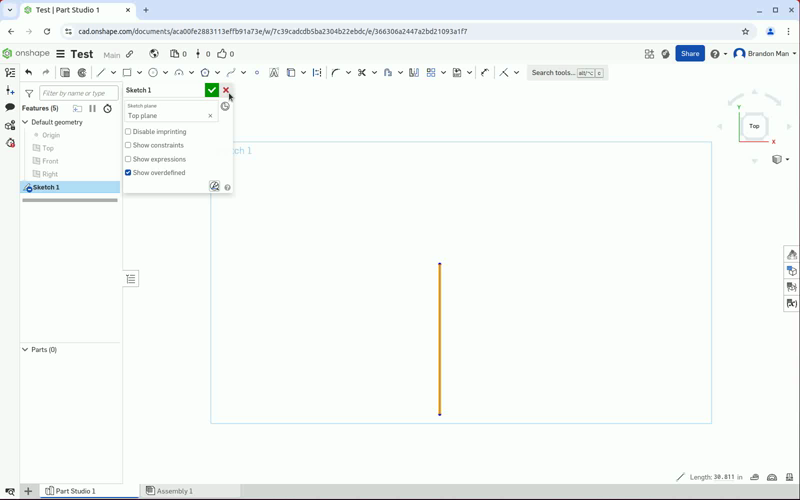
key(shift+h)
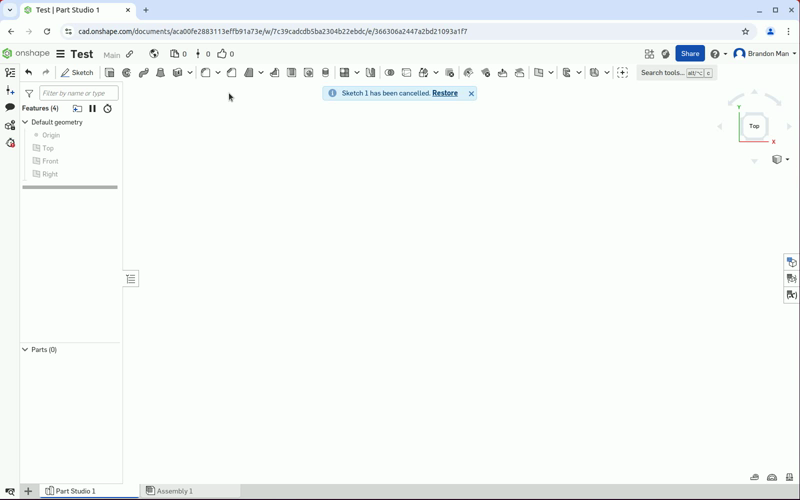
mouse_move(73, 352)
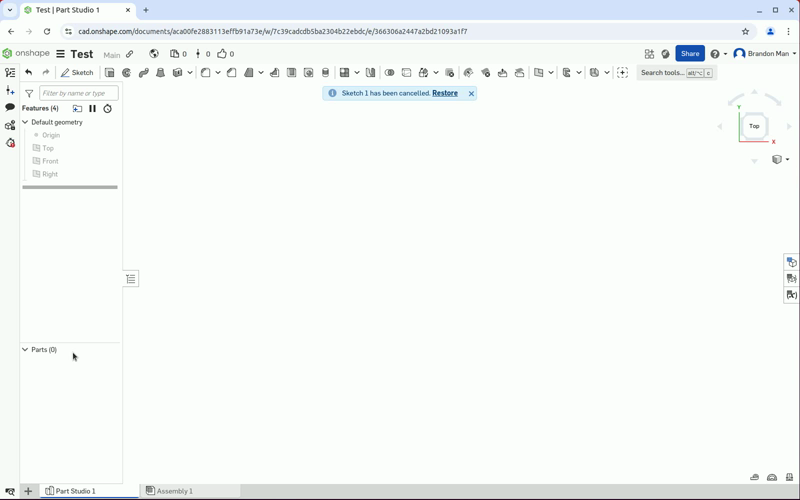
key(y)
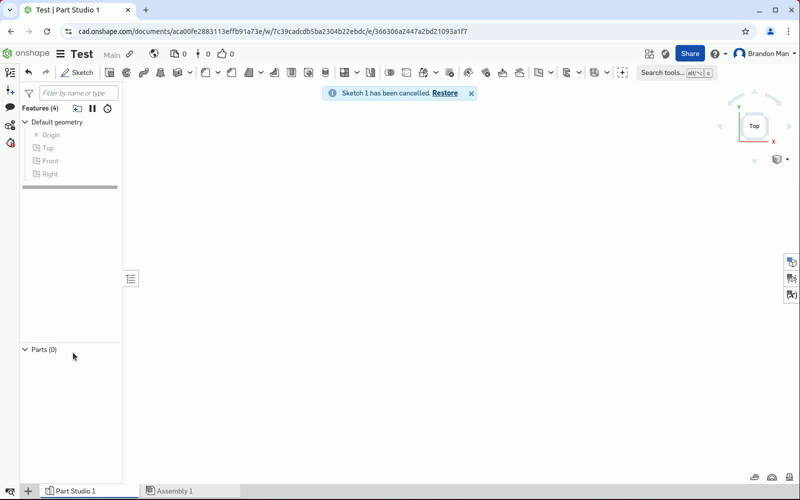
key(shift+p)
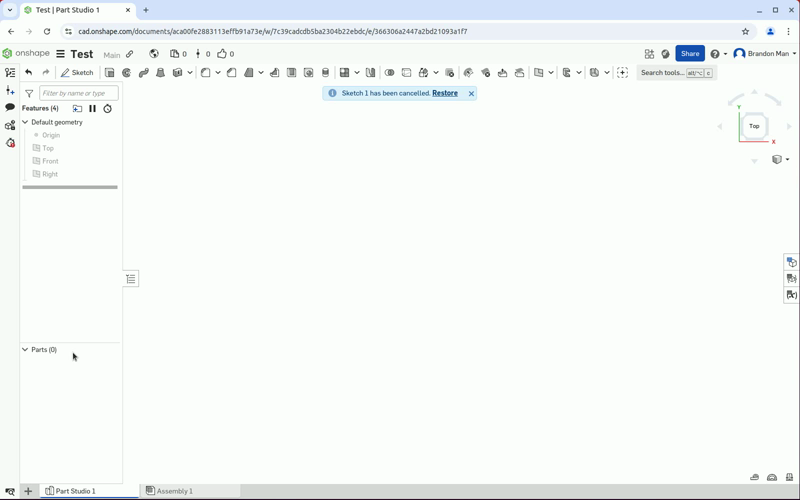
key(space)
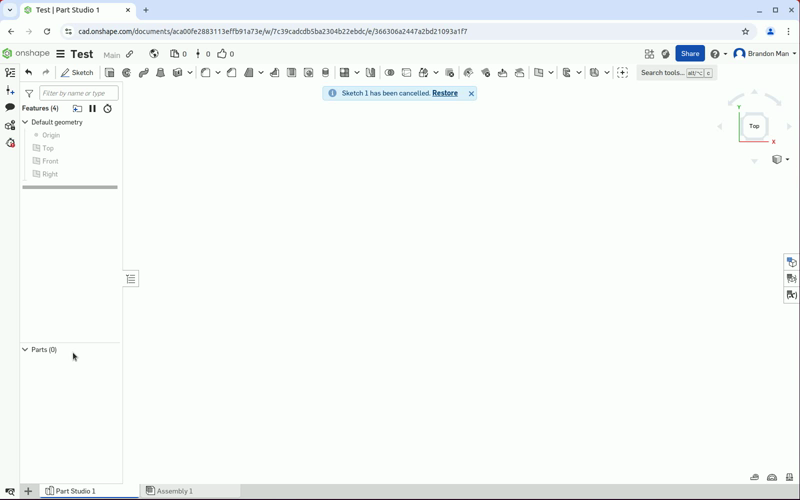
key_down(shift)
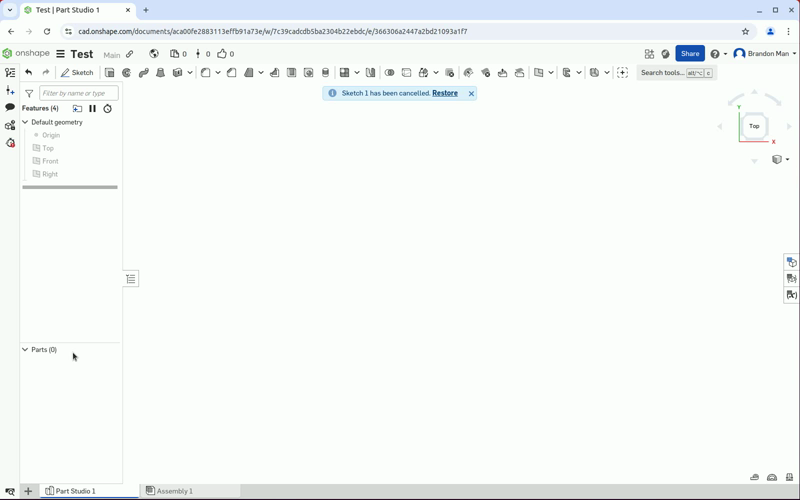
key(up)
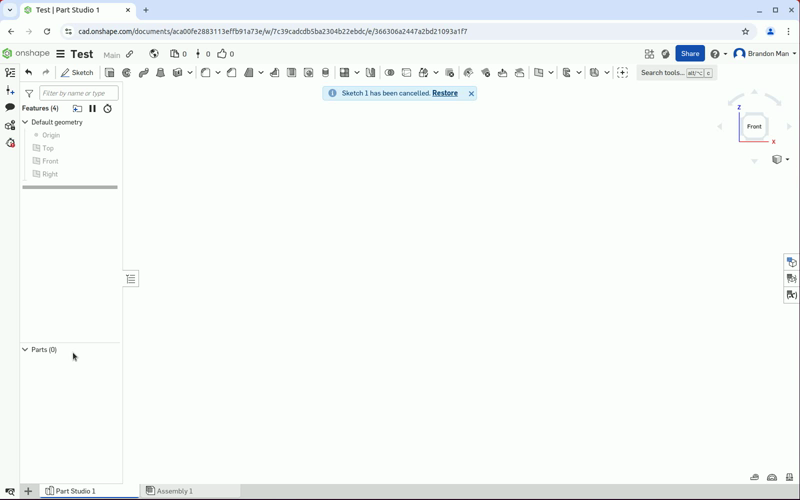
key_up(shift)
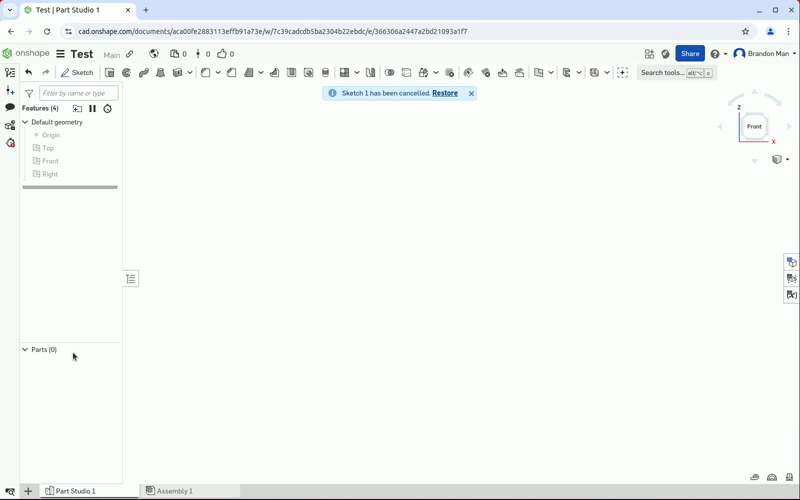
key(space)
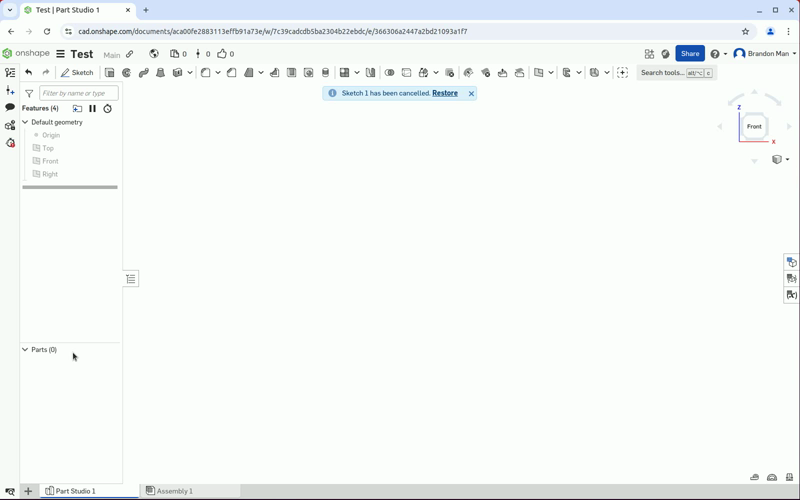
key_down(shift)
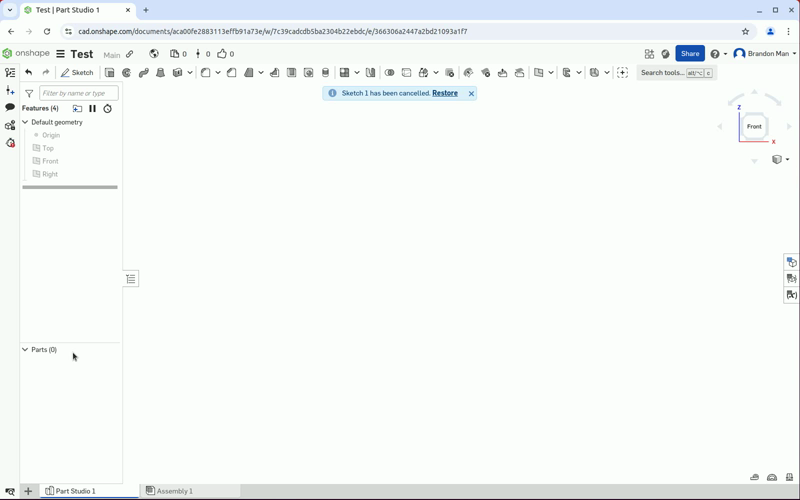
key(left)
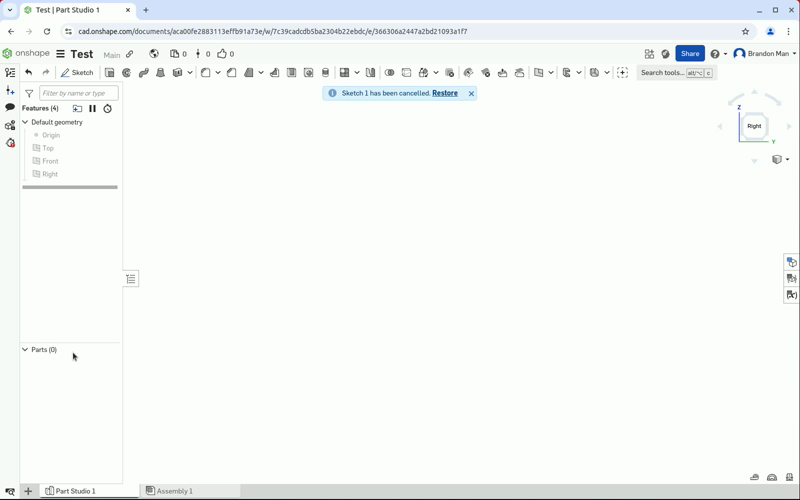
key_up(shift)
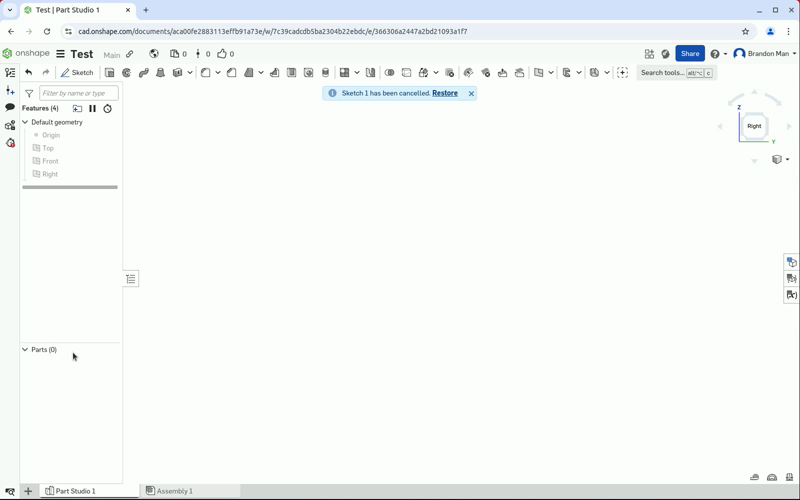
mouse_move(73, 352)
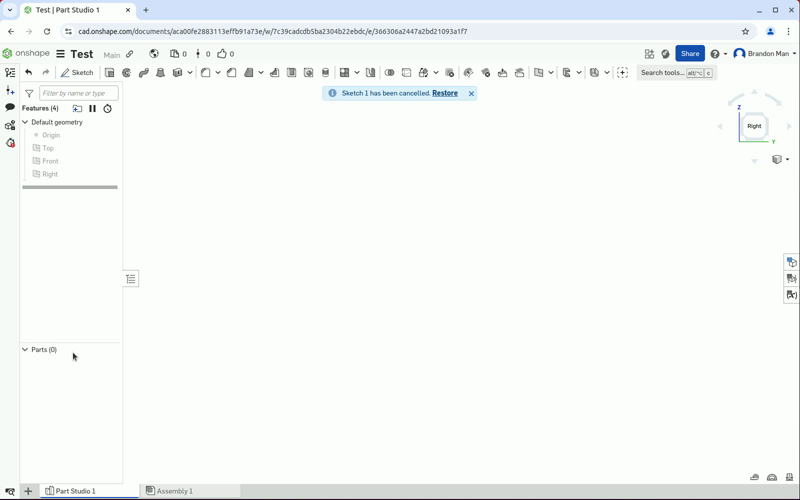
key(shift+y)
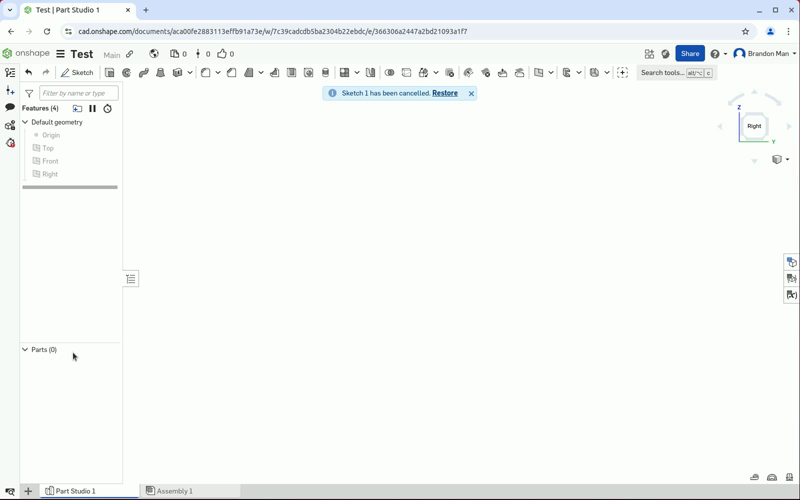
key(shift+s)
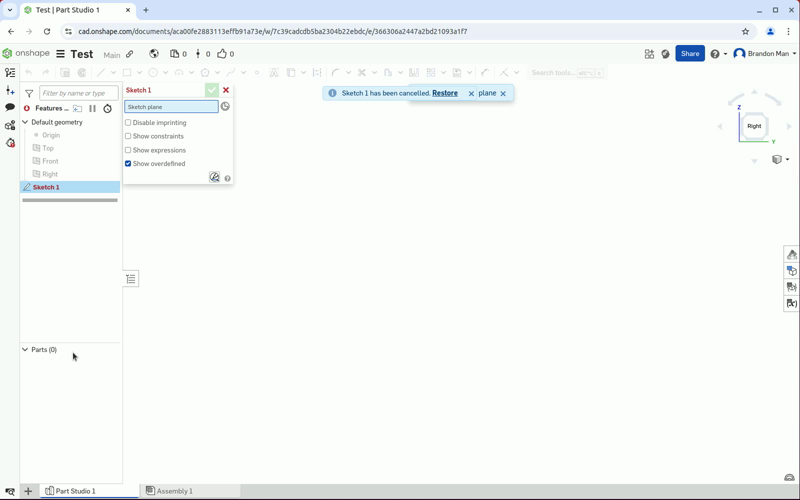
mouse_move(73, 176)
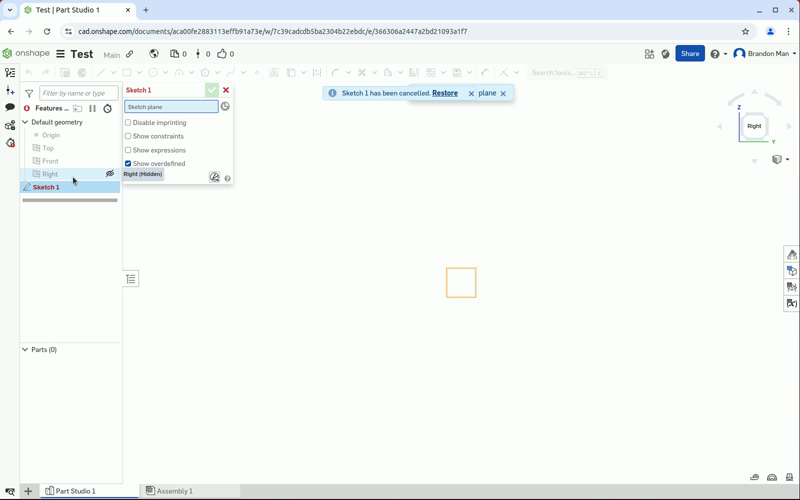
click(73, 176)
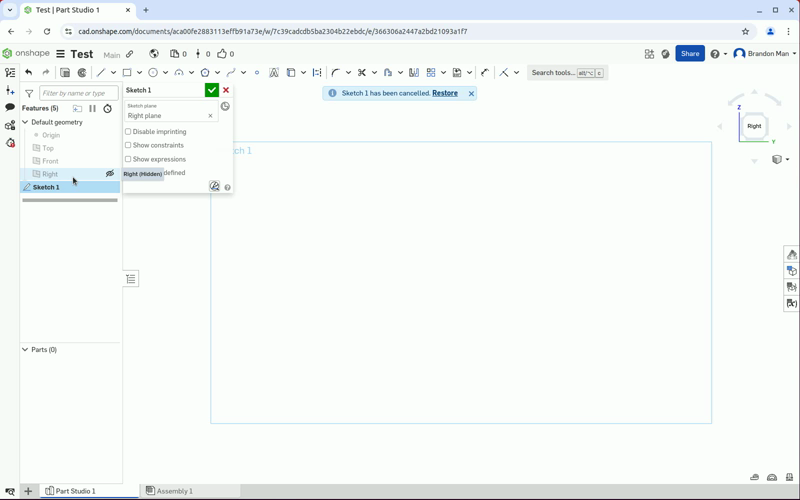
mouse_move(73, 352)
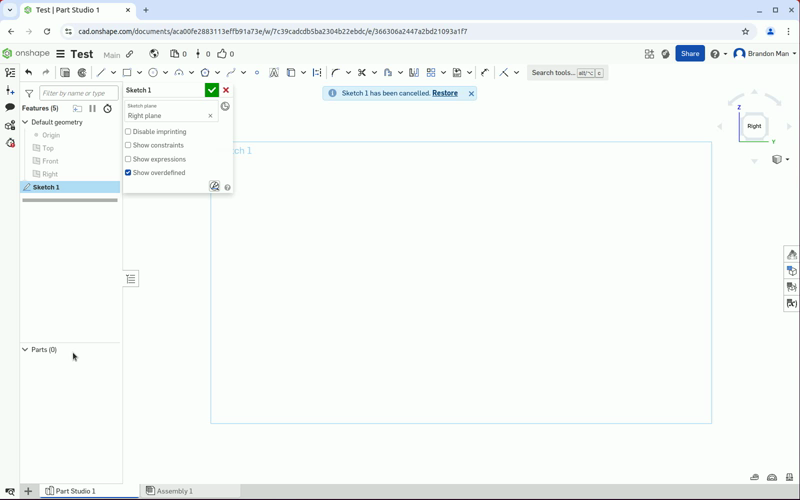
key(y)
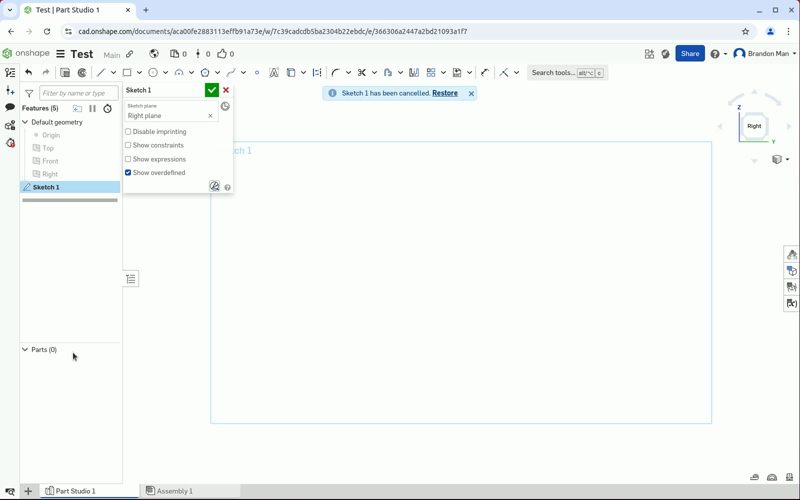
key(l)
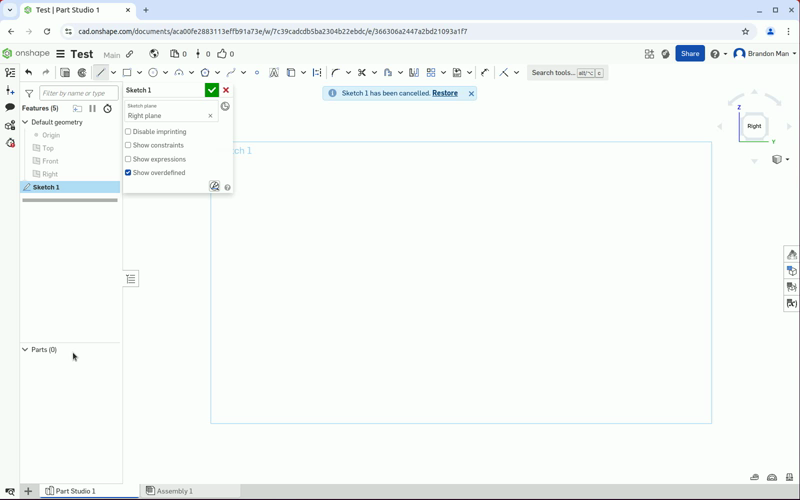
key_down(shift)
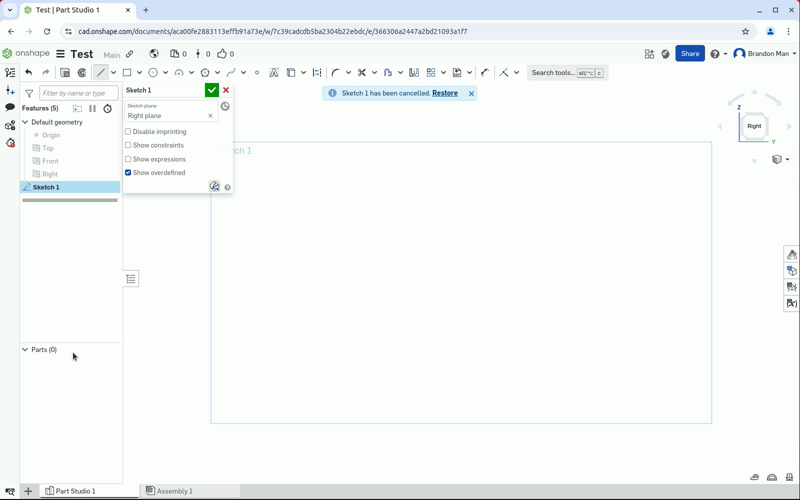
mouse_move(444, 300)
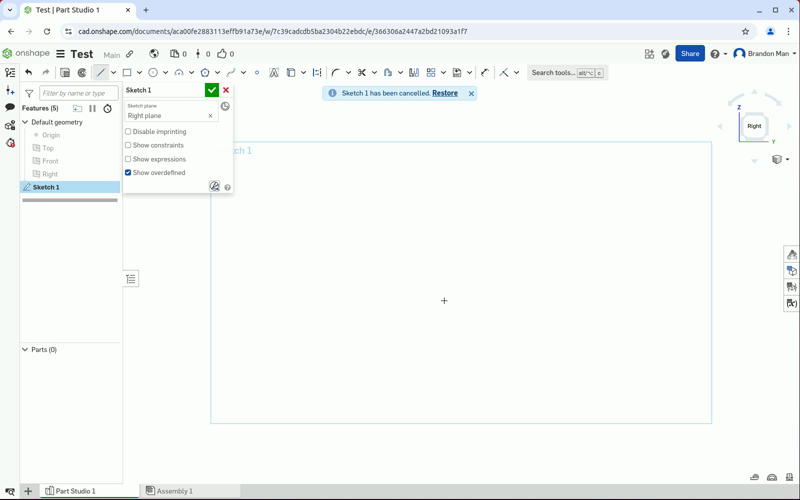
click(444, 300)
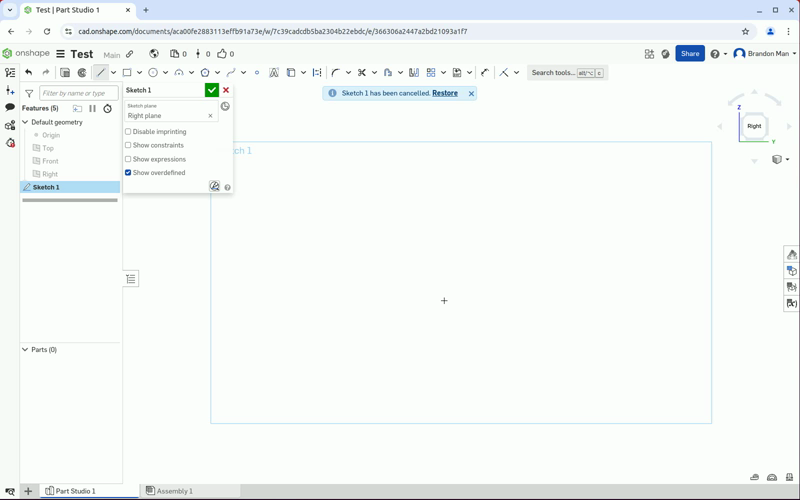
key_up(shift)
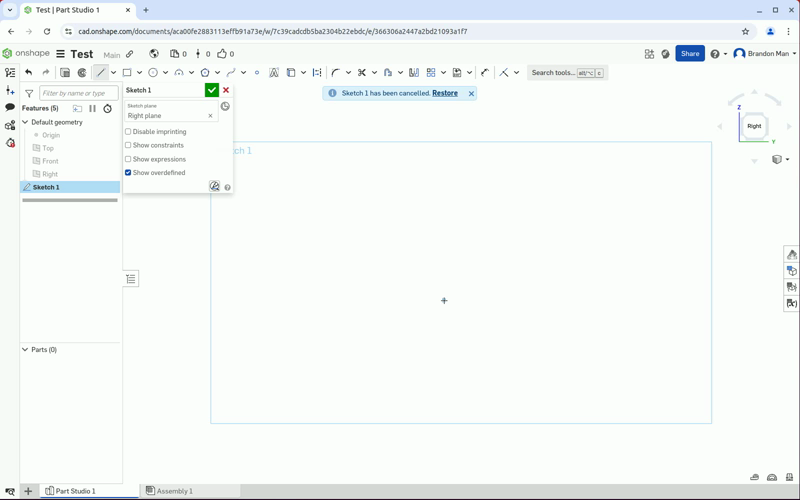
key_down(shift)
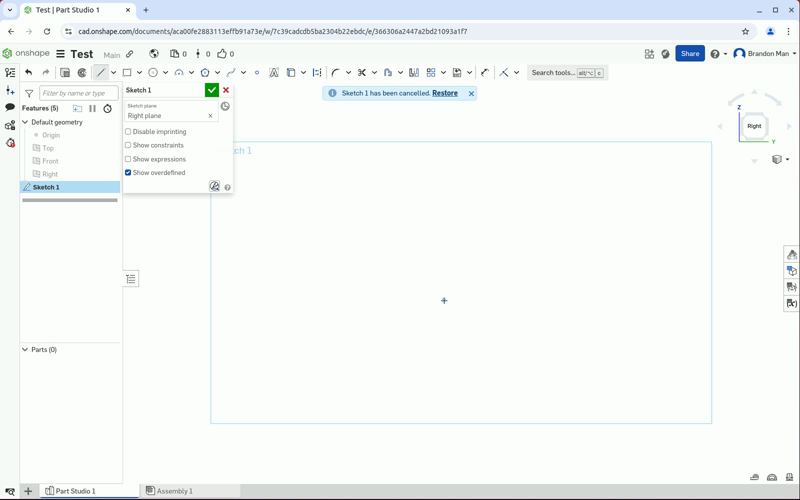
mouse_move(474, 300)
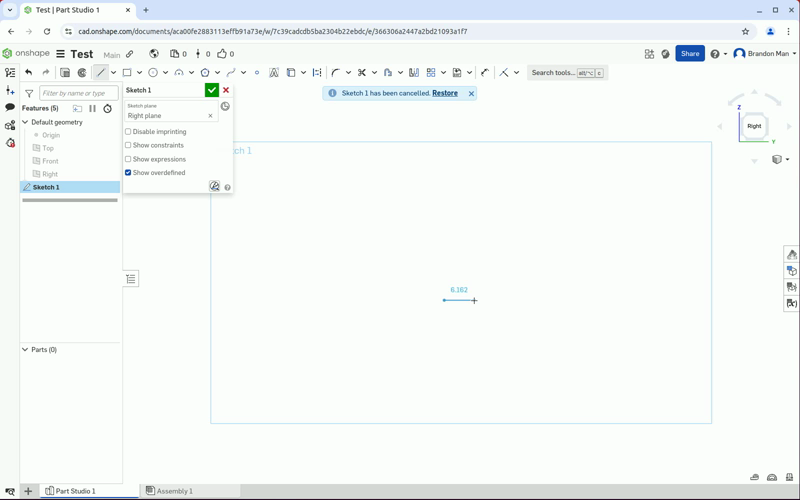
mouse_move(480, 300)
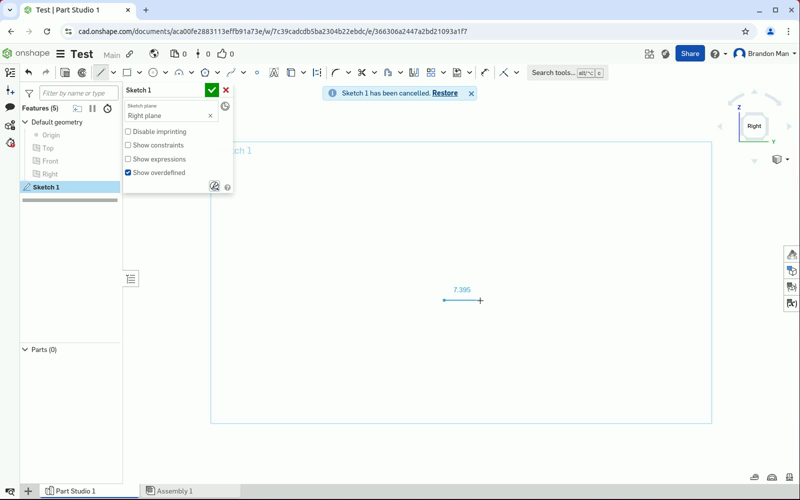
click(480, 300)
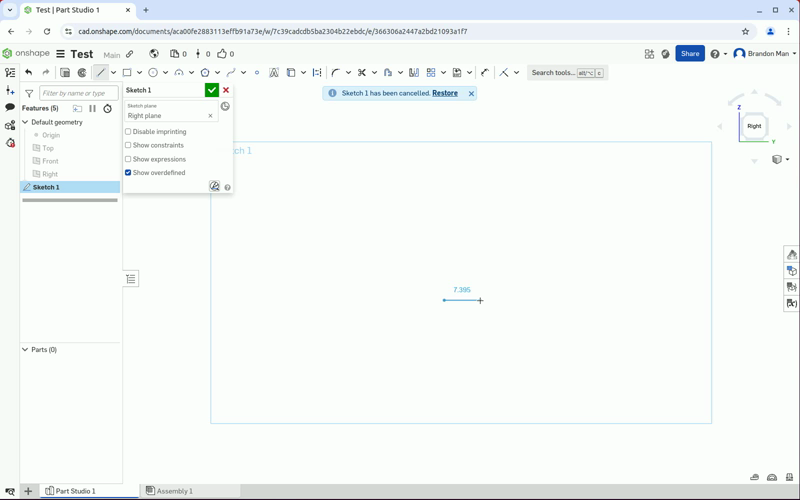
key_up(shift)
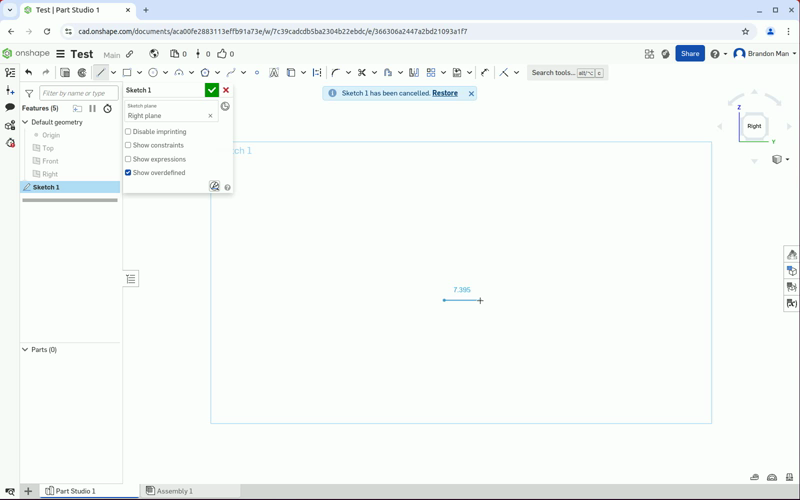
key_down(shift)
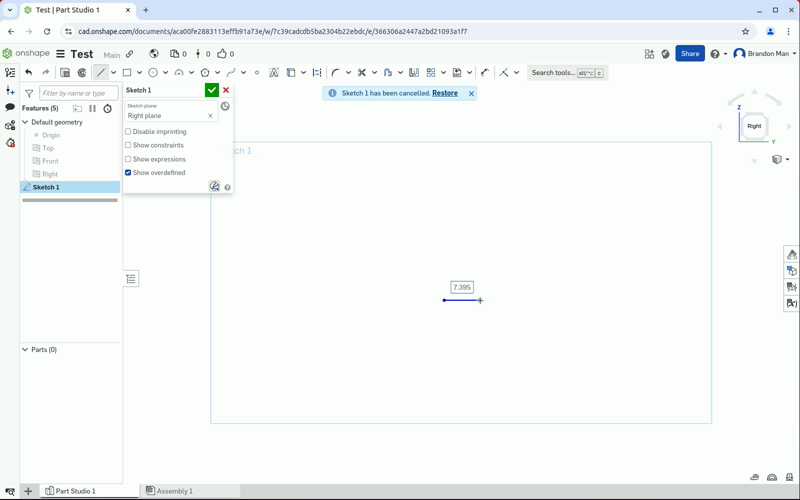
mouse_move(510, 300)
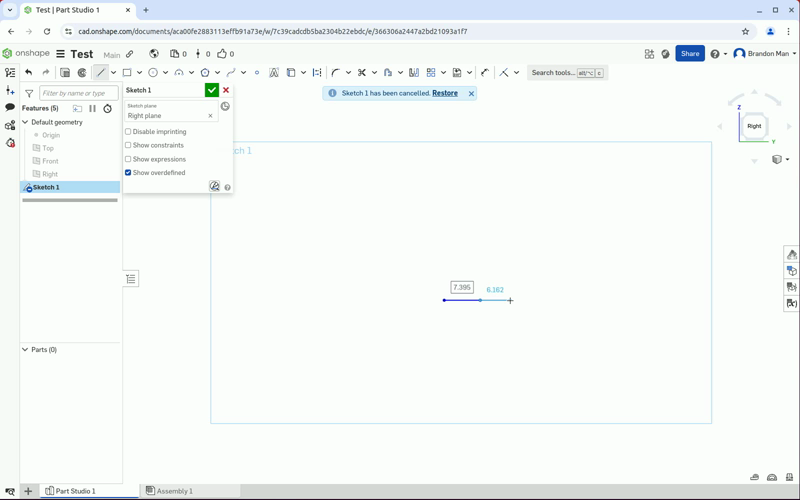
mouse_move(480, 288)
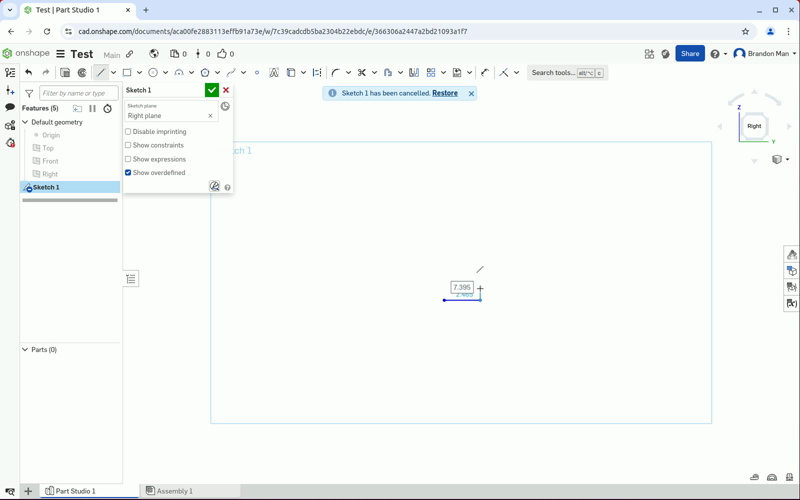
click(480, 288)
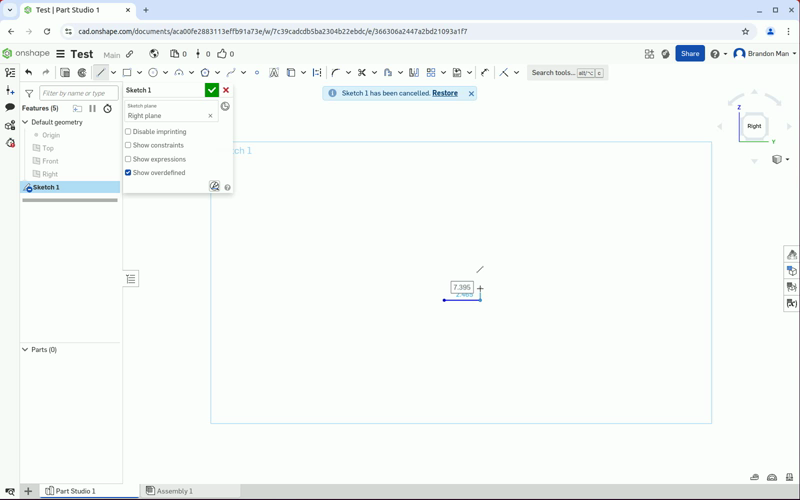
key_up(shift)
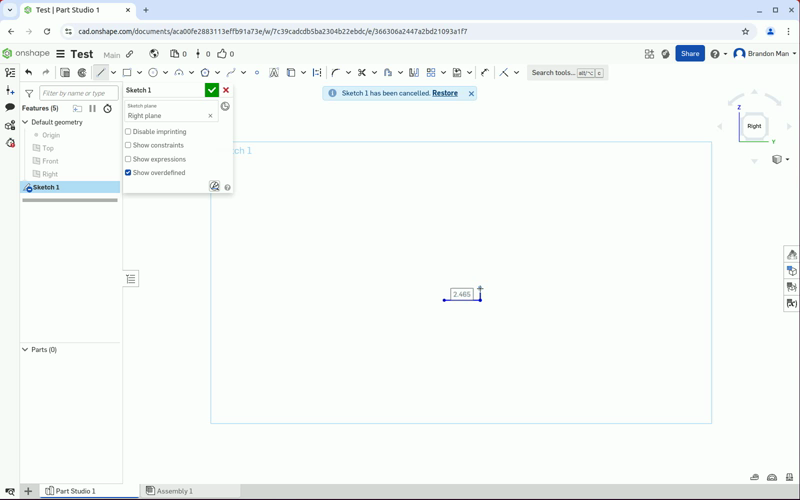
key_down(shift)
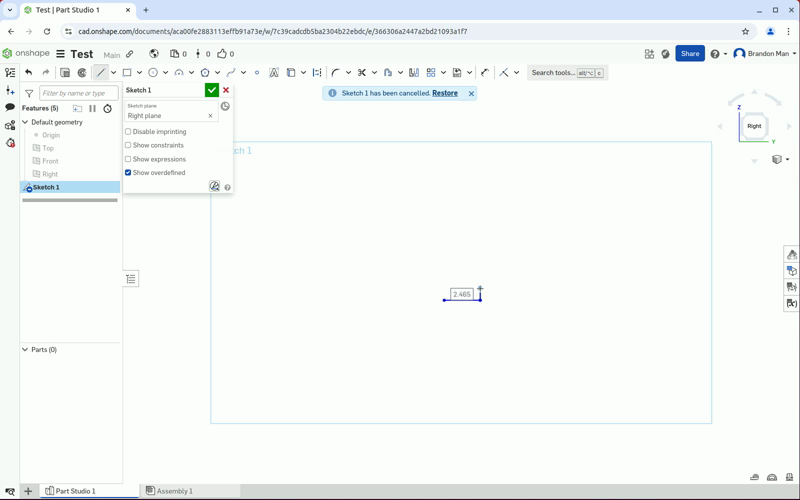
mouse_move(510, 288)
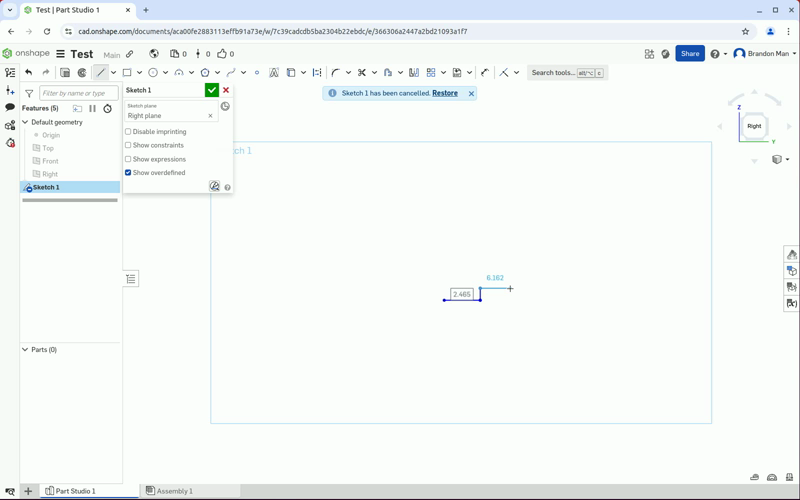
mouse_move(444, 288)
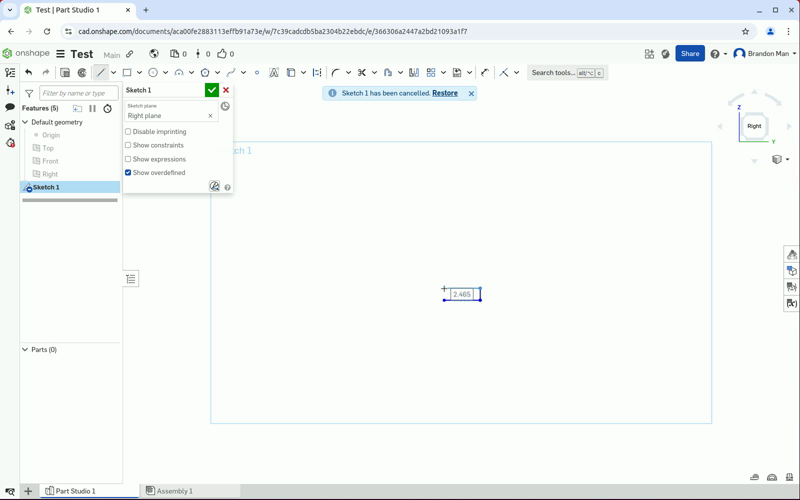
click(444, 288)
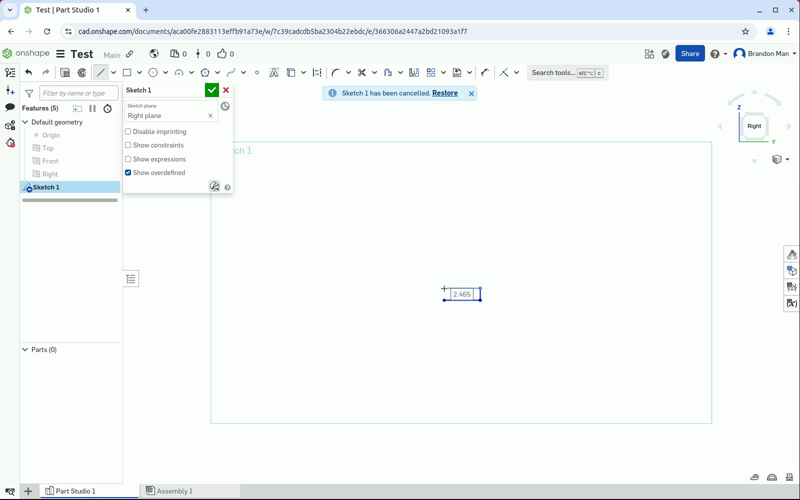
key_up(shift)
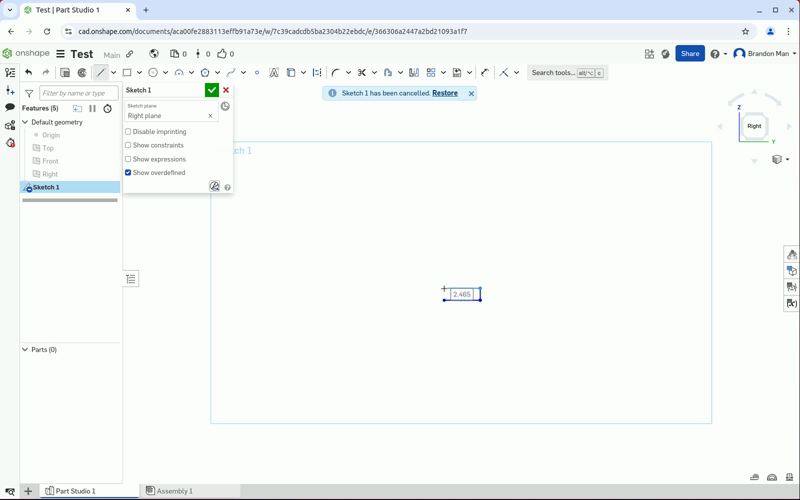
mouse_move(474, 288)
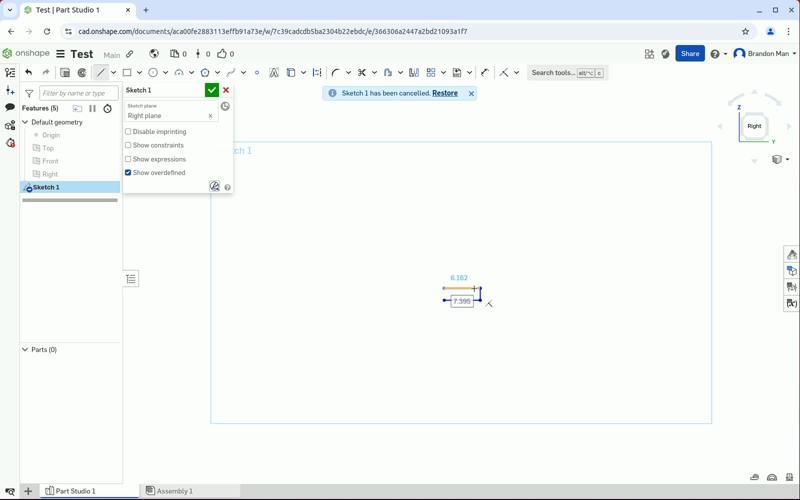
key_down(shift)
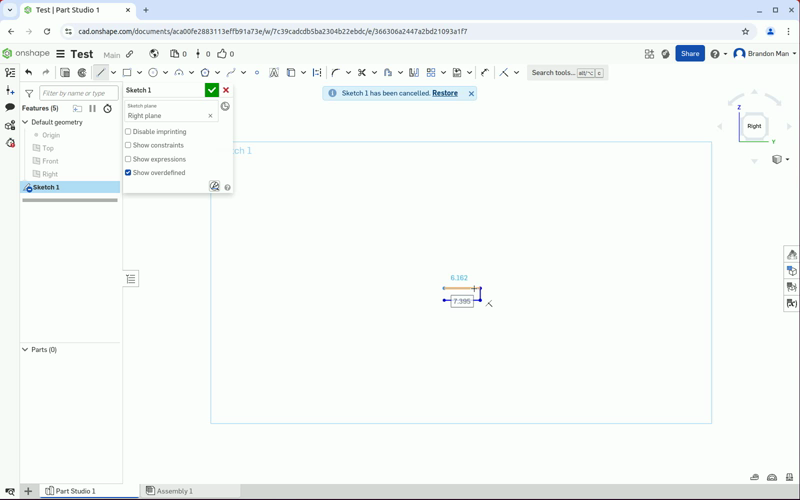
mouse_move(444, 300)
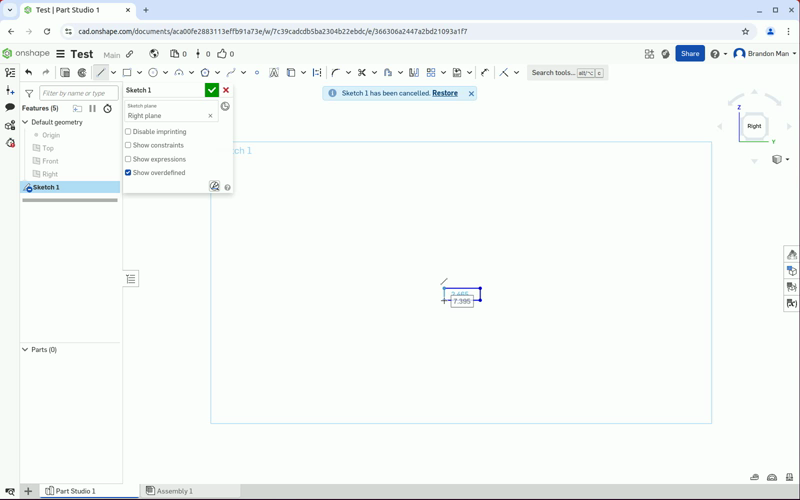
key_up(shift)
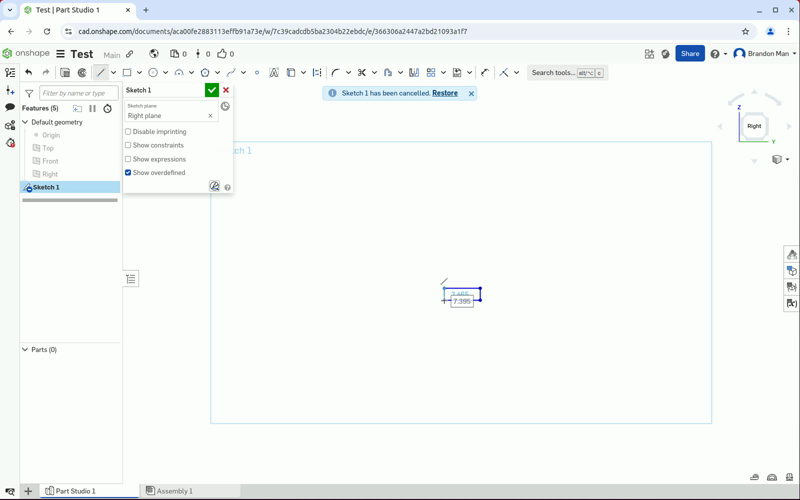
click(444, 300)
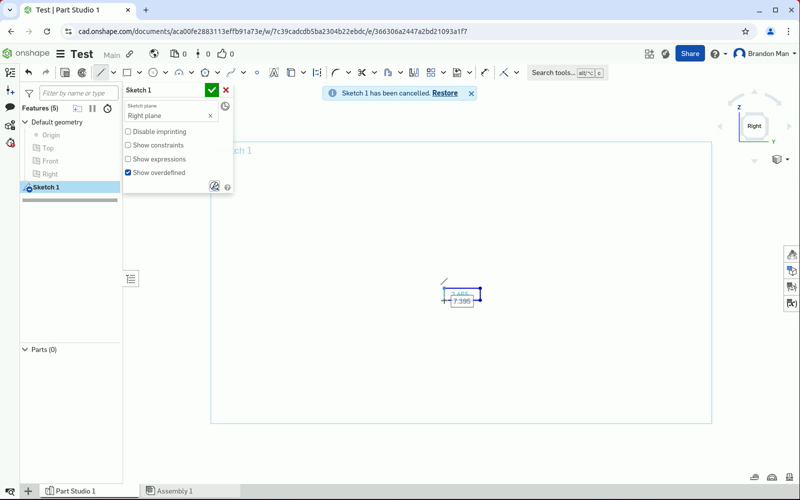
key(esc)
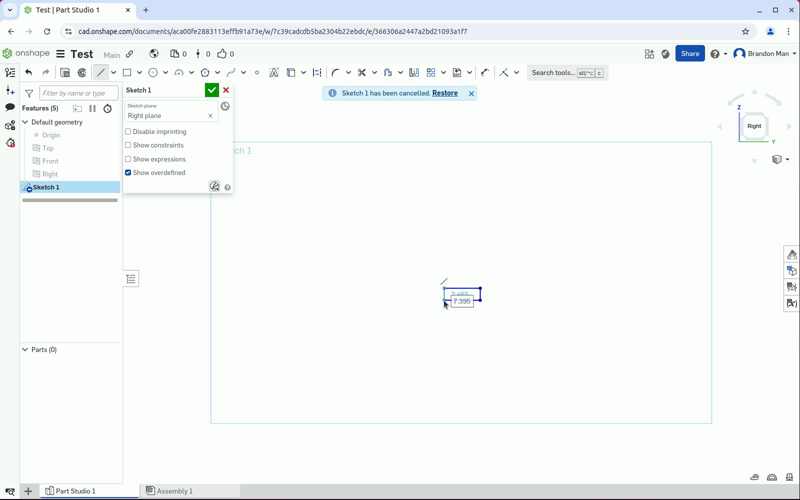
mouse_move(466, 296)
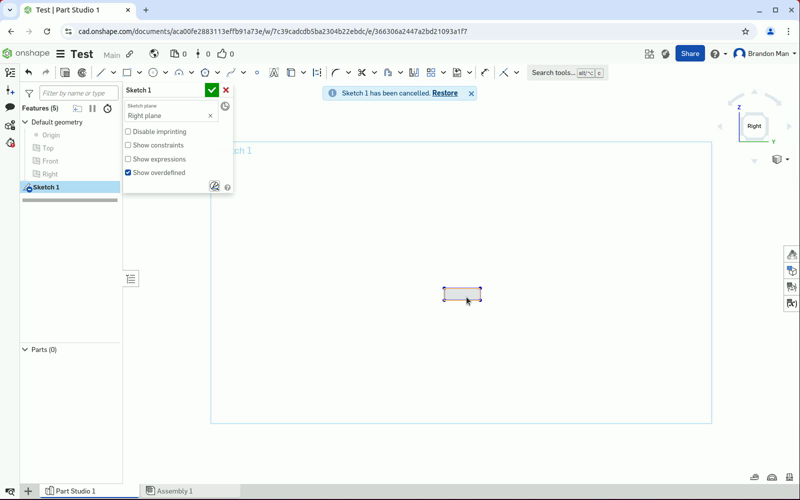
scroll(6)
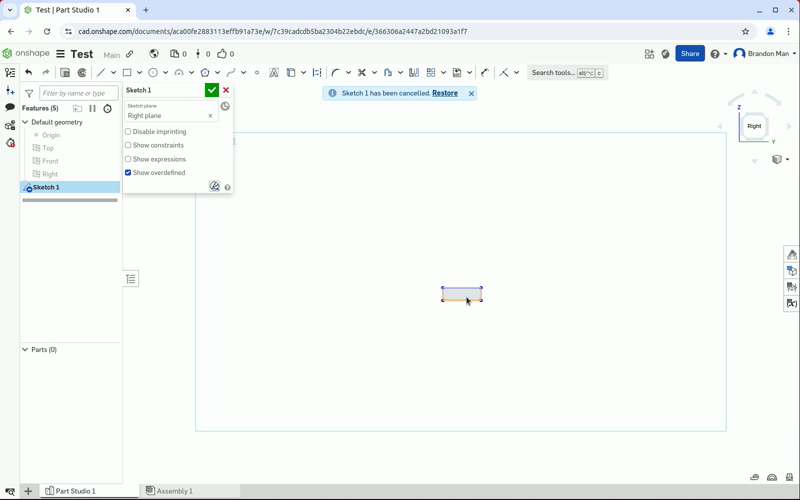
scroll(6)
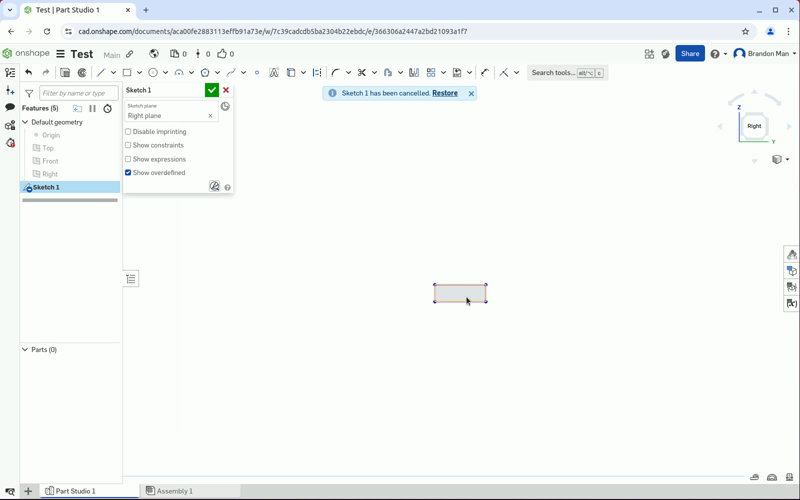
scroll(6)
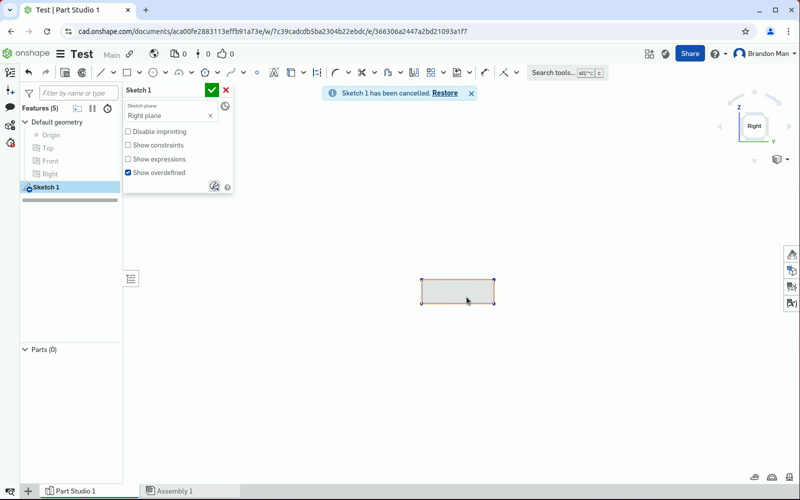
scroll(6)
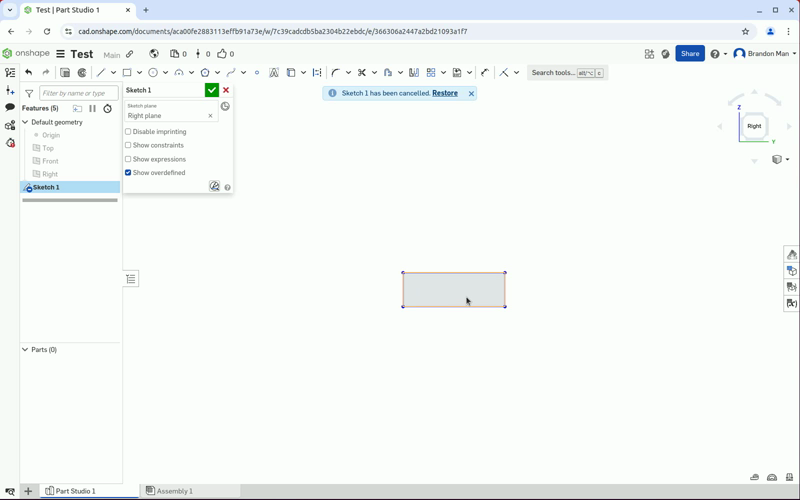
scroll(6)
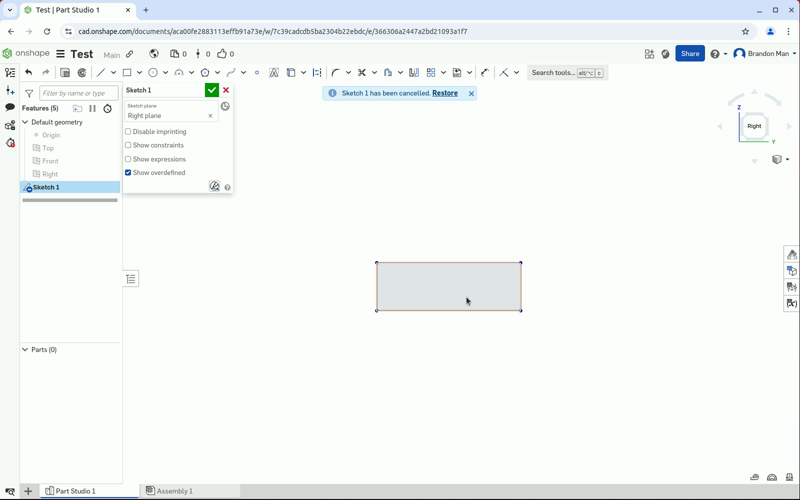
scroll(6)
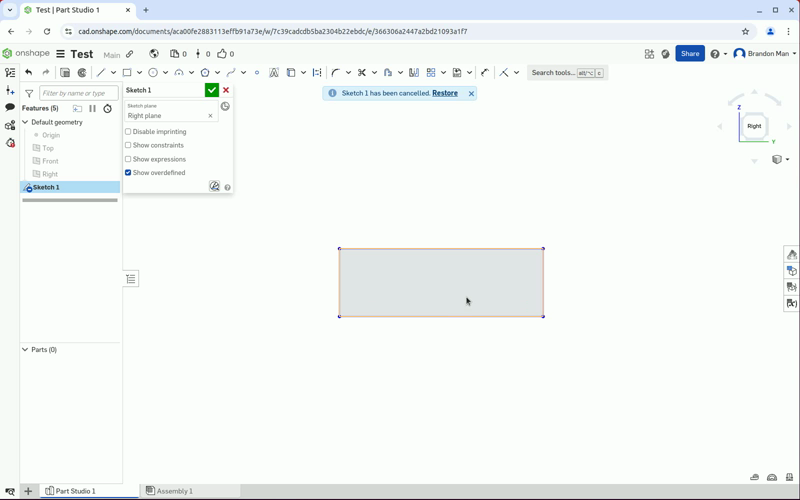
scroll(6)
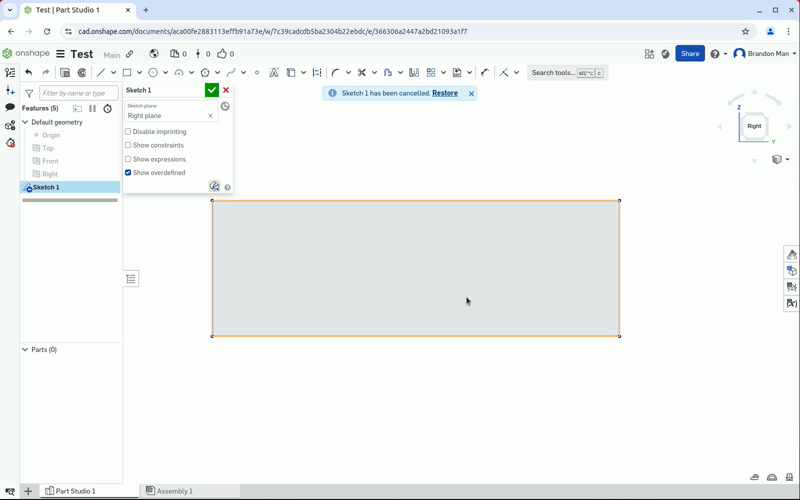
click(466, 296)
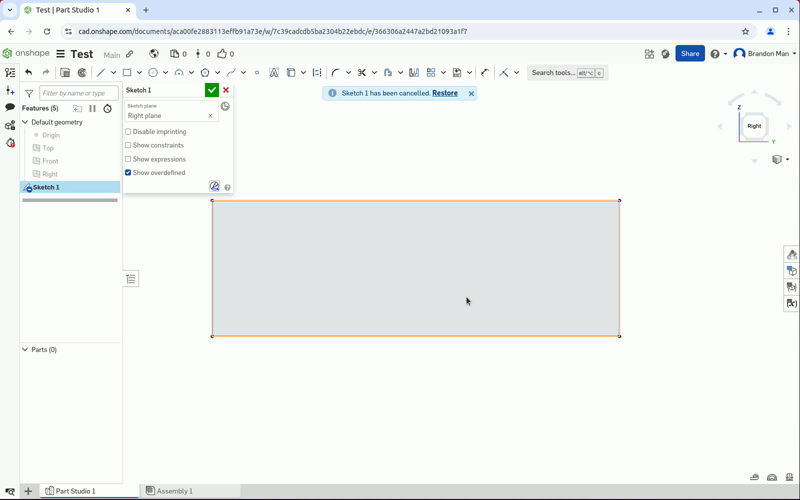
scroll(-6)
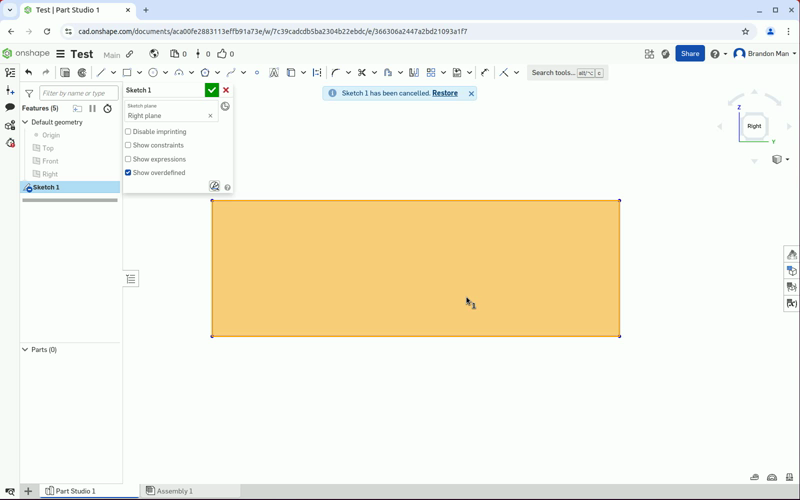
scroll(-6)
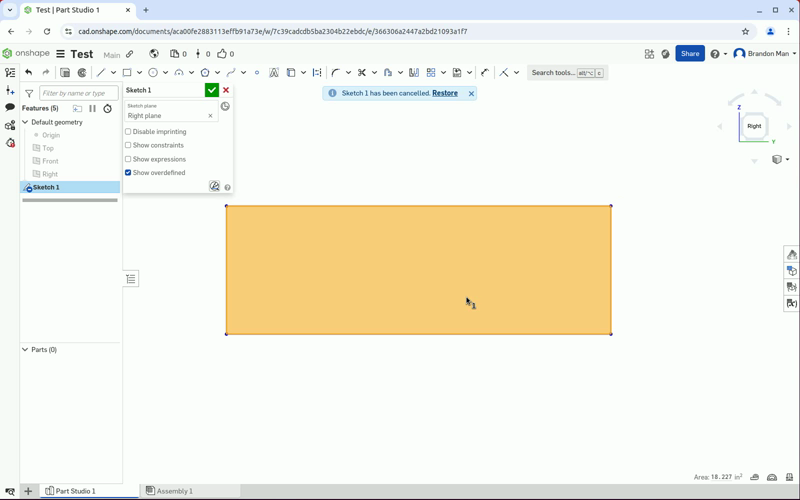
scroll(-6)
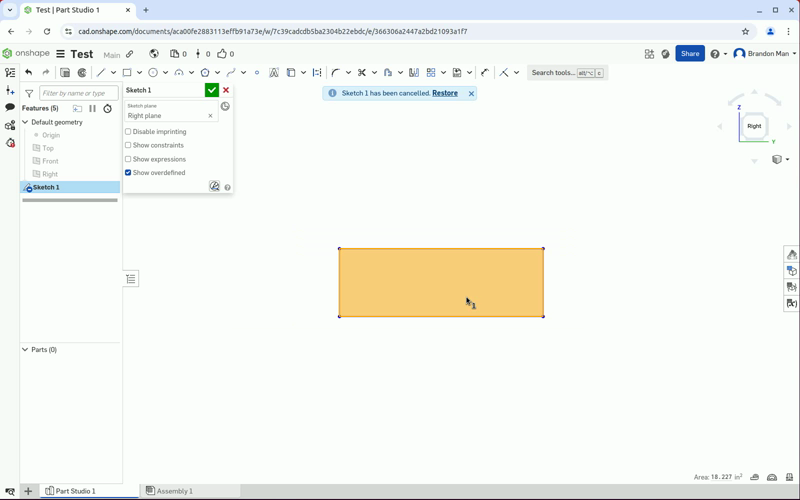
scroll(-6)
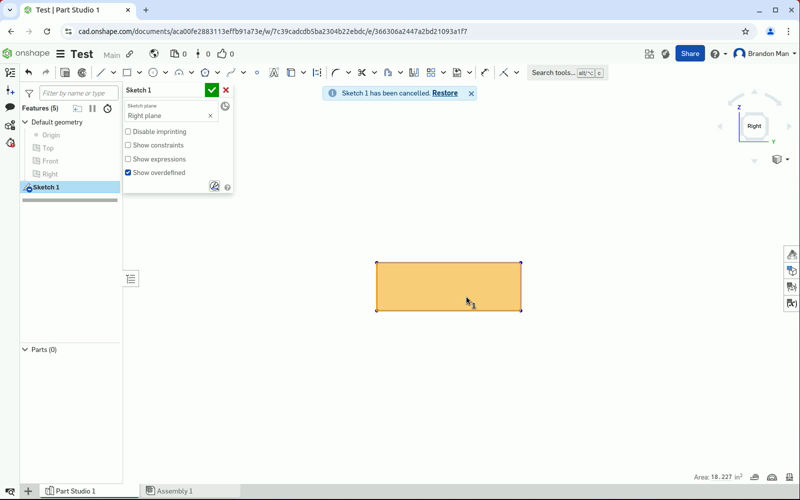
scroll(-6)
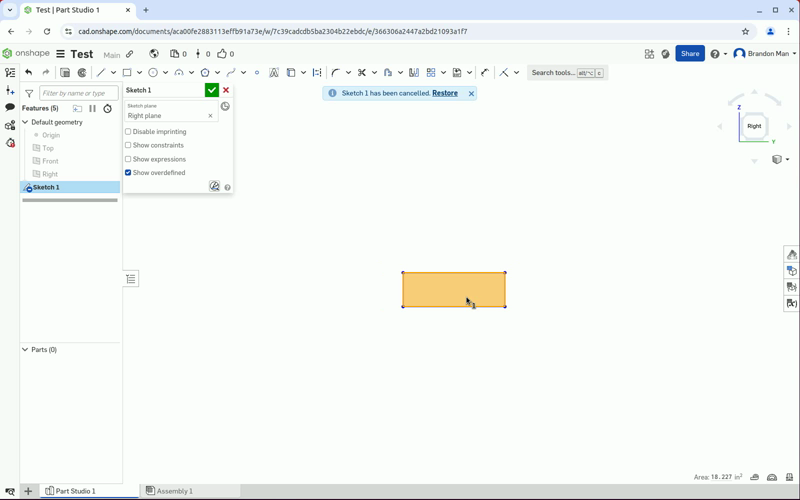
scroll(-6)
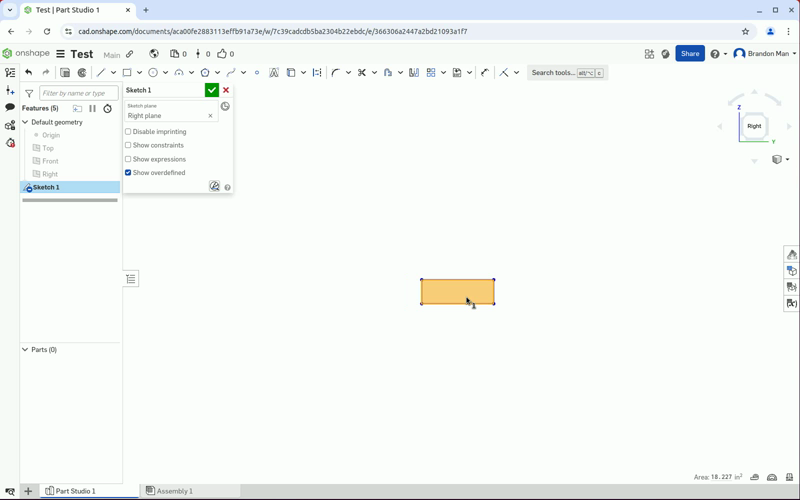
scroll(-6)
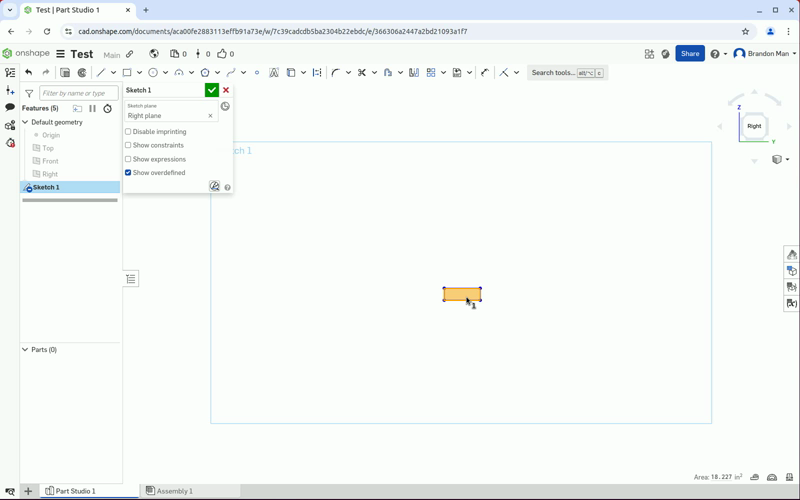
mouse_move(73, 352)
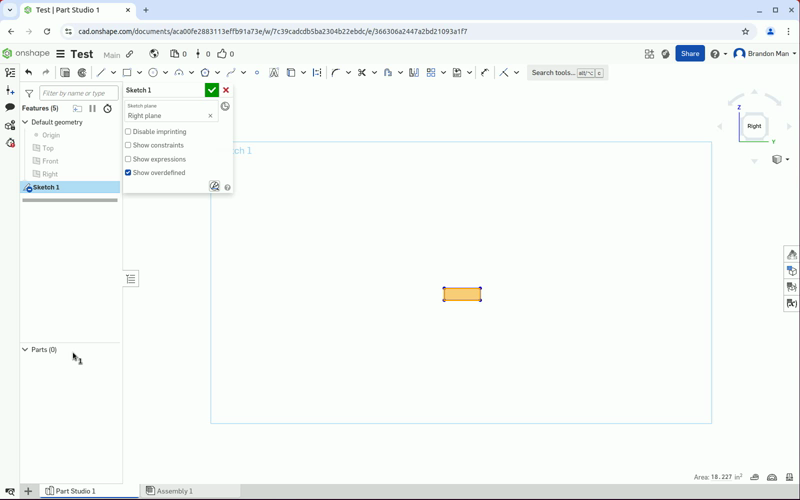
key(shift+y)
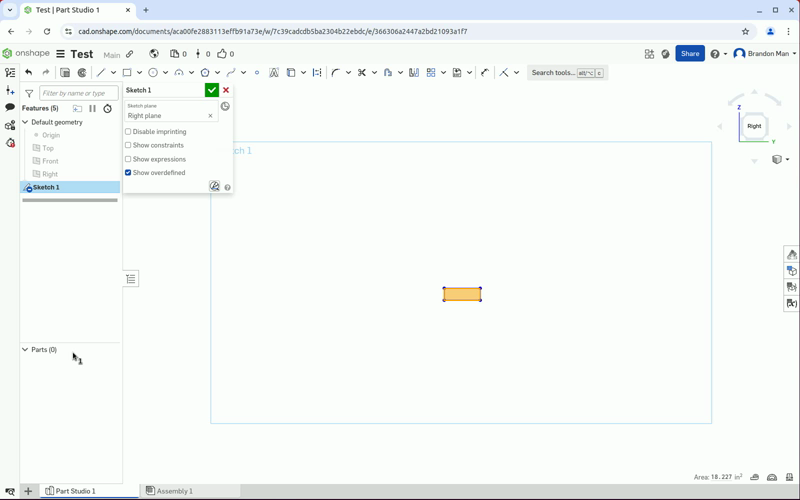
key(shift+e)
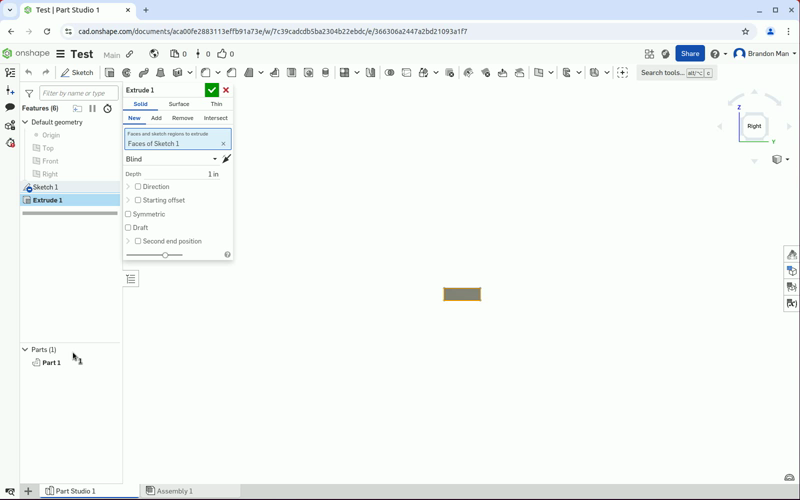
mouse_move(143, 106)
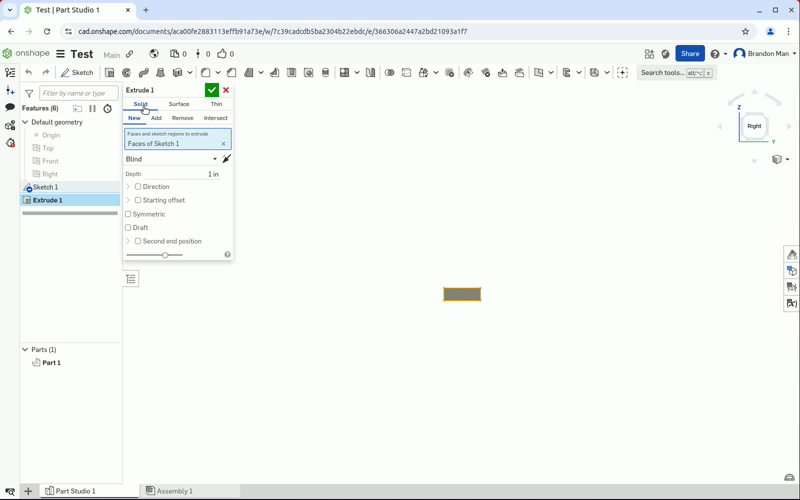
click(143, 106)
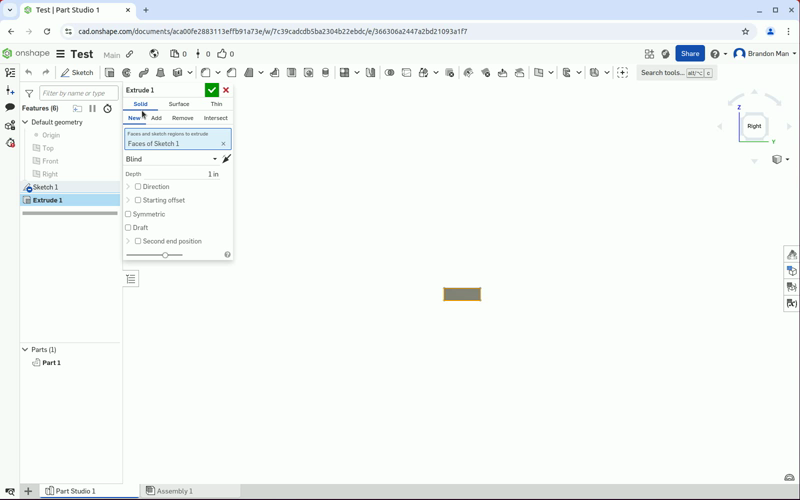
mouse_move(137, 120)
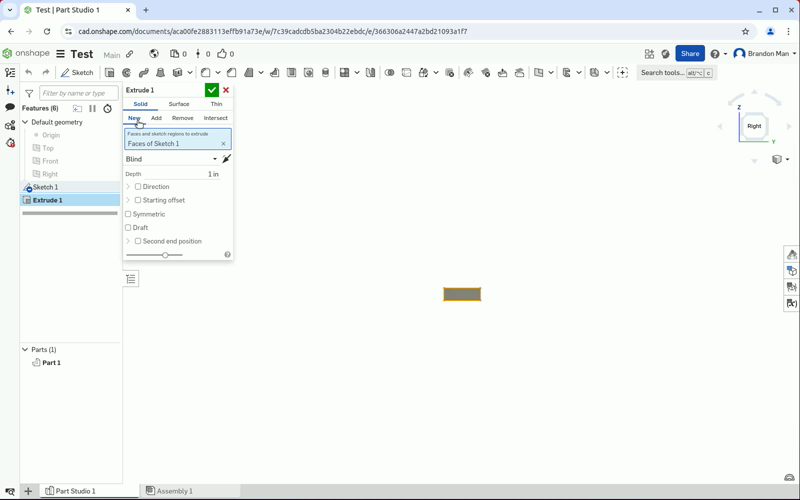
click(137, 120)
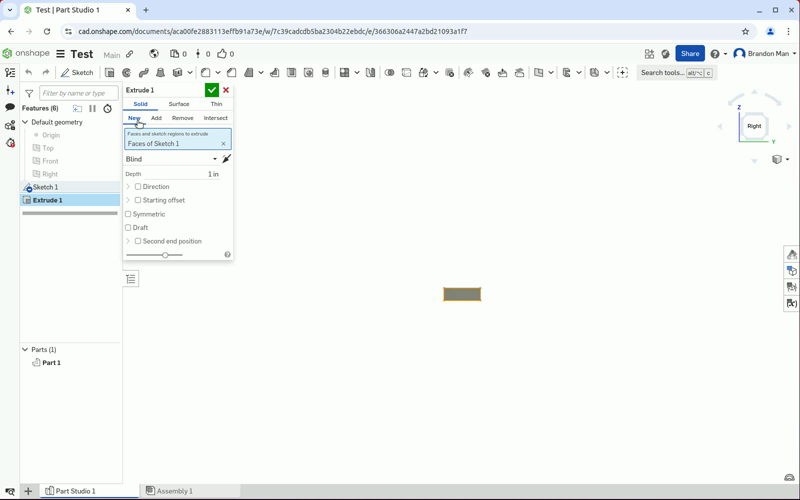
key(tab, 4)
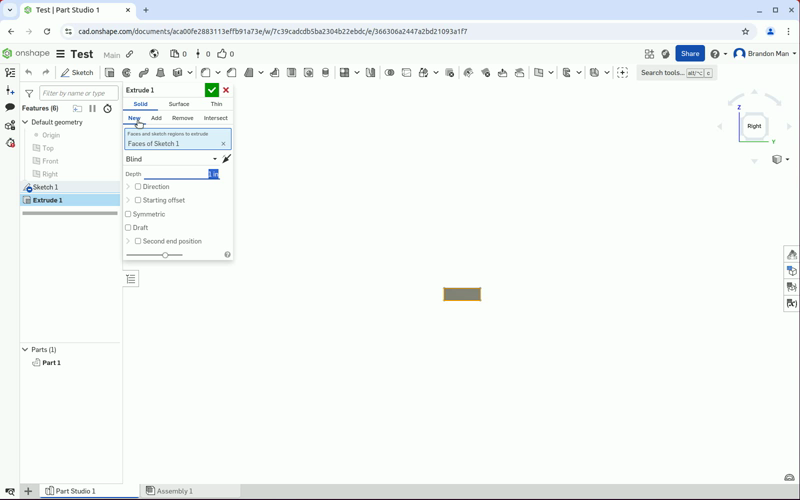
text(-2.407)
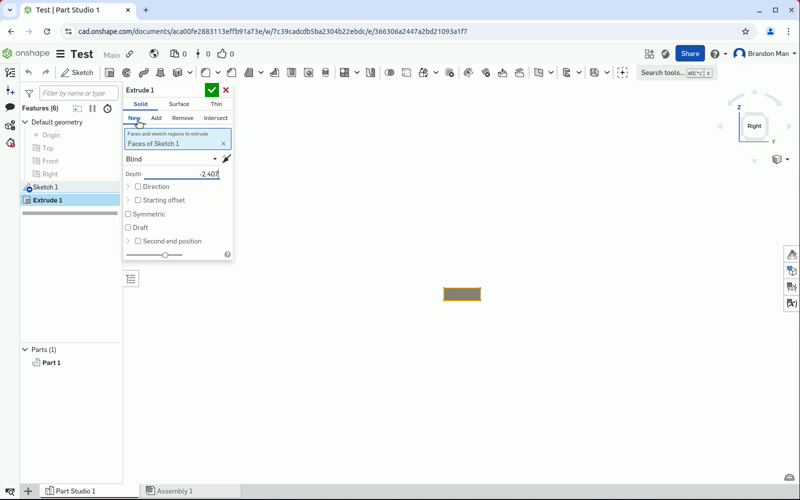
key(enter)
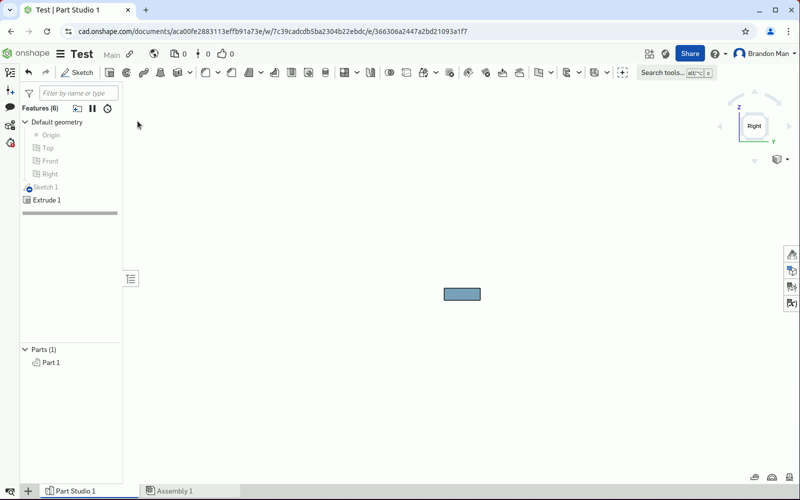
key(shift+h)
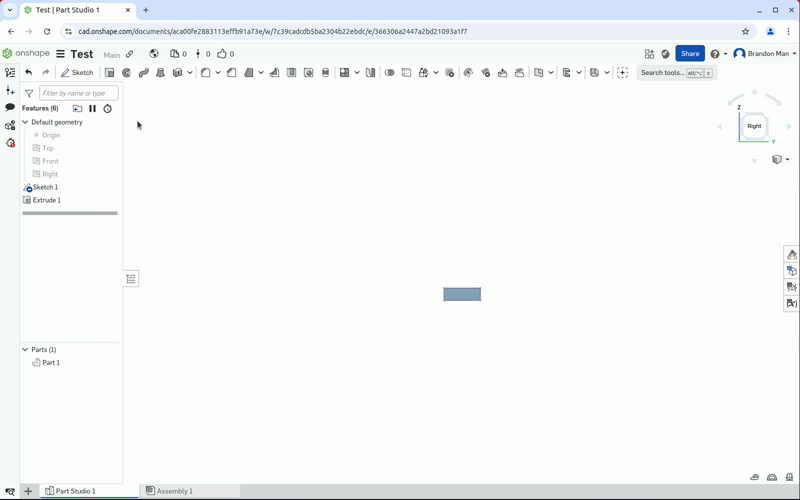
key(shift+h)
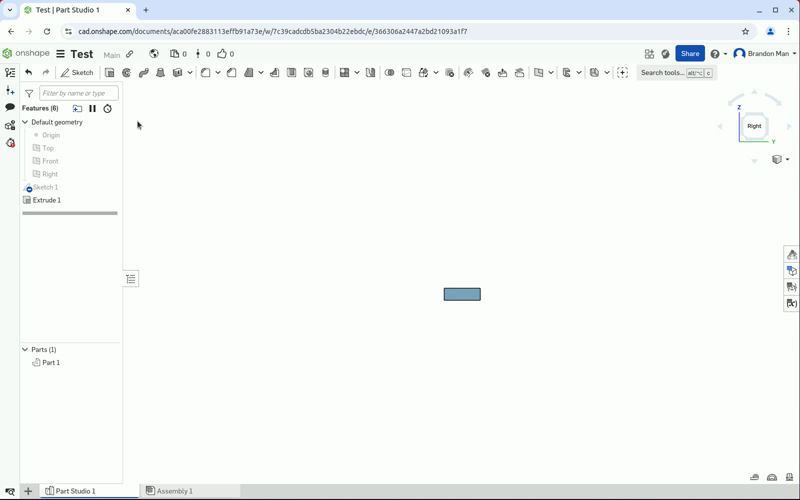
mouse_move(73, 189)
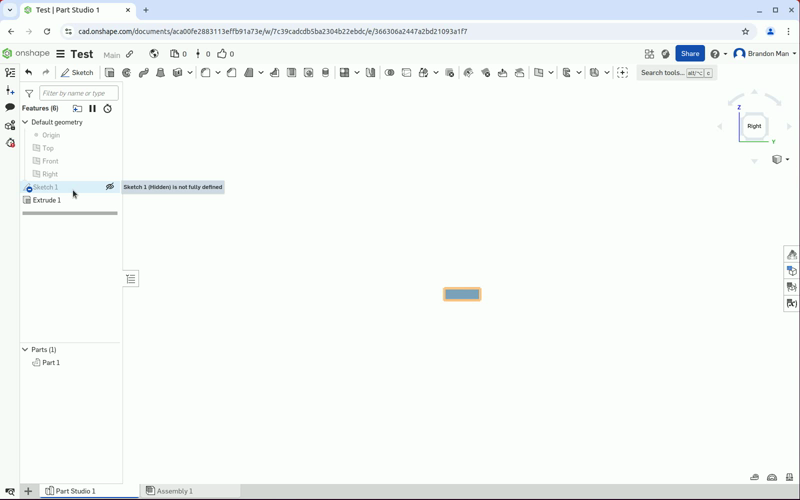
click(73, 189)
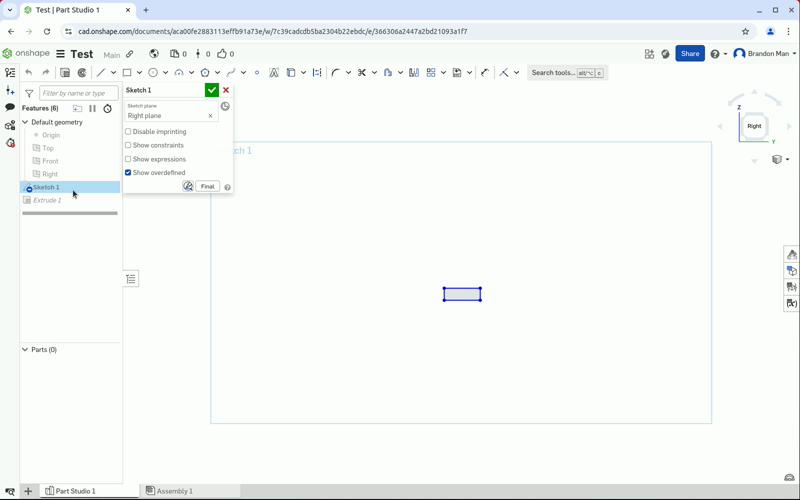
mouse_move(229, 92)
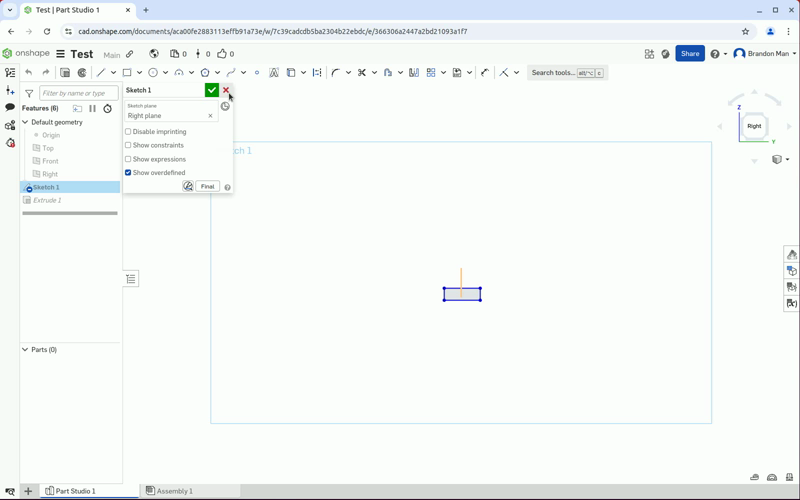
click(229, 92)
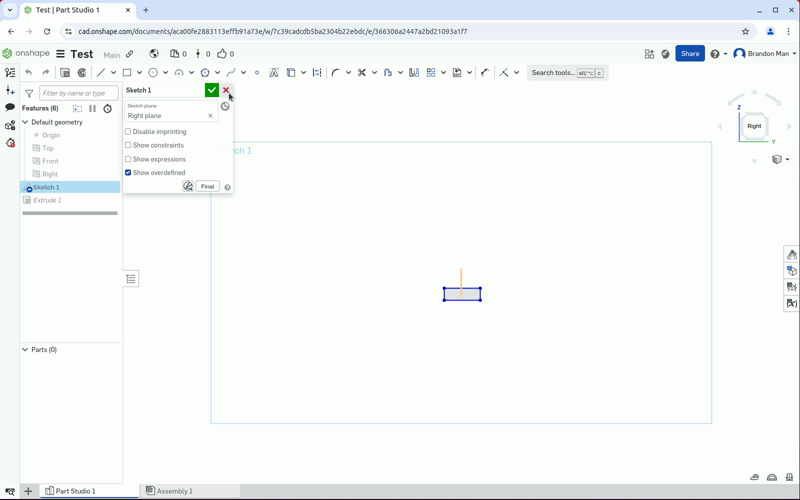
key(shift+s)
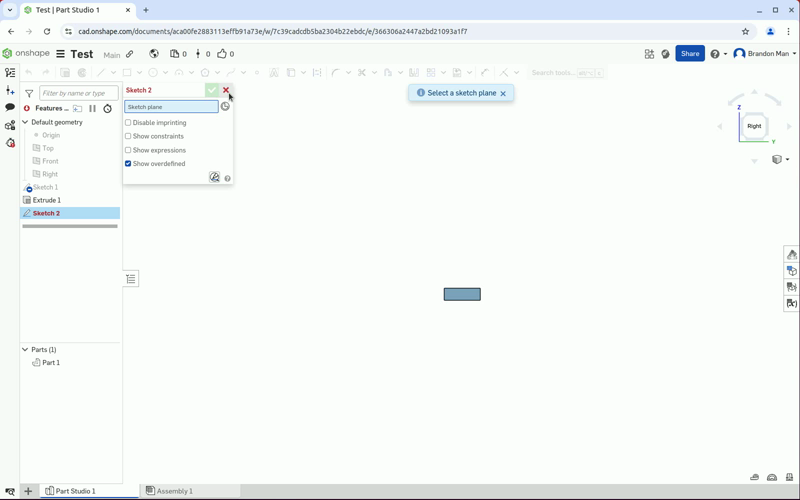
mouse_move(73, 176)
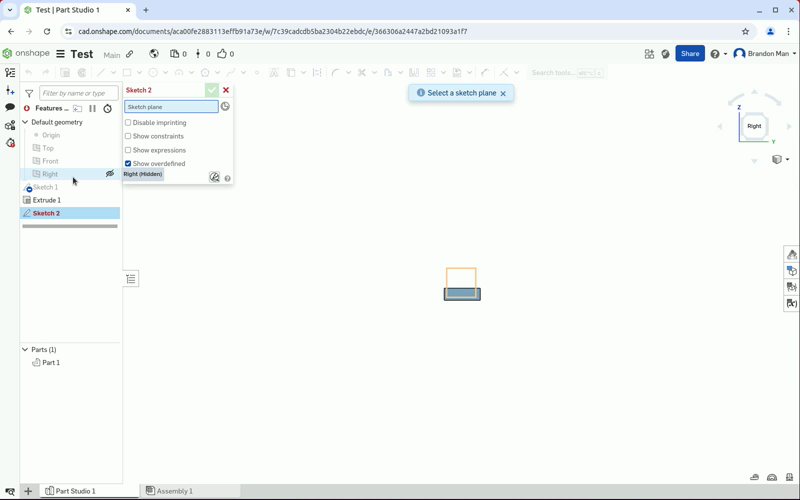
click(73, 176)
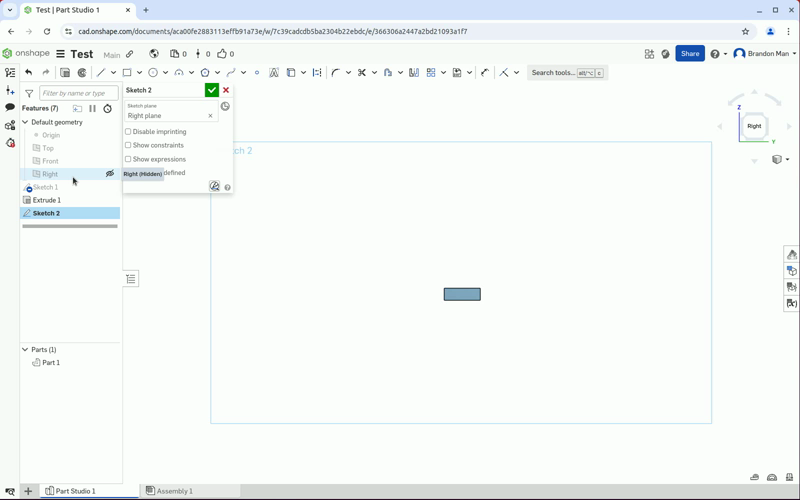
mouse_move(73, 352)
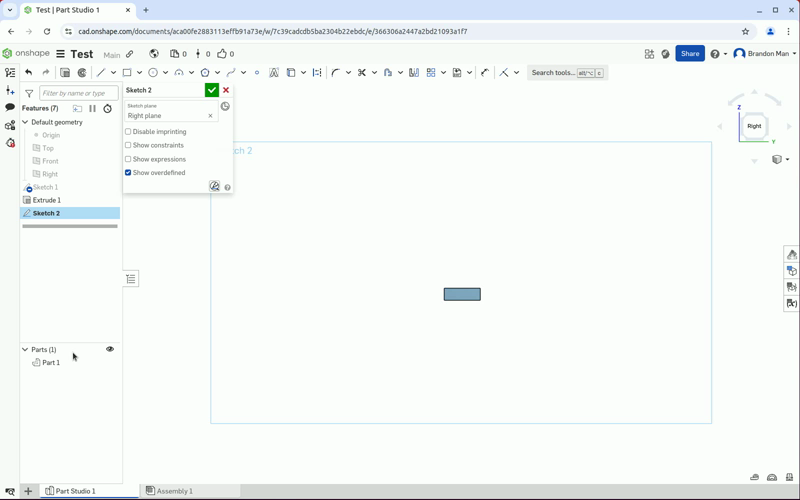
key(y)
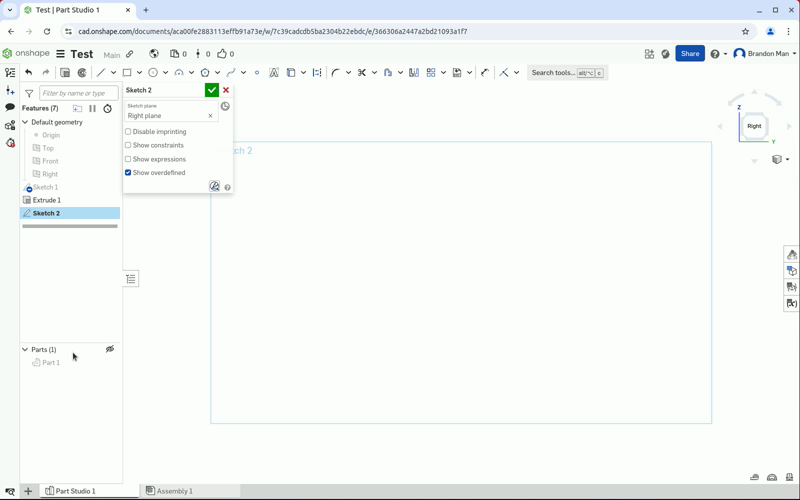
key(l)
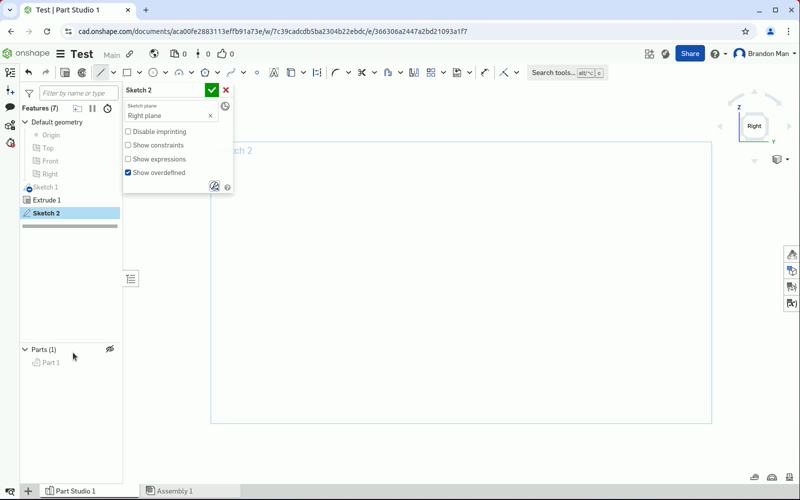
key_down(shift)
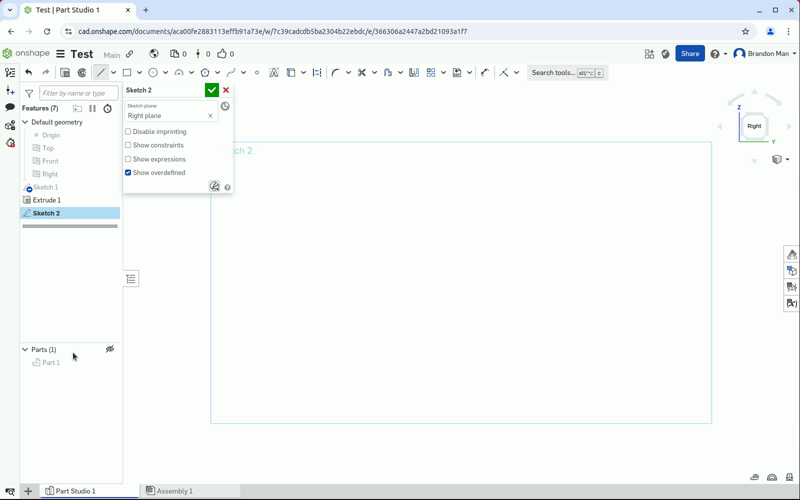
mouse_move(444, 182)
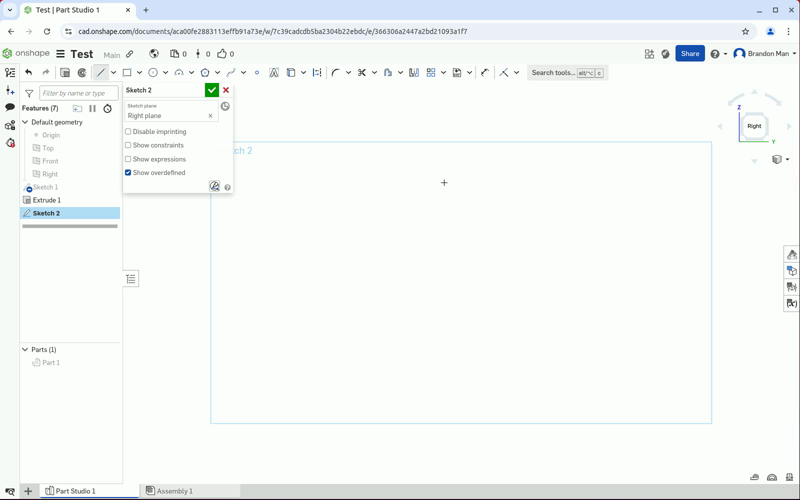
click(444, 182)
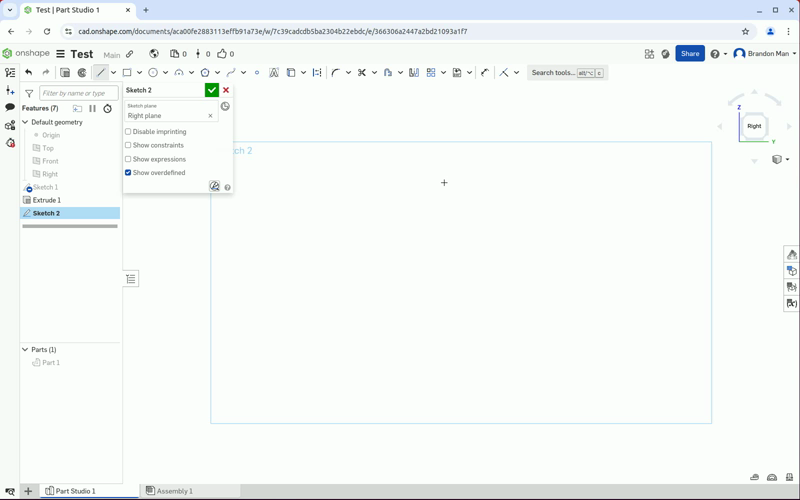
key_up(shift)
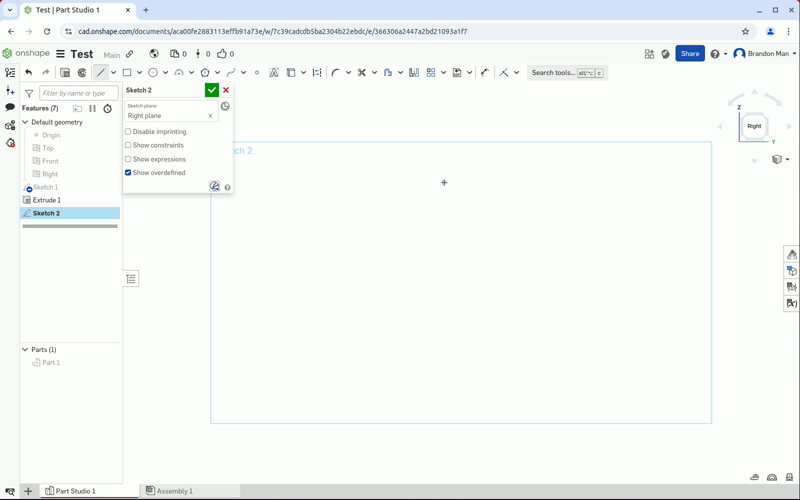
key_down(shift)
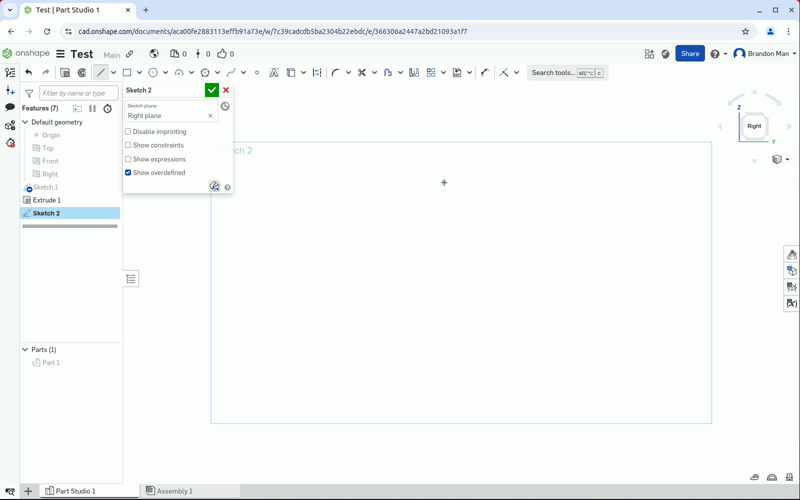
mouse_move(474, 182)
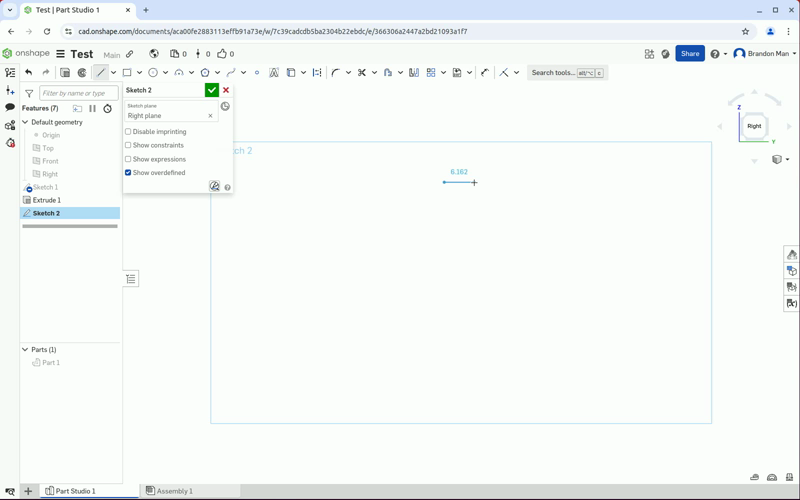
mouse_move(480, 182)
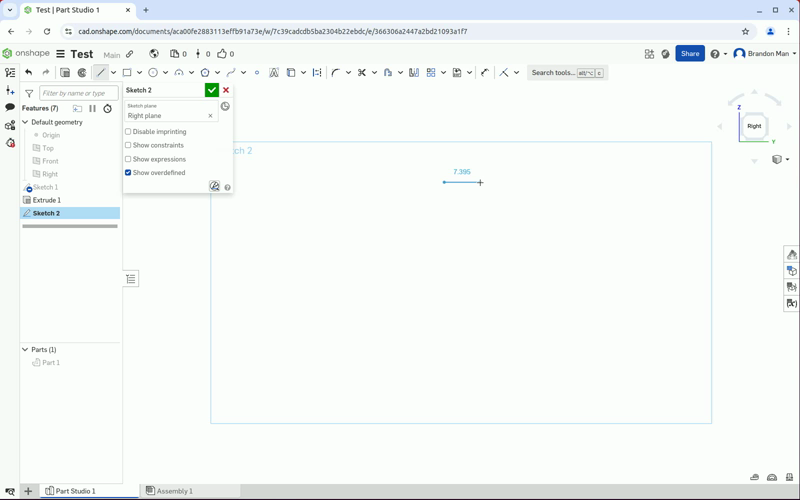
click(480, 182)
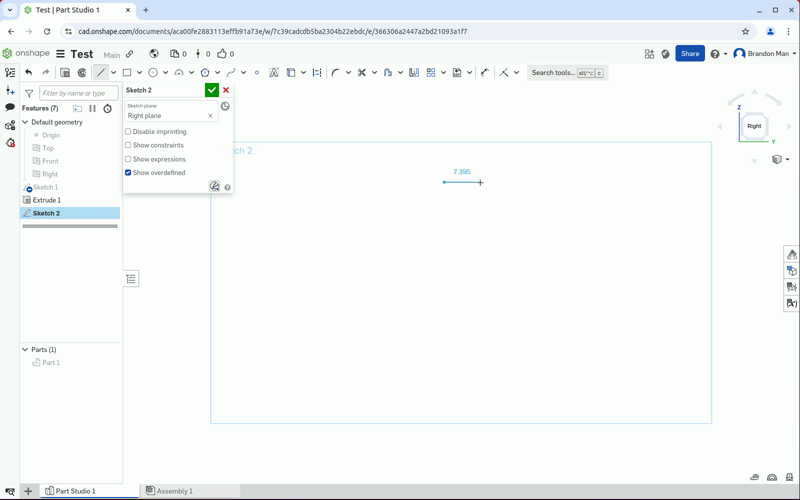
key_up(shift)
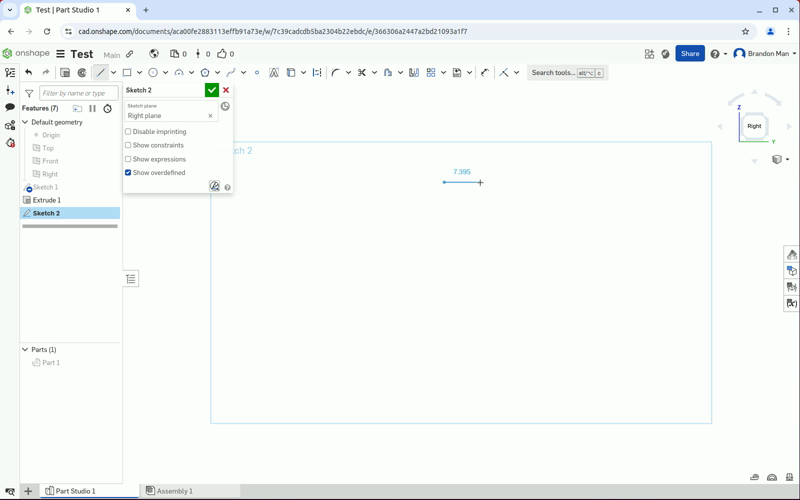
key_down(shift)
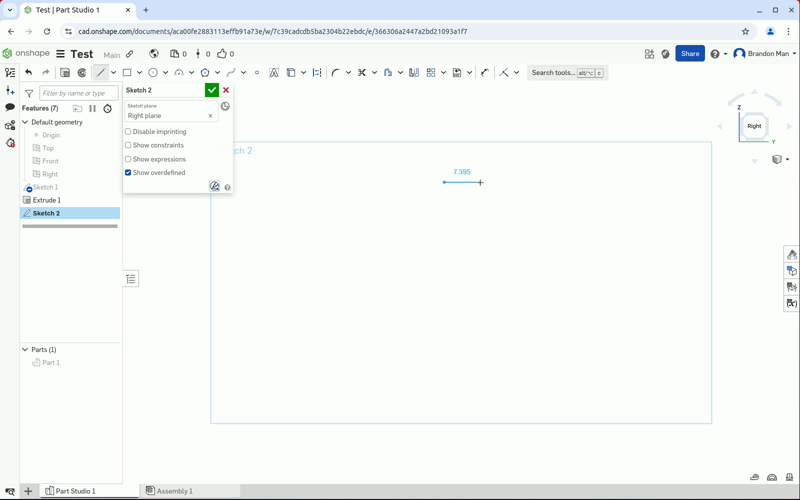
mouse_move(510, 182)
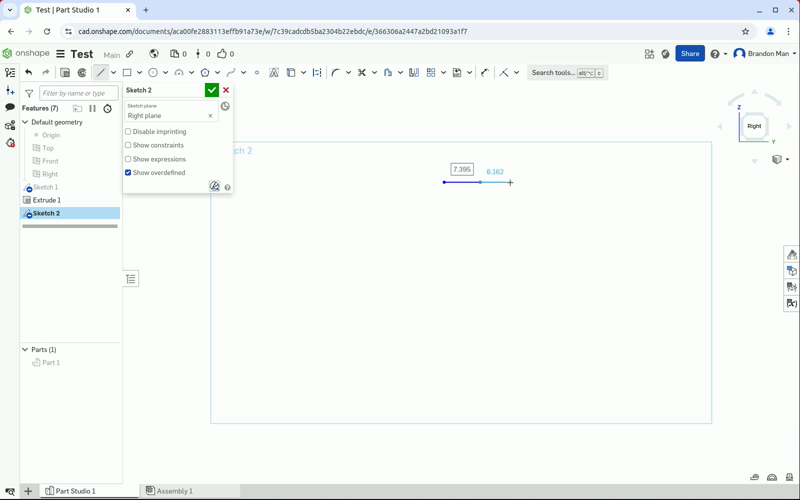
mouse_move(480, 170)
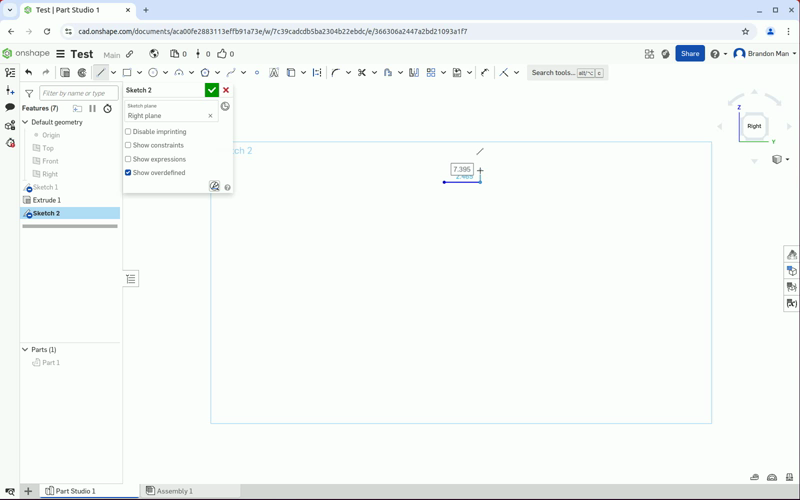
click(480, 170)
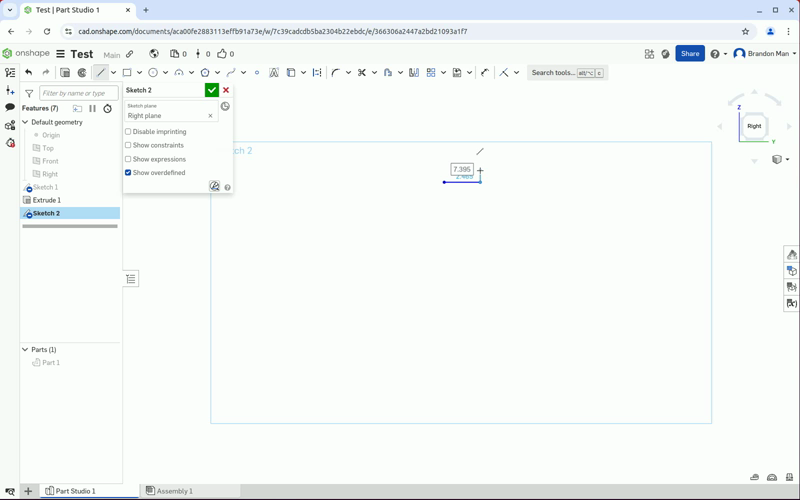
key_up(shift)
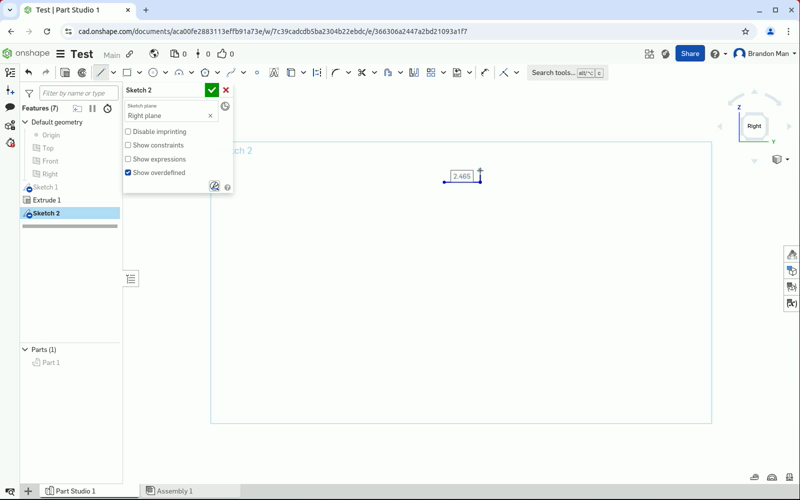
key_down(shift)
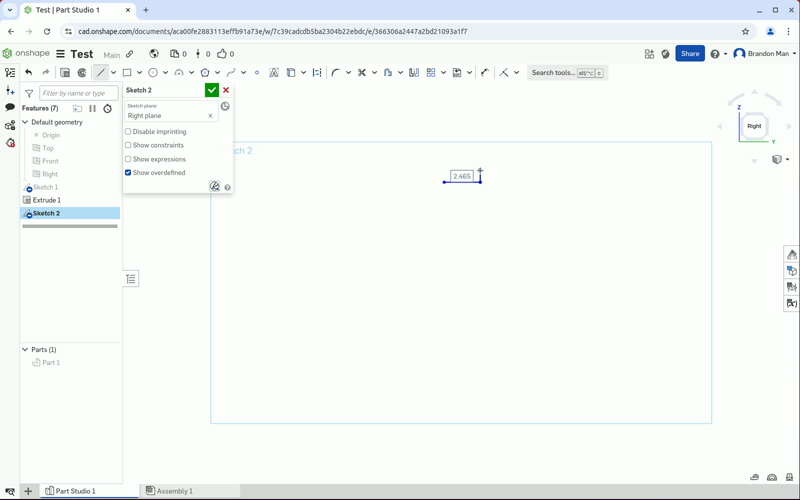
mouse_move(510, 170)
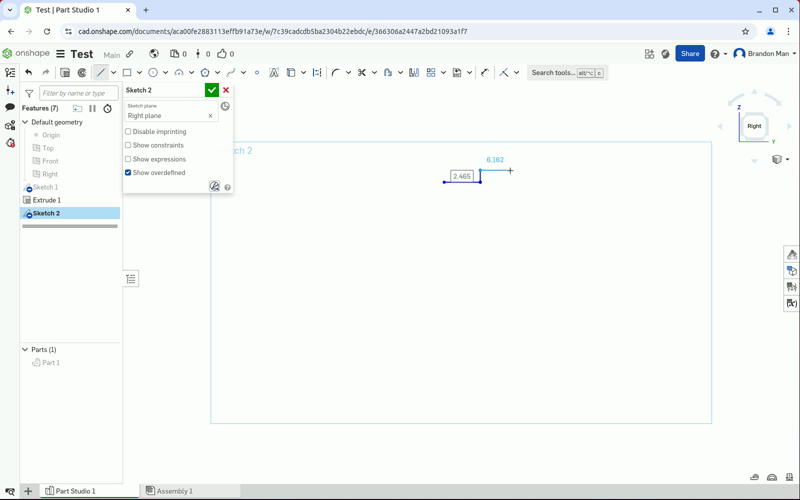
mouse_move(444, 170)
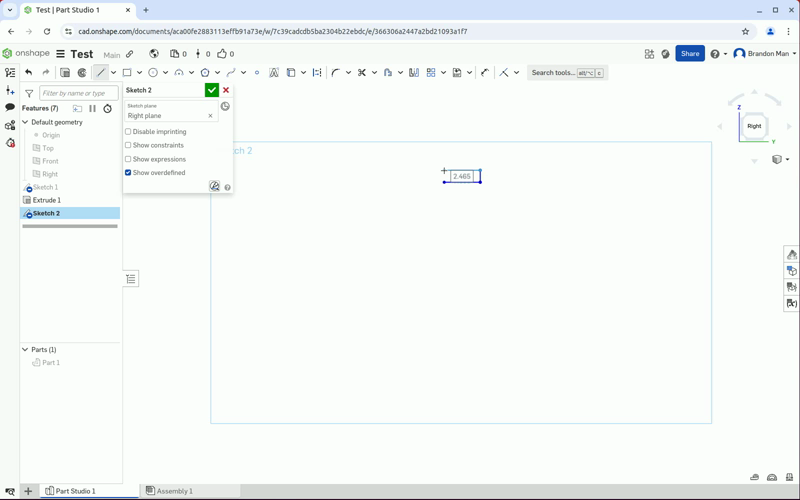
click(444, 170)
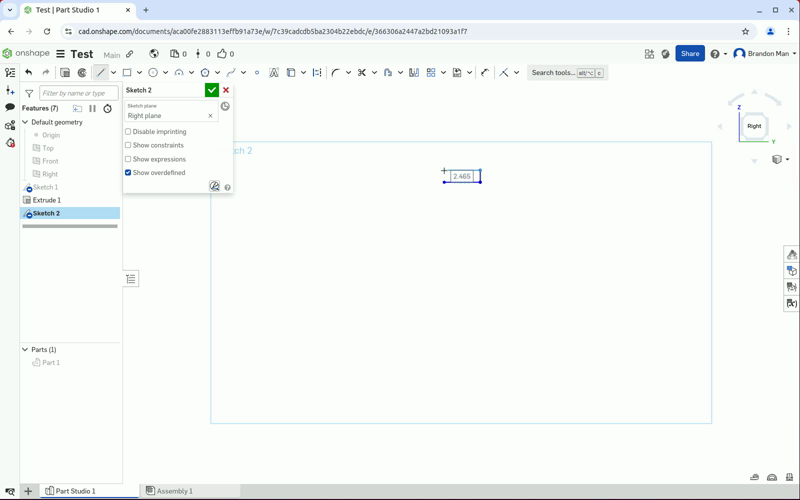
key_up(shift)
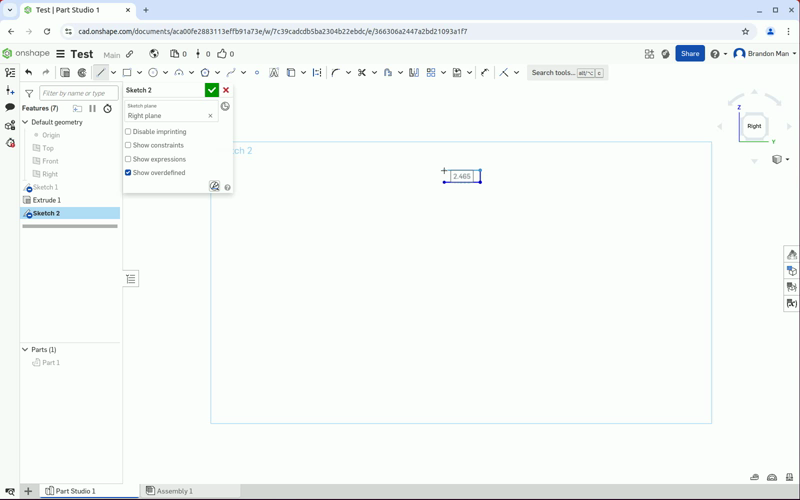
mouse_move(474, 170)
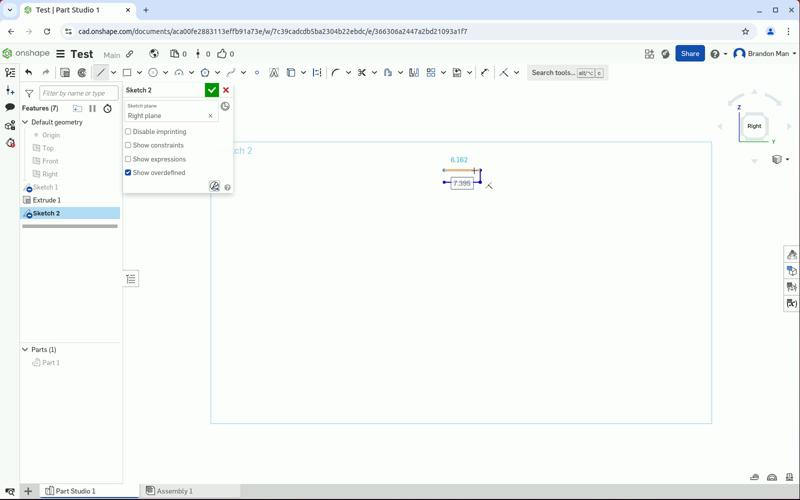
key_down(shift)
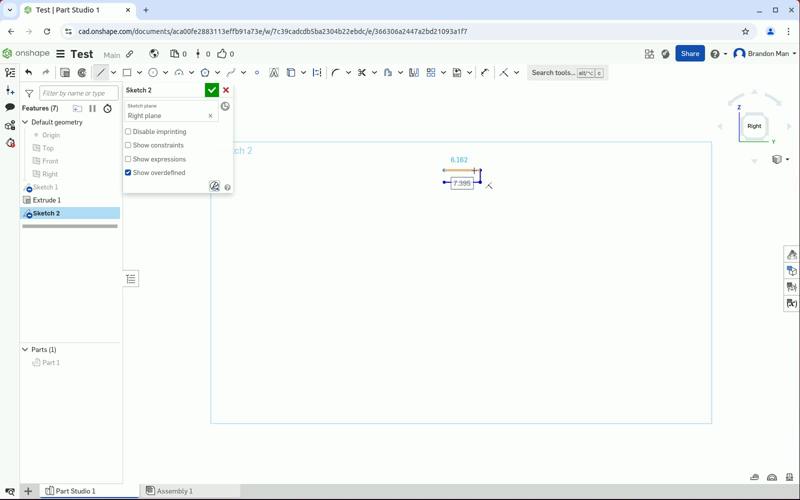
mouse_move(444, 182)
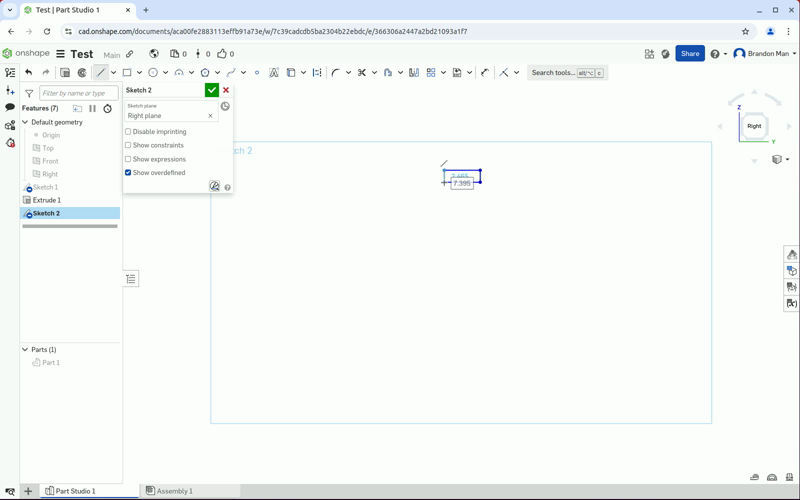
key_up(shift)
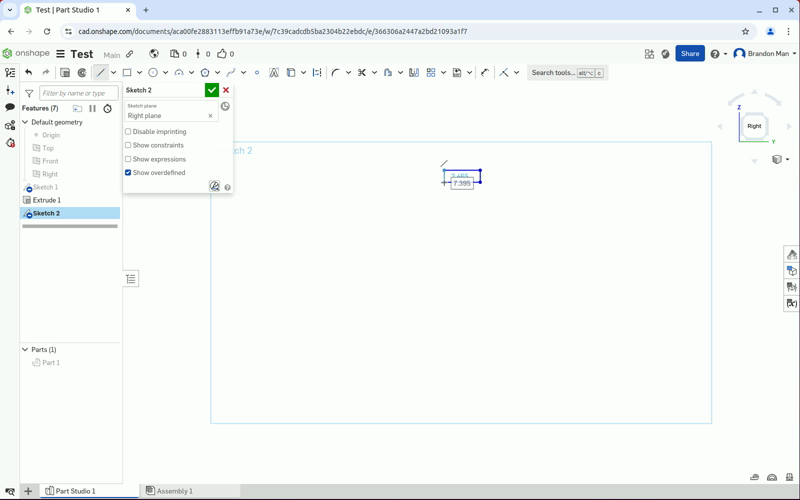
click(444, 182)
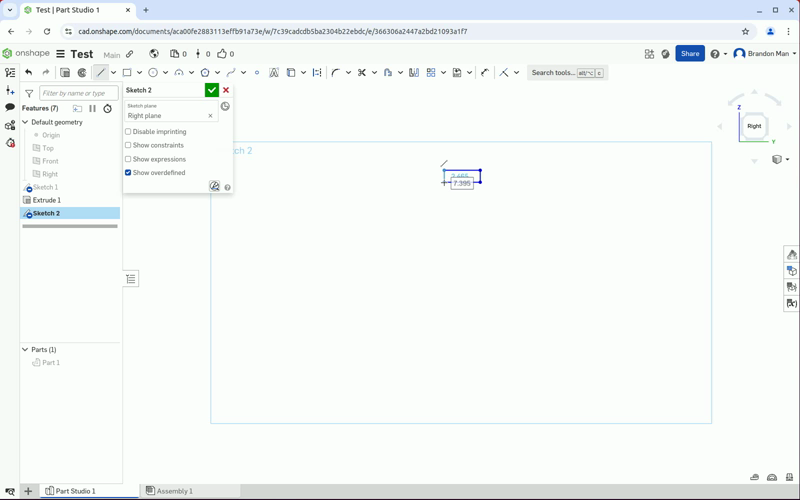
key(esc)
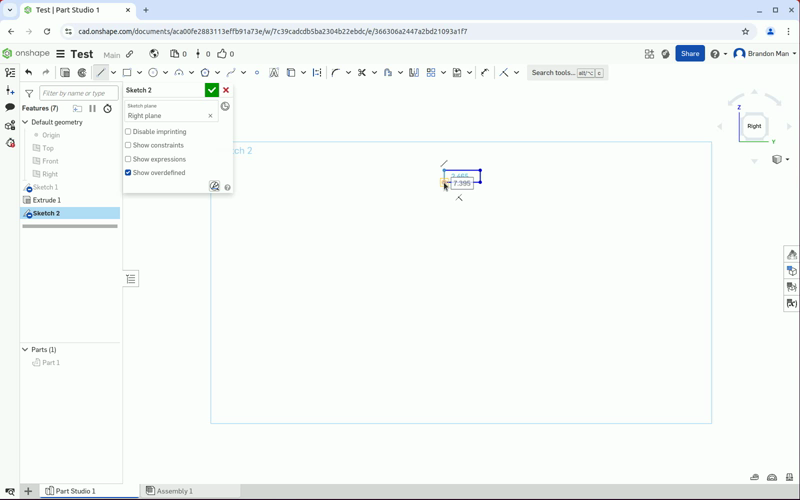
mouse_move(455, 171)
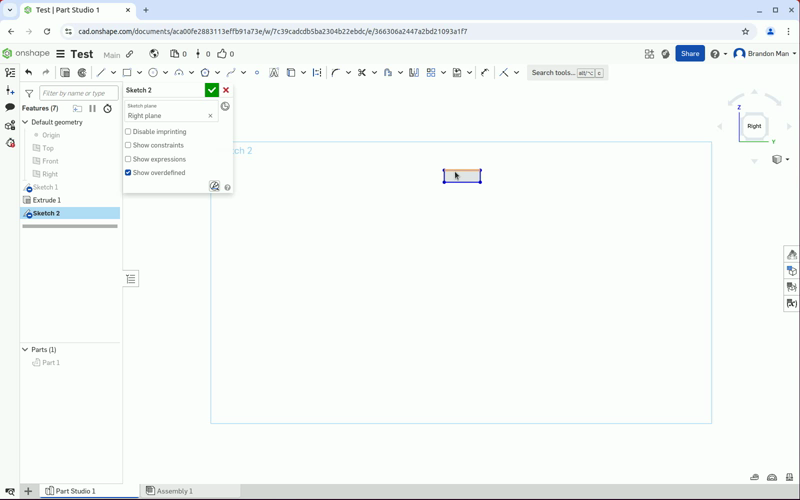
scroll(6)
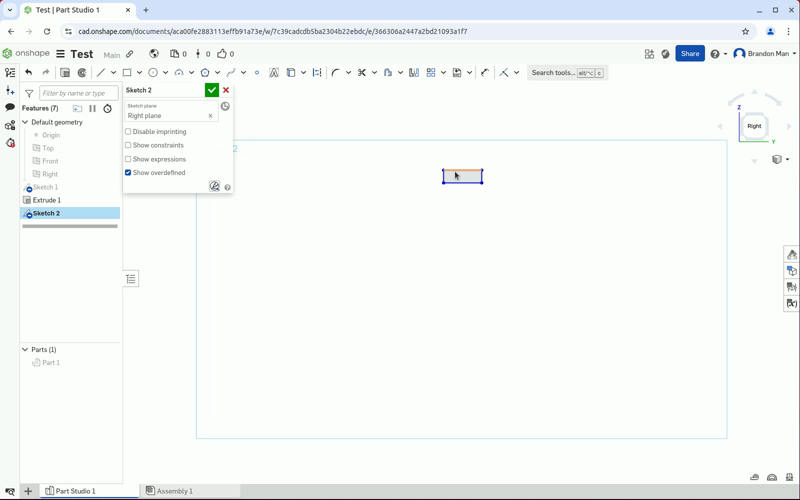
scroll(6)
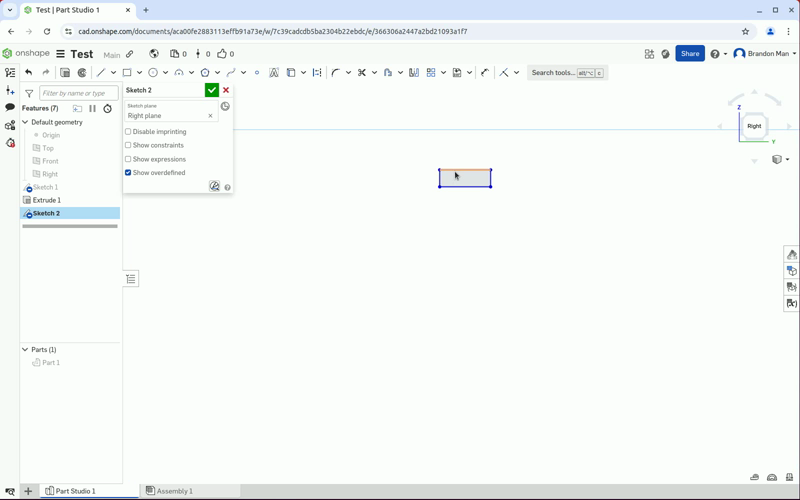
scroll(6)
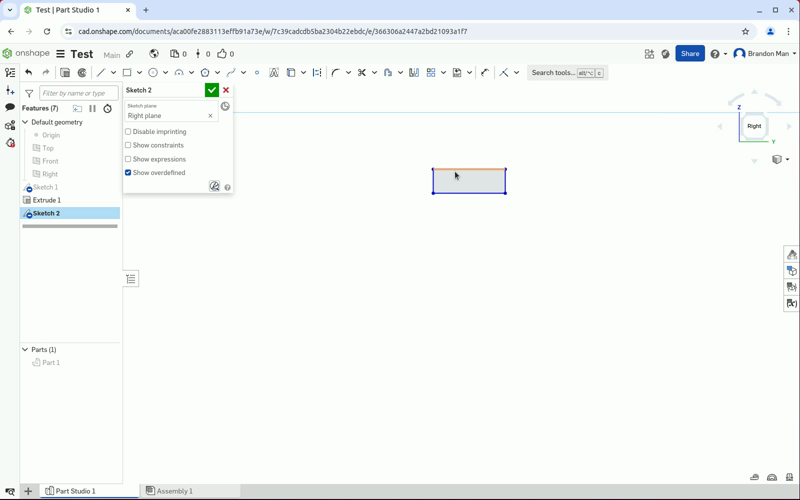
scroll(6)
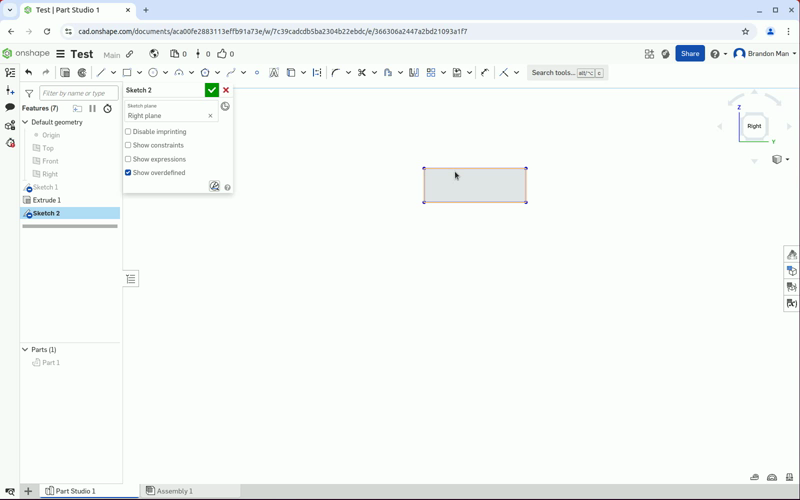
scroll(6)
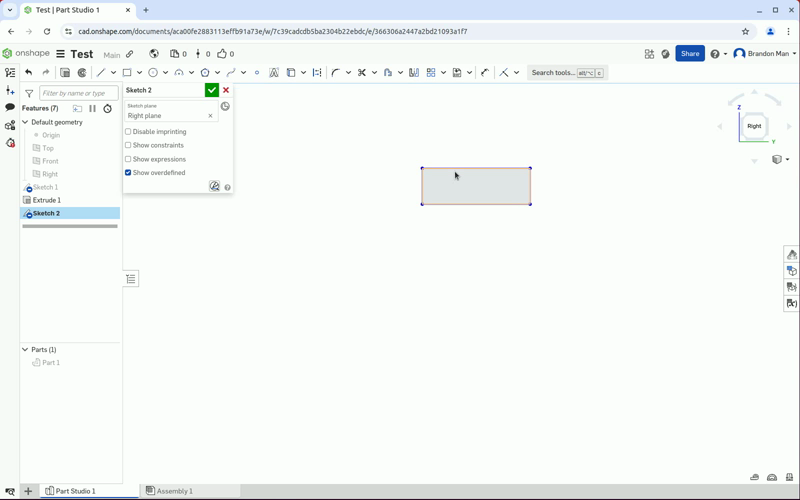
scroll(6)
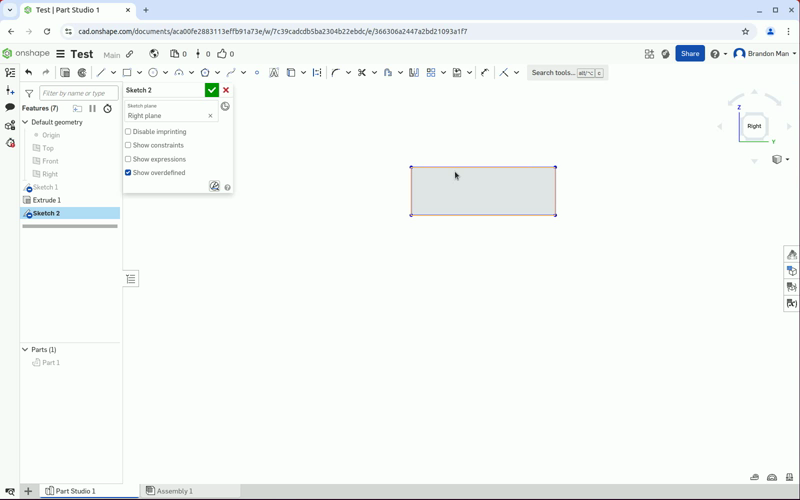
scroll(6)
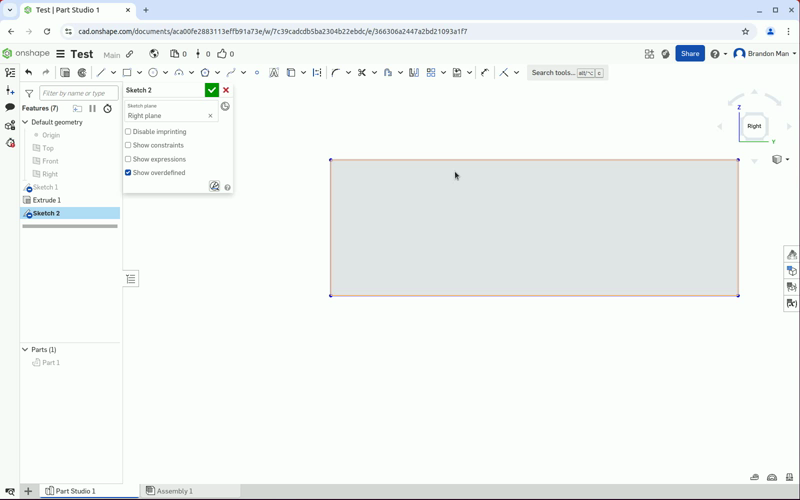
click(455, 171)
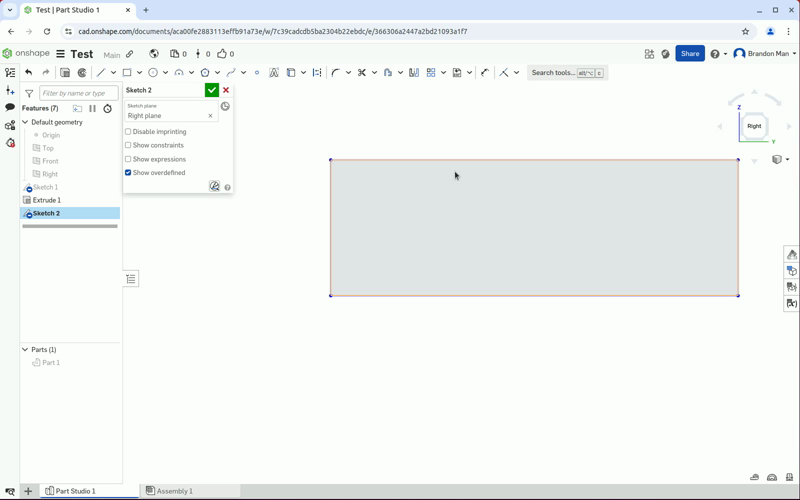
scroll(-6)
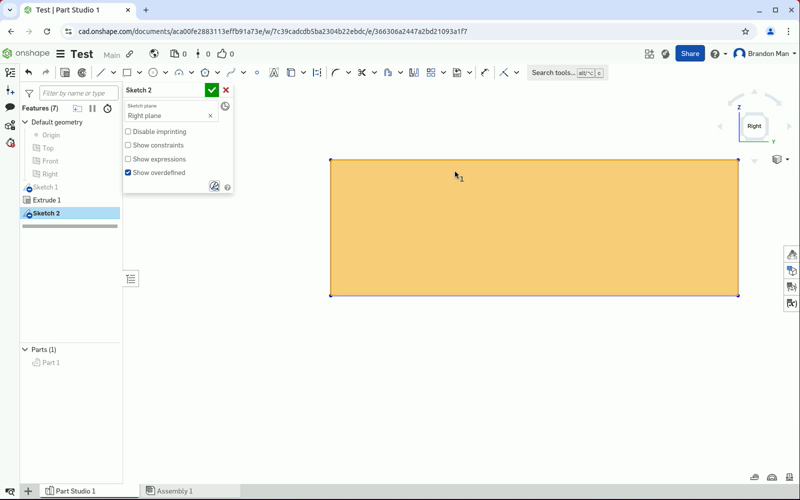
scroll(-6)
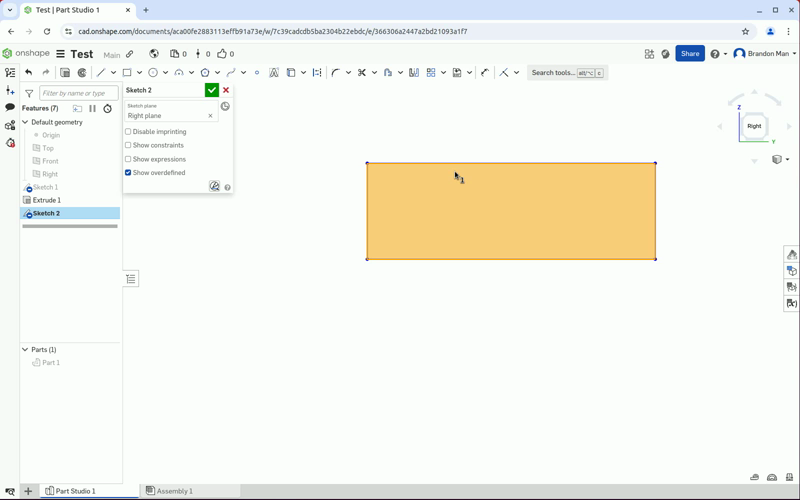
scroll(-6)
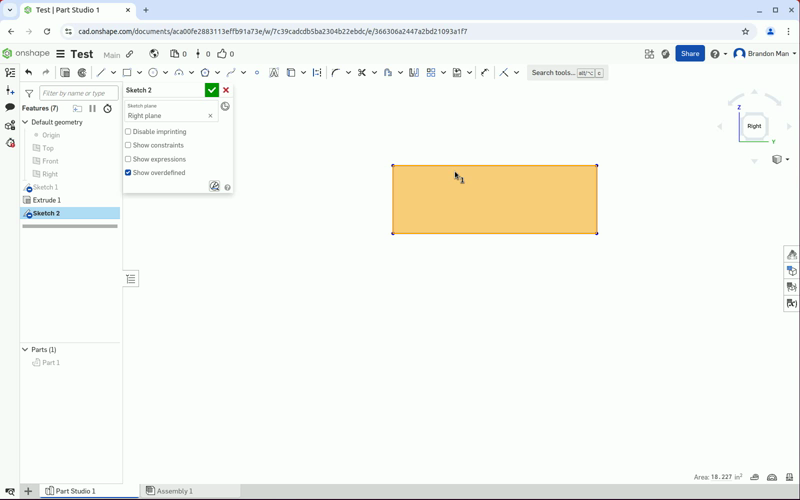
scroll(-6)
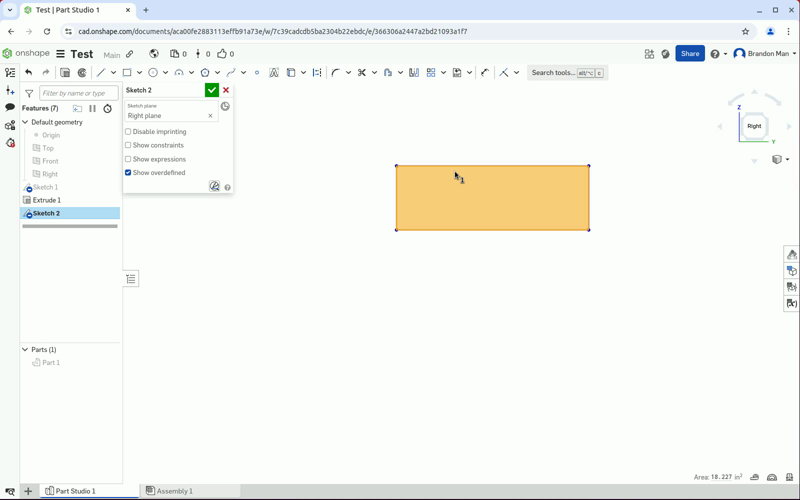
scroll(-6)
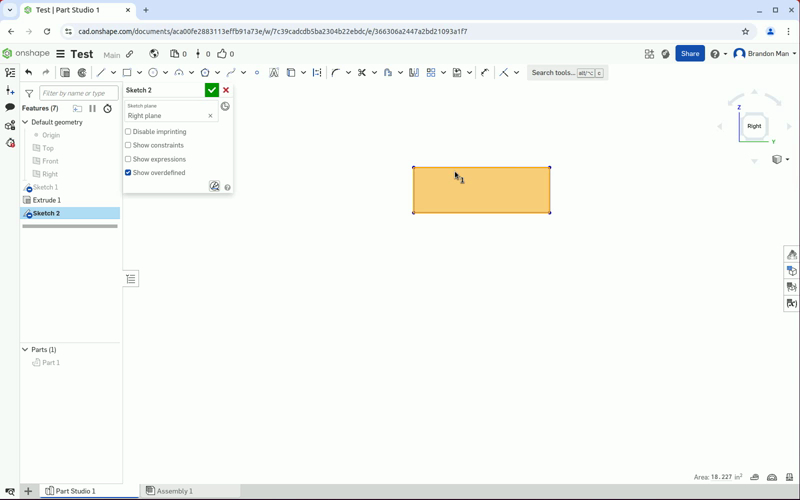
scroll(-6)
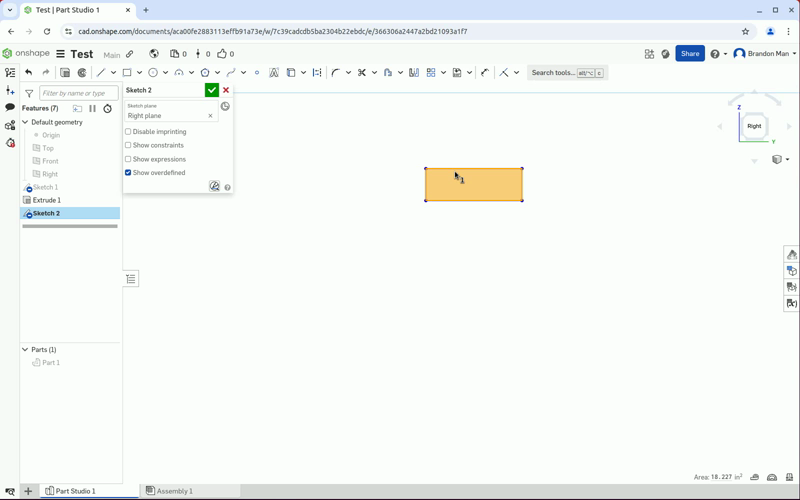
scroll(-6)
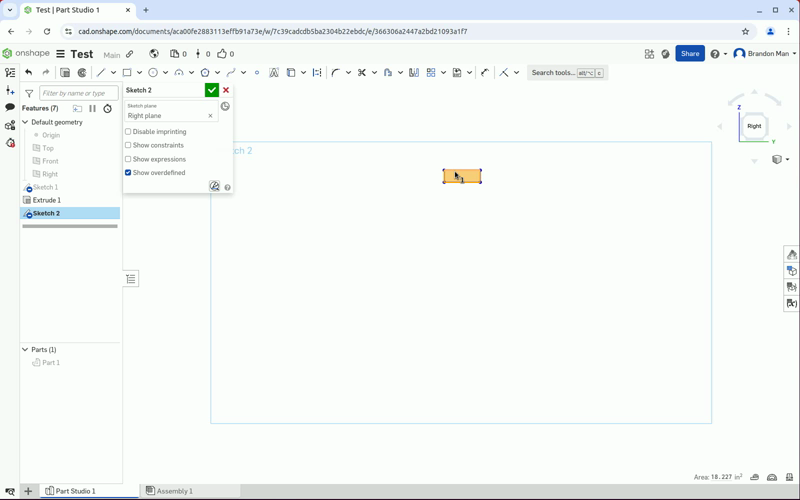
mouse_move(73, 352)
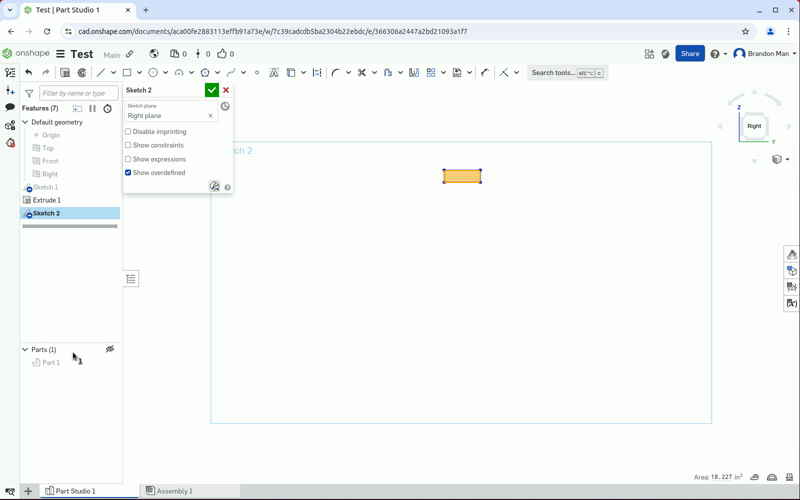
key(shift+y)
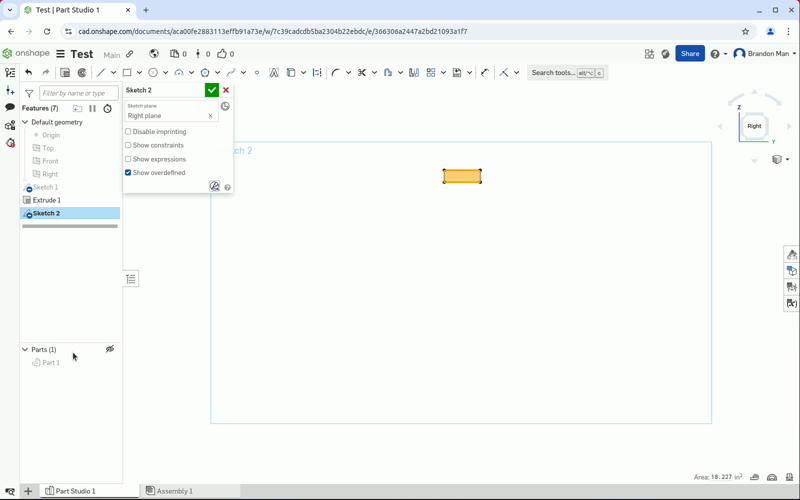
key(shift+e)
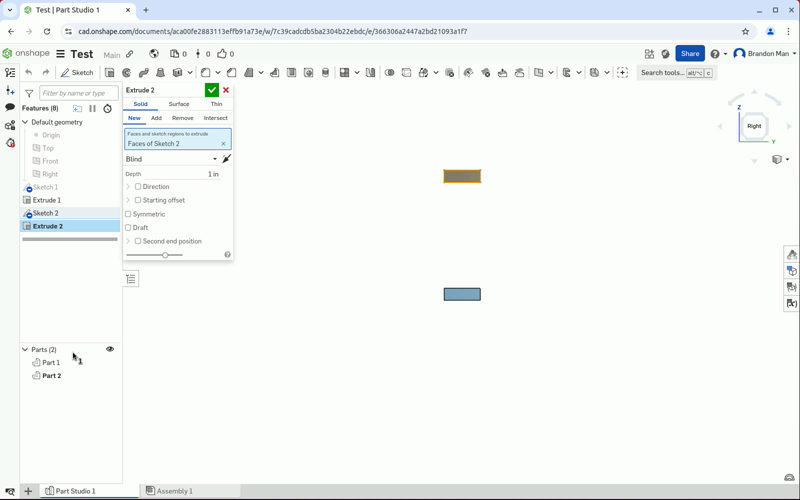
mouse_move(143, 106)
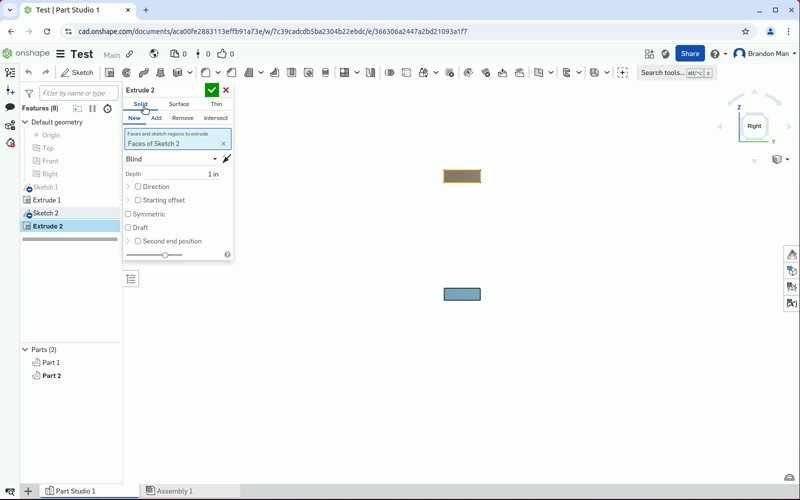
click(143, 106)
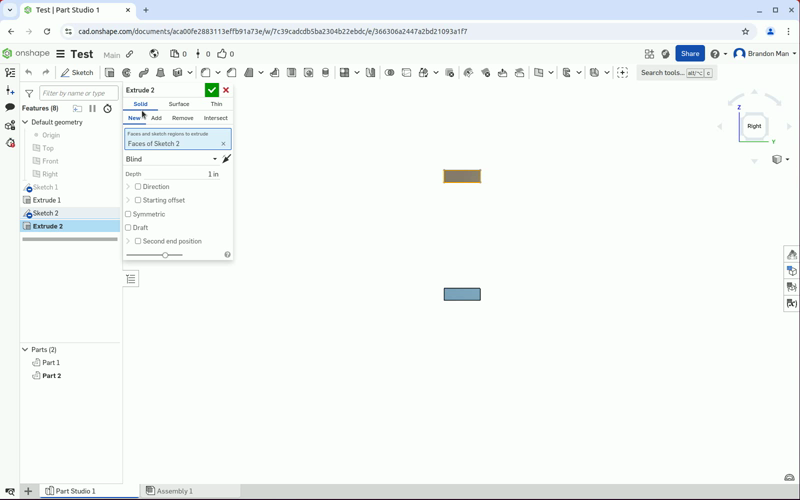
mouse_move(137, 120)
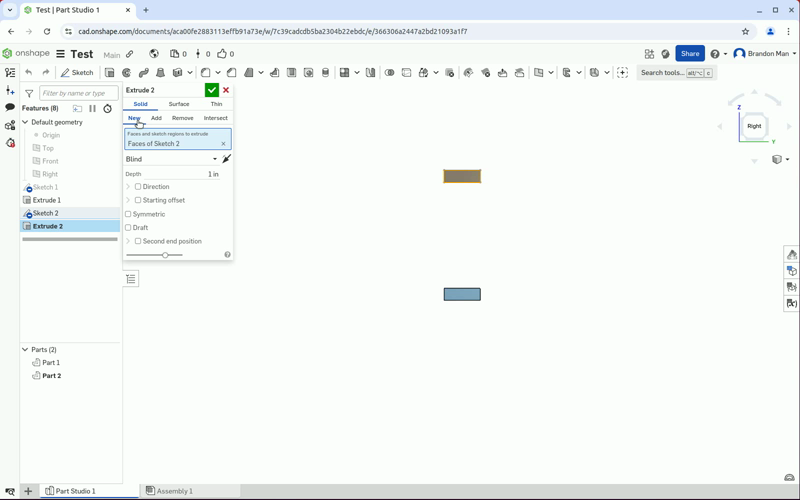
click(137, 120)
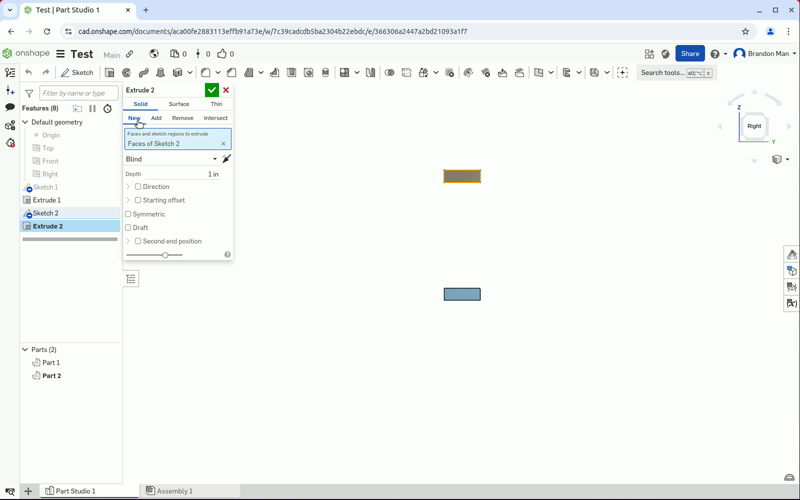
key(tab, 4)
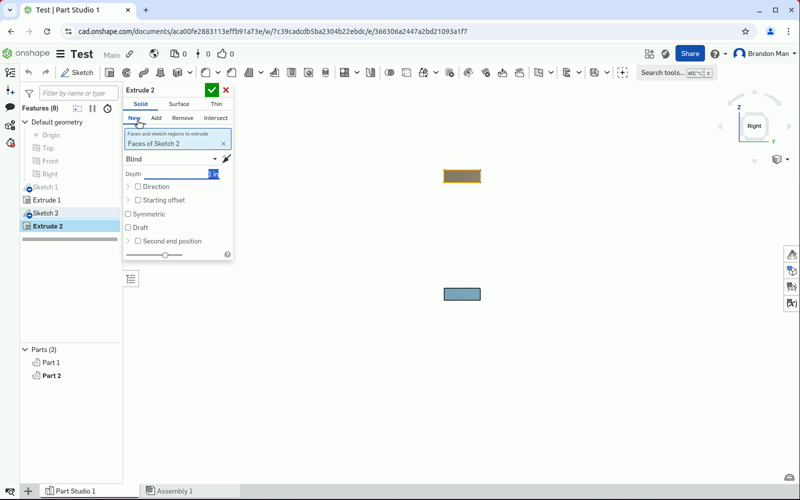
text(-2.407)
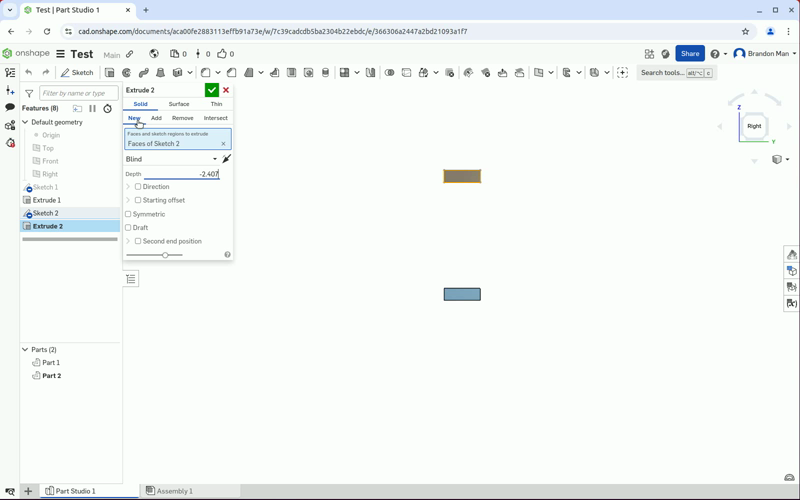
key(enter)
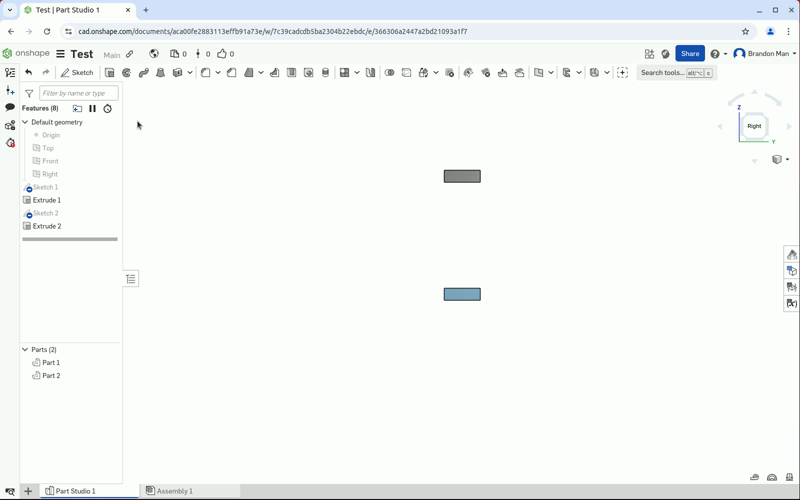
key(shift+h)
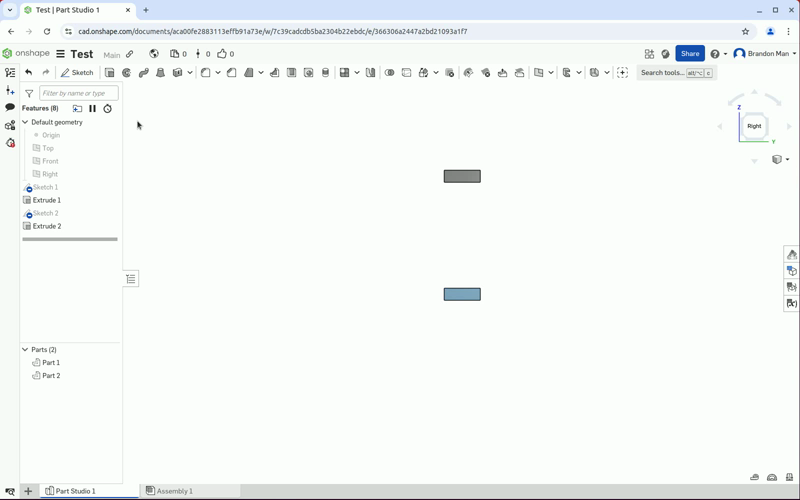
key(shift+h)
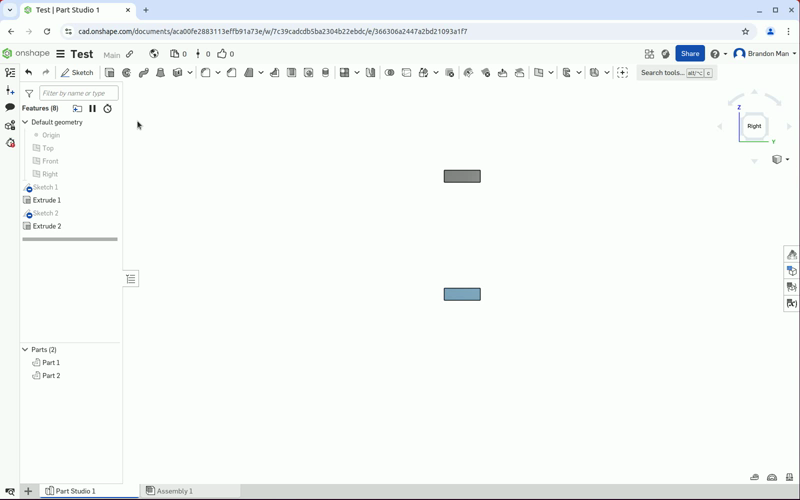
mouse_move(73, 189)
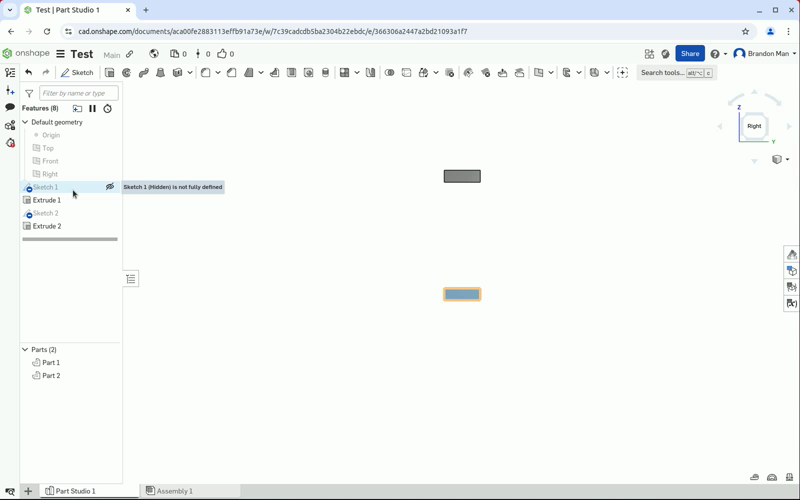
click(73, 189)
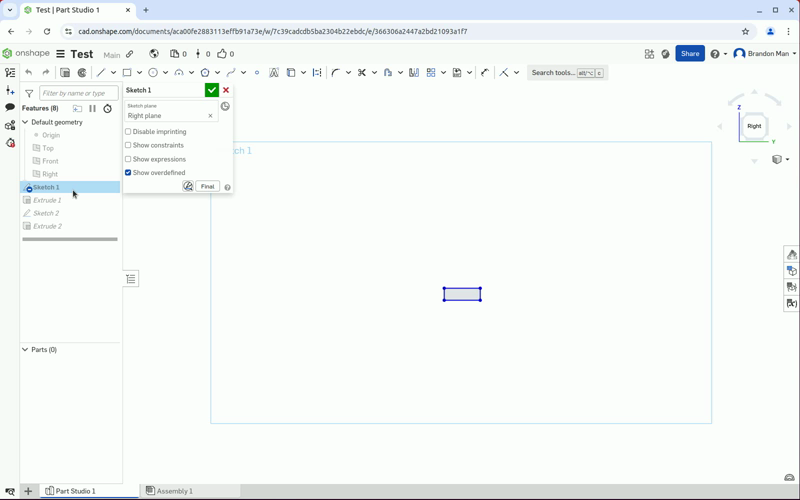
mouse_move(229, 92)
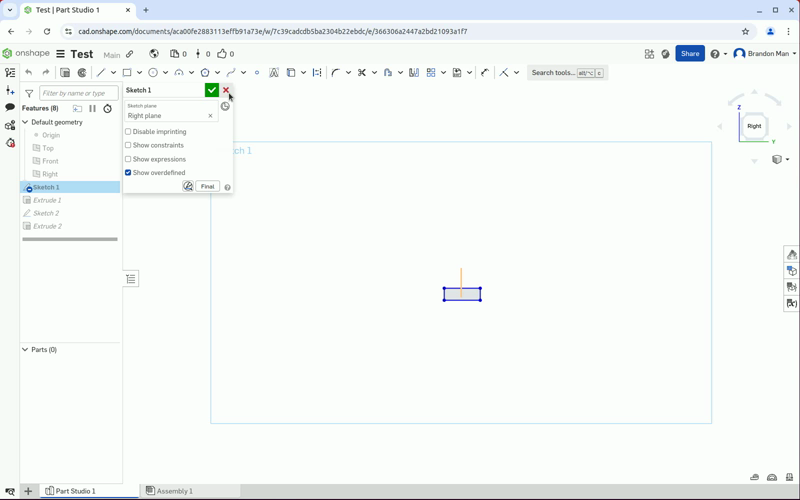
click(229, 92)
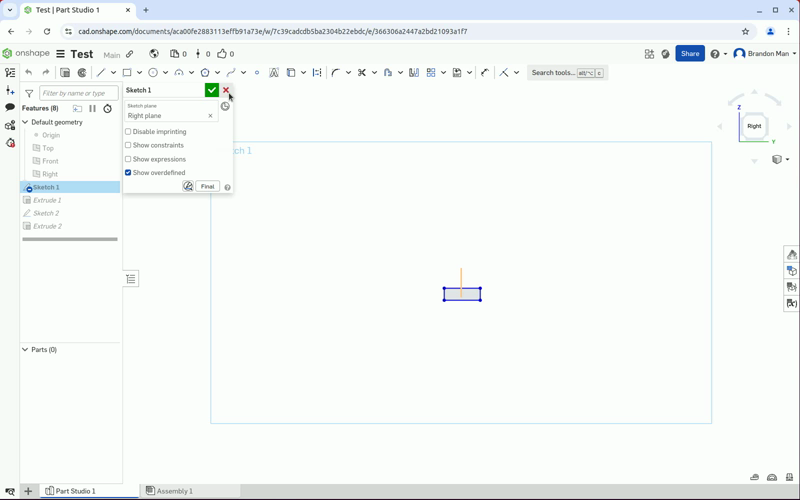
key(shift+s)
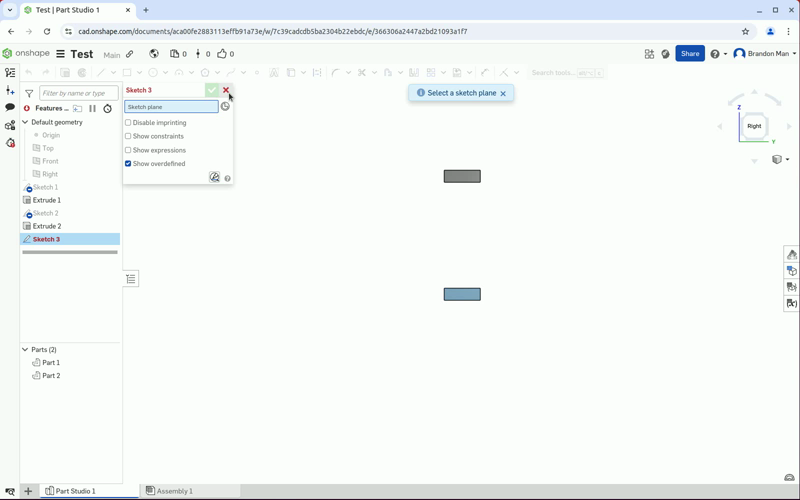
mouse_move(73, 176)
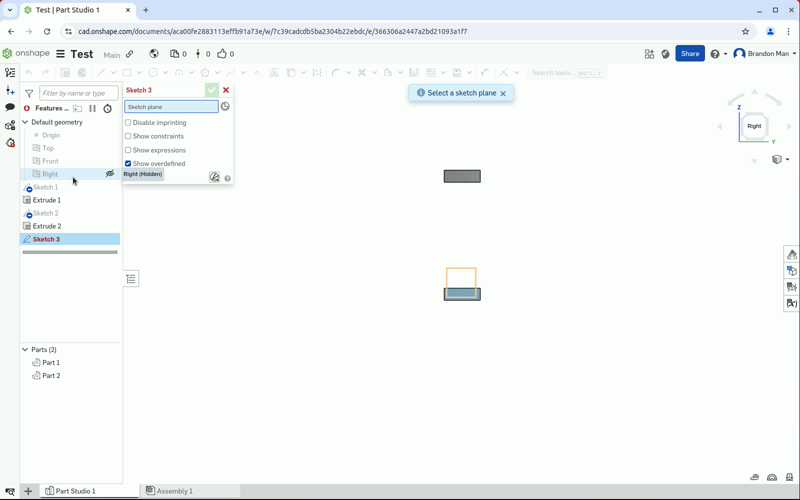
click(73, 176)
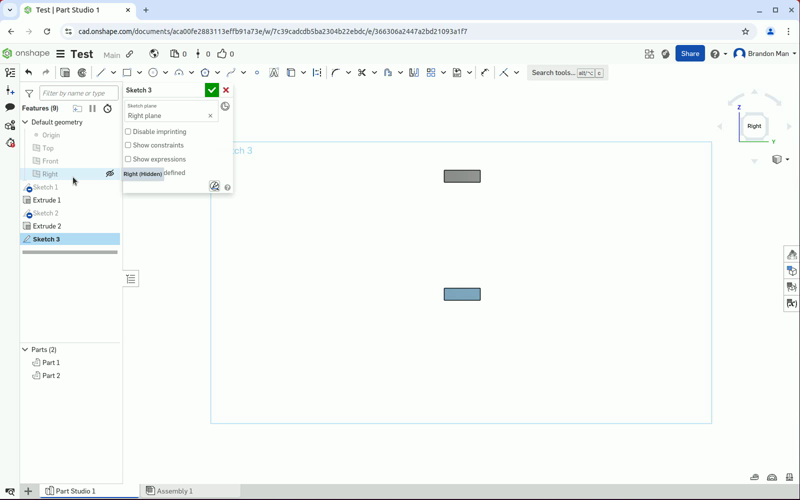
mouse_move(73, 352)
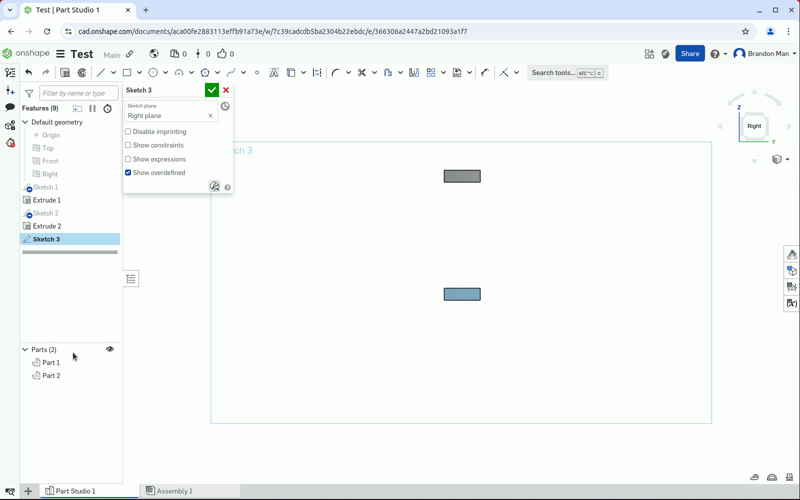
key(y)
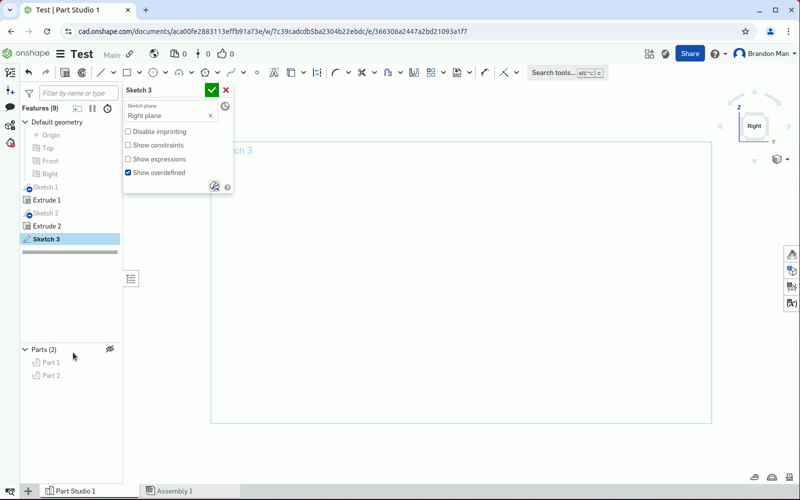
key(l)
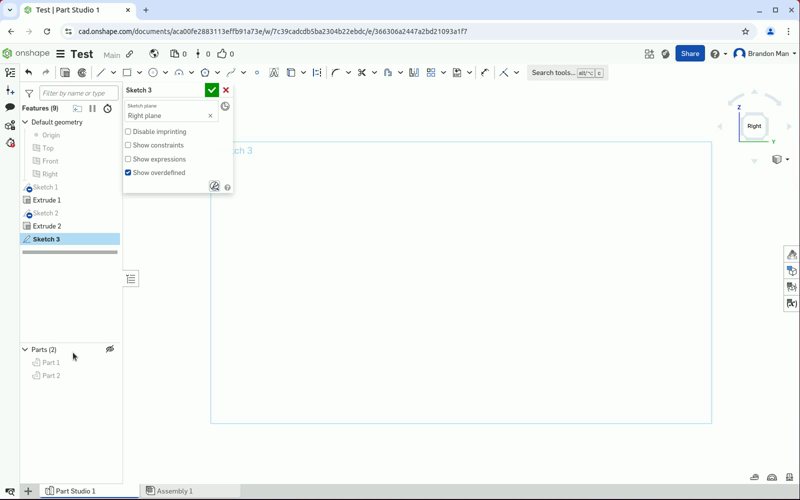
key_down(shift)
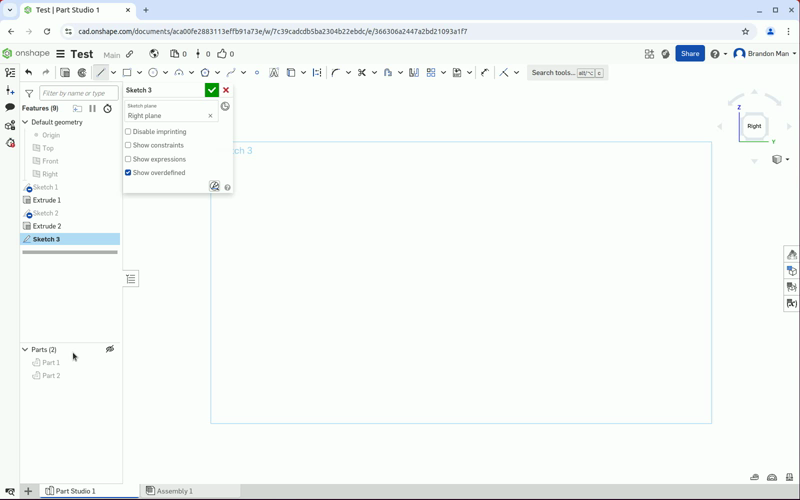
mouse_move(444, 253)
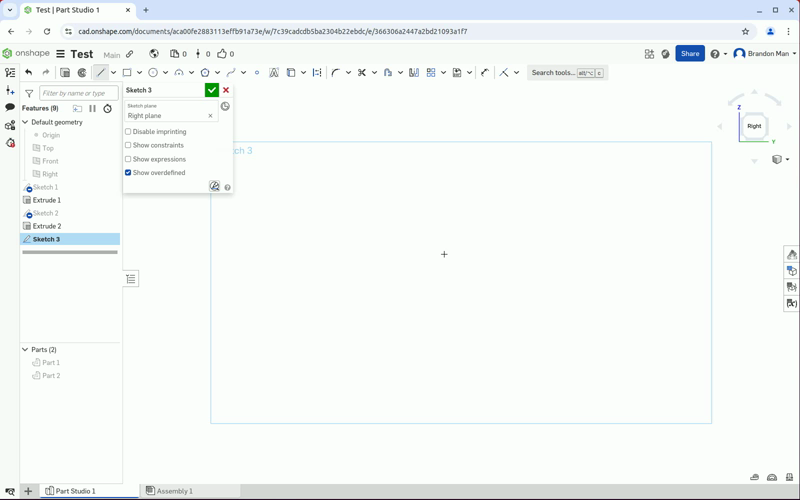
click(444, 253)
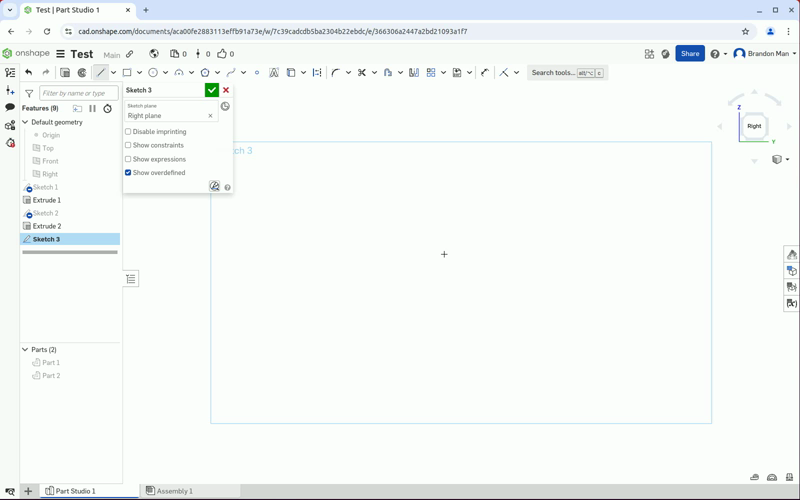
key_up(shift)
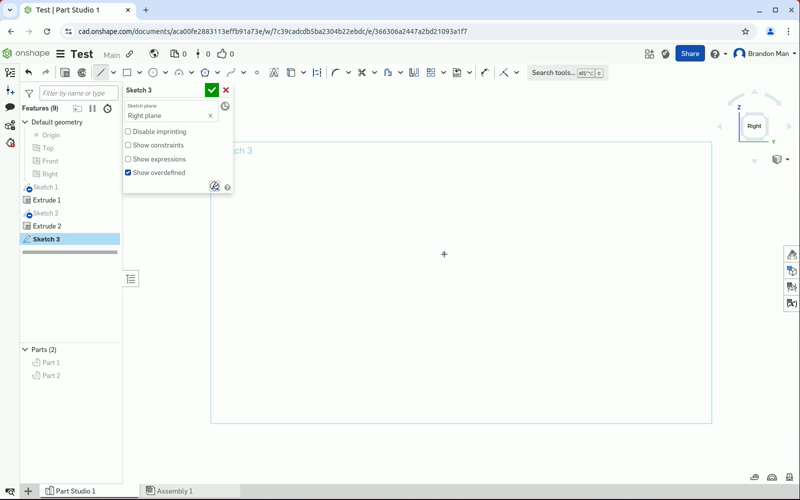
key_down(shift)
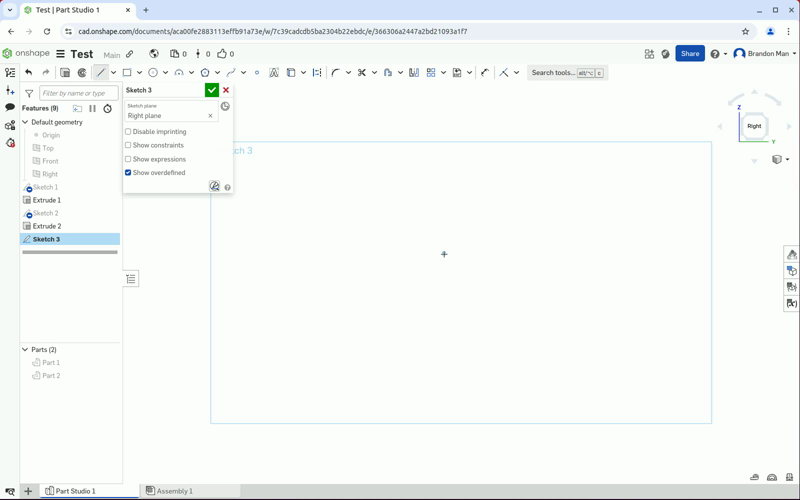
mouse_move(474, 253)
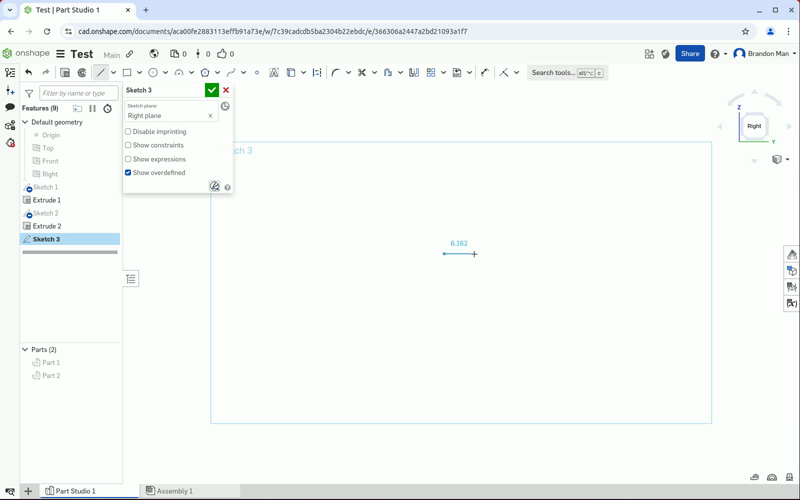
mouse_move(480, 253)
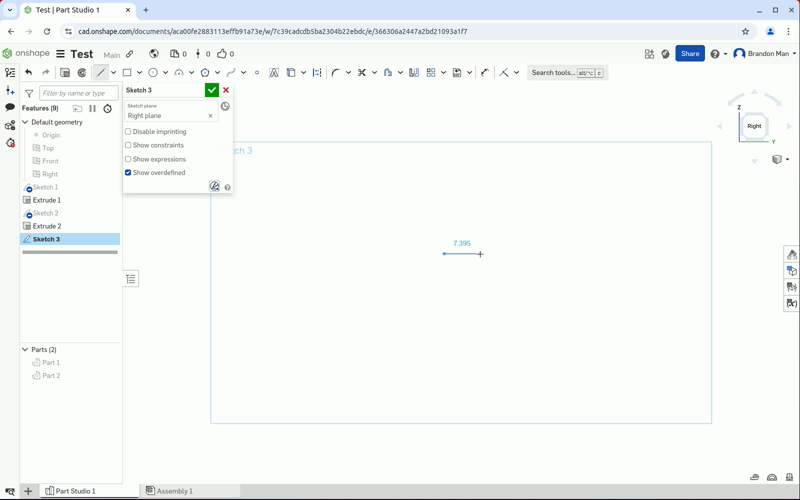
click(480, 253)
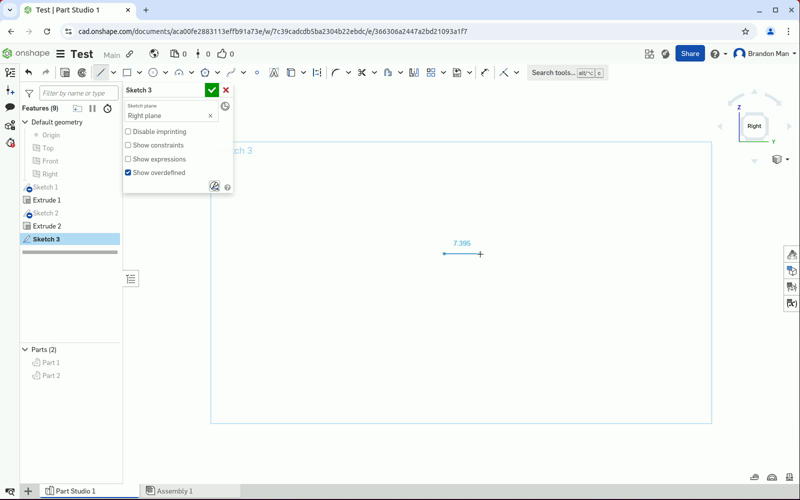
key_up(shift)
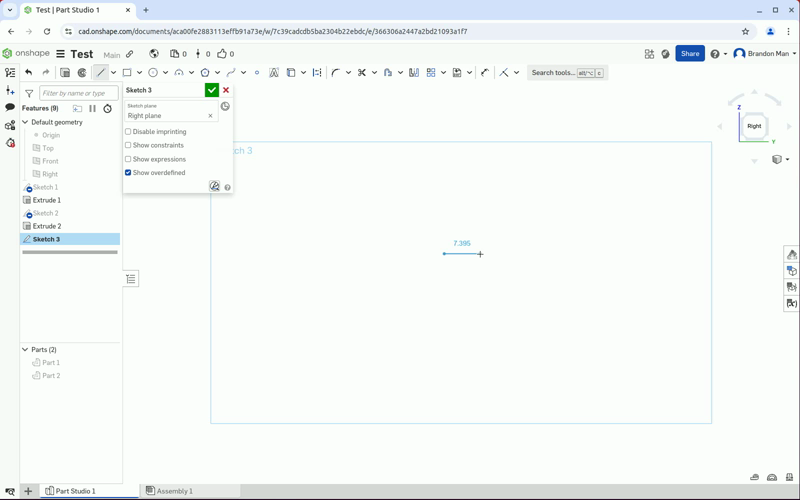
key_down(shift)
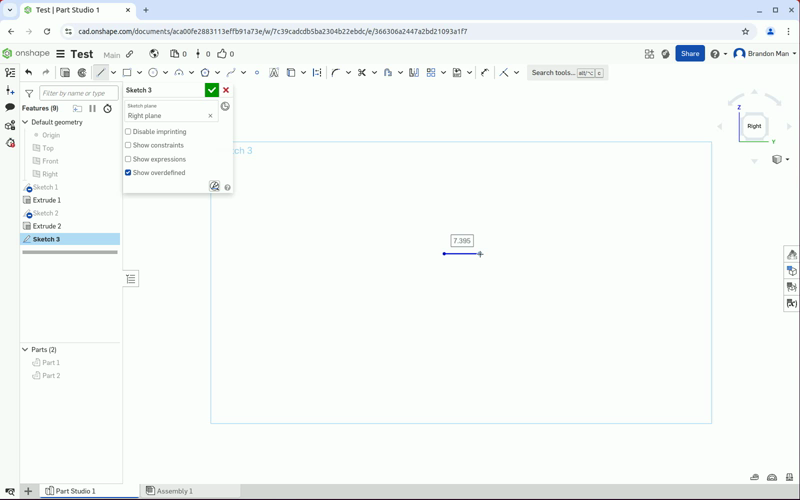
mouse_move(510, 253)
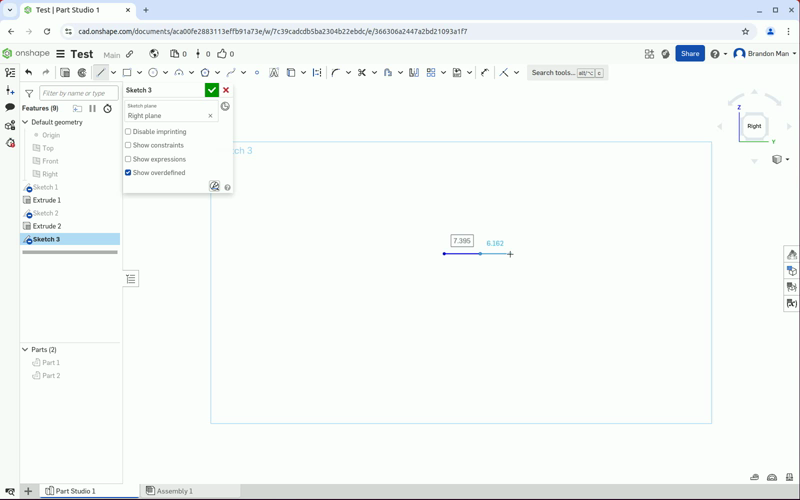
mouse_move(480, 241)
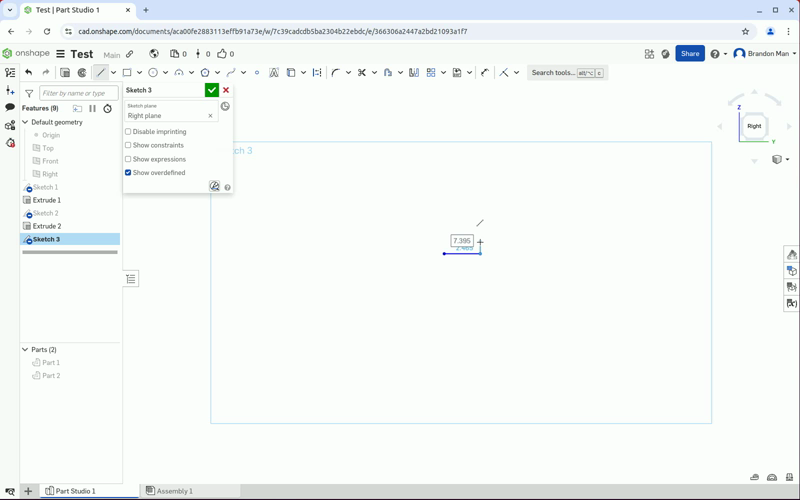
click(480, 241)
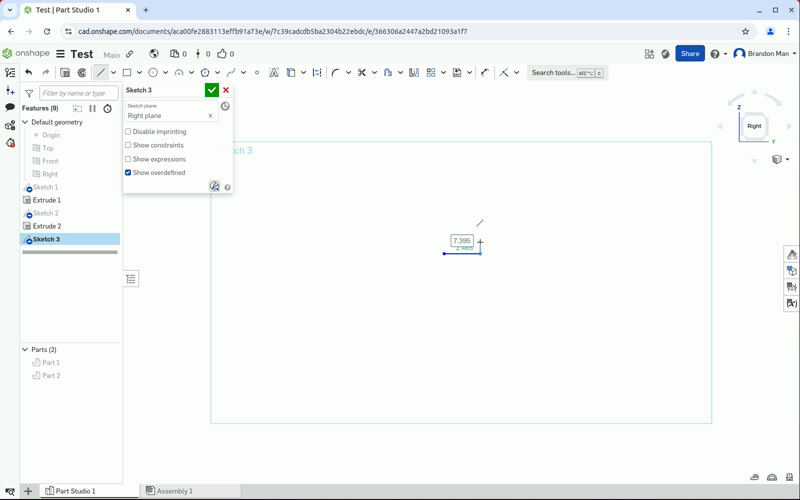
key_up(shift)
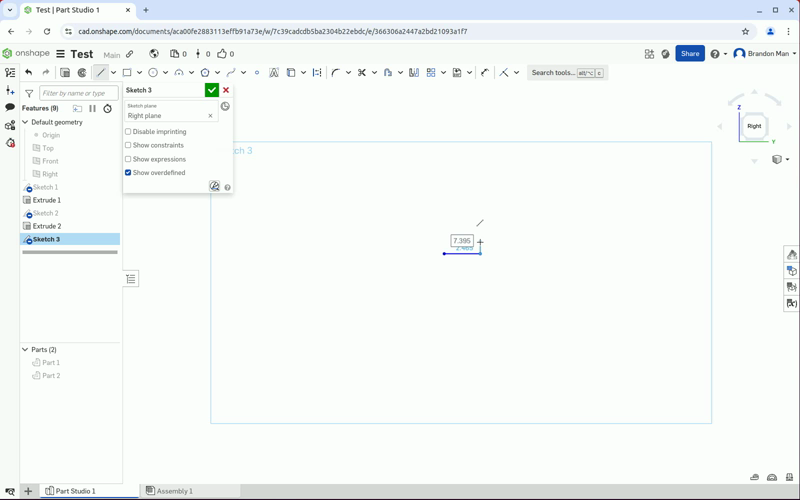
key_down(shift)
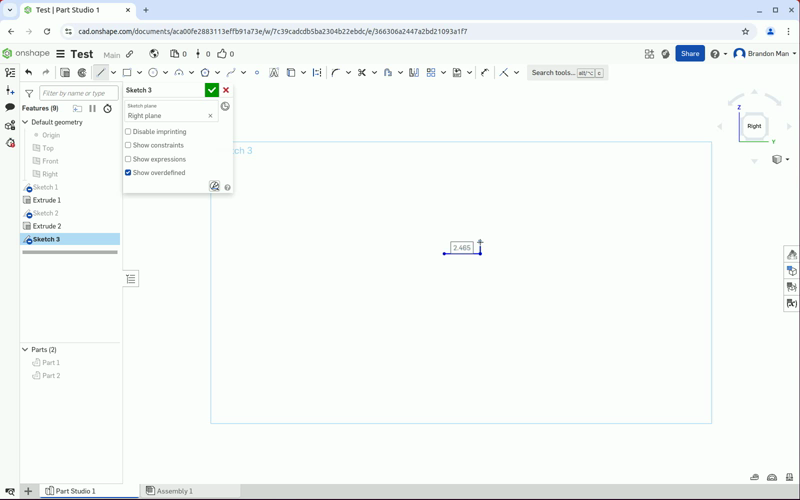
mouse_move(510, 241)
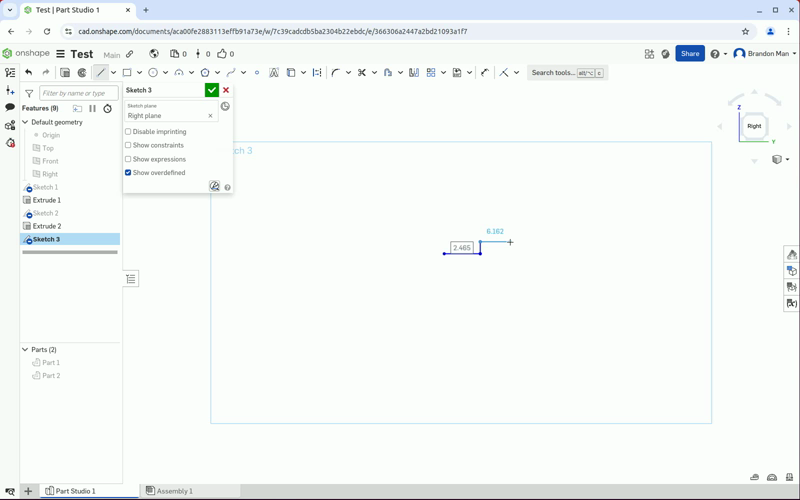
mouse_move(444, 241)
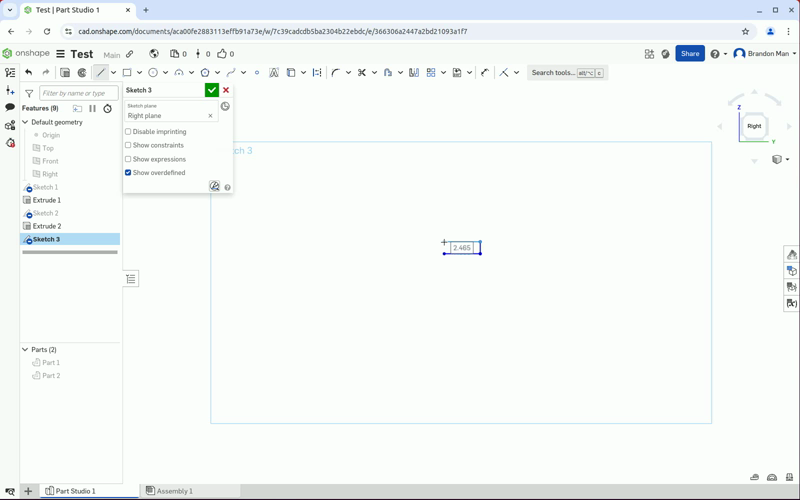
click(444, 241)
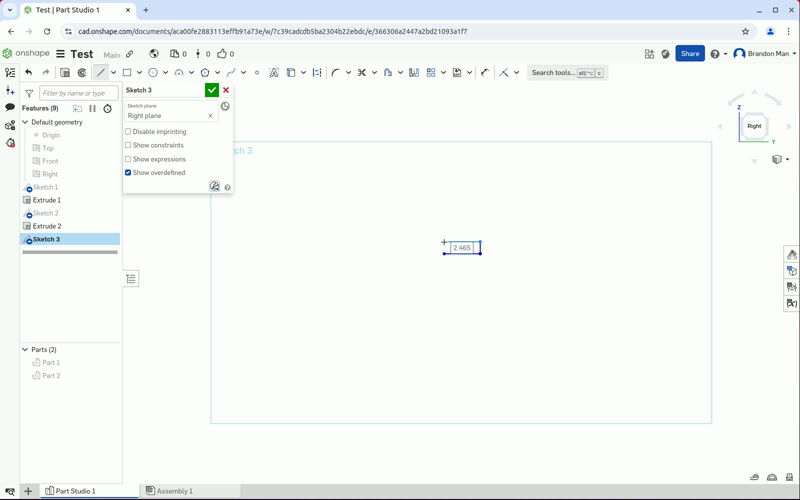
key_up(shift)
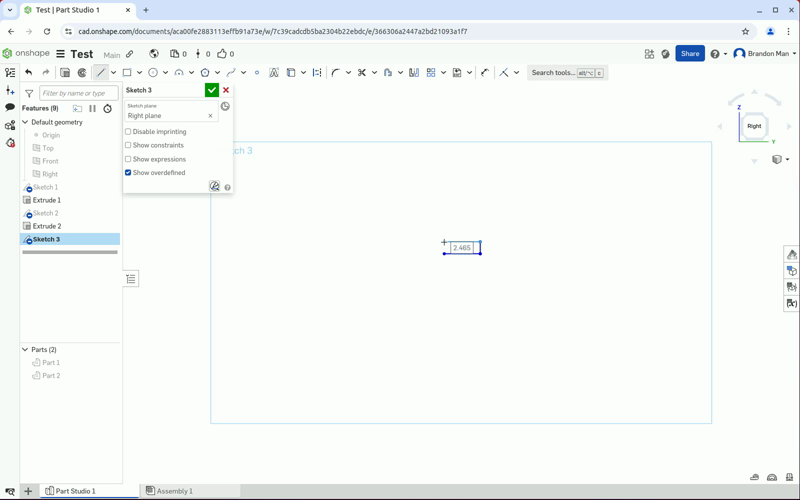
mouse_move(474, 241)
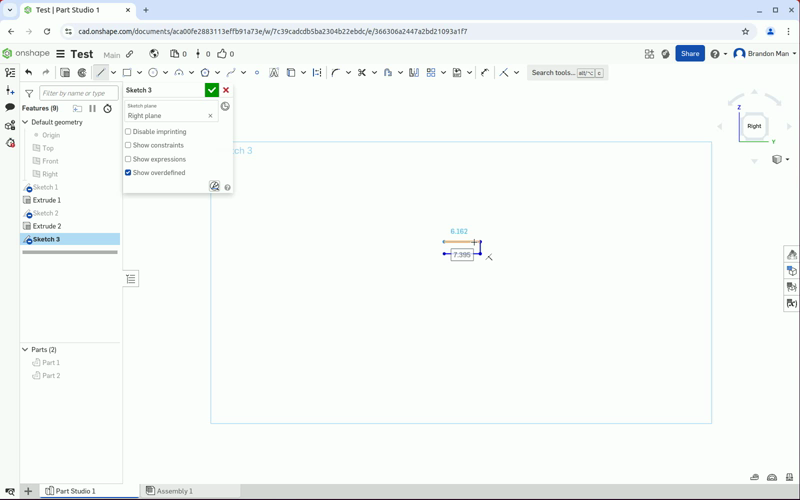
key_down(shift)
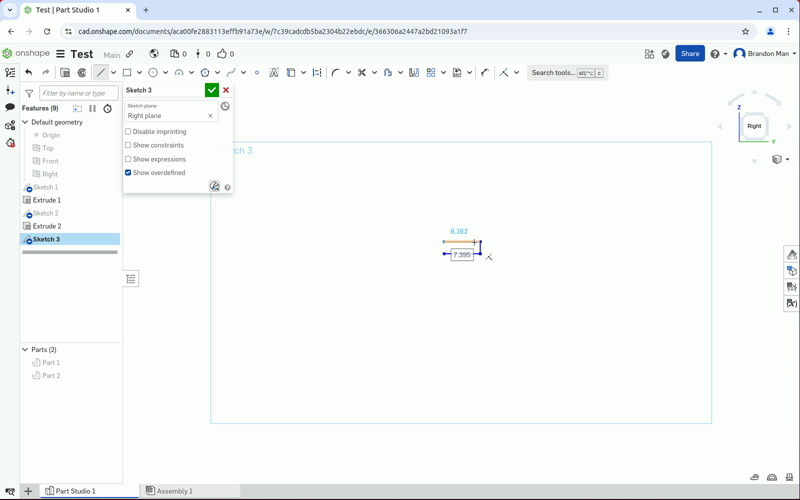
mouse_move(444, 253)
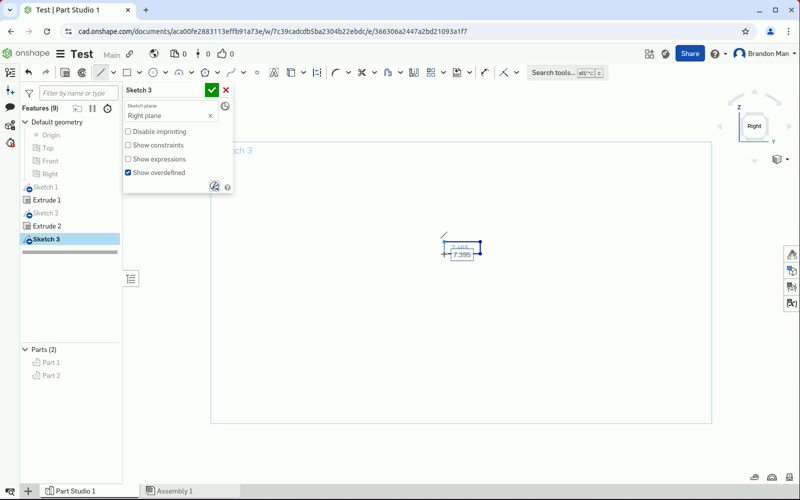
key_up(shift)
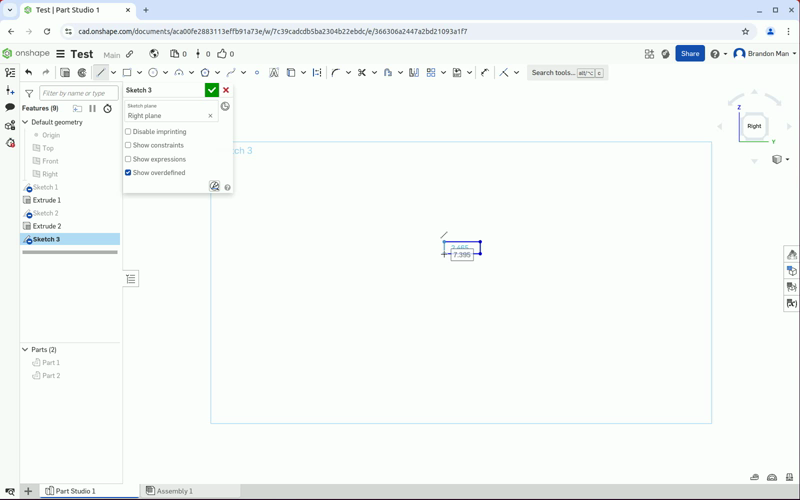
click(444, 253)
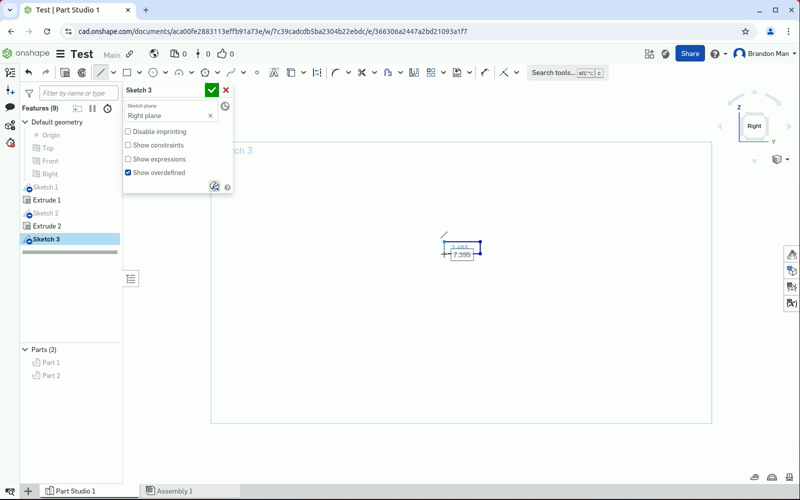
key(esc)
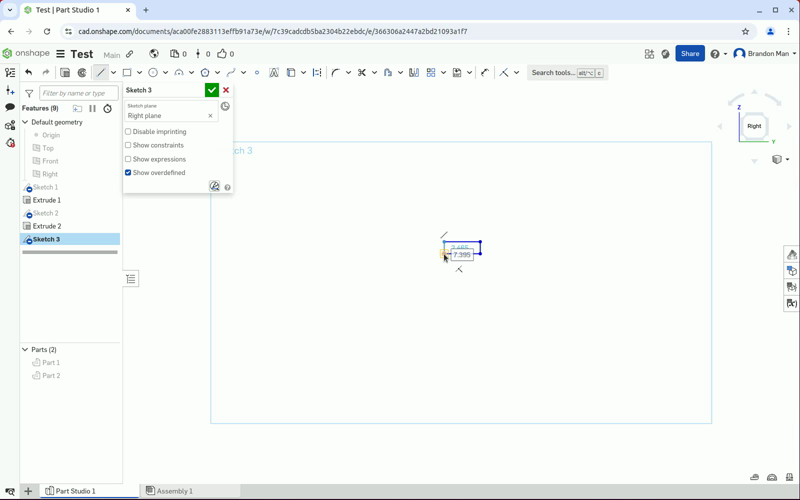
mouse_move(446, 253)
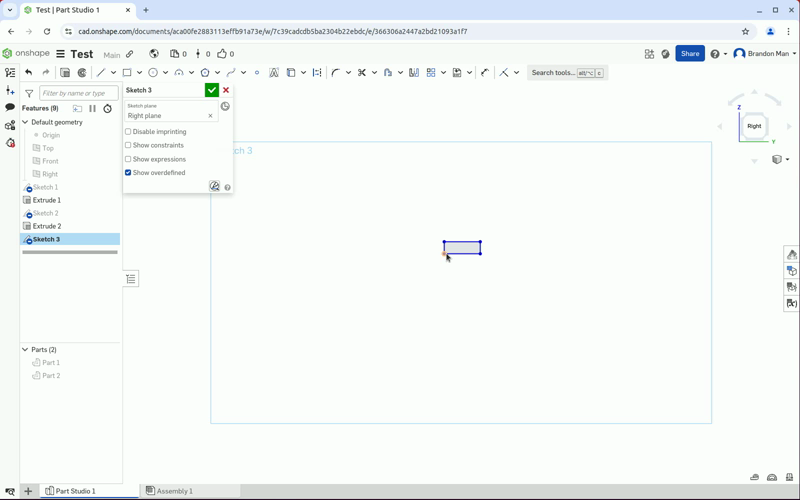
scroll(6)
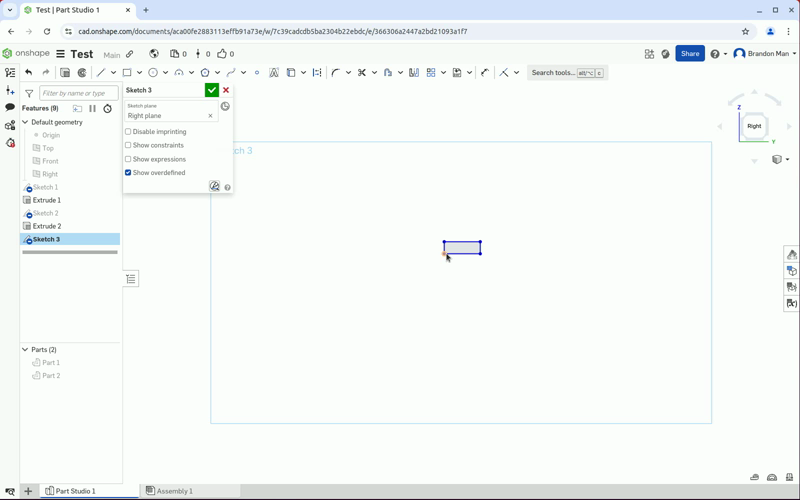
scroll(6)
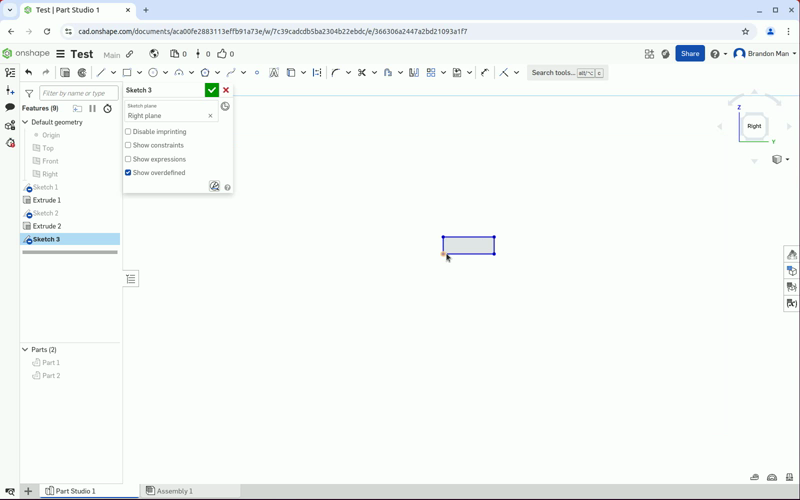
scroll(6)
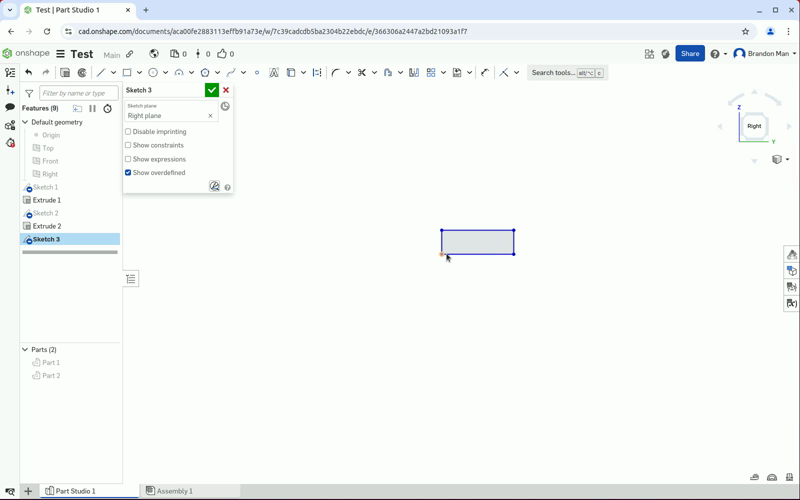
scroll(6)
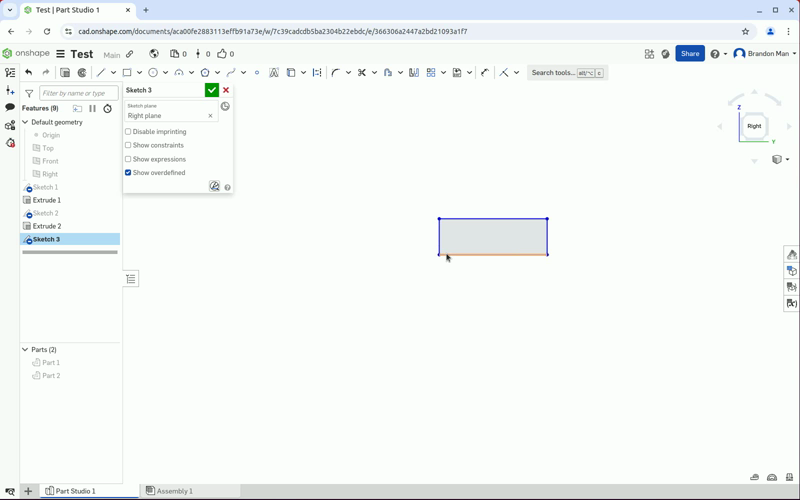
scroll(6)
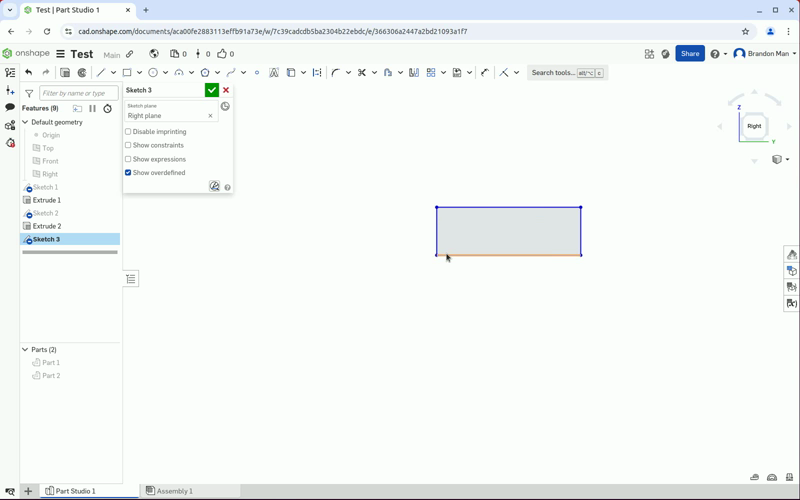
scroll(6)
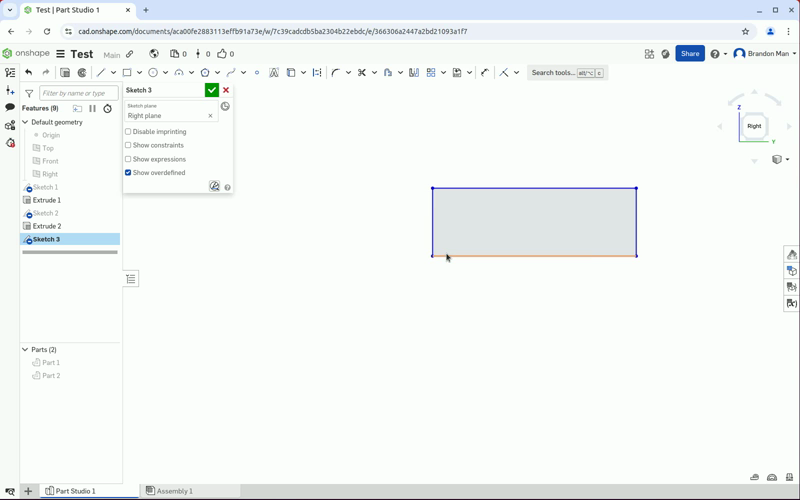
scroll(6)
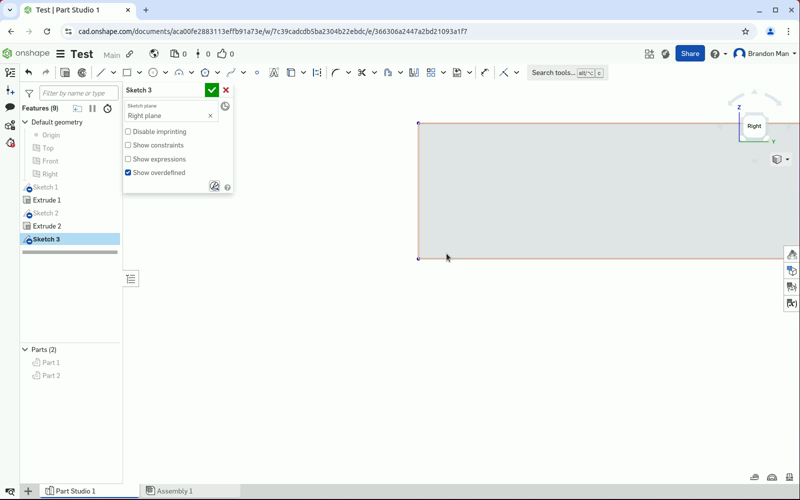
click(446, 253)
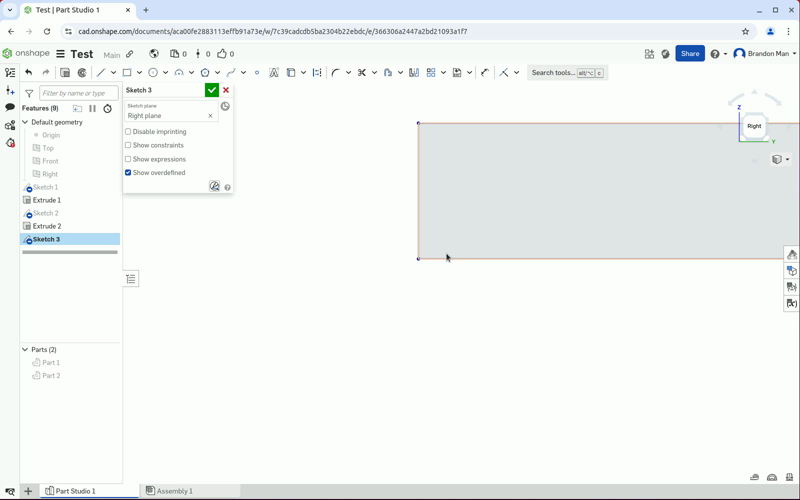
scroll(-6)
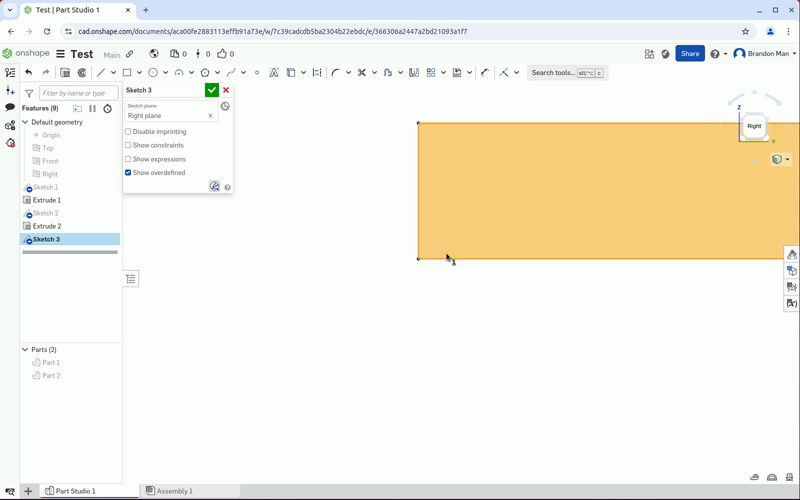
scroll(-6)
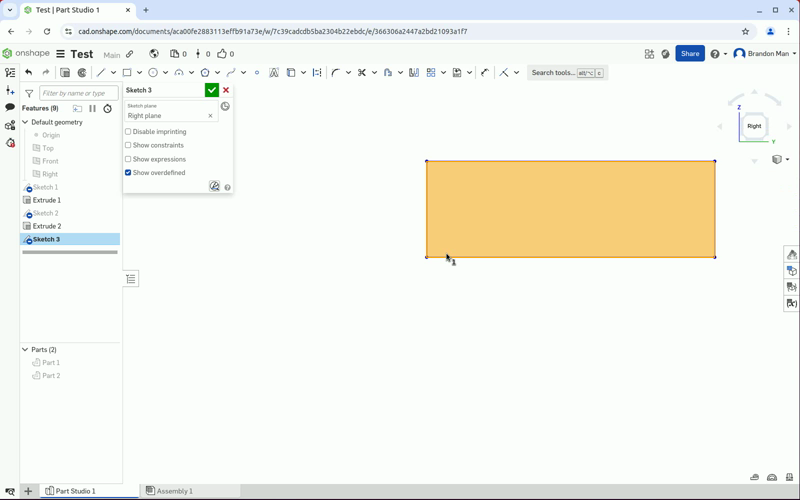
scroll(-6)
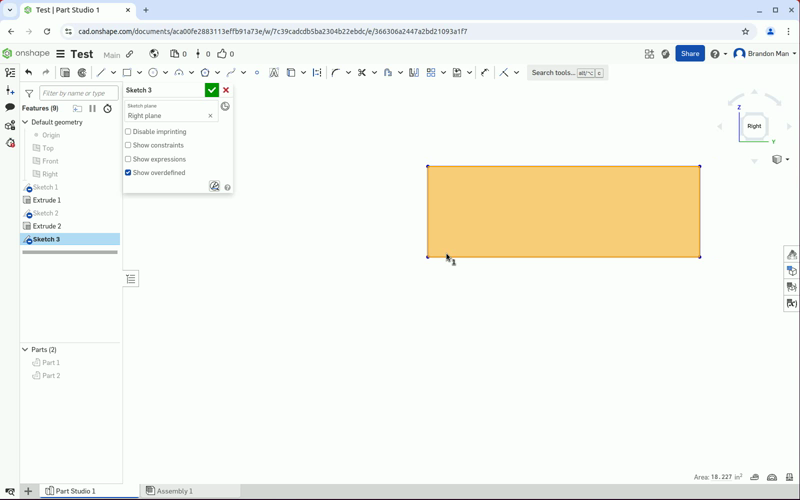
scroll(-6)
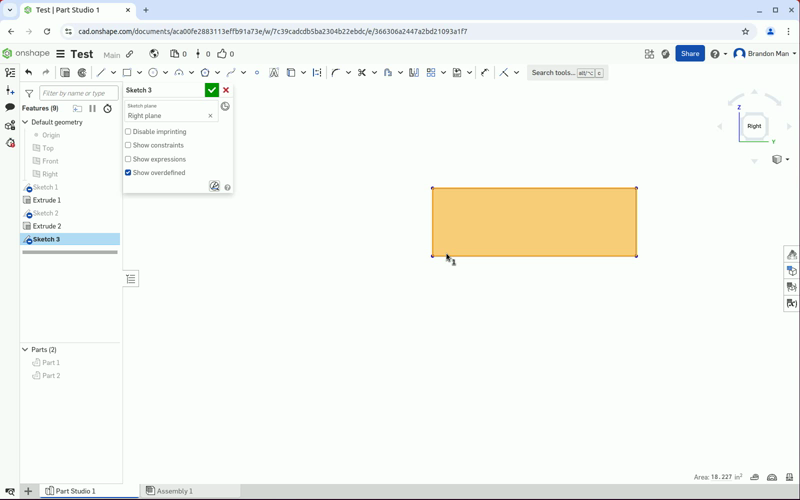
scroll(-6)
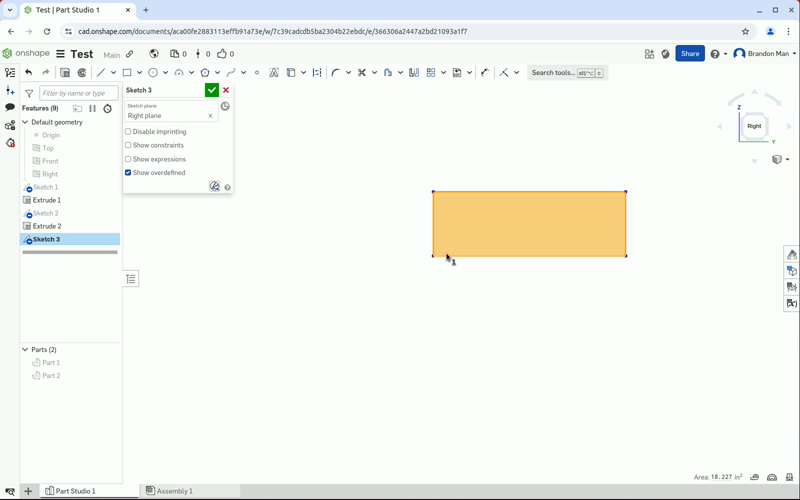
scroll(-6)
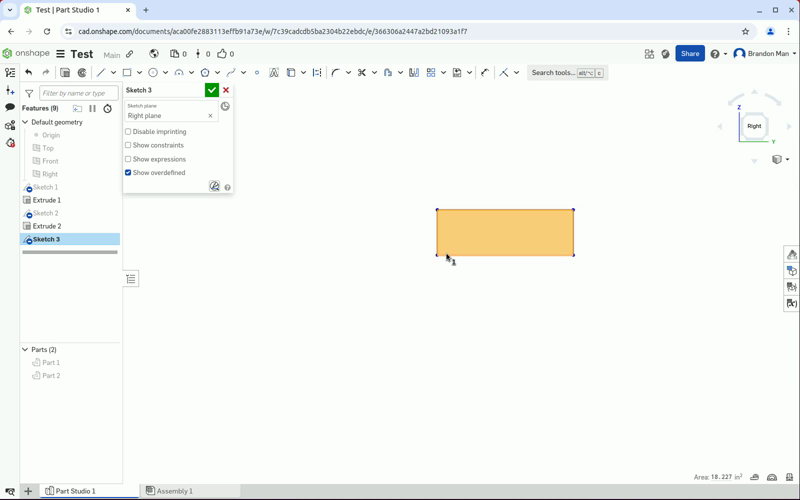
scroll(-6)
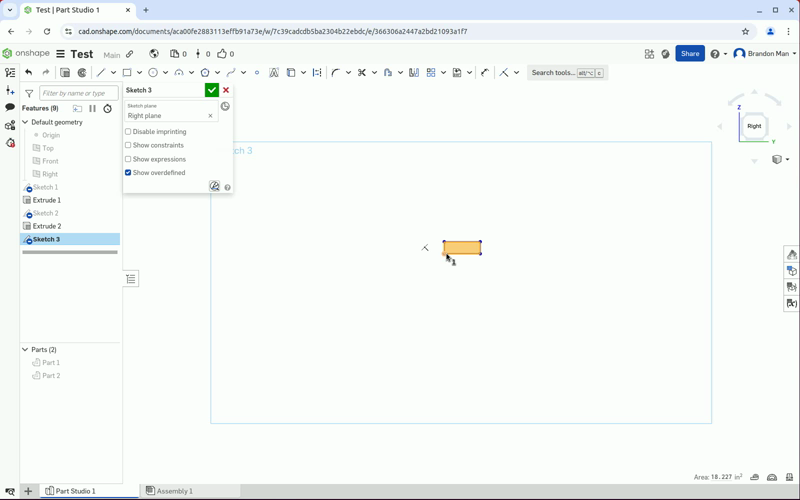
mouse_move(73, 352)
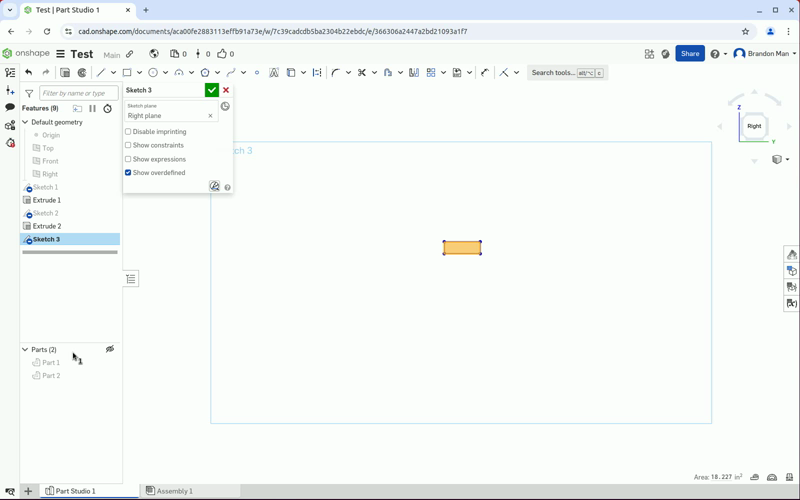
key(shift+y)
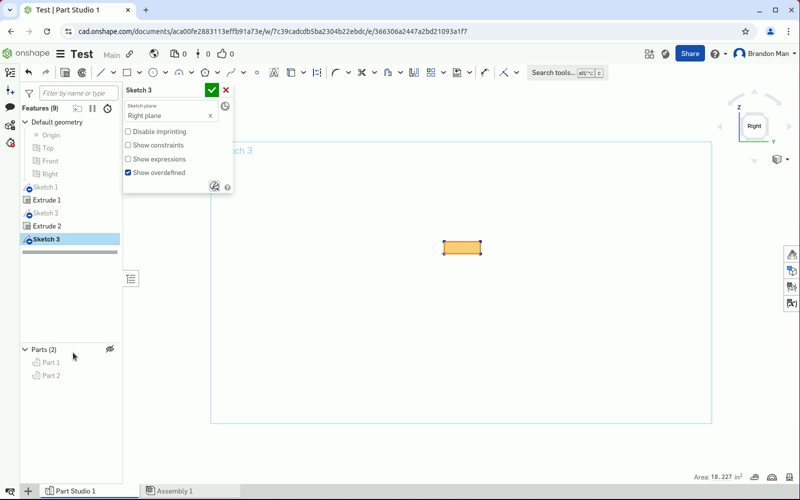
key(shift+e)
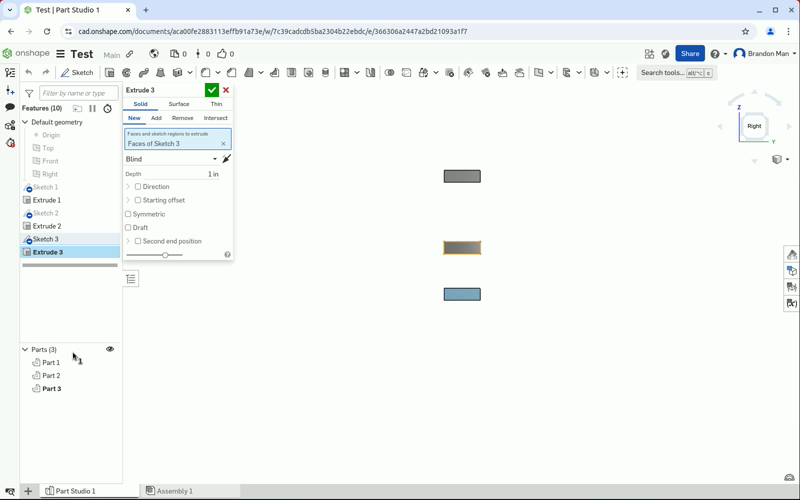
mouse_move(143, 106)
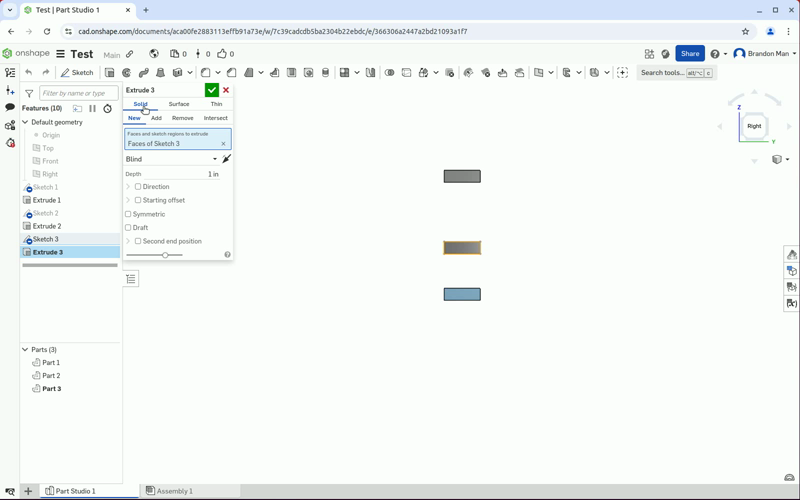
click(143, 106)
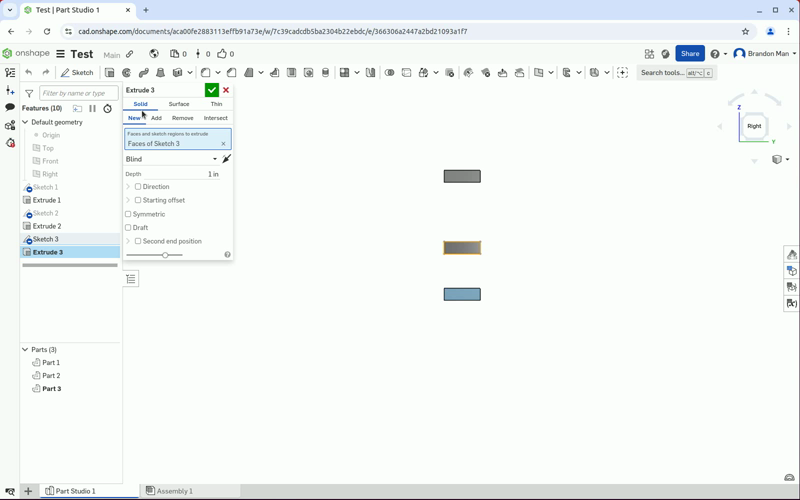
mouse_move(137, 120)
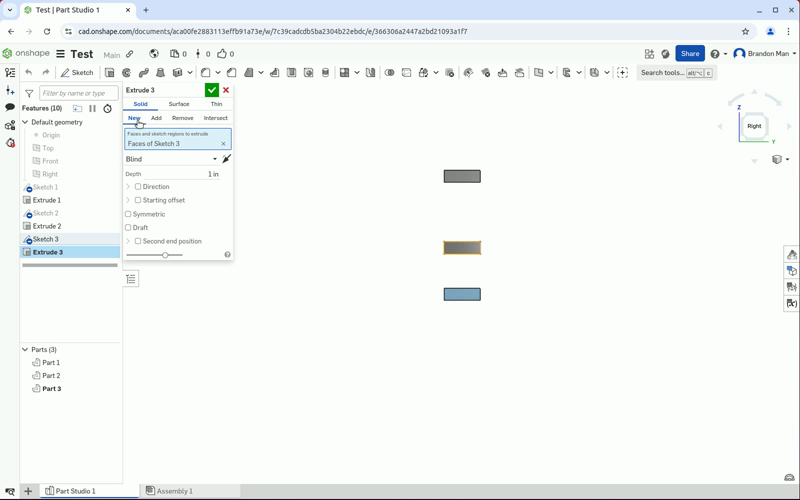
click(137, 120)
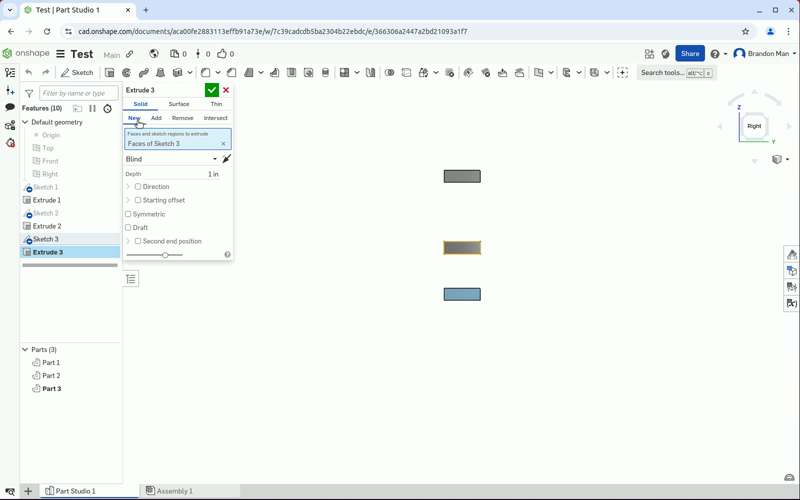
key(tab, 4)
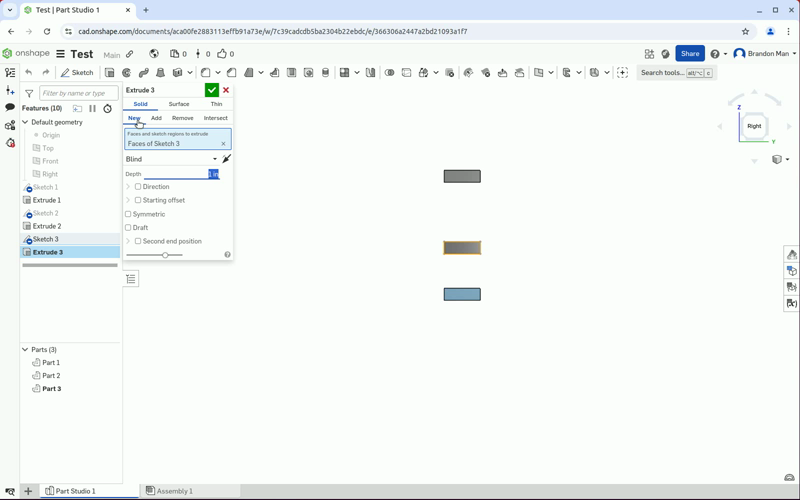
text(-2.407)
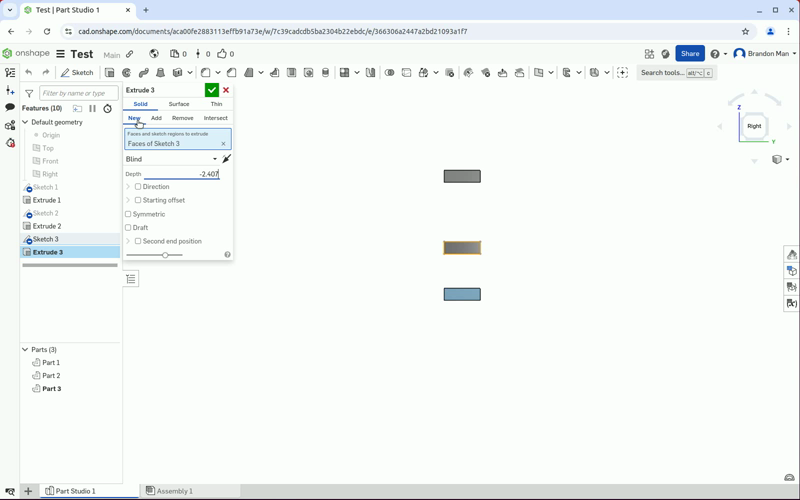
key(enter)
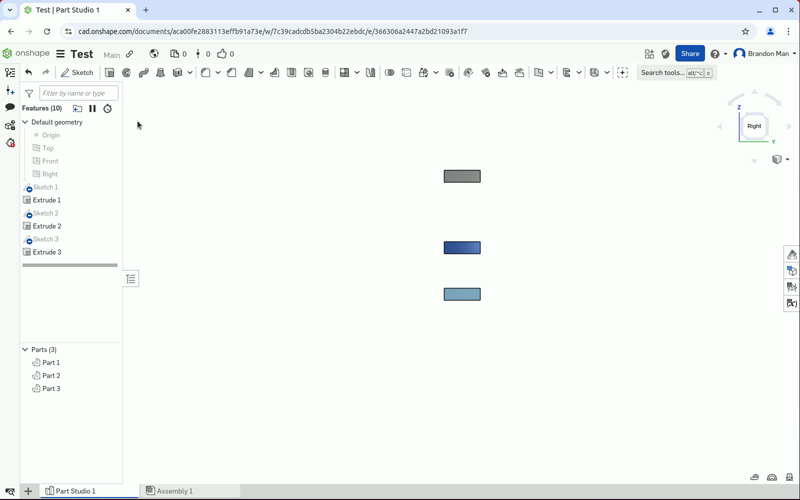
key(shift+h)
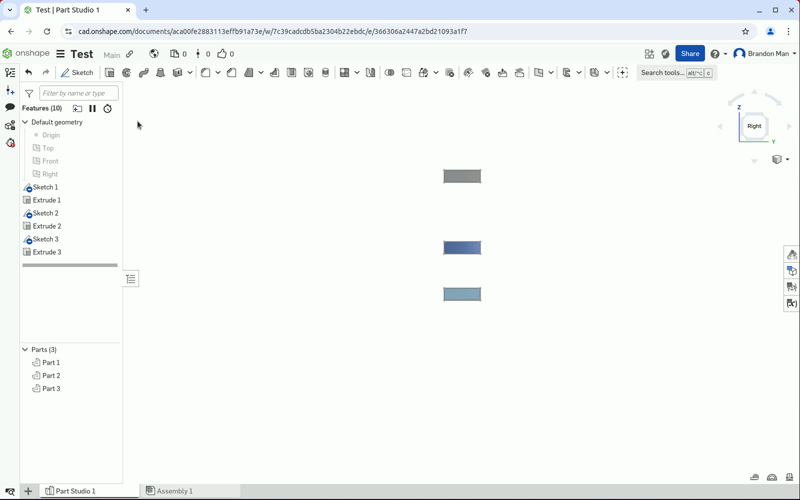
key(shift+h)
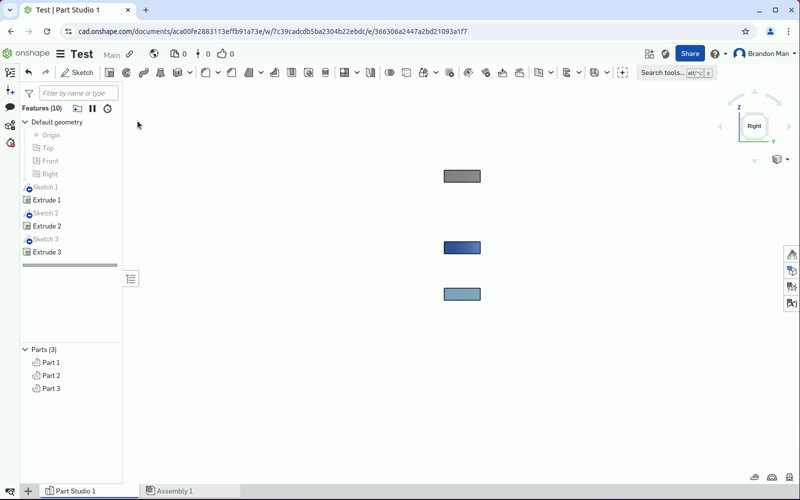
mouse_move(73, 189)
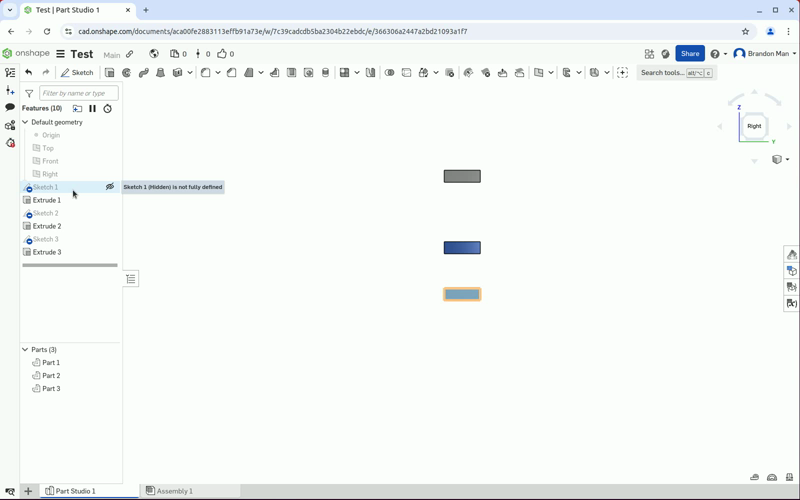
click(73, 189)
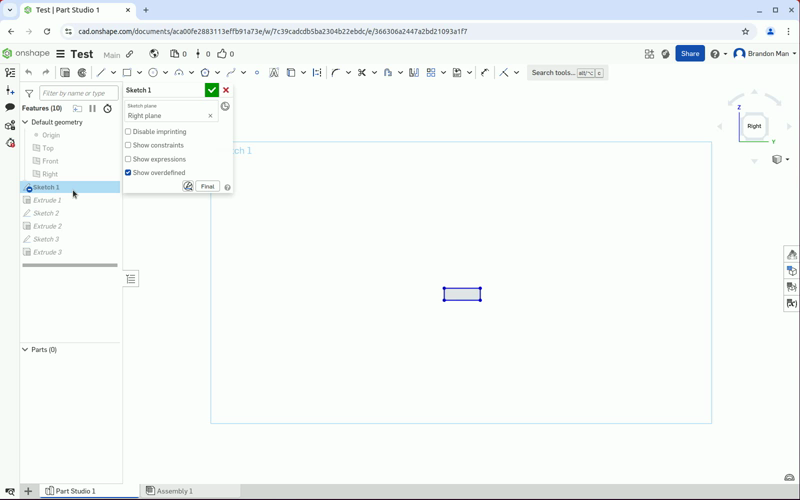
mouse_move(229, 92)
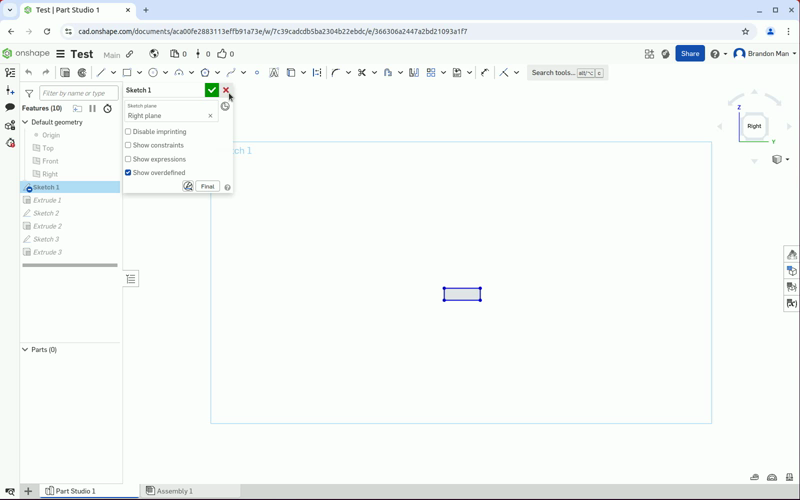
click(229, 92)
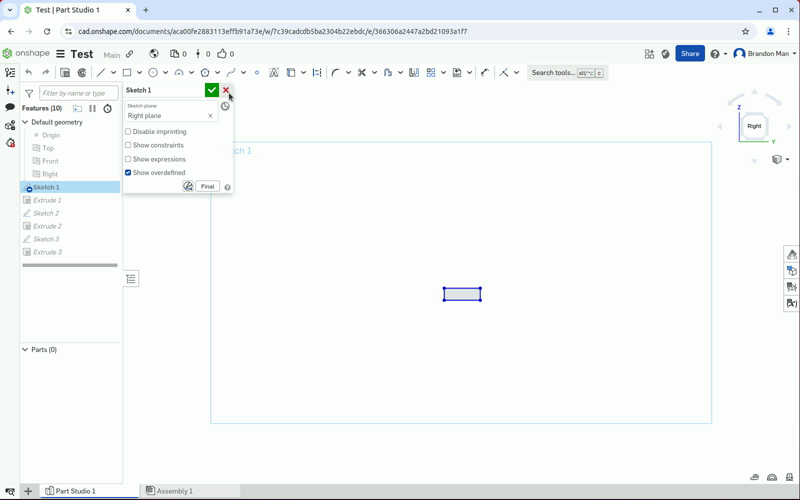
key(shift+s)
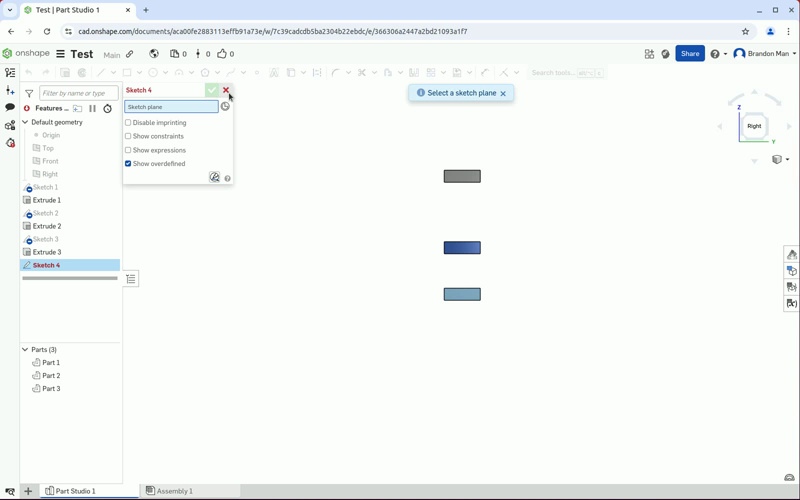
mouse_move(73, 176)
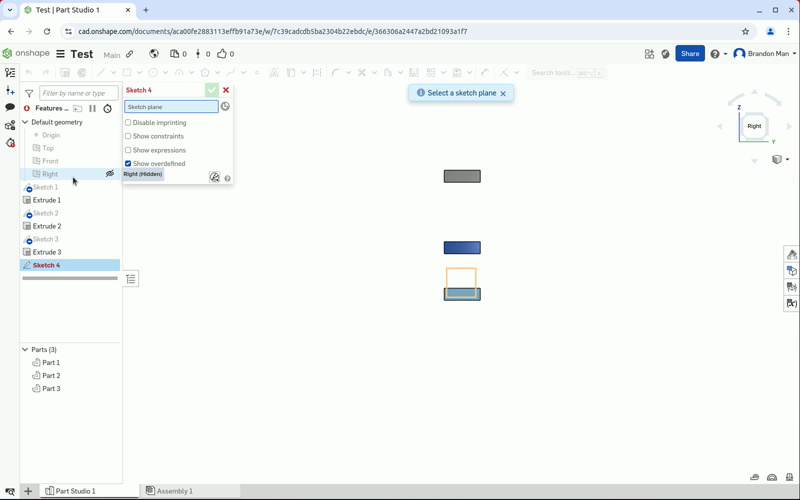
click(73, 176)
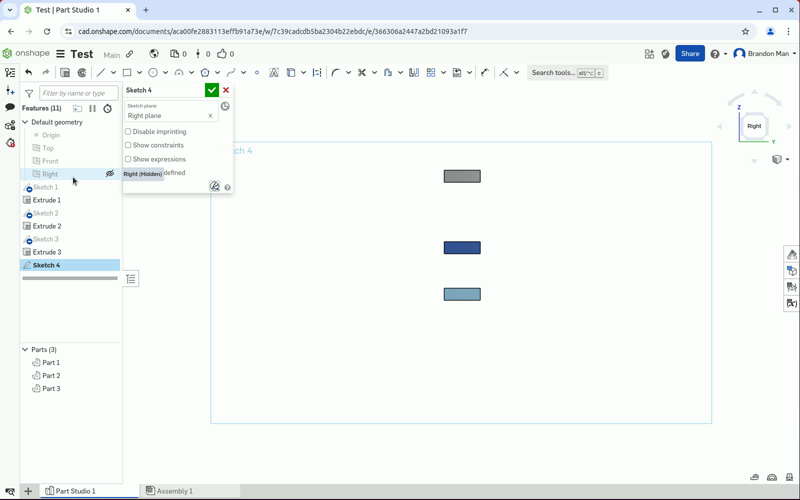
mouse_move(73, 352)
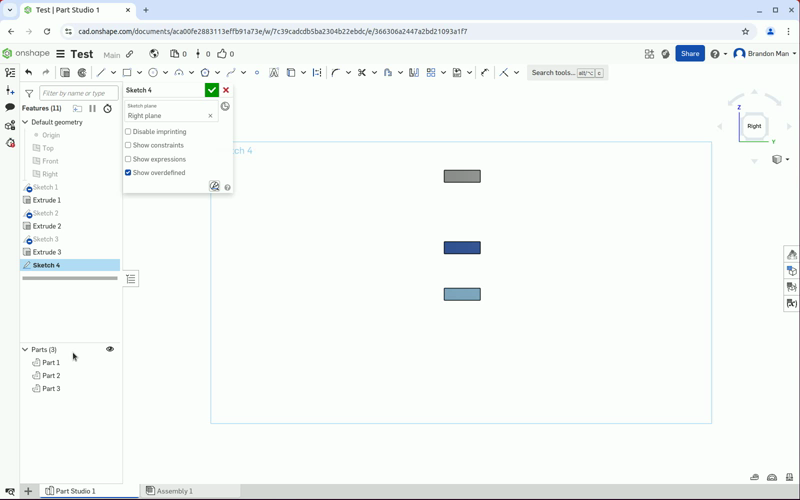
key(y)
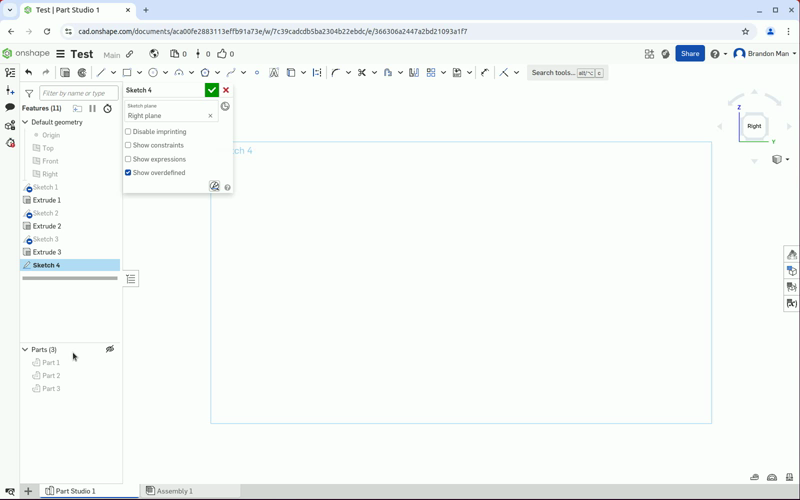
key(l)
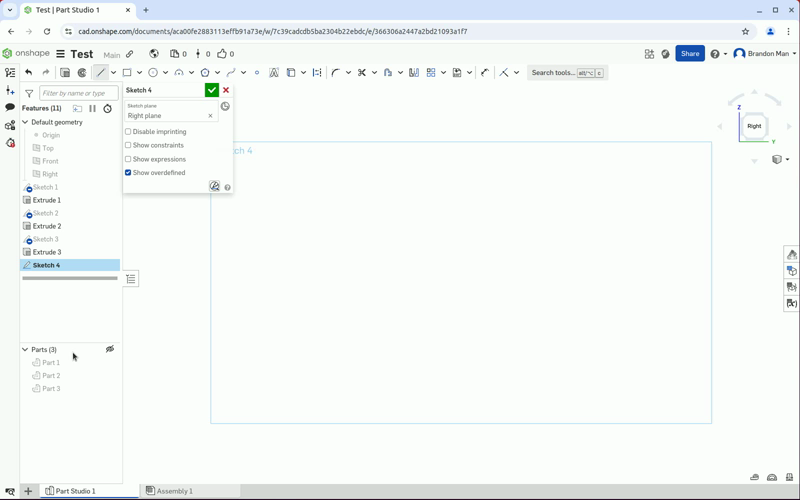
key_down(shift)
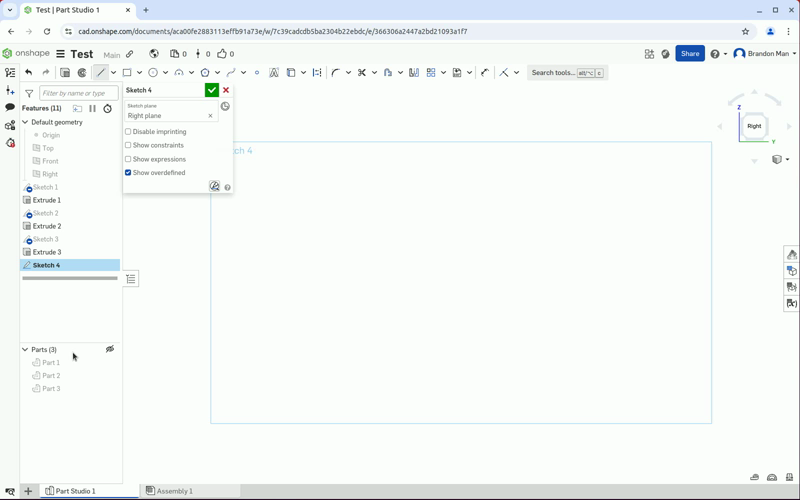
mouse_move(444, 241)
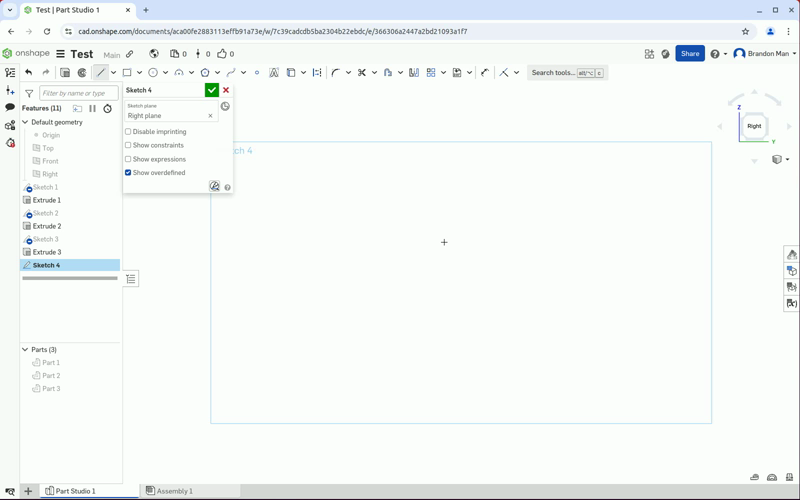
click(444, 241)
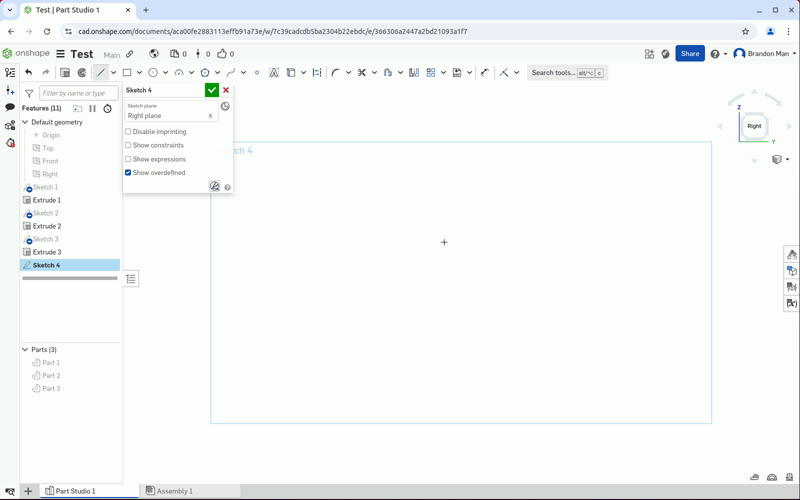
key_up(shift)
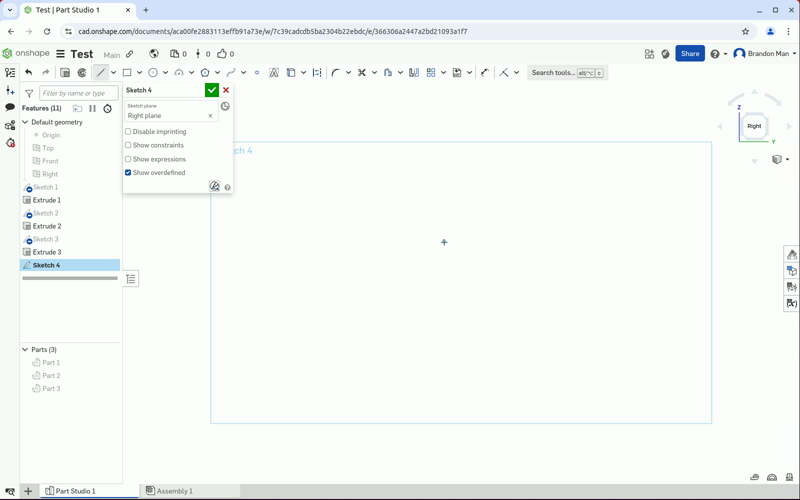
key_down(shift)
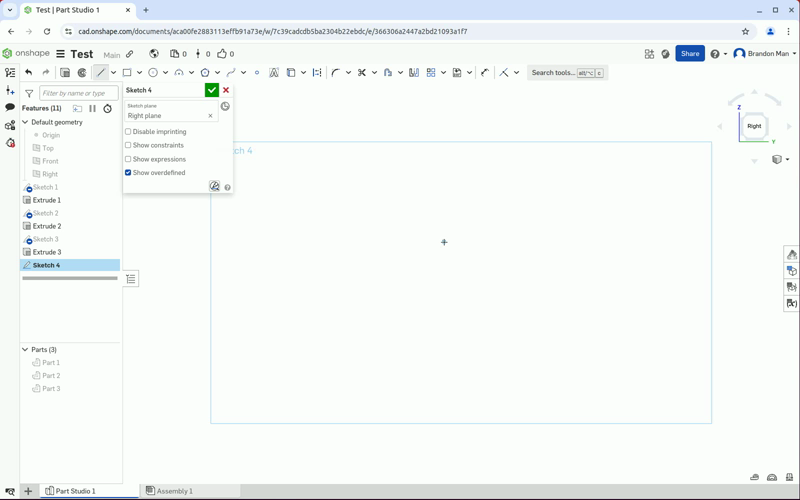
mouse_move(474, 241)
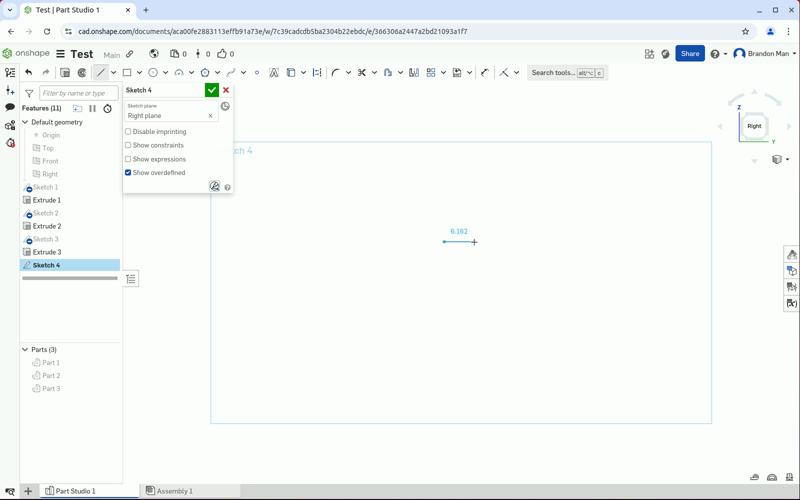
mouse_move(480, 241)
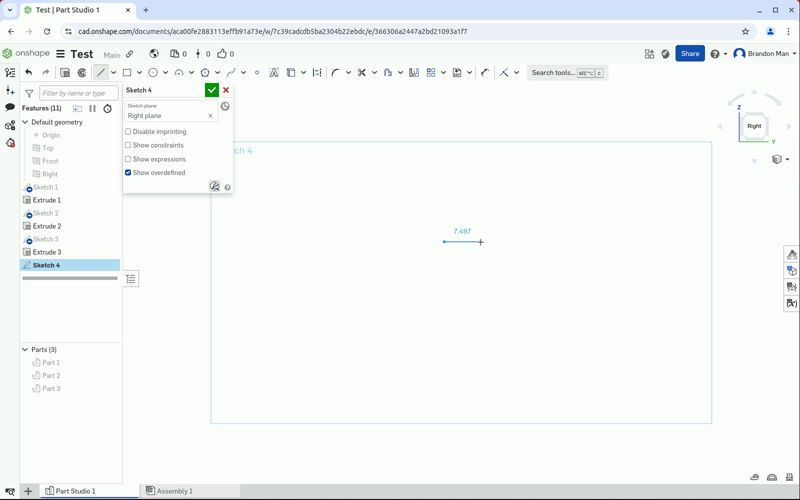
click(480, 241)
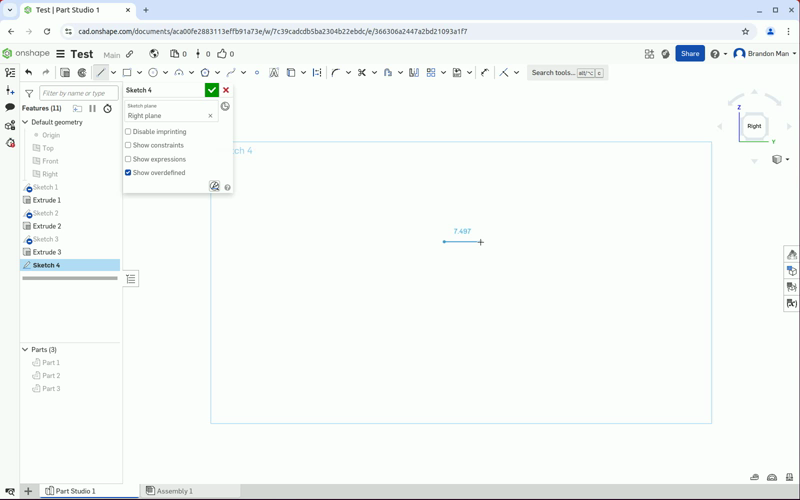
key_up(shift)
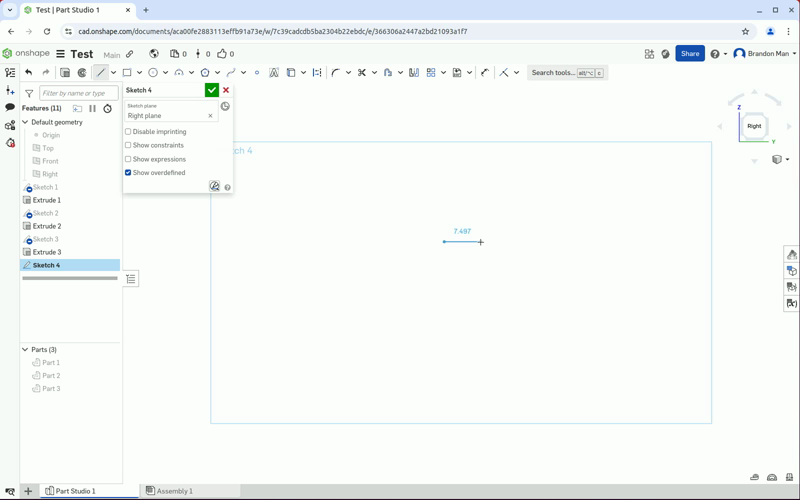
key_down(shift)
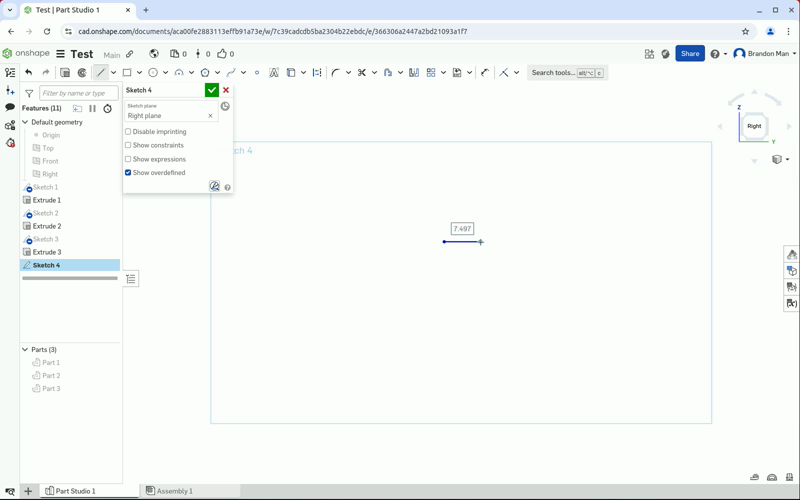
mouse_move(480, 181)
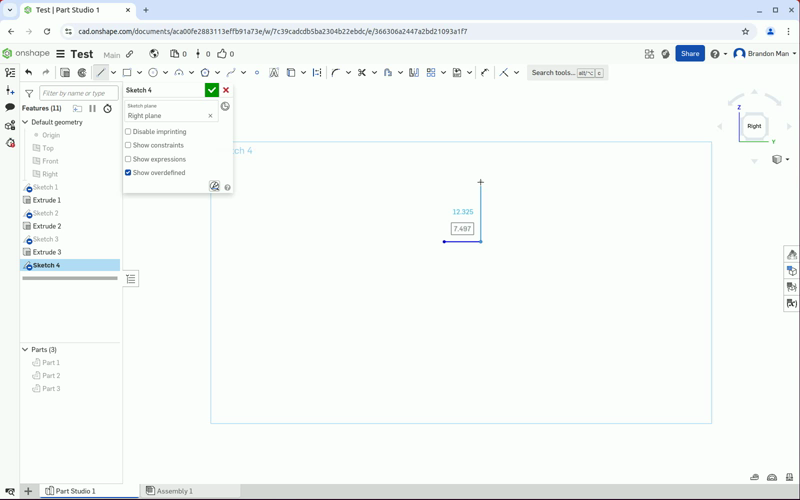
click(480, 181)
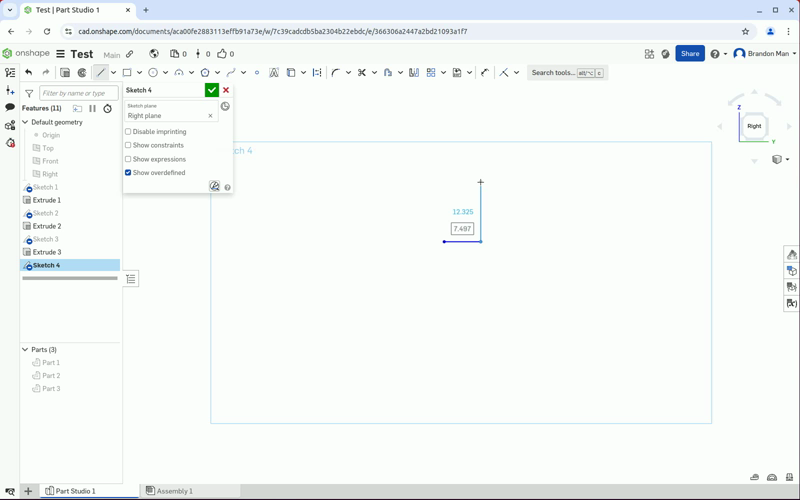
key_up(shift)
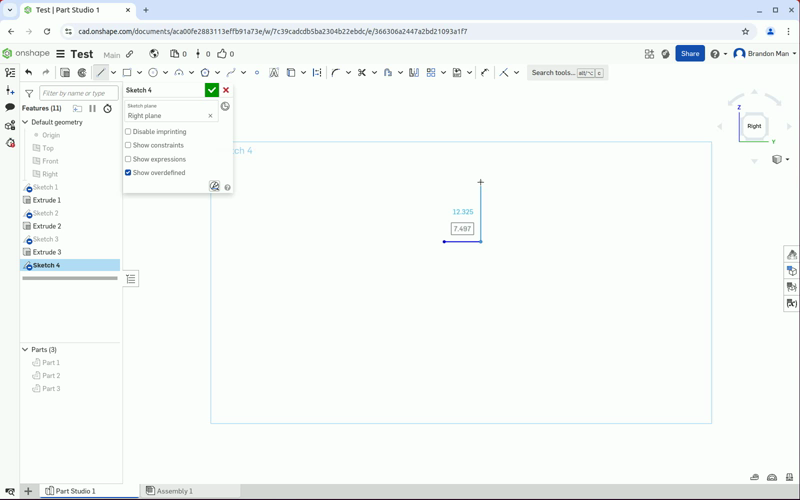
key_down(shift)
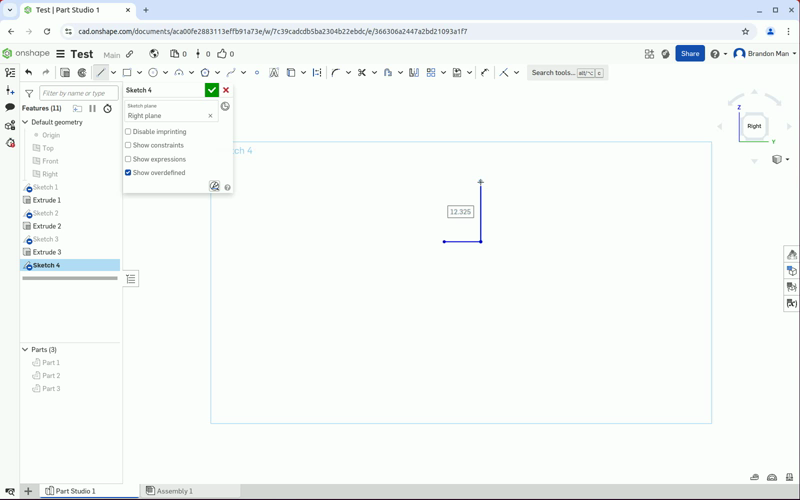
mouse_move(510, 181)
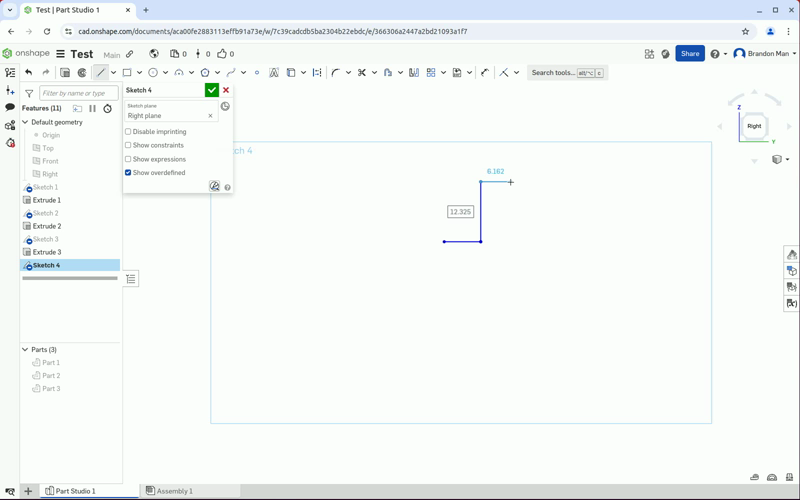
mouse_move(444, 181)
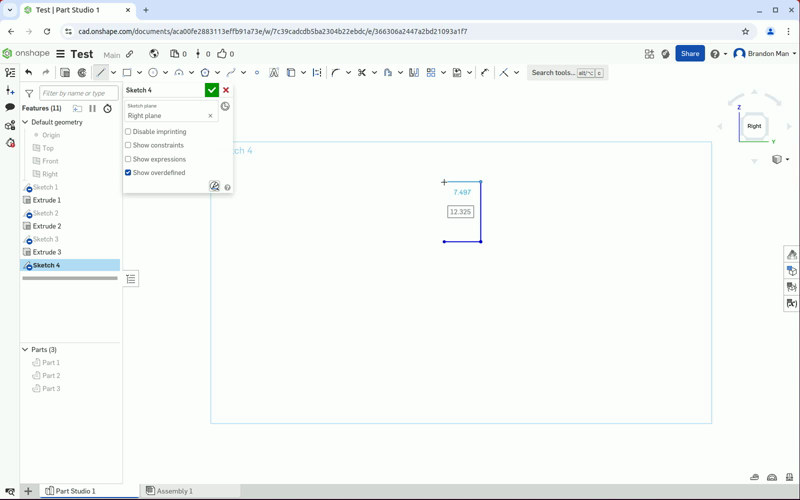
click(444, 181)
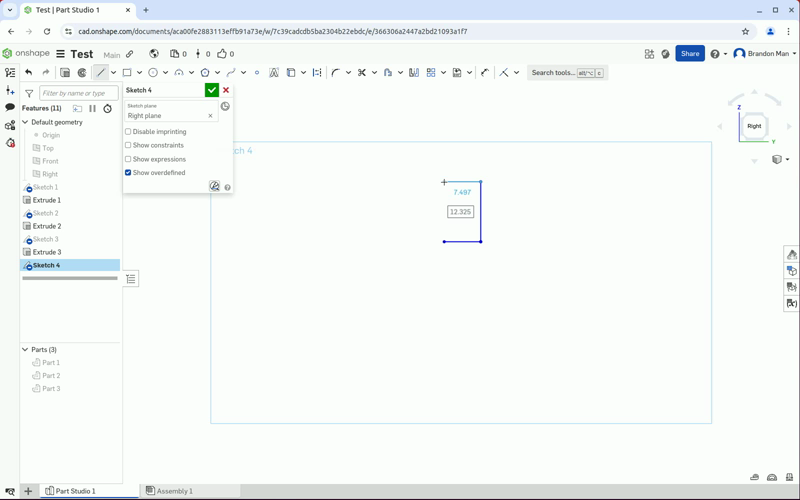
key_up(shift)
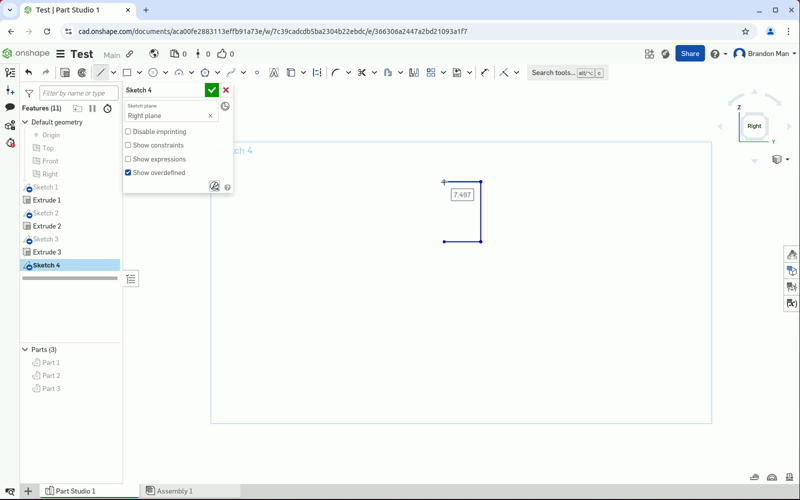
key_down(shift)
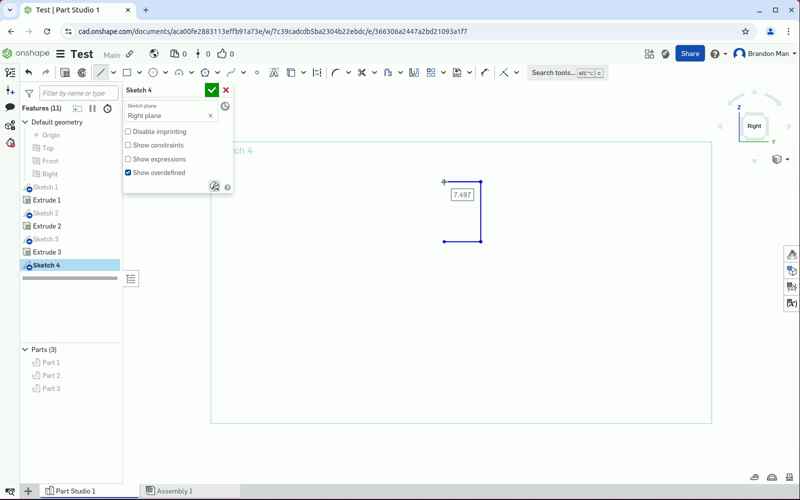
mouse_move(444, 241)
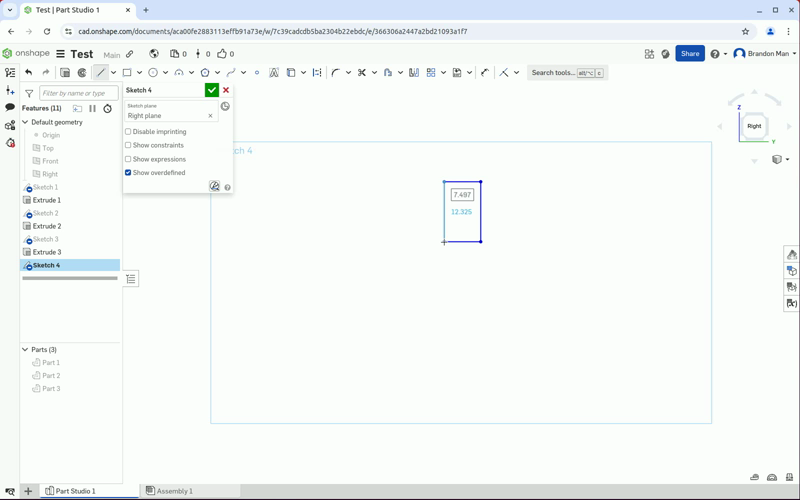
key_up(shift)
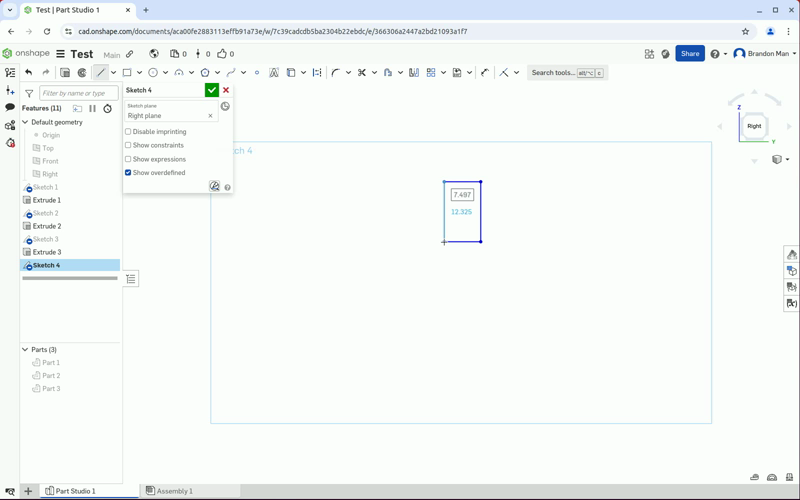
click(444, 241)
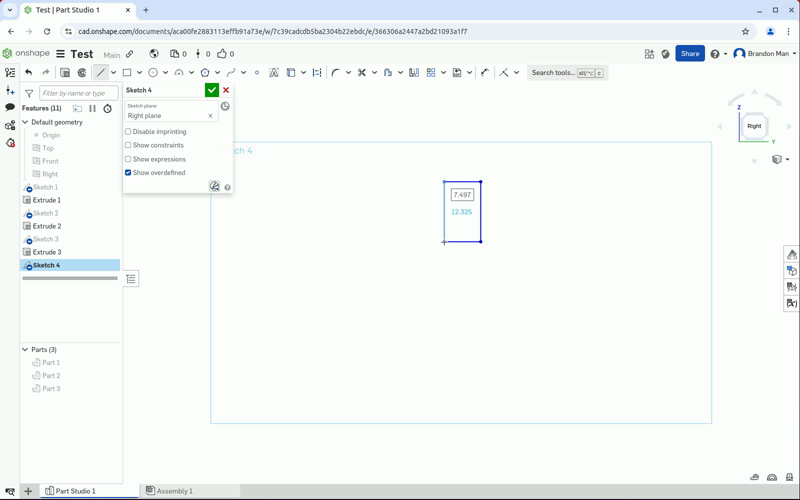
key(esc)
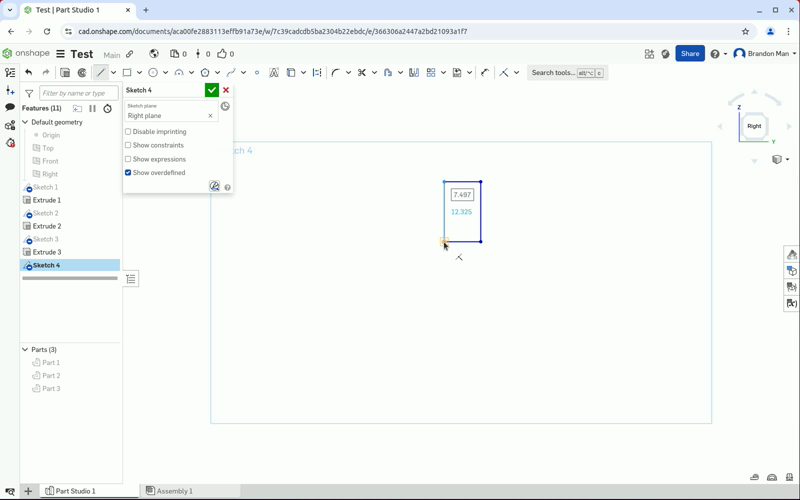
key(c)
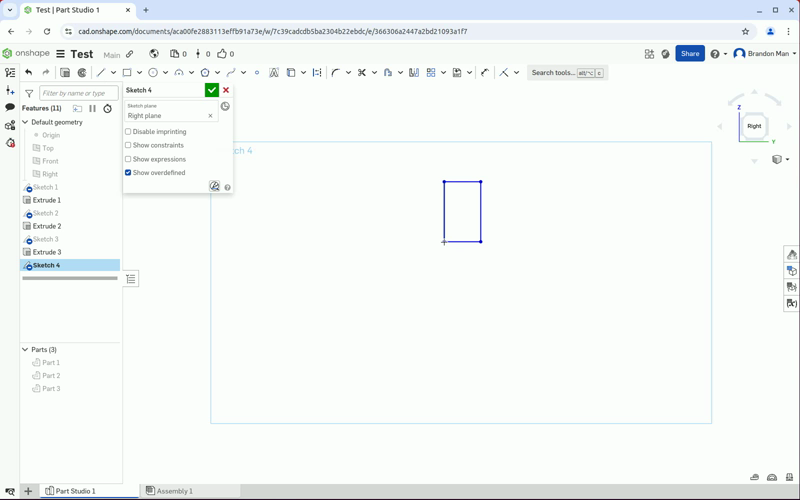
key_down(shift)
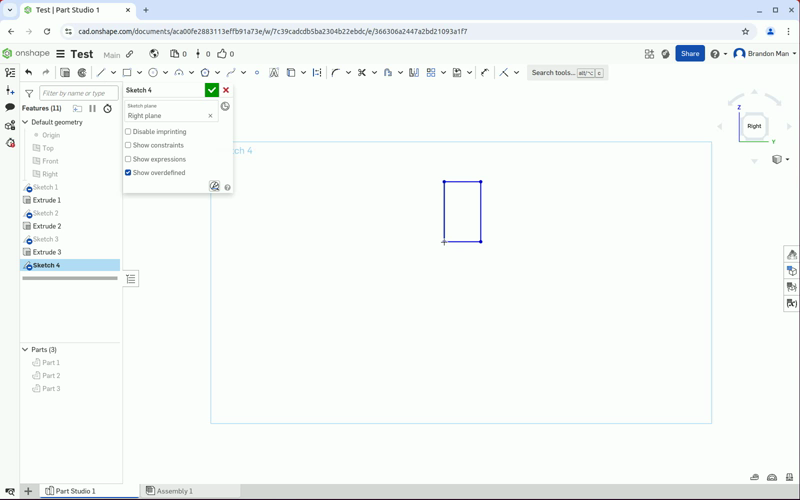
mouse_move(462, 200)
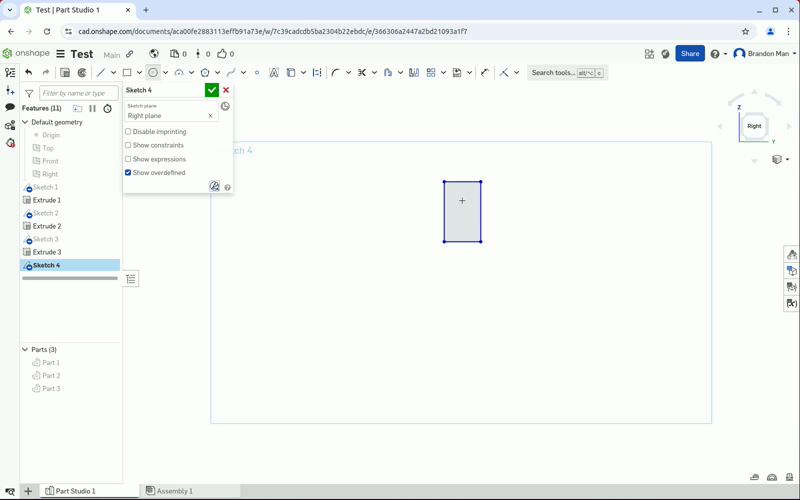
click(462, 200)
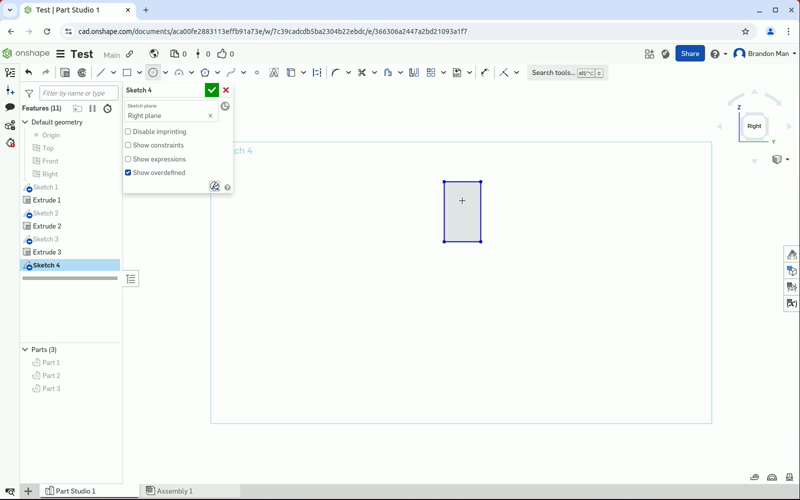
key_up(shift)
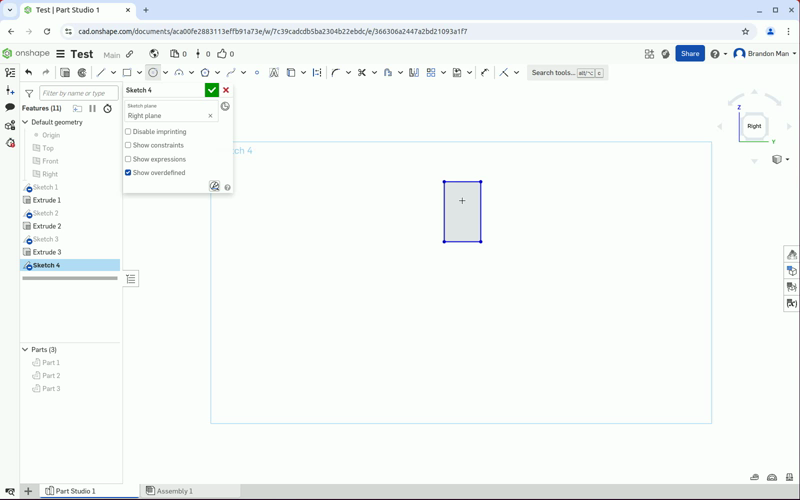
mouse_move(468, 200)
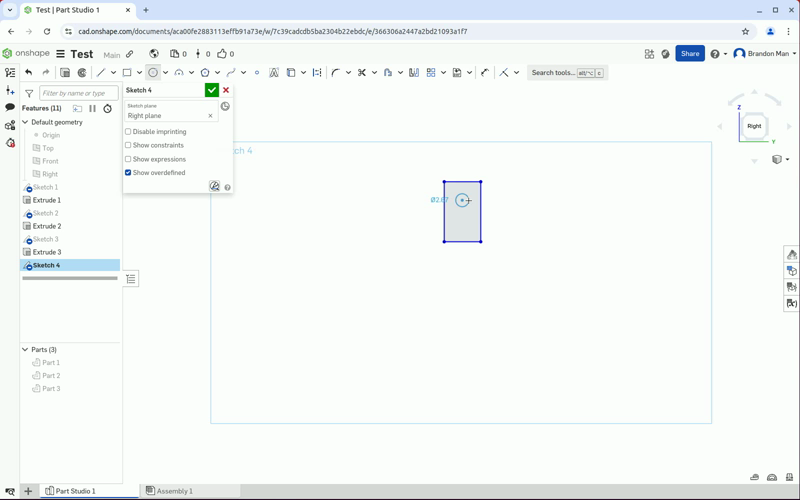
click(468, 200)
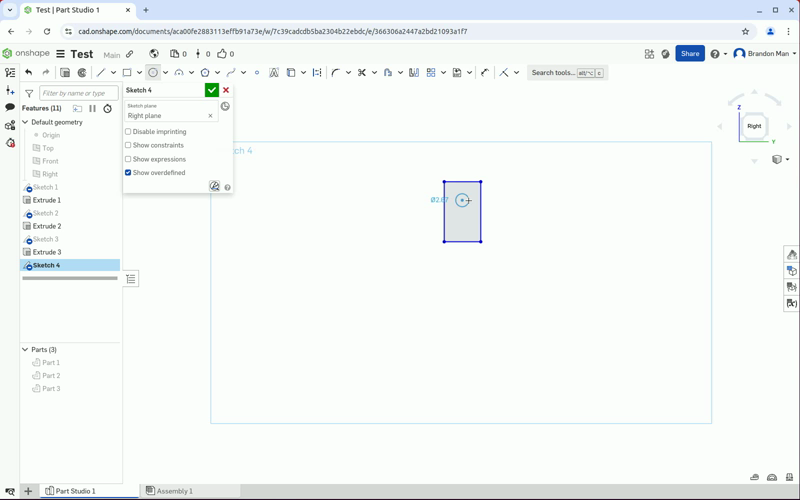
key(esc)
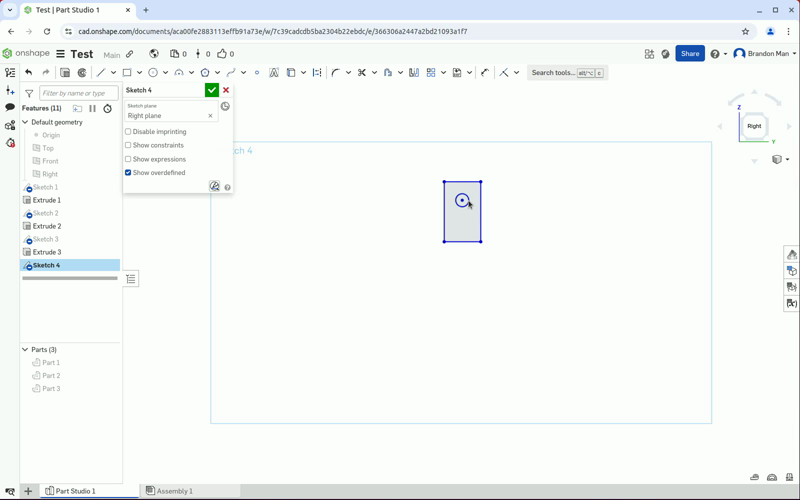
mouse_move(475, 209)
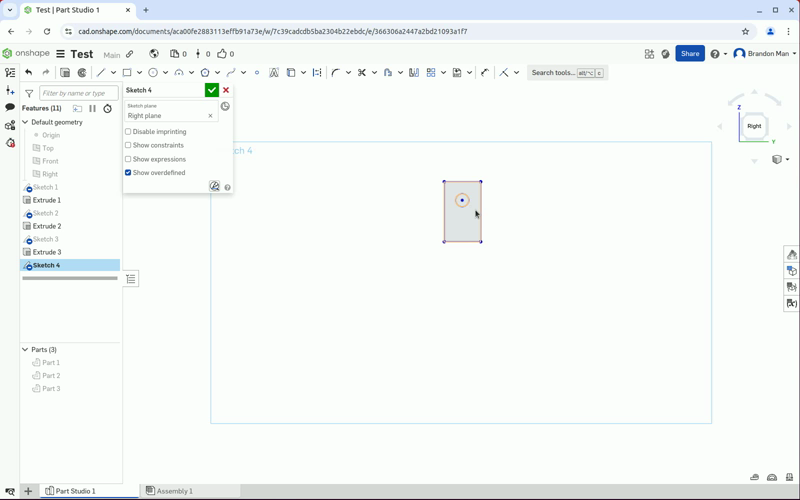
click(475, 209)
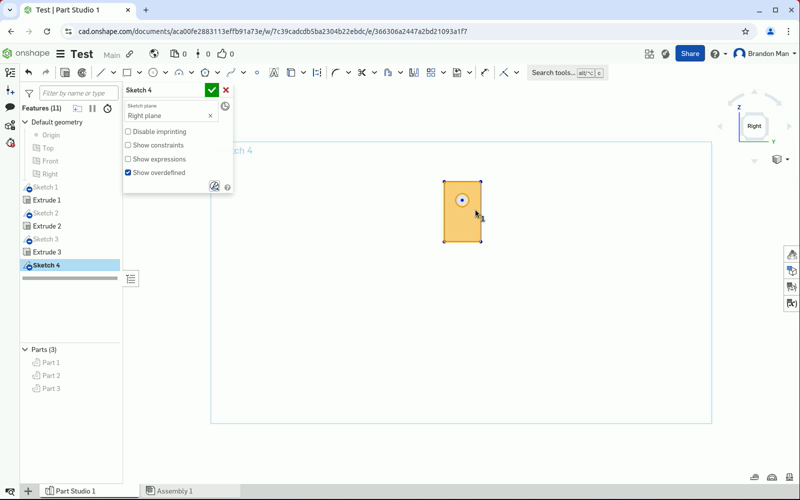
mouse_move(73, 352)
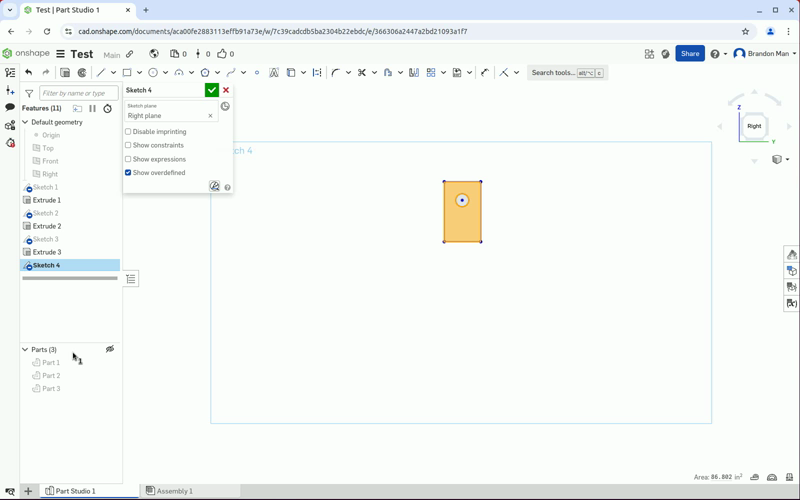
key(shift+y)
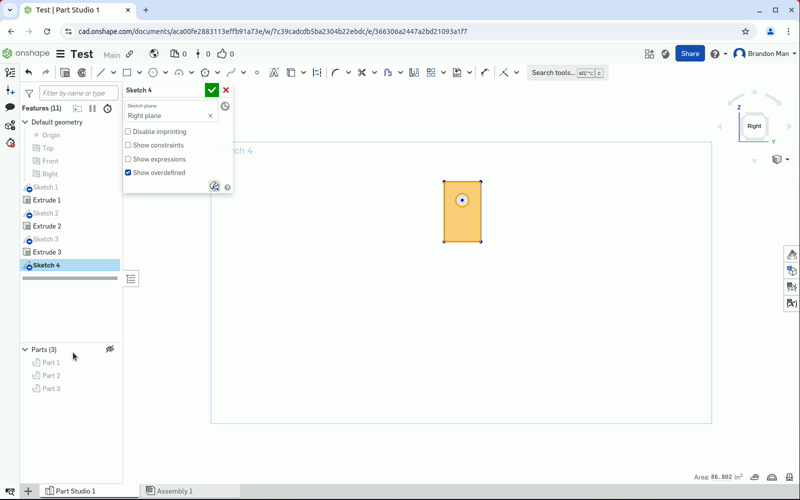
key(shift+e)
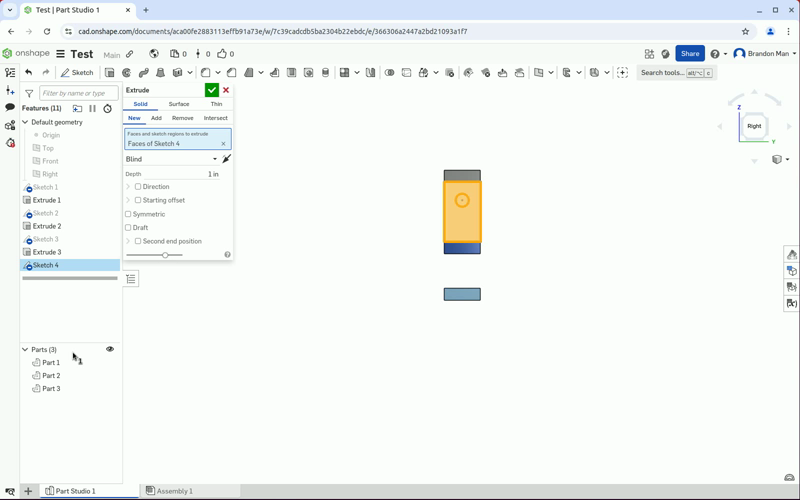
mouse_move(143, 106)
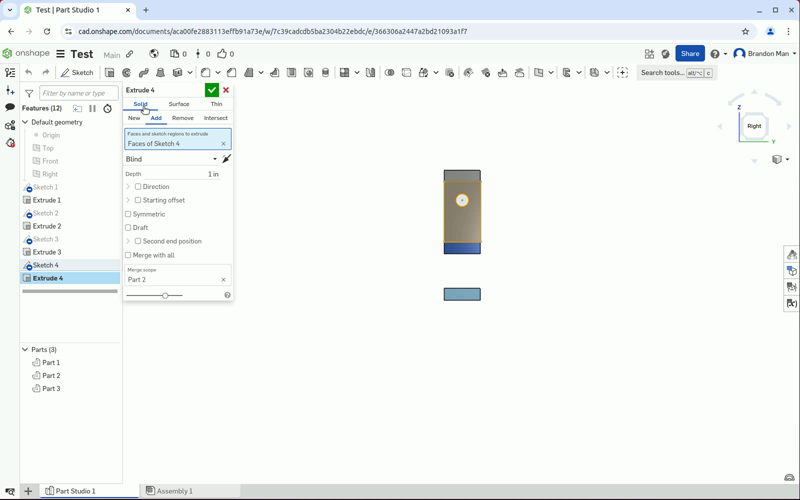
click(143, 106)
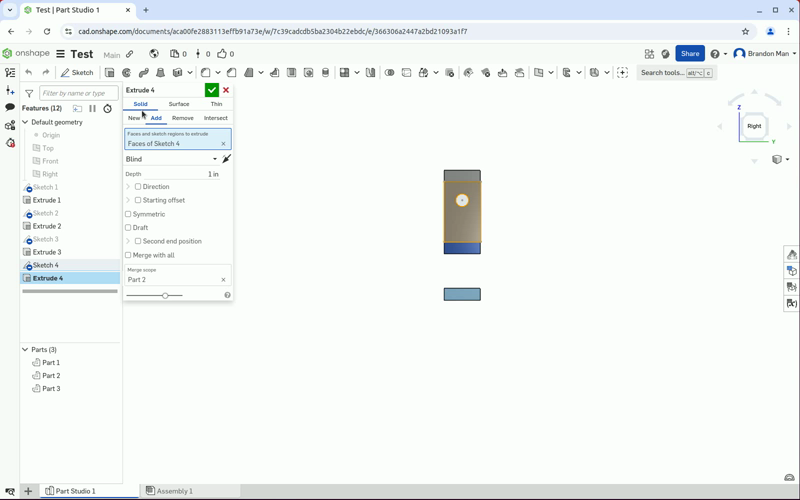
mouse_move(137, 120)
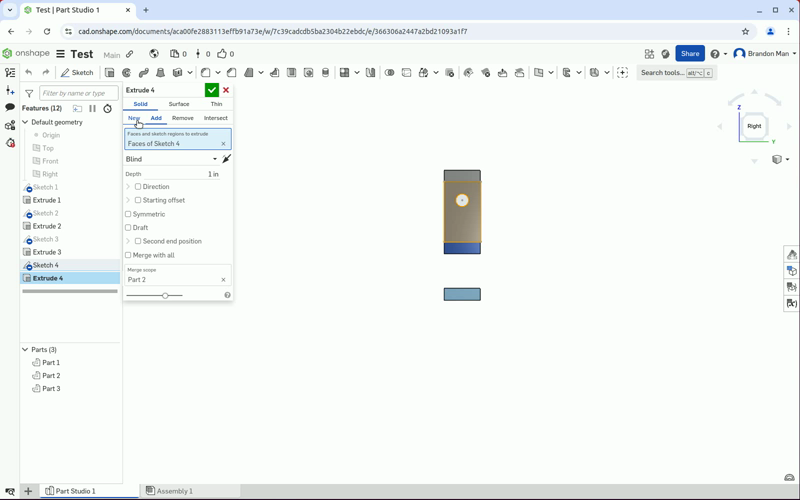
click(137, 120)
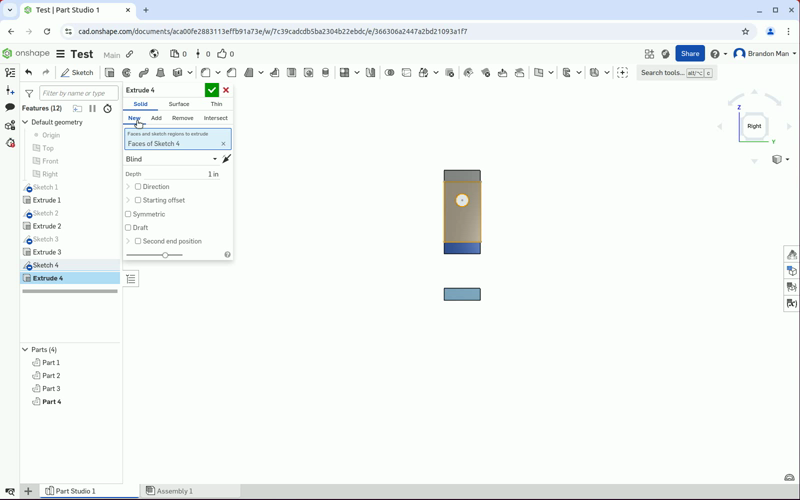
key(tab, 4)
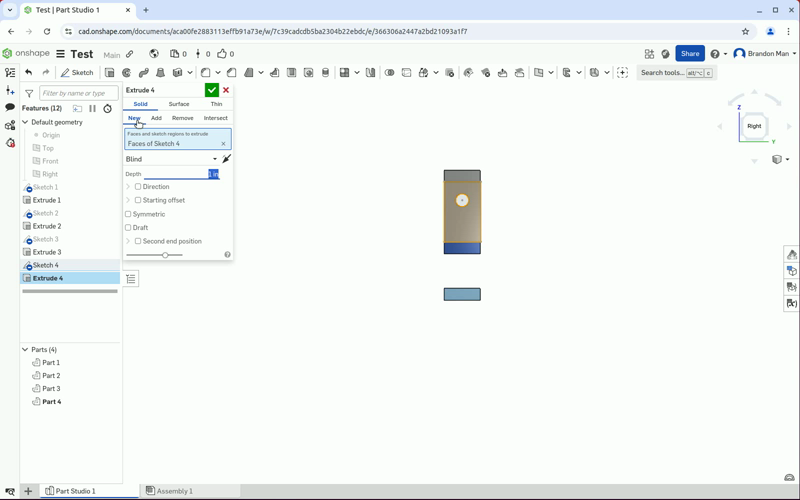
text(-2.407)
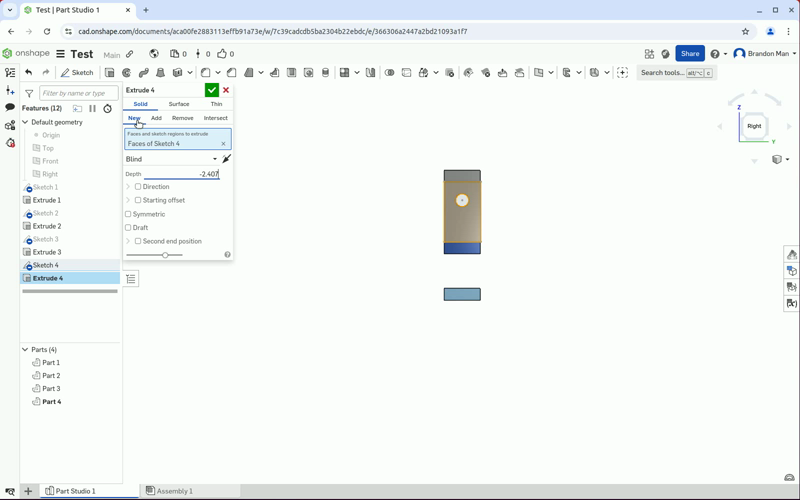
key(enter)
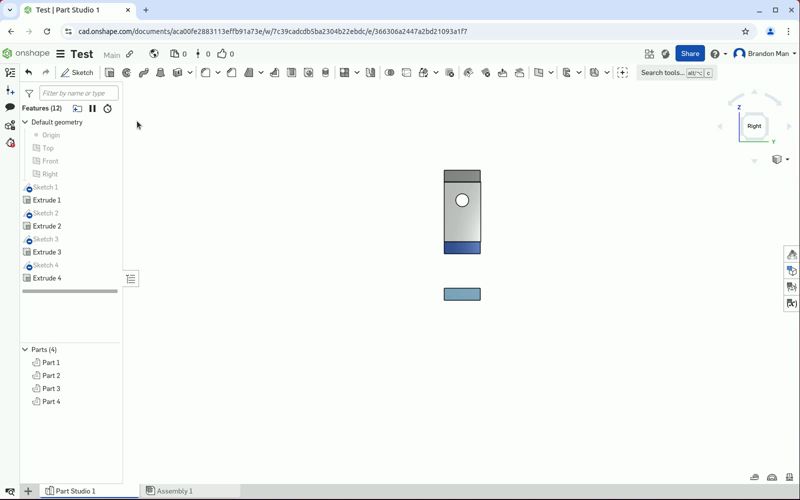
key(shift+h)
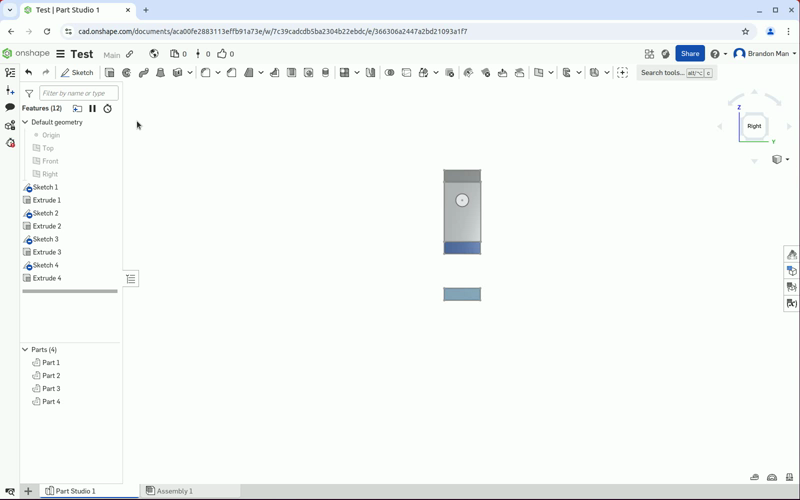
key(shift+h)
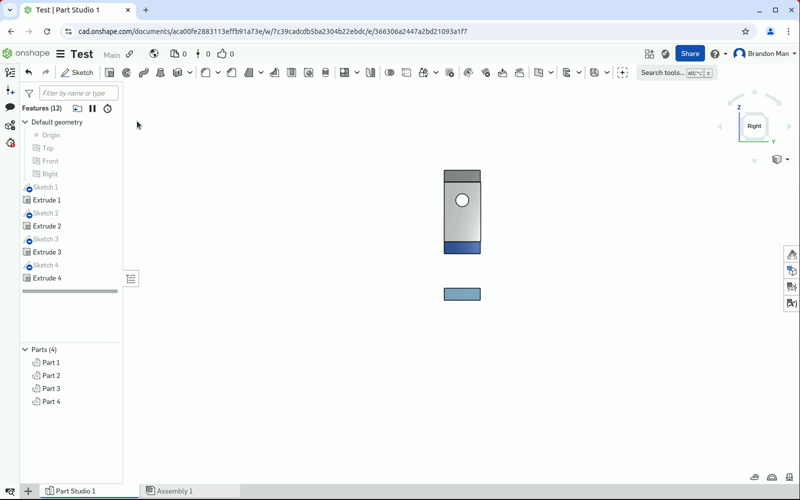
mouse_move(73, 189)
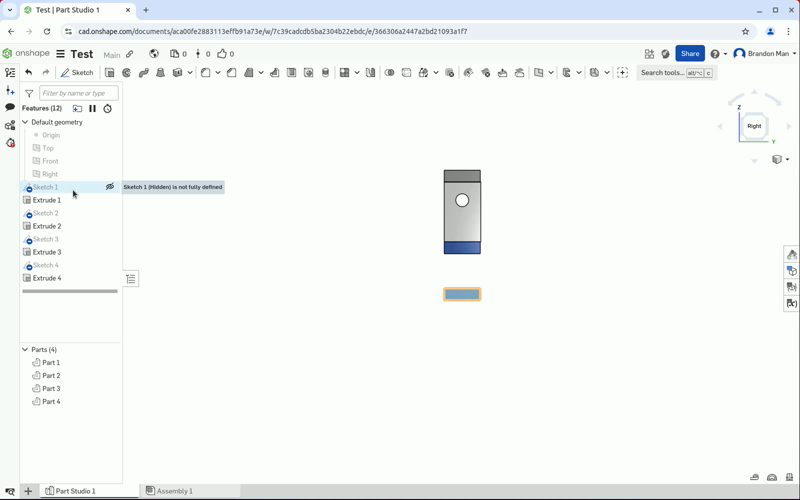
click(73, 189)
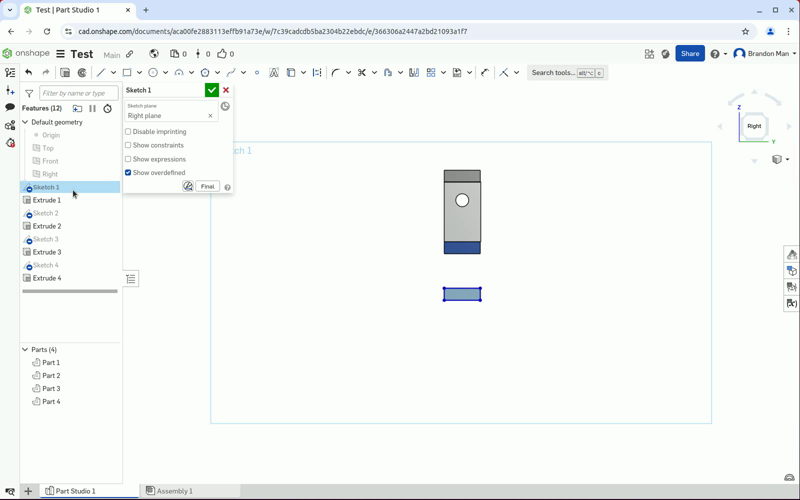
mouse_move(229, 92)
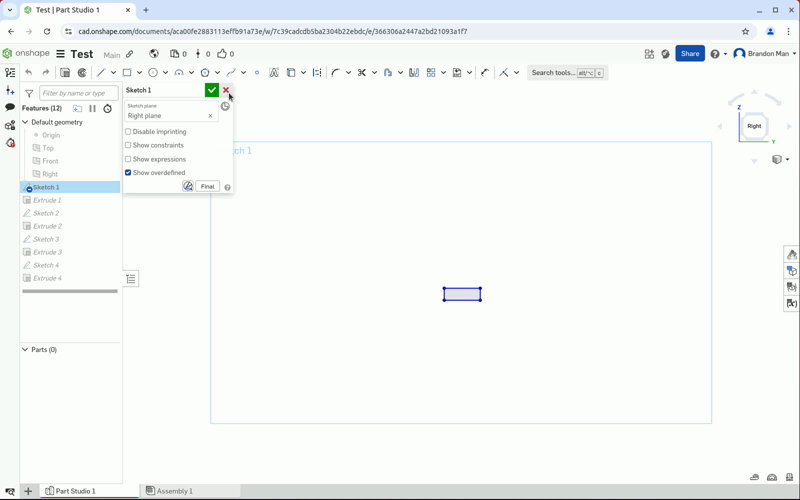
click(229, 92)
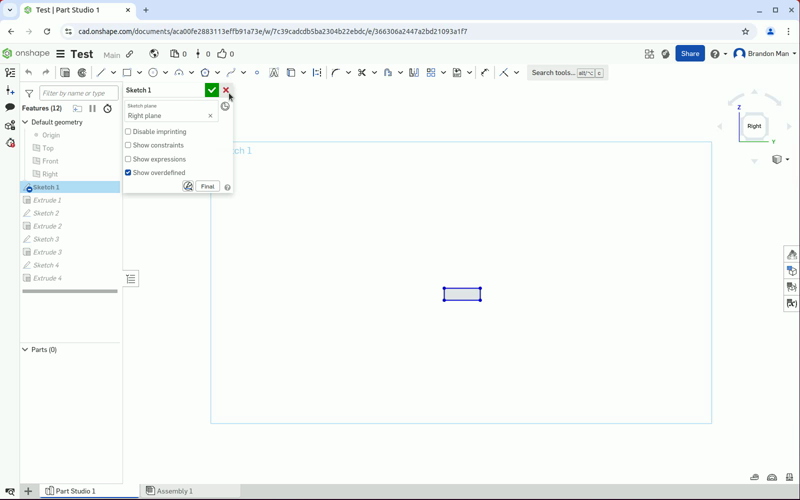
key(shift+s)
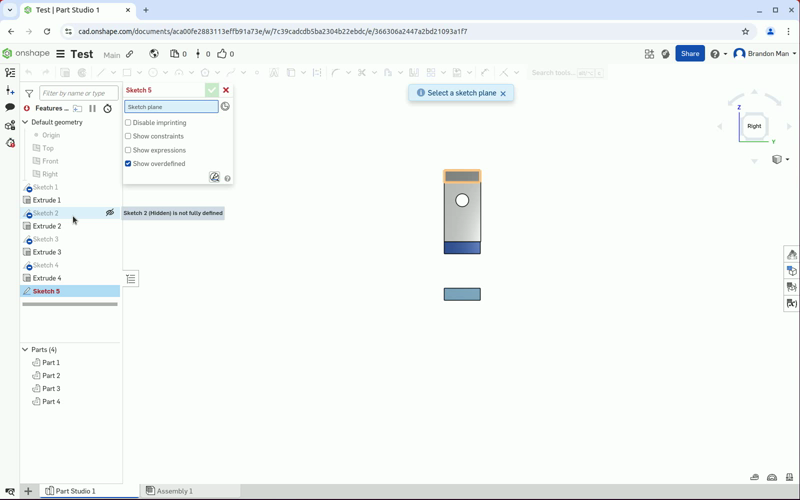
scroll(3)
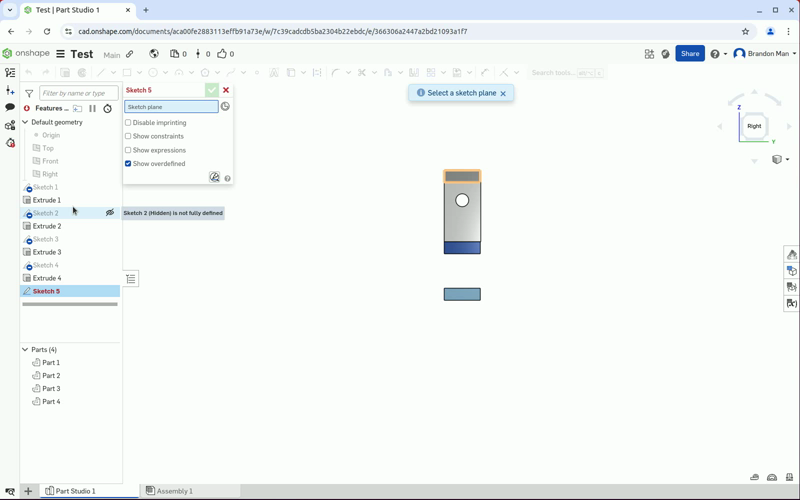
mouse_move(73, 176)
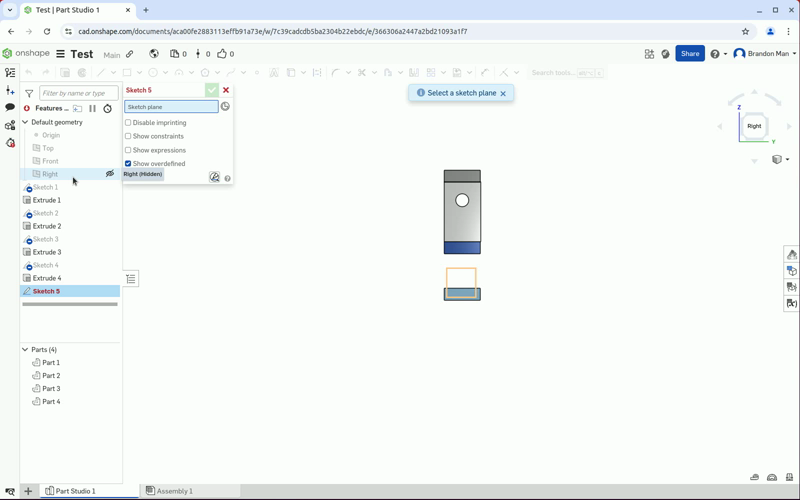
click(73, 176)
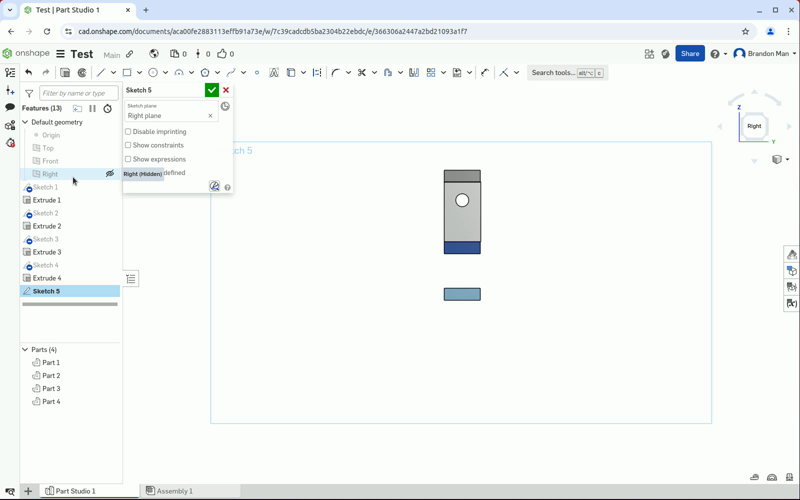
mouse_move(73, 352)
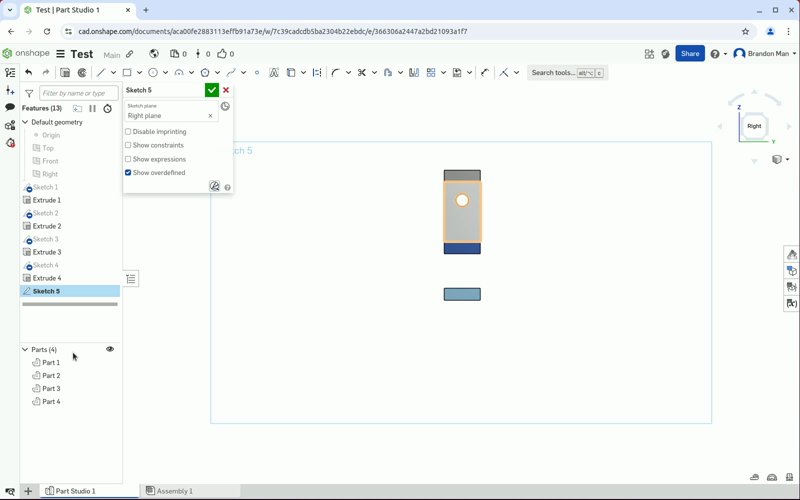
key(y)
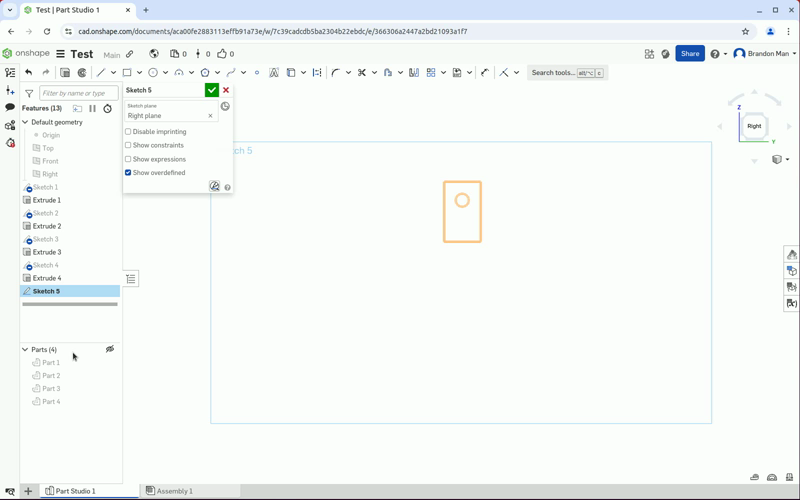
key(l)
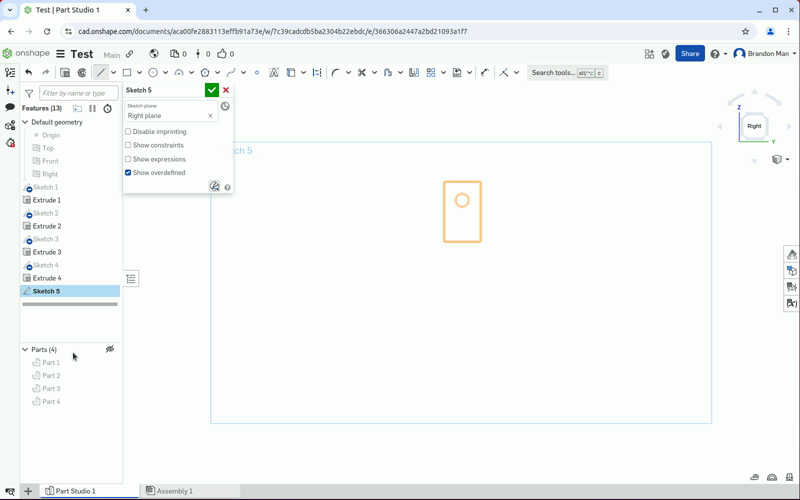
key_down(shift)
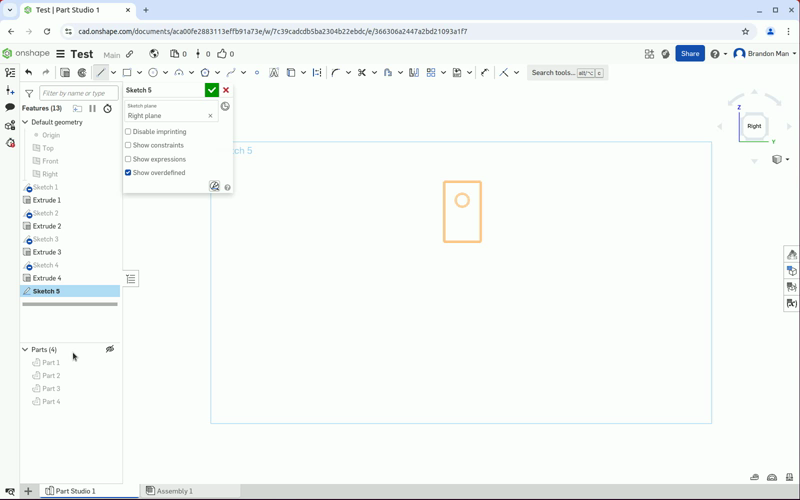
mouse_move(444, 288)
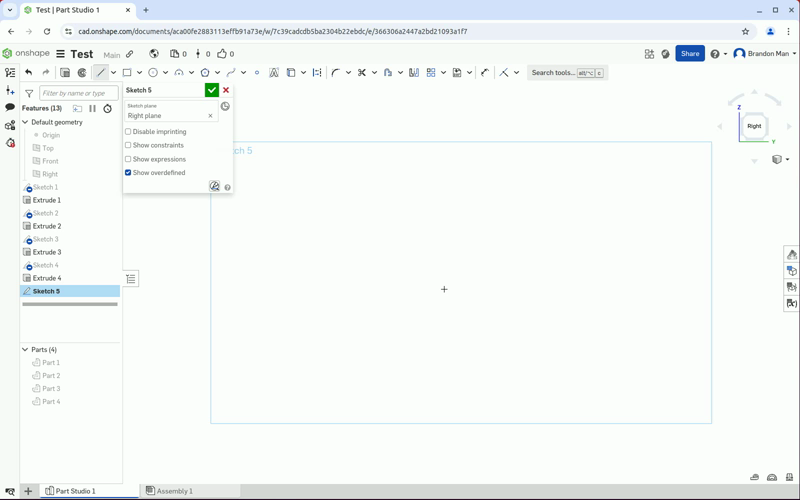
click(444, 288)
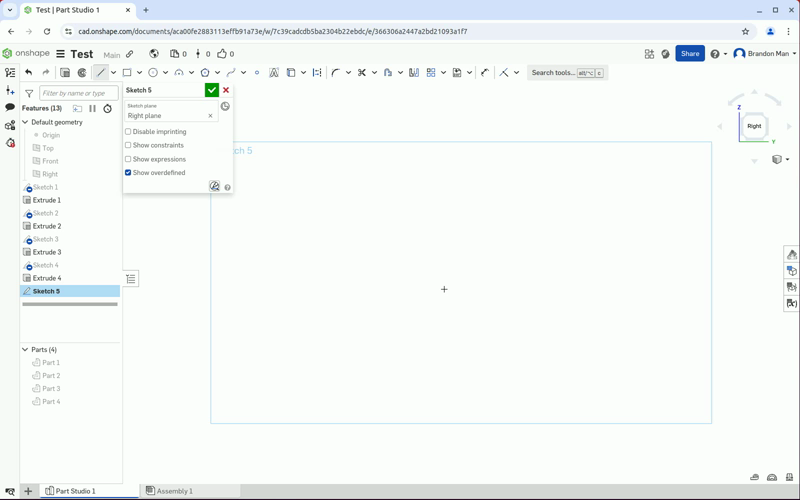
key_up(shift)
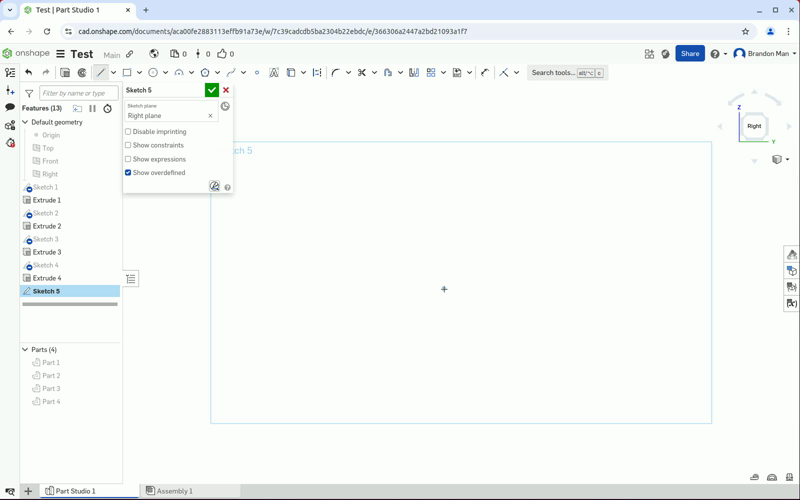
key_down(shift)
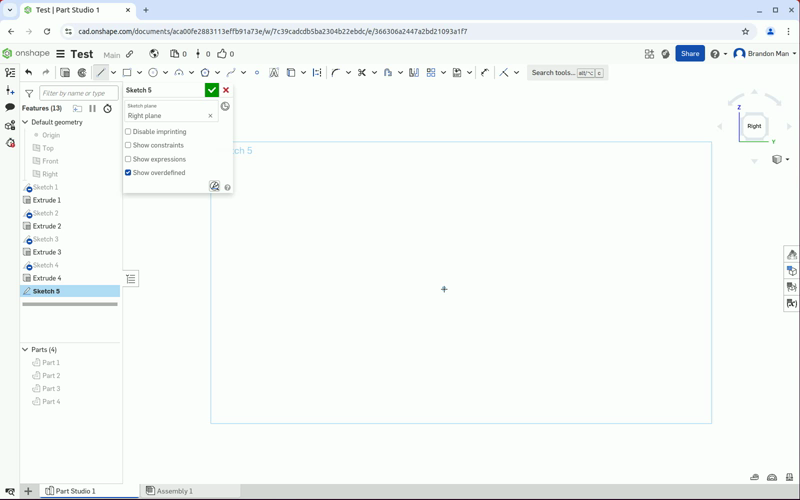
mouse_move(474, 288)
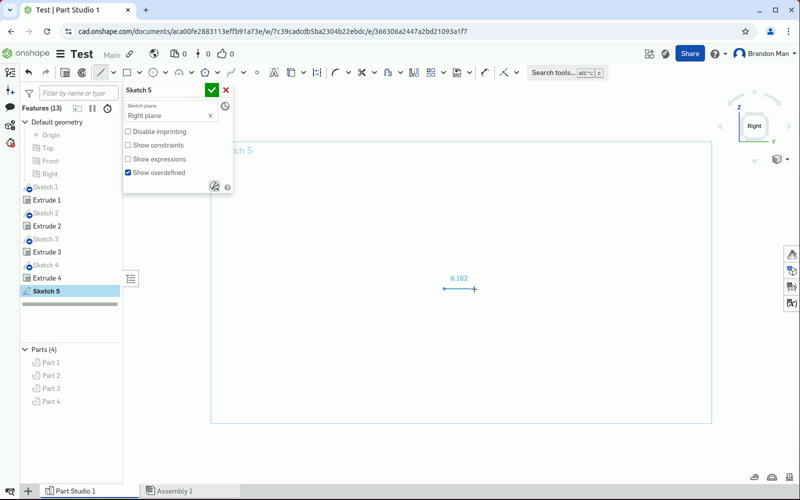
mouse_move(480, 288)
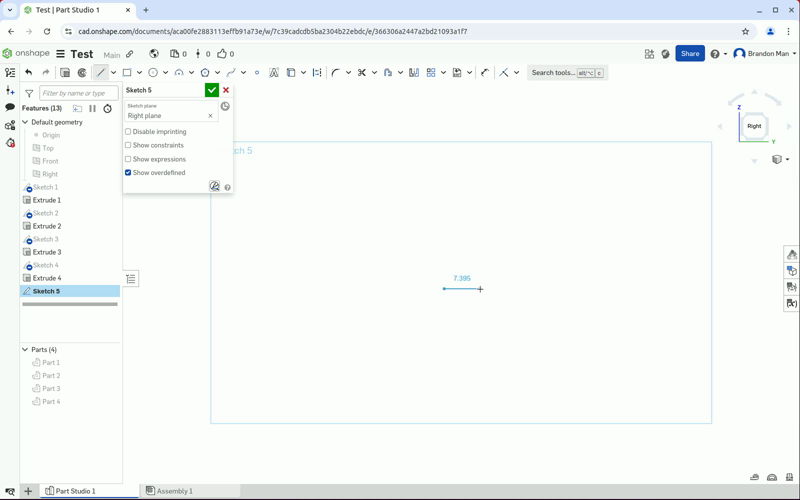
click(480, 288)
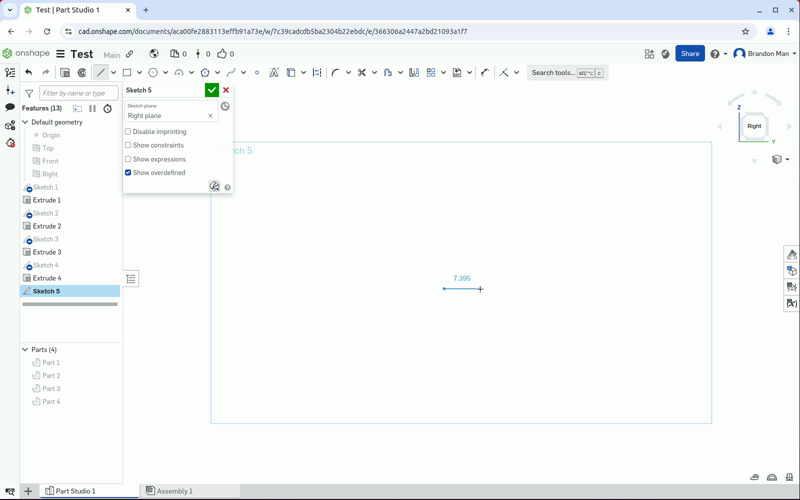
key_up(shift)
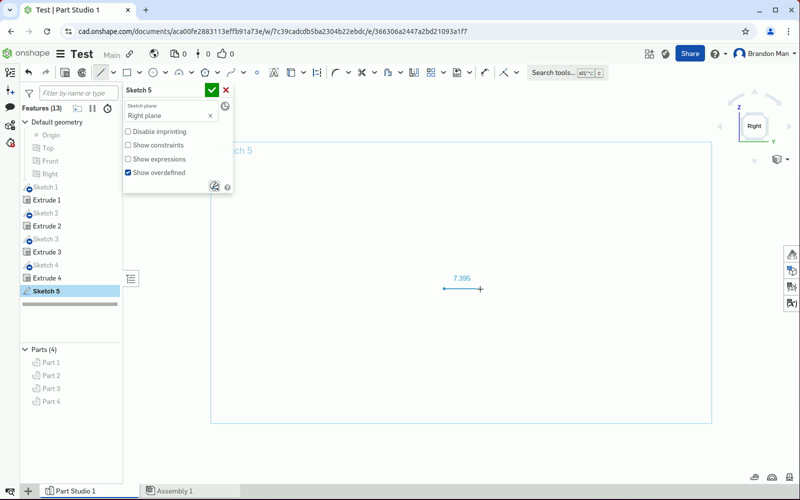
key_down(shift)
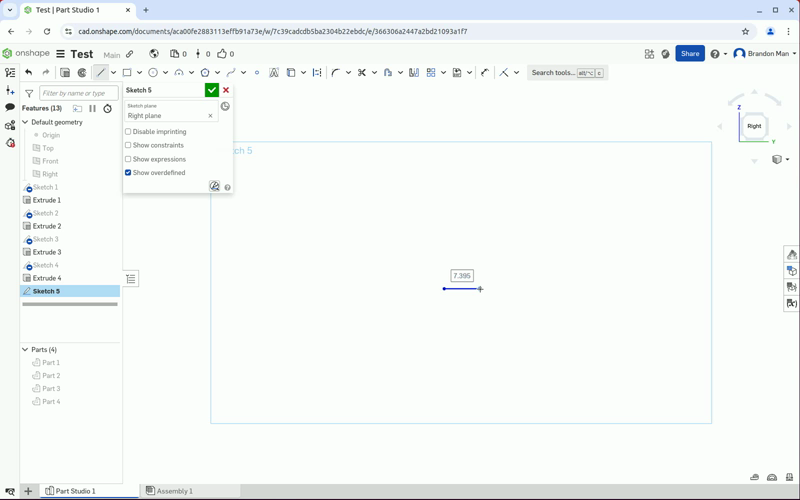
mouse_move(510, 288)
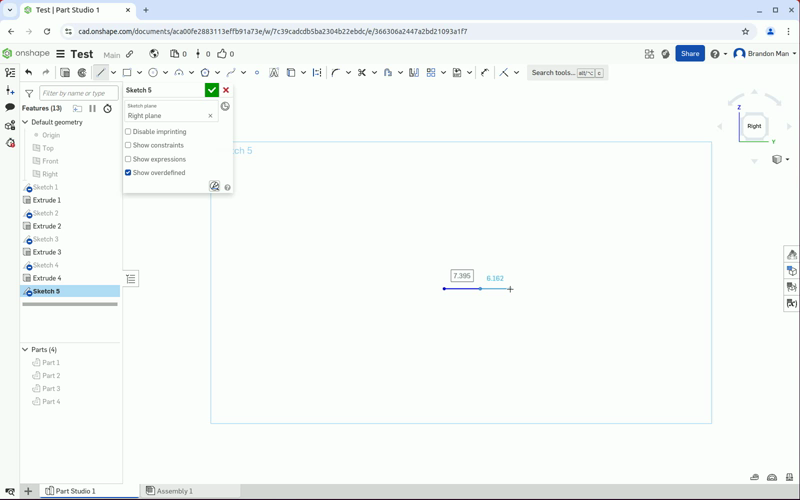
mouse_move(480, 252)
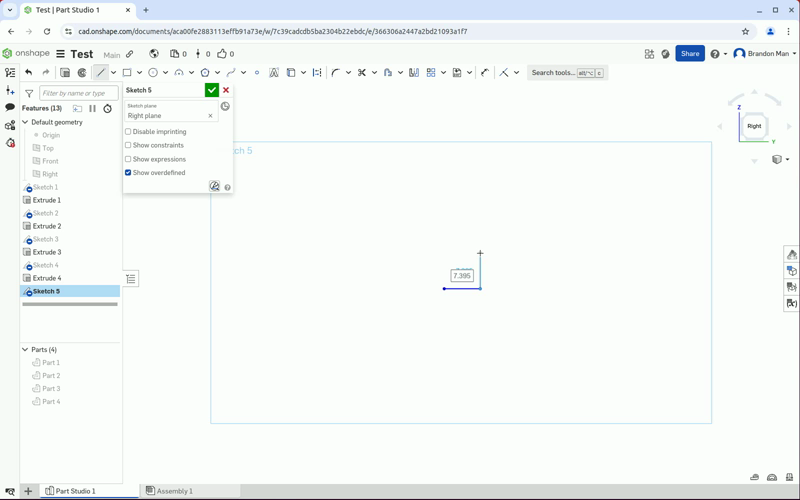
click(480, 252)
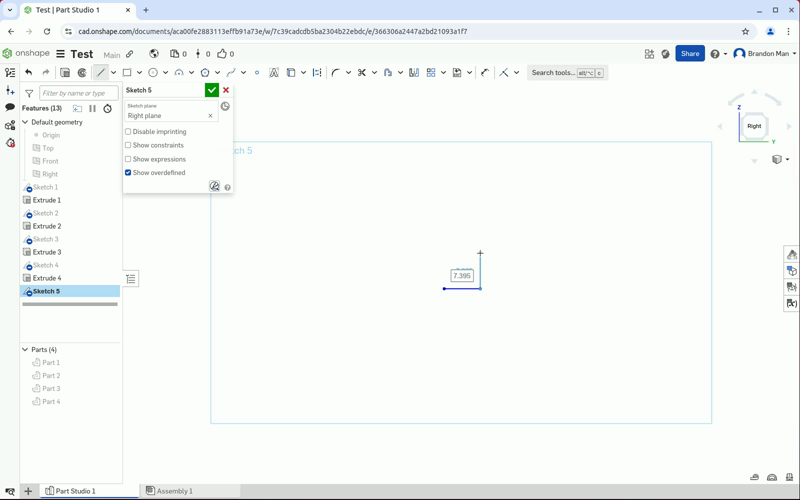
key_up(shift)
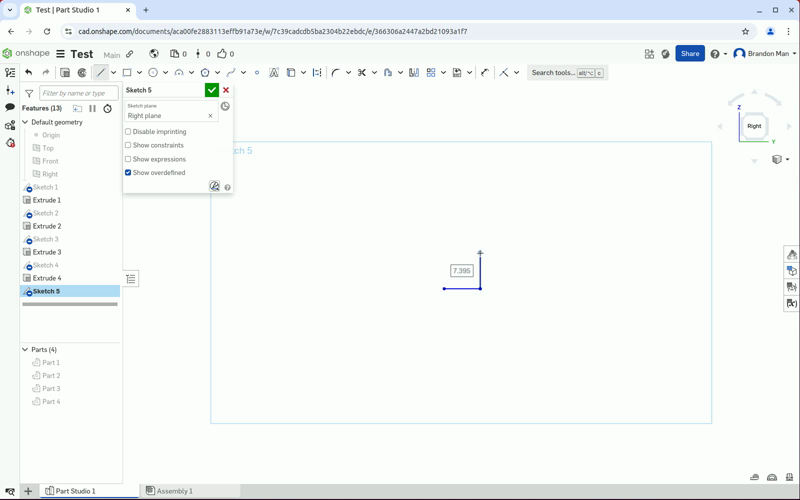
key_down(shift)
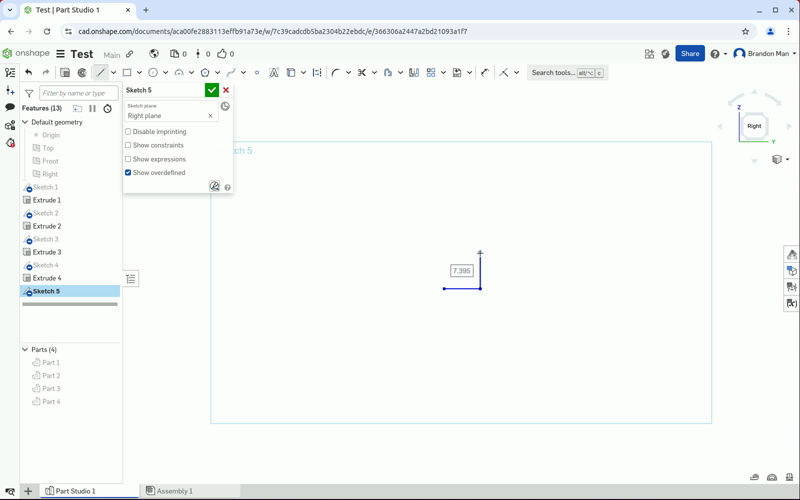
mouse_move(510, 252)
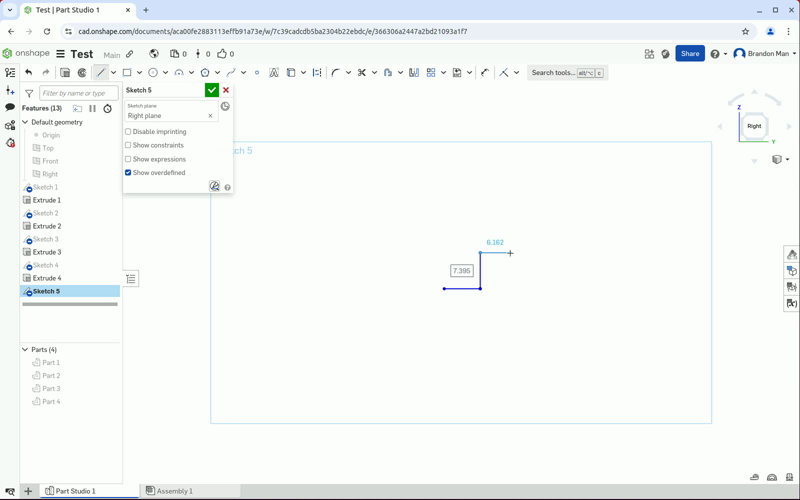
mouse_move(444, 252)
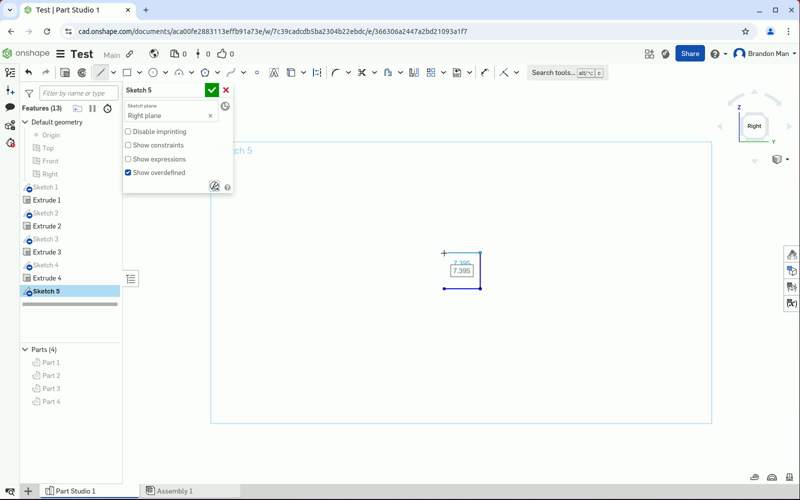
click(444, 252)
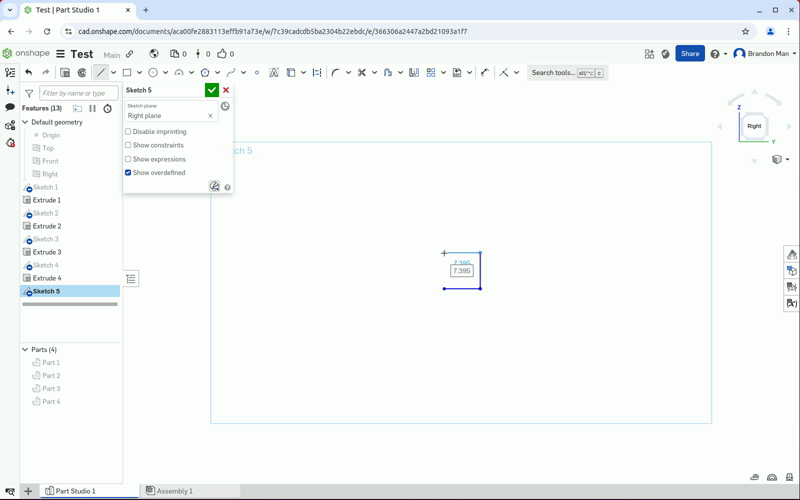
key_up(shift)
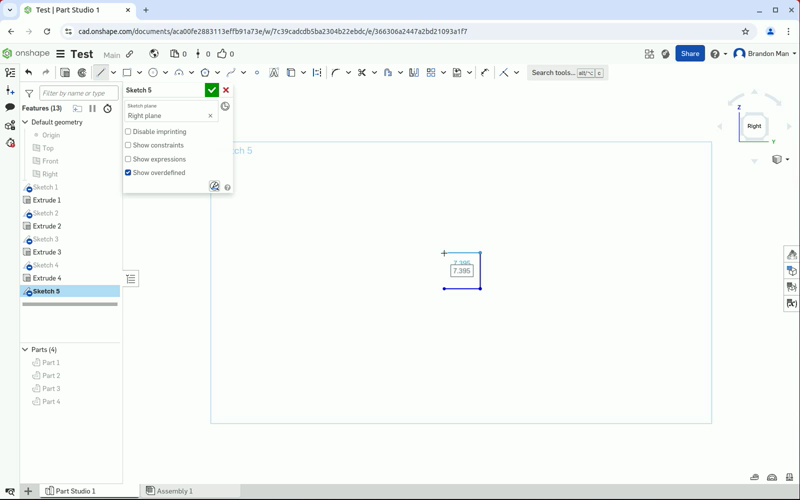
mouse_move(474, 252)
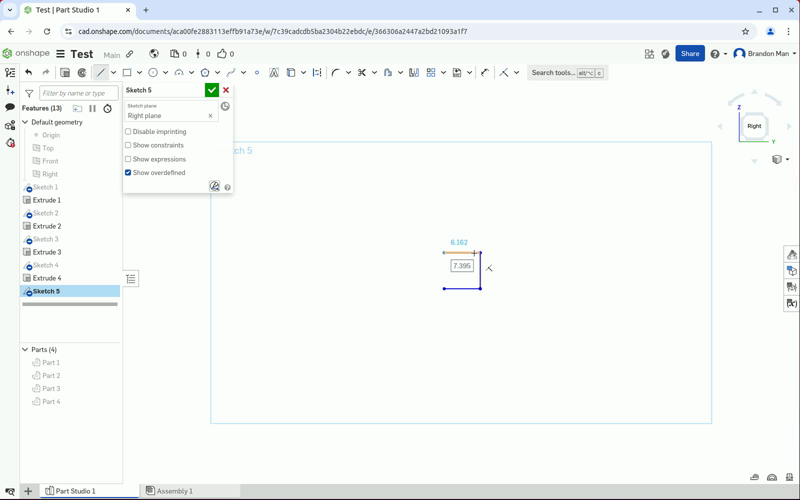
key_down(shift)
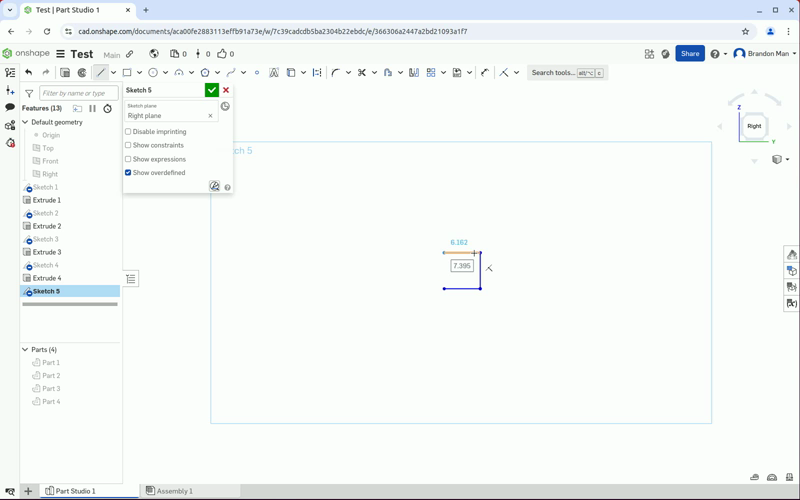
mouse_move(444, 288)
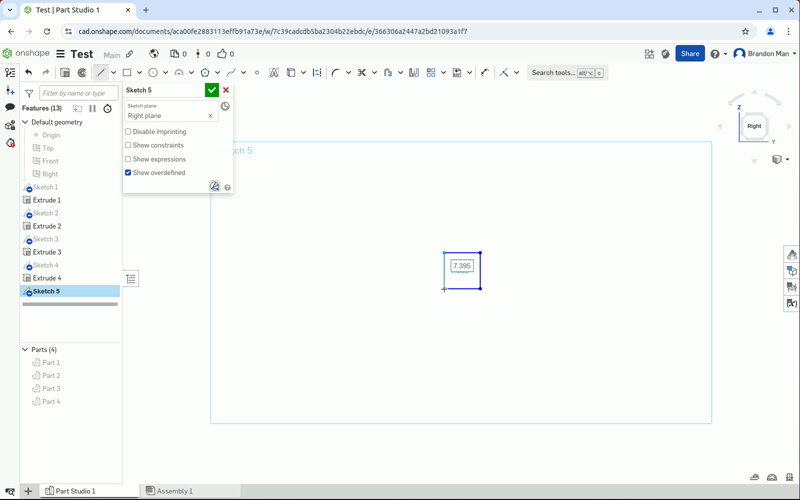
key_up(shift)
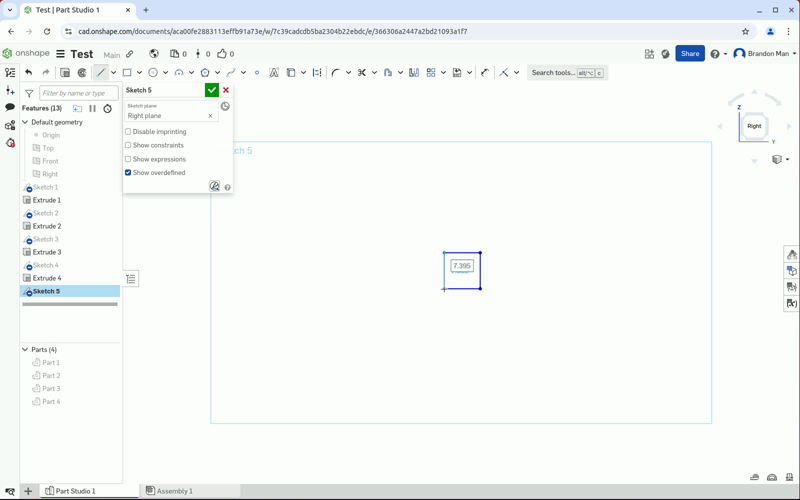
click(444, 288)
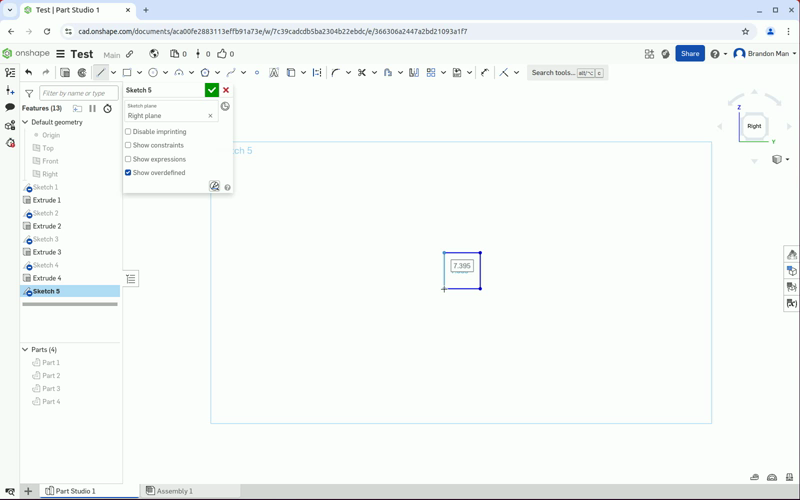
key(esc)
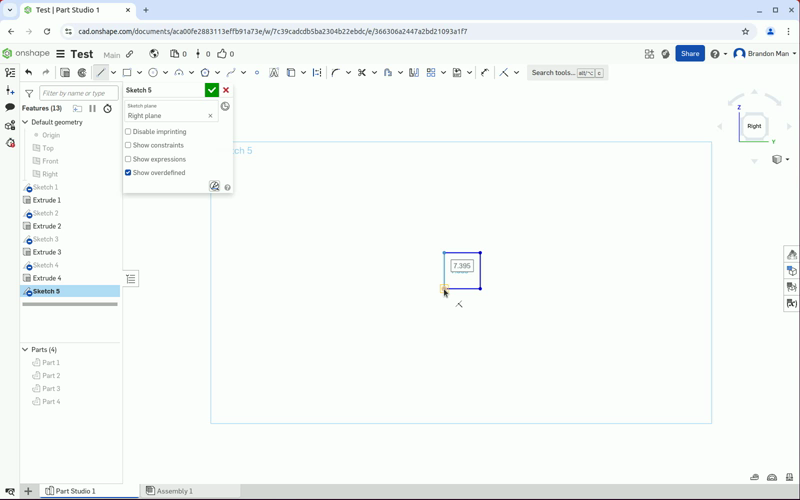
key(c)
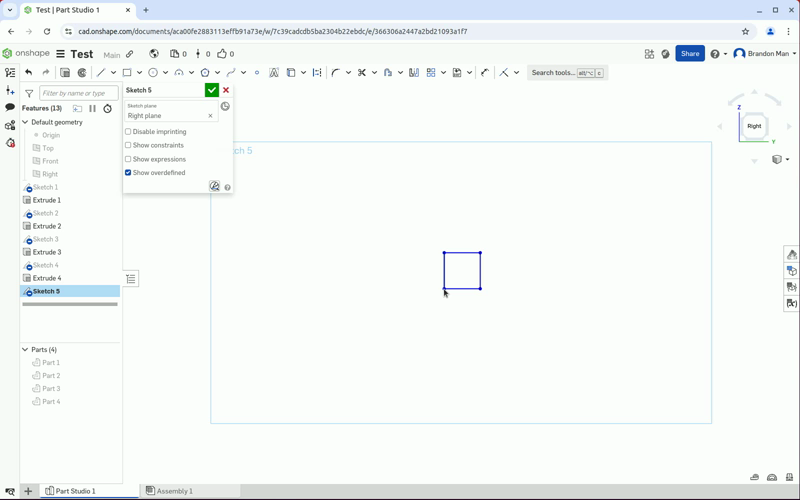
key_down(shift)
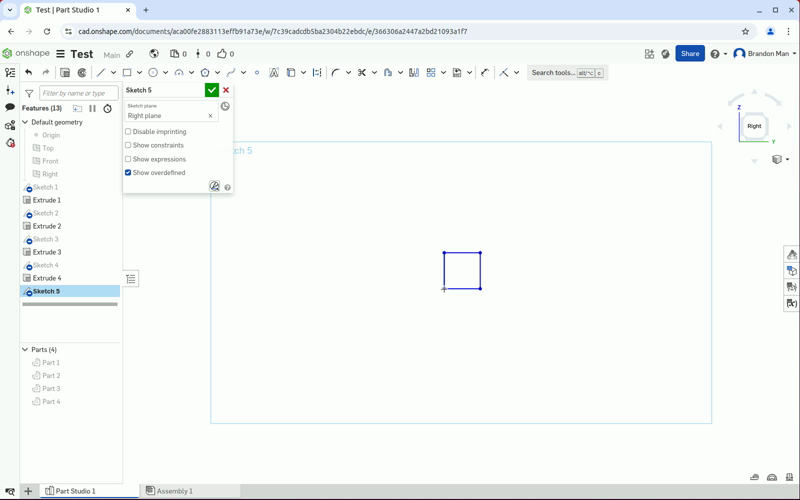
mouse_move(462, 270)
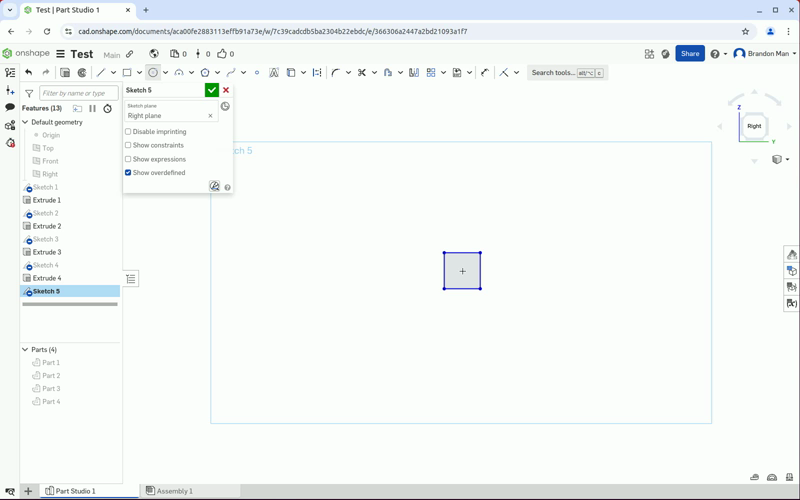
click(462, 270)
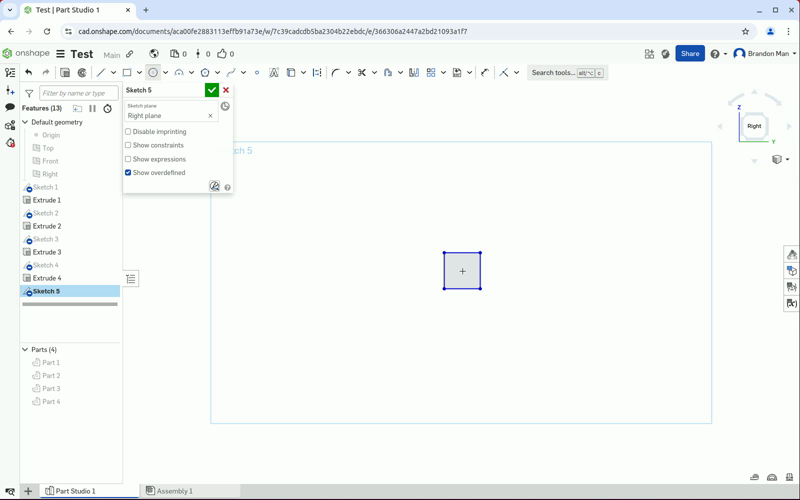
key_up(shift)
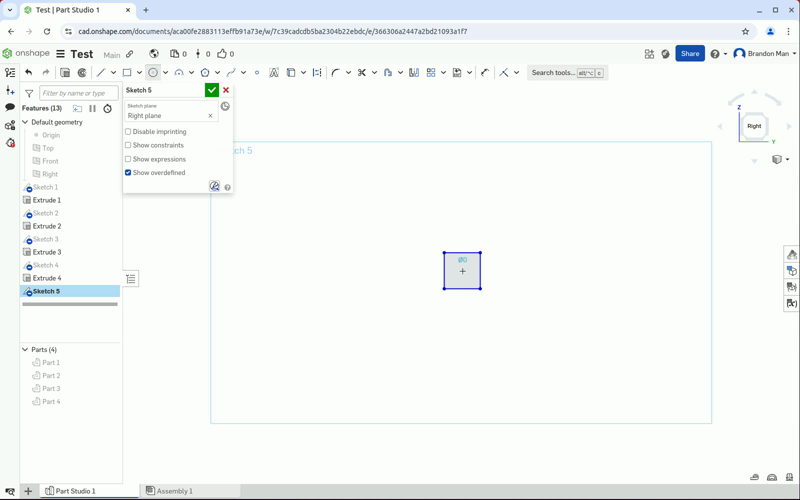
mouse_move(468, 270)
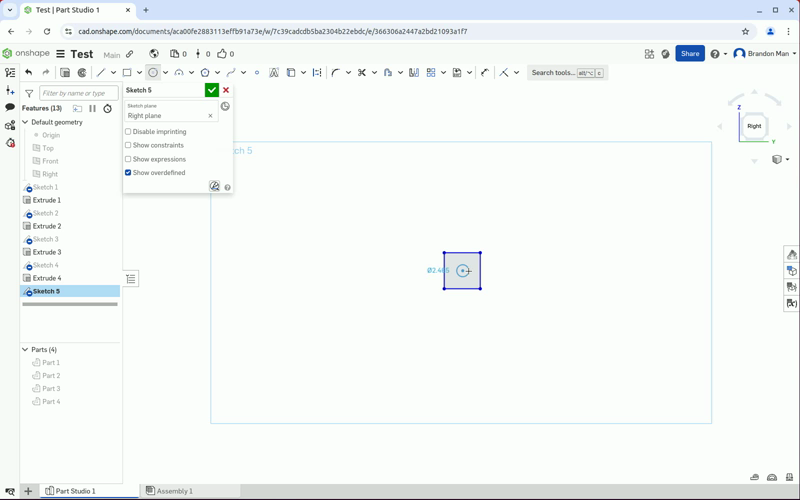
click(468, 270)
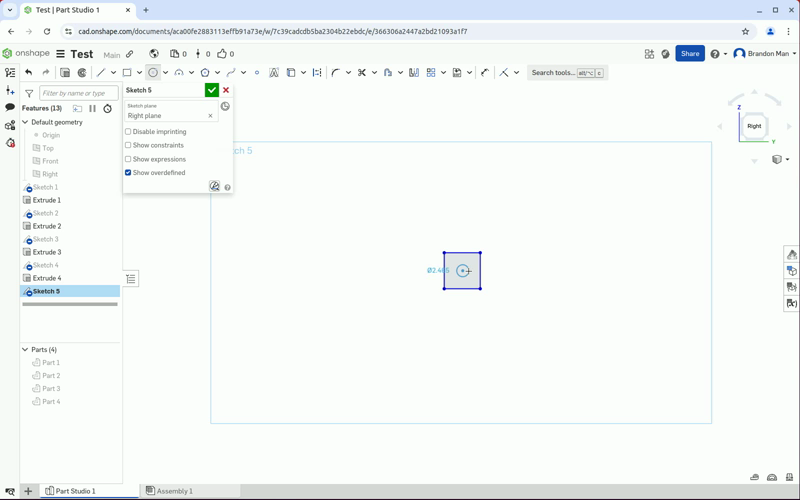
key(esc)
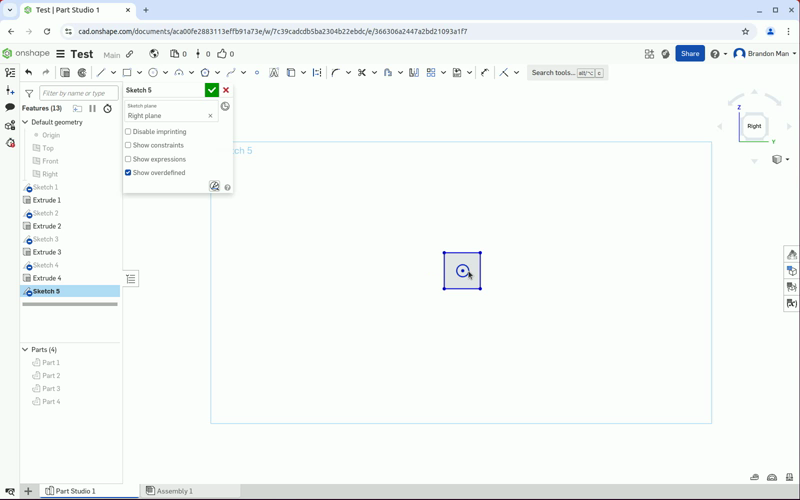
mouse_move(464, 282)
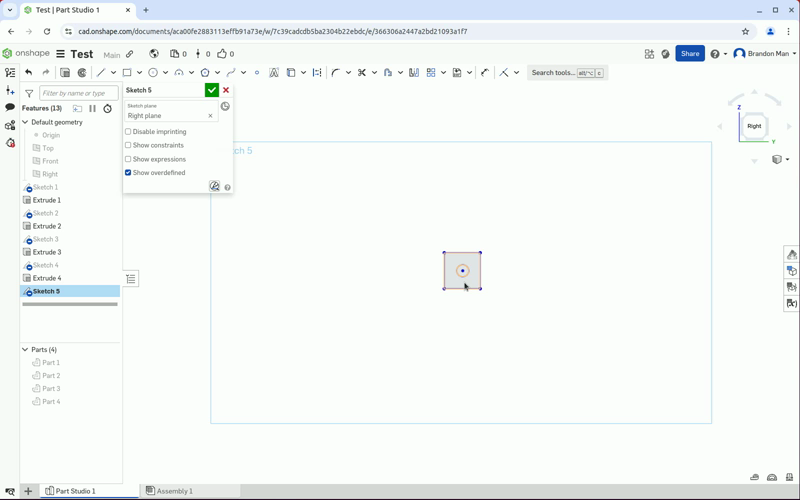
scroll(6)
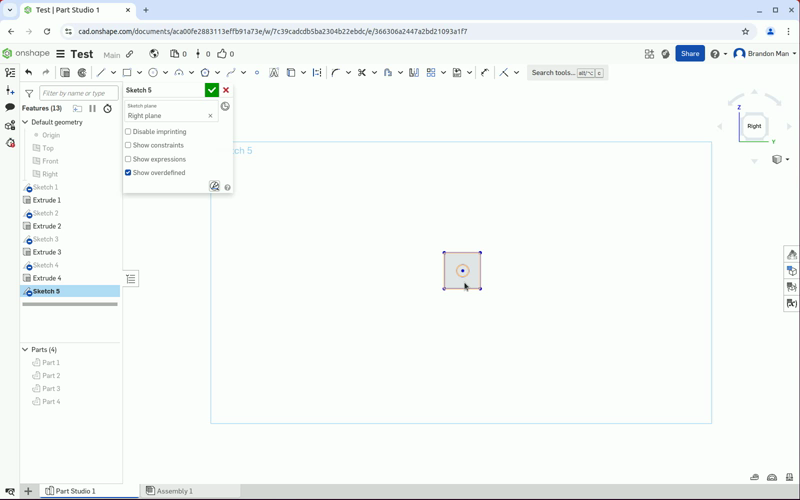
scroll(6)
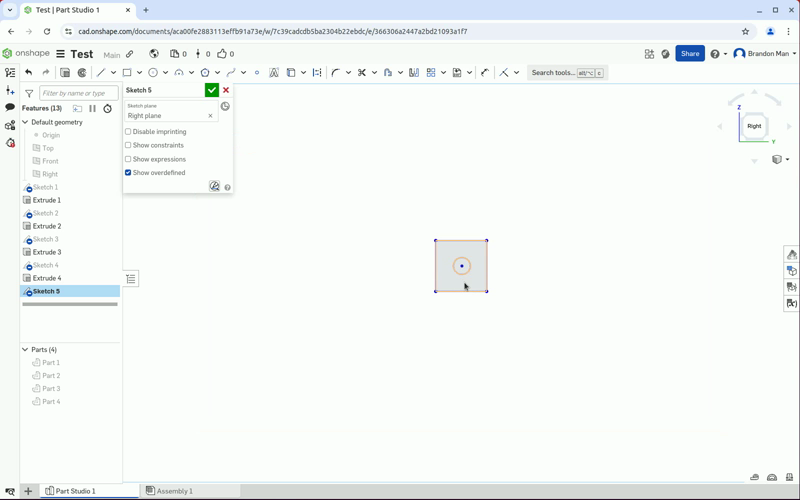
scroll(6)
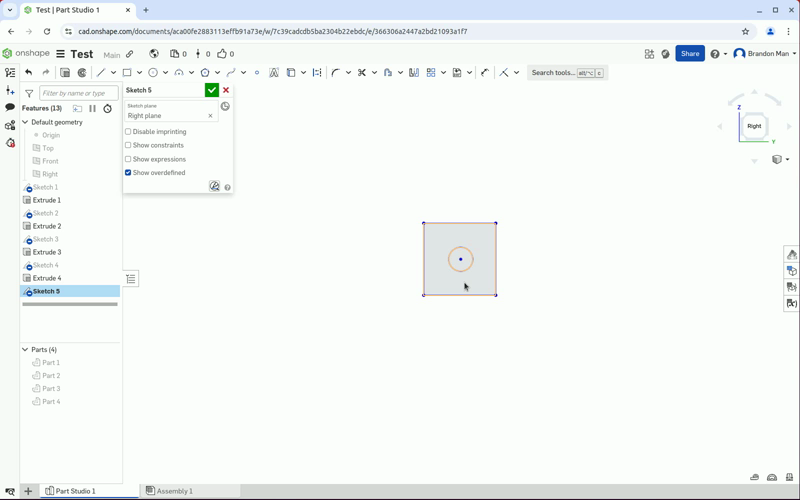
scroll(6)
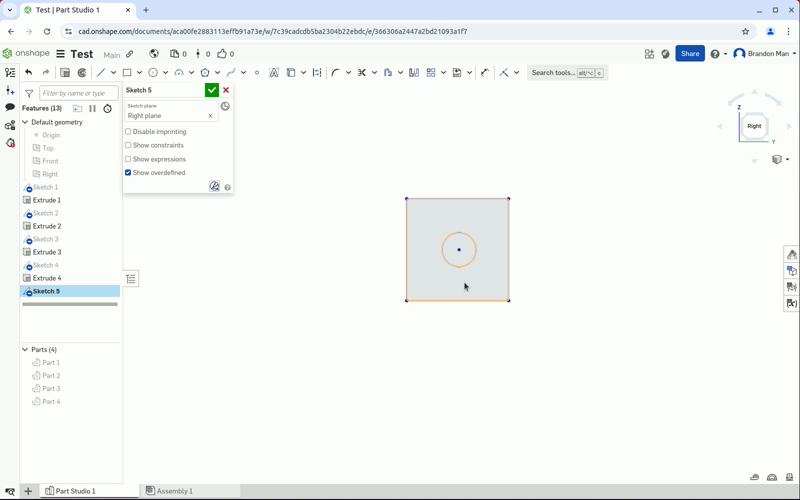
scroll(6)
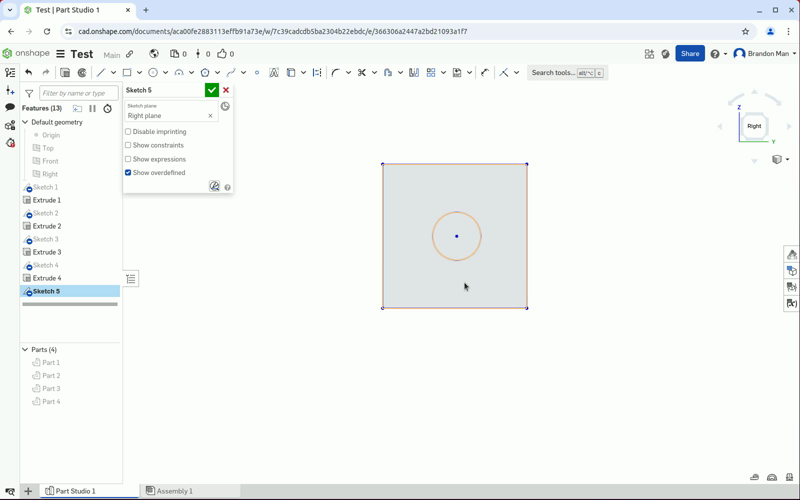
scroll(6)
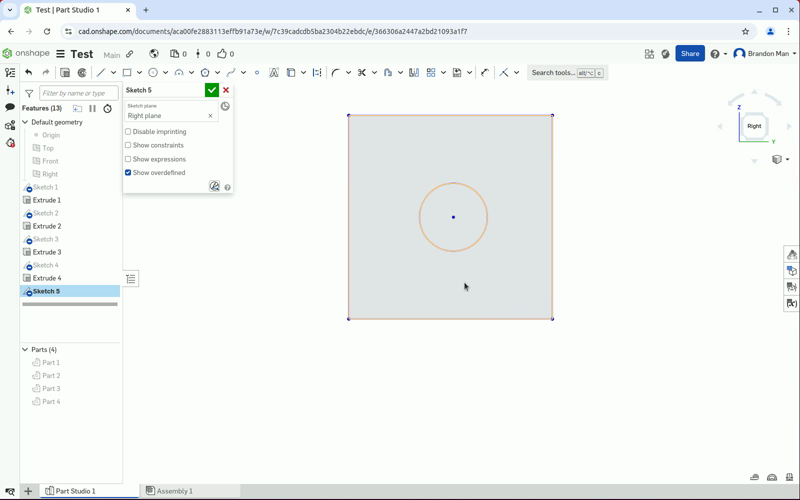
scroll(6)
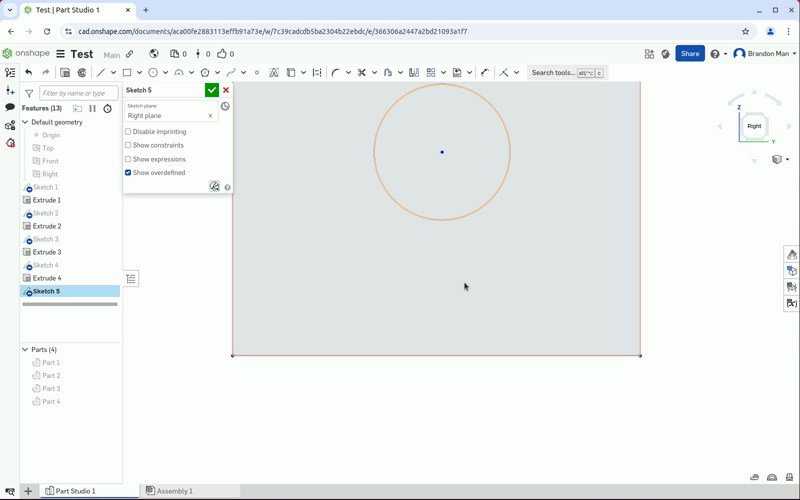
click(464, 282)
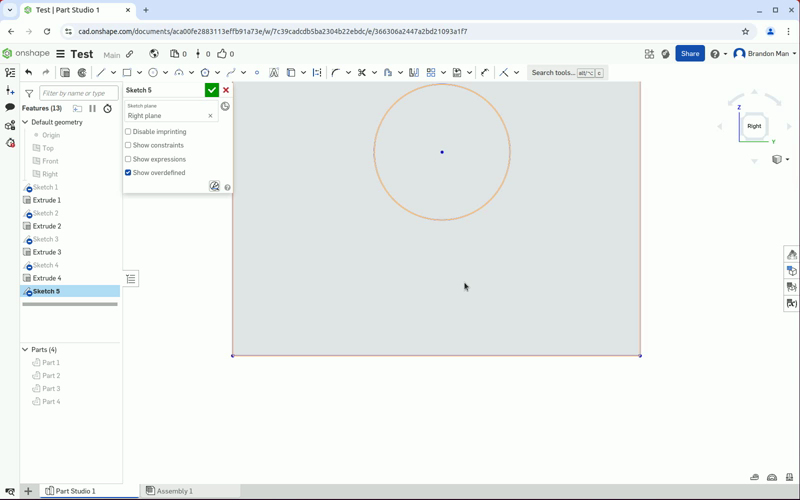
scroll(-6)
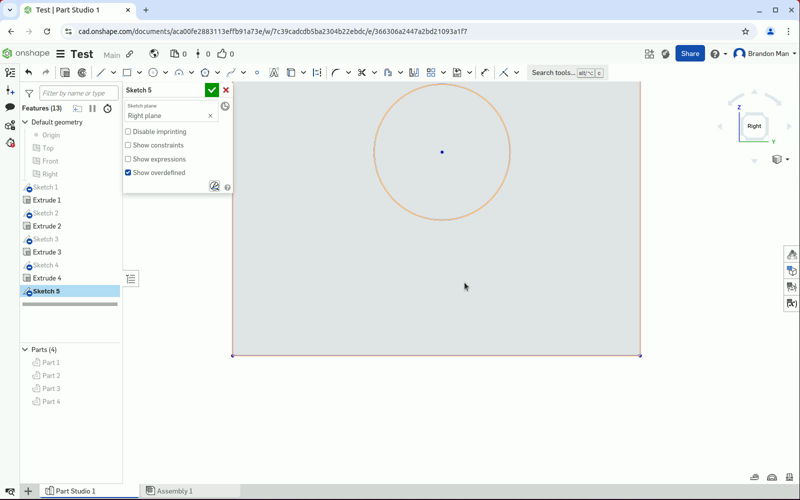
scroll(-6)
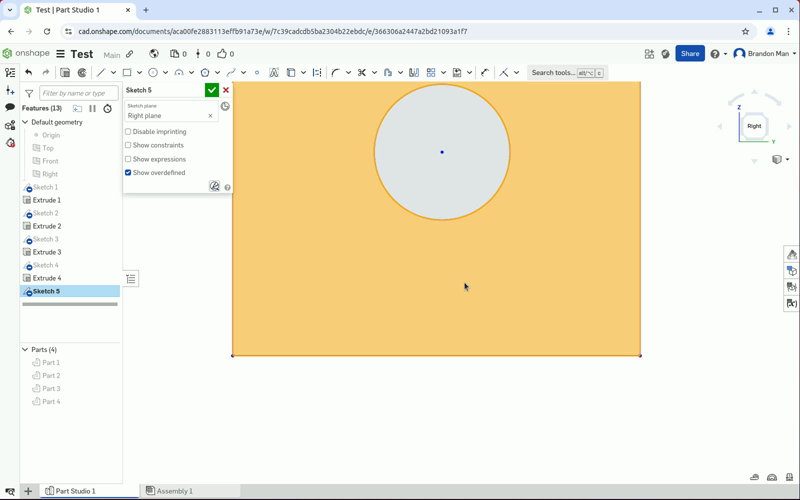
scroll(-6)
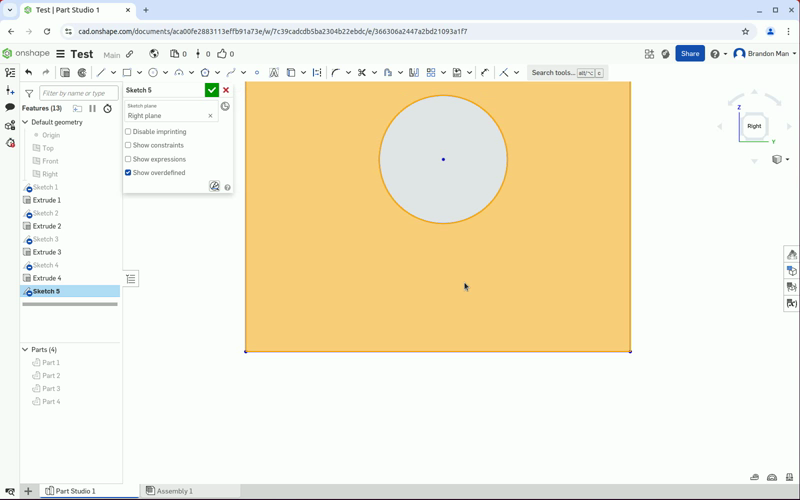
scroll(-6)
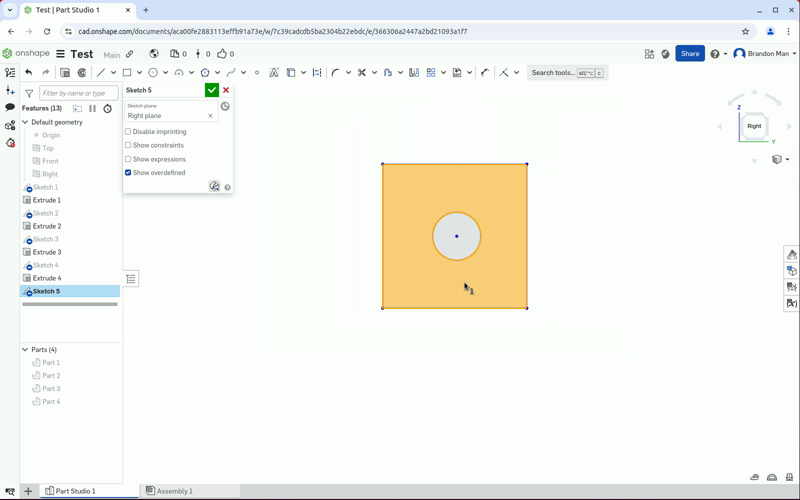
scroll(-6)
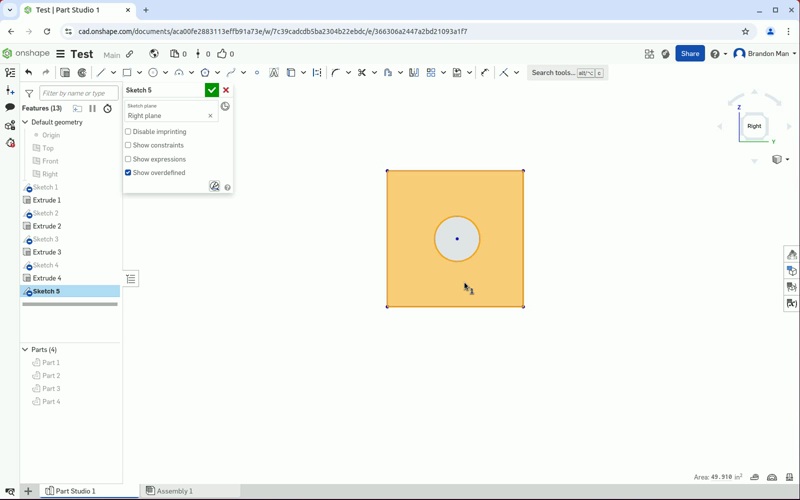
scroll(-6)
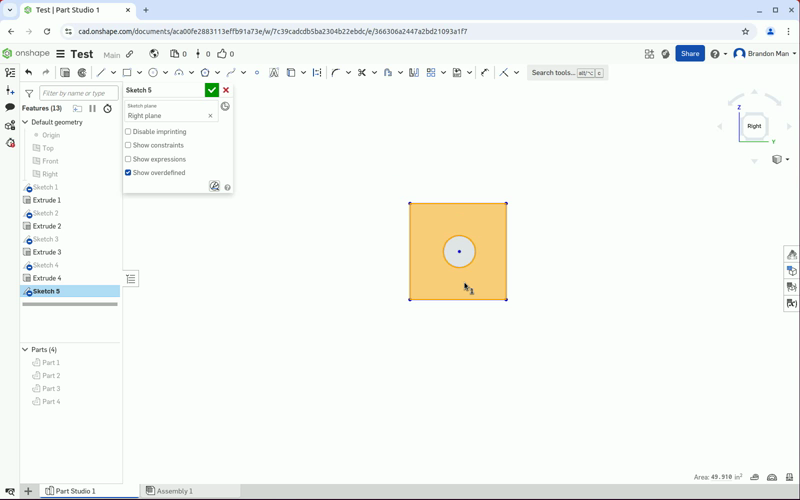
scroll(-6)
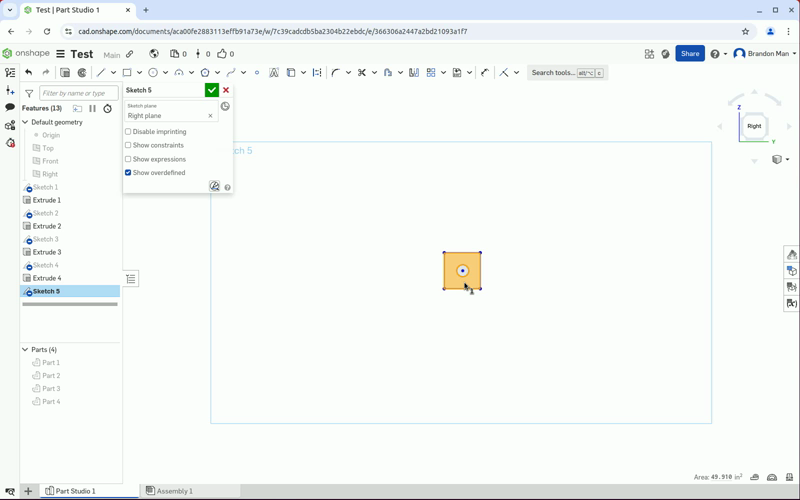
mouse_move(73, 352)
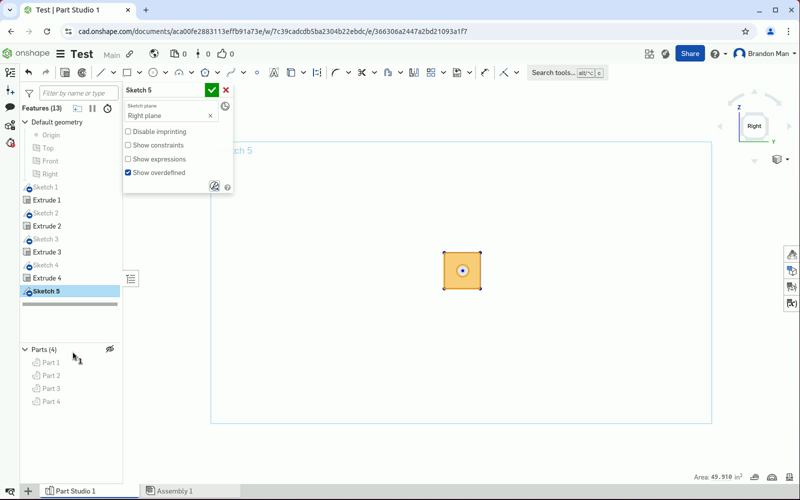
key(shift+y)
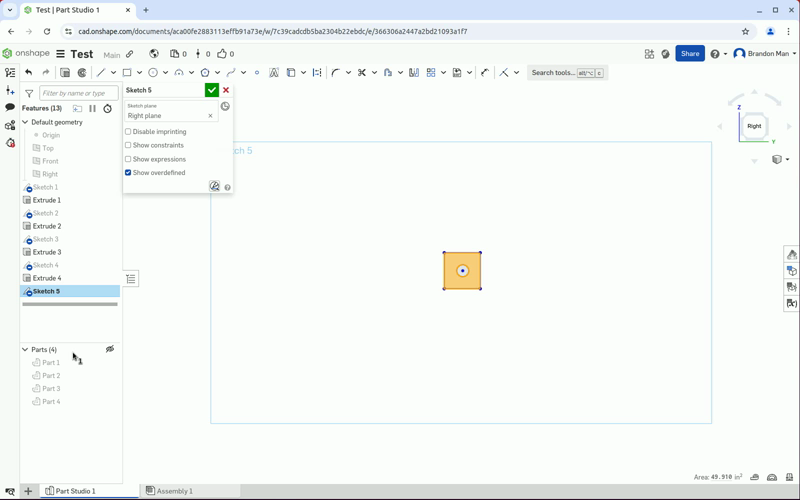
key(shift+e)
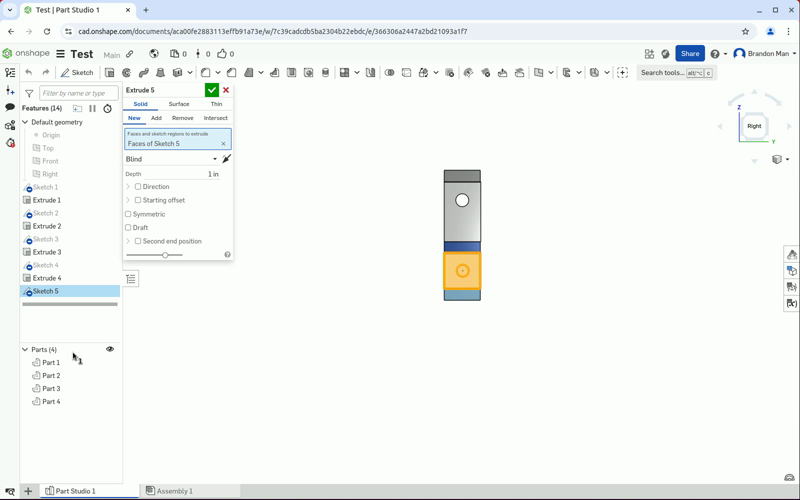
mouse_move(143, 106)
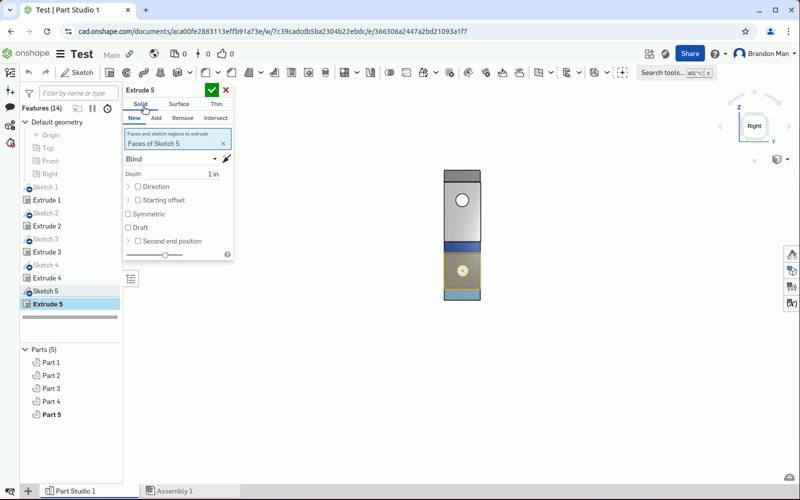
click(143, 106)
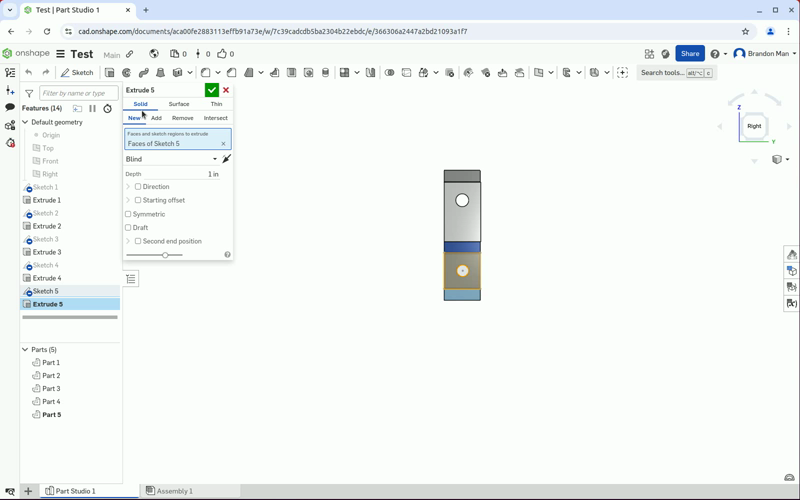
mouse_move(137, 120)
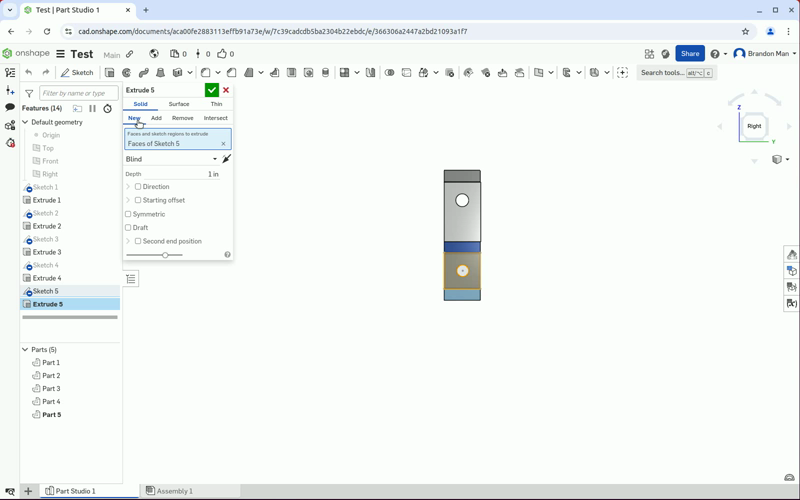
click(137, 120)
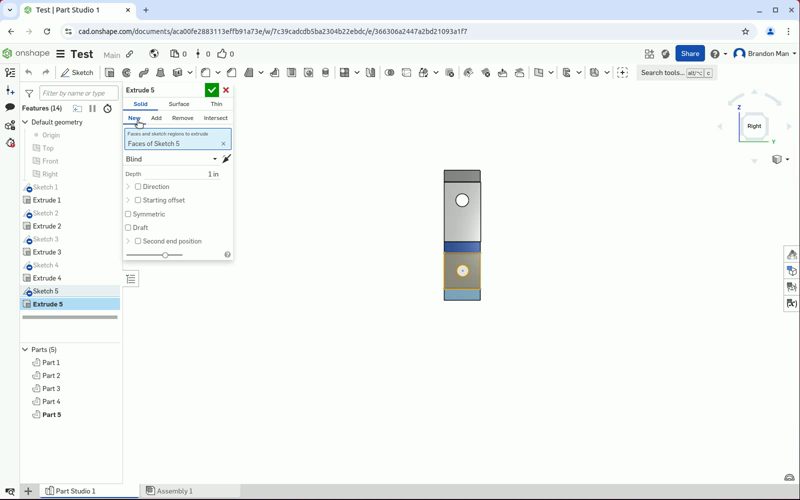
key(tab, 4)
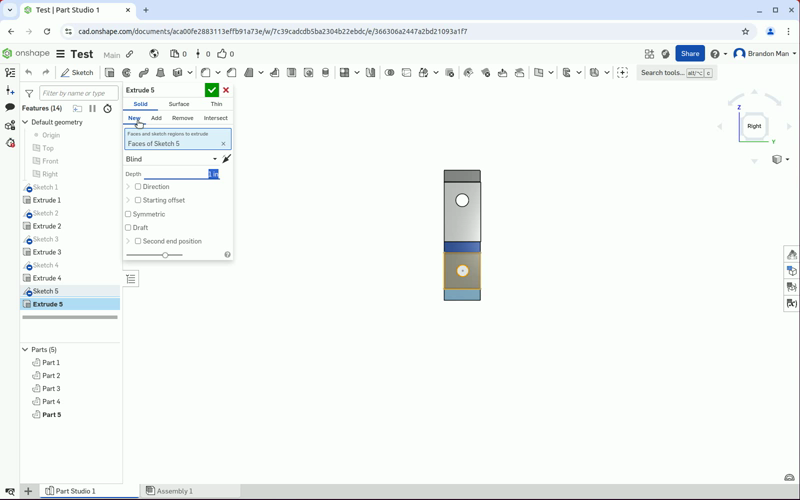
text(-2.407)
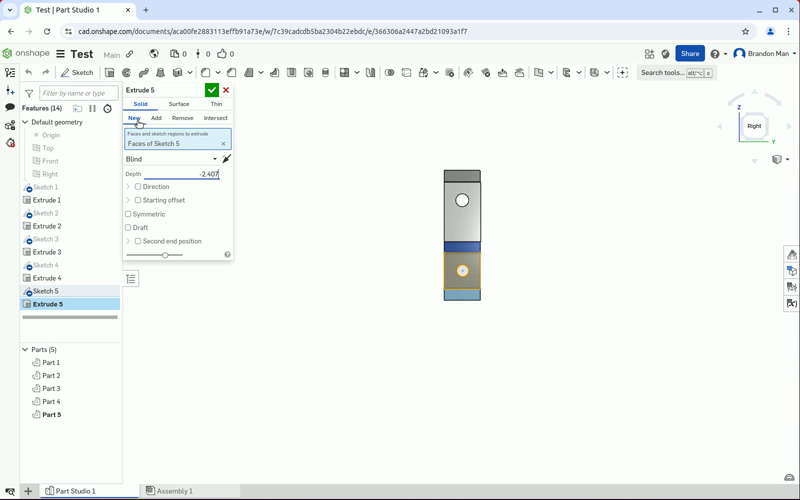
key(enter)
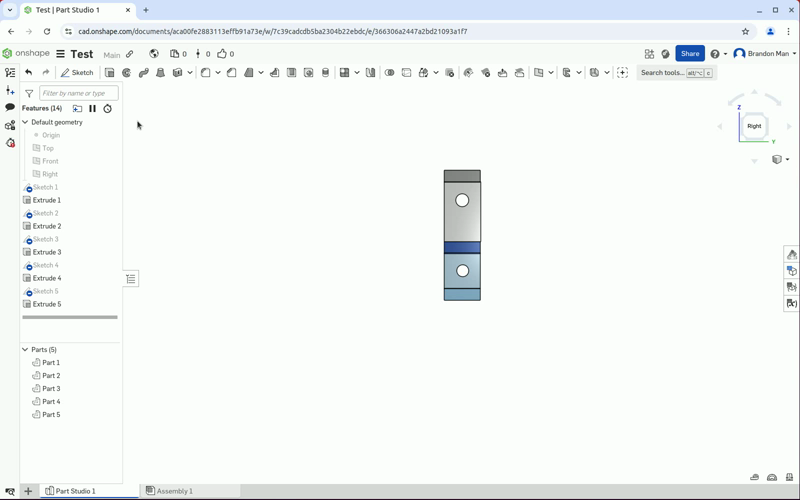
key(shift+h)
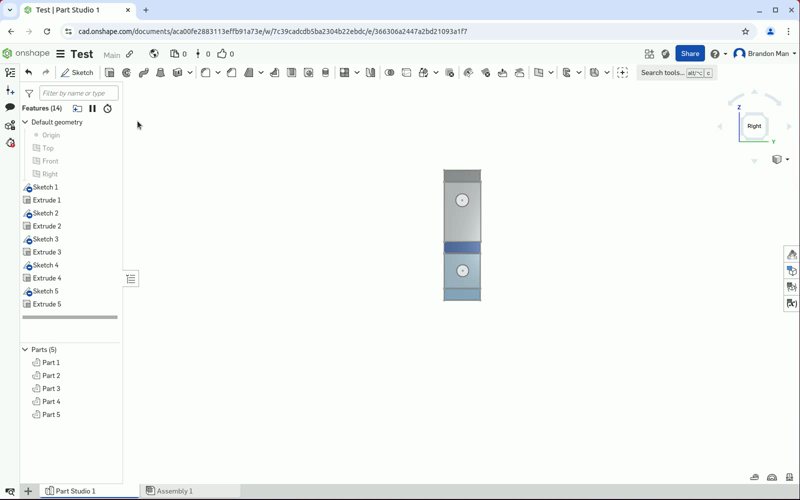
key(shift+h)
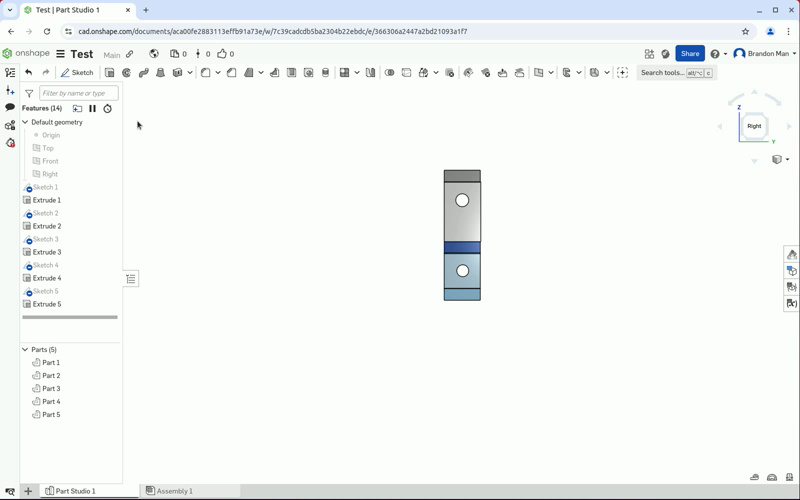
mouse_move(73, 189)
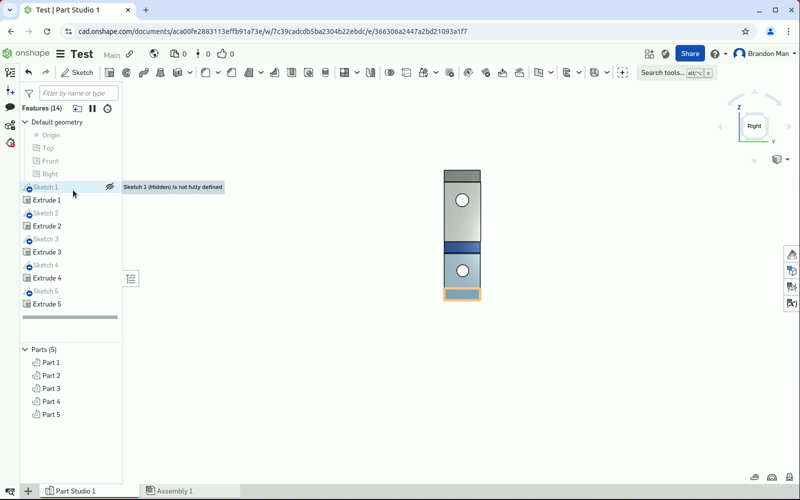
click(73, 189)
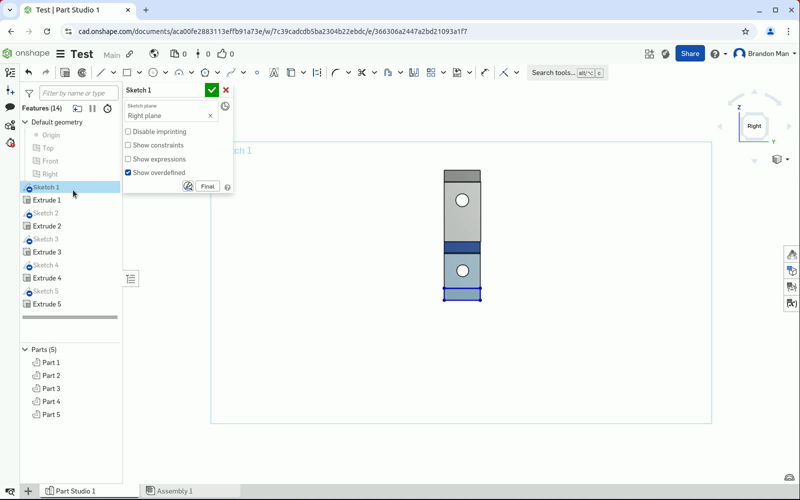
mouse_move(229, 92)
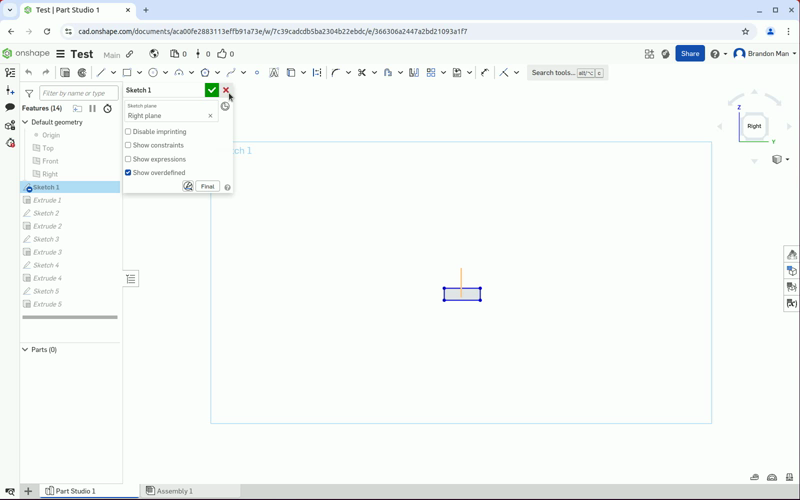
click(229, 92)
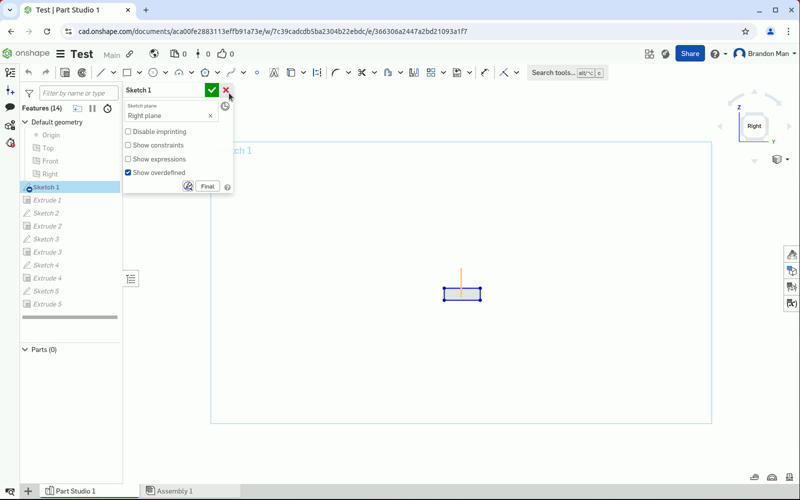
key(shift+s)
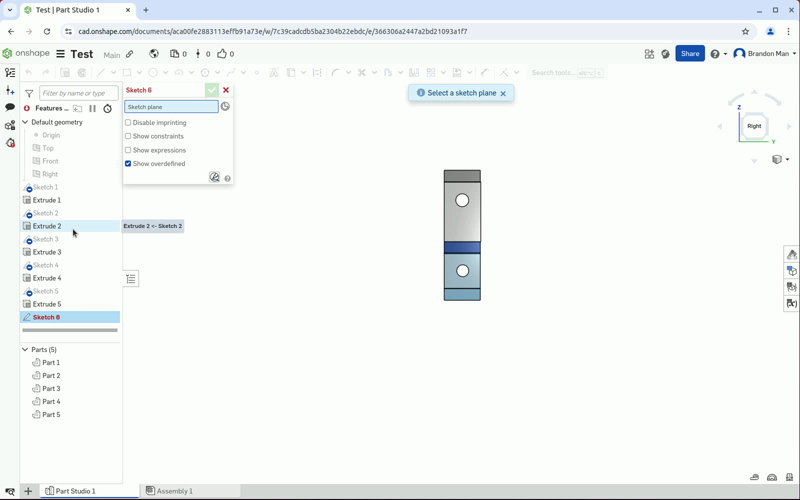
scroll(3)
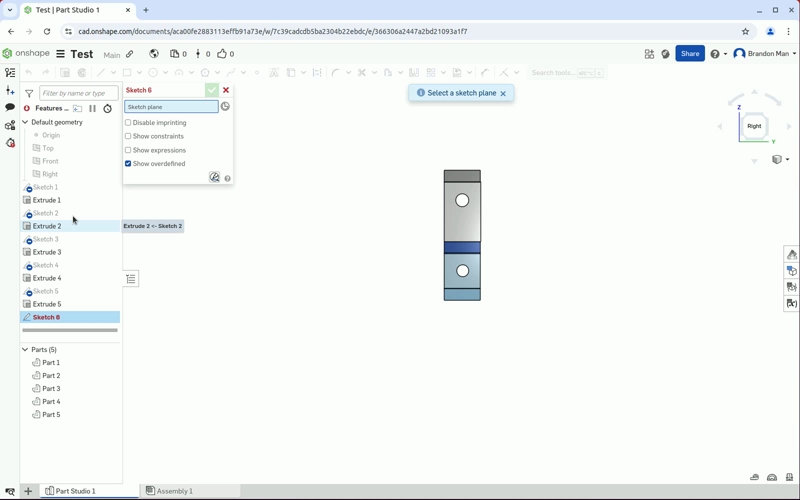
mouse_move(73, 176)
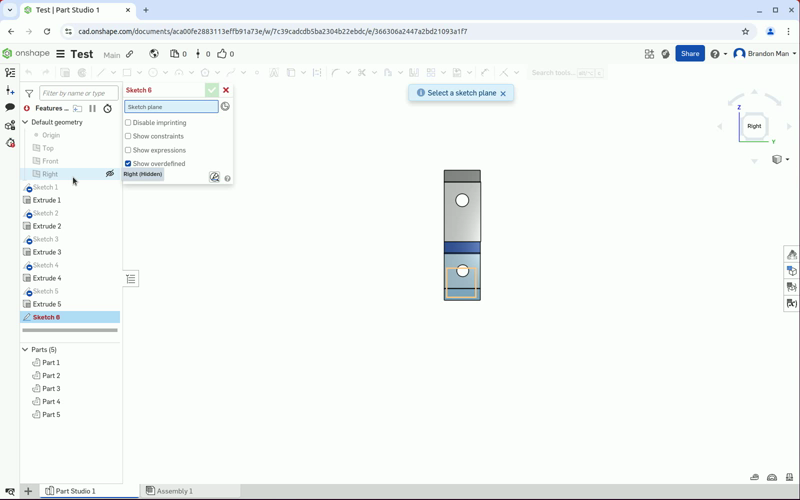
click(73, 176)
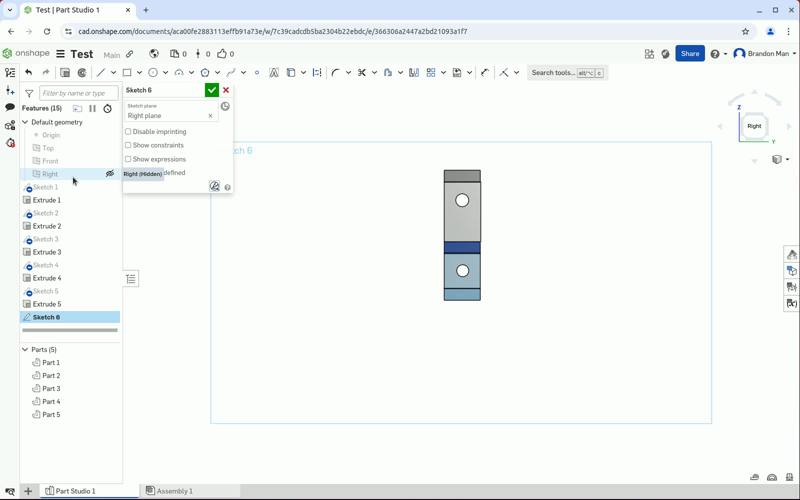
mouse_move(73, 352)
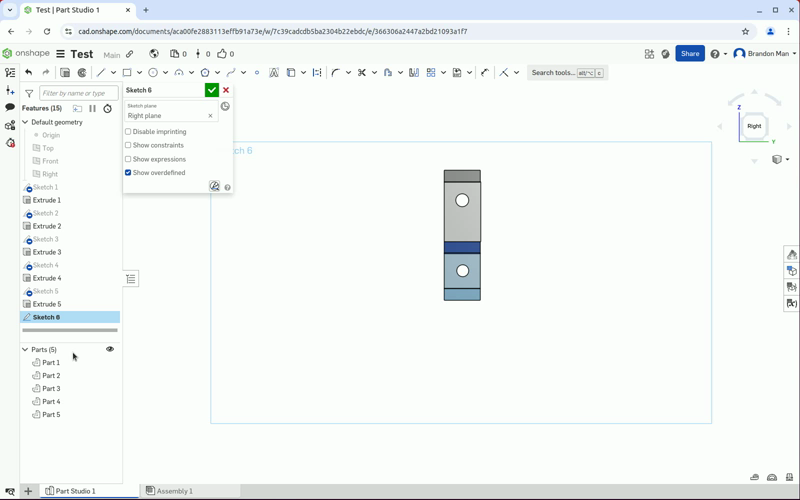
key(y)
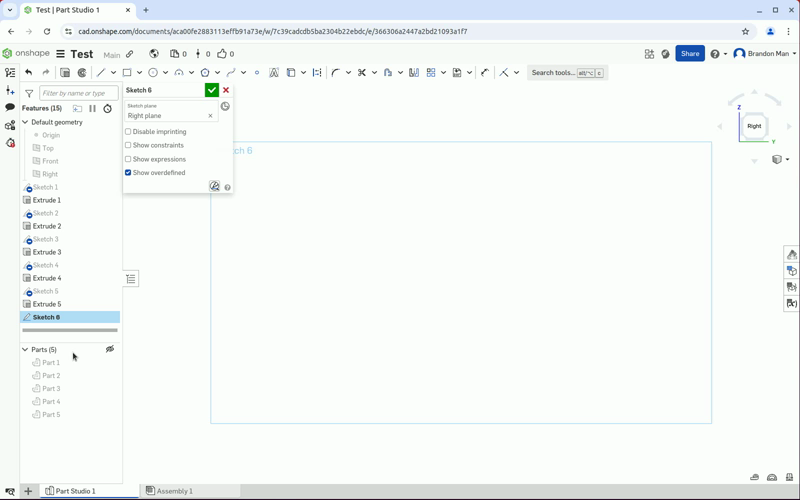
key(l)
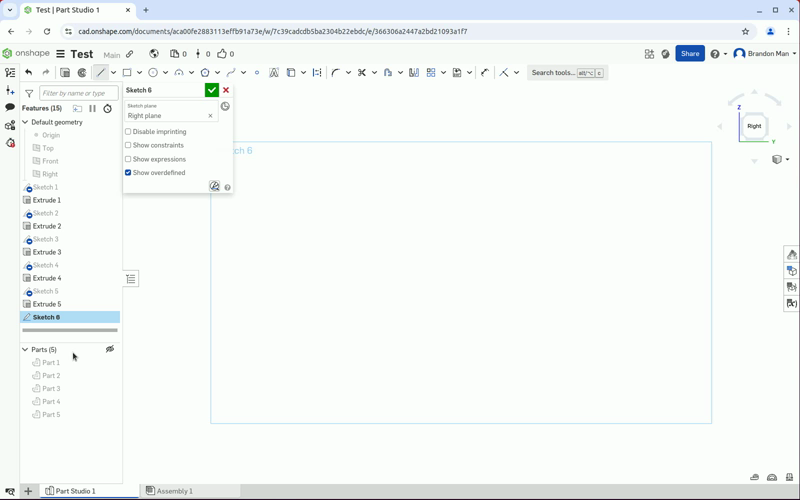
key_down(shift)
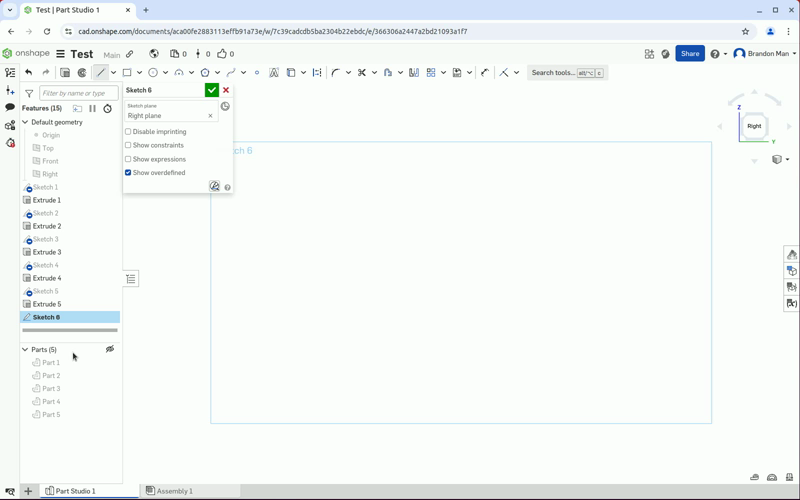
mouse_move(444, 182)
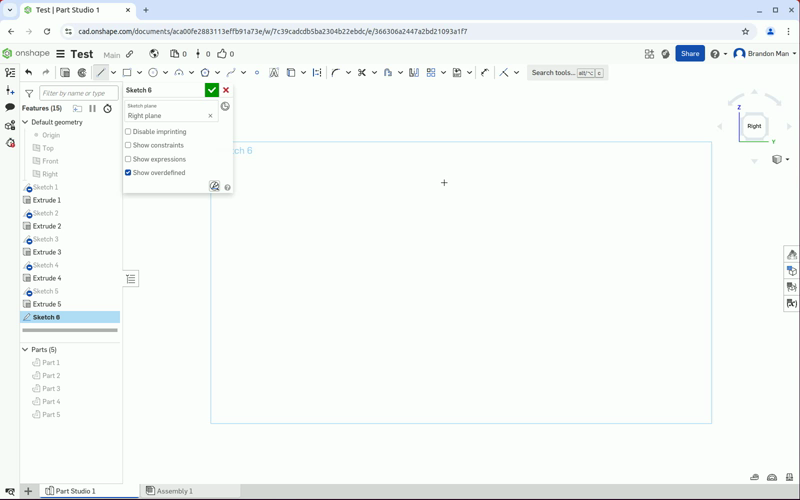
click(444, 182)
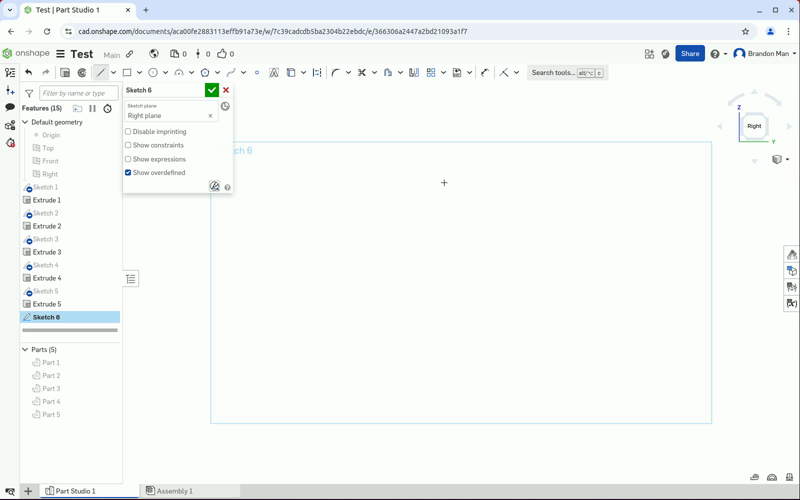
key_up(shift)
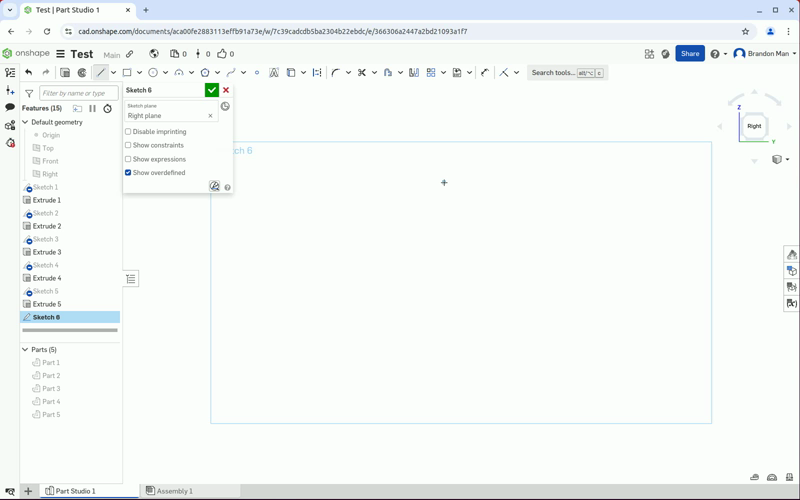
key_down(shift)
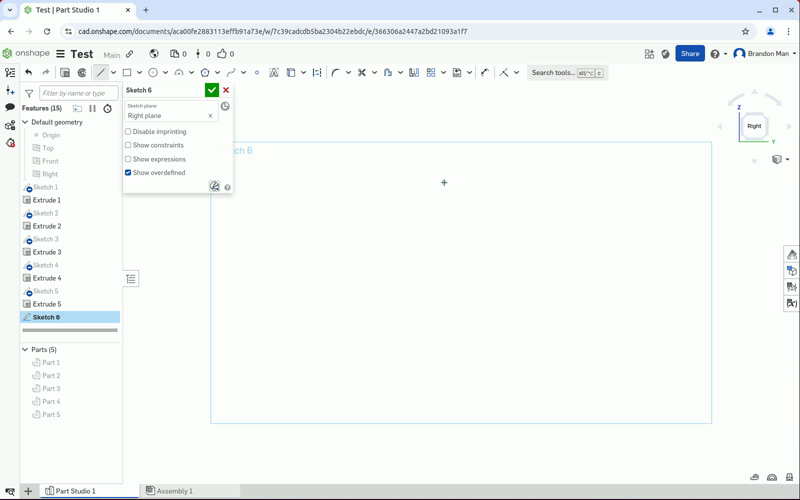
mouse_move(474, 182)
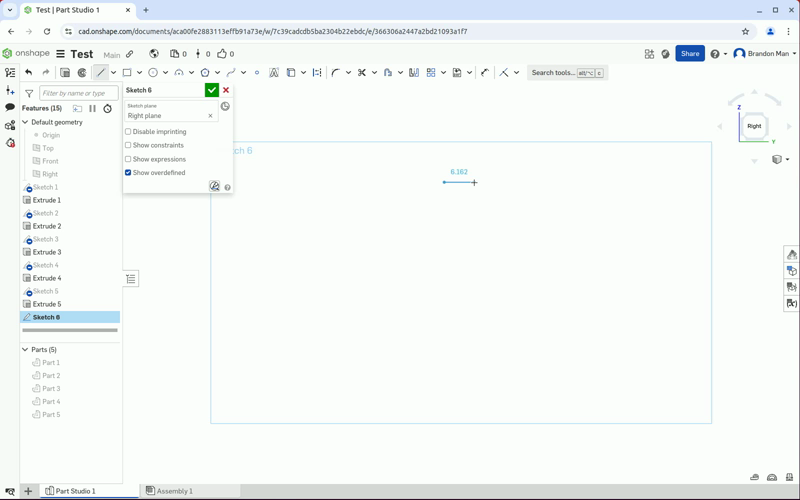
mouse_move(480, 182)
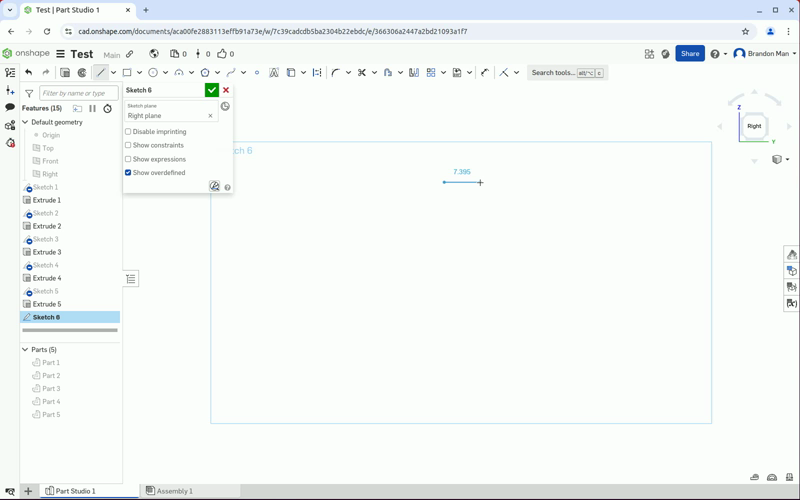
click(480, 182)
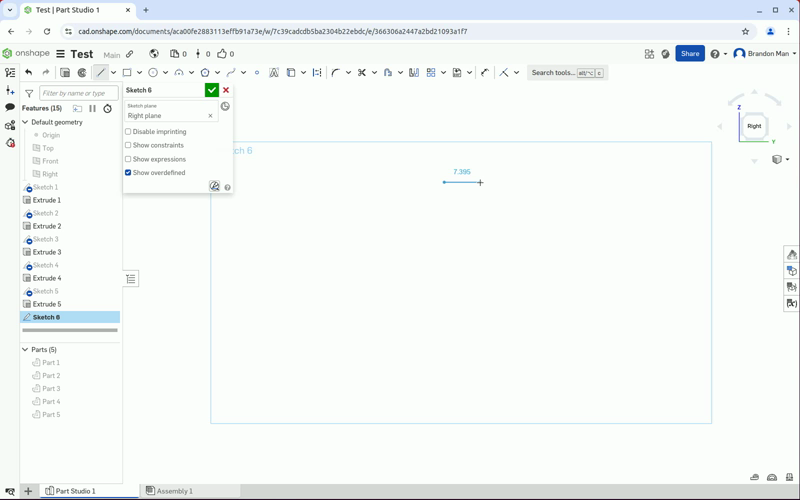
key_up(shift)
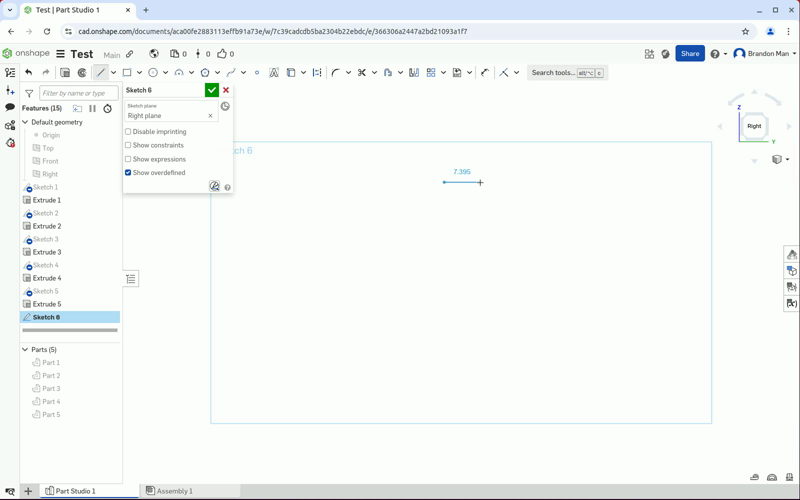
key_down(shift)
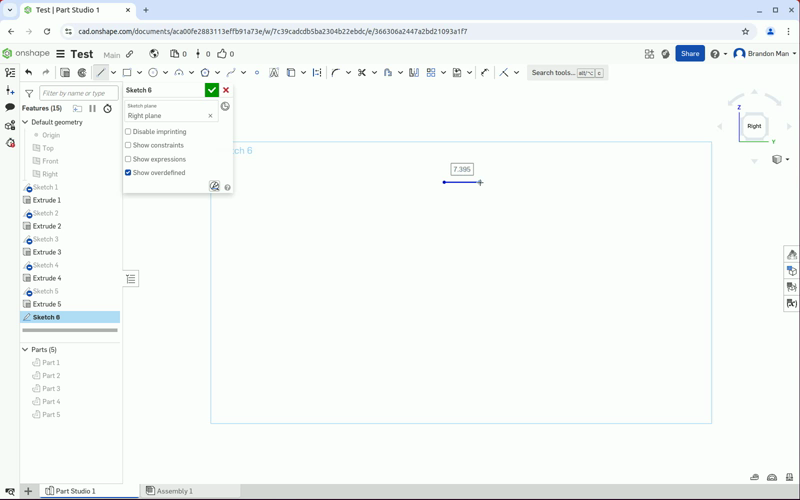
mouse_move(510, 182)
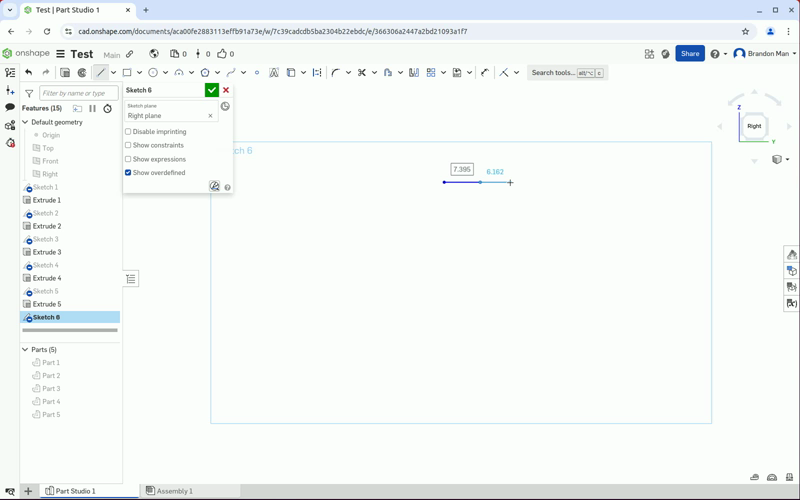
mouse_move(480, 170)
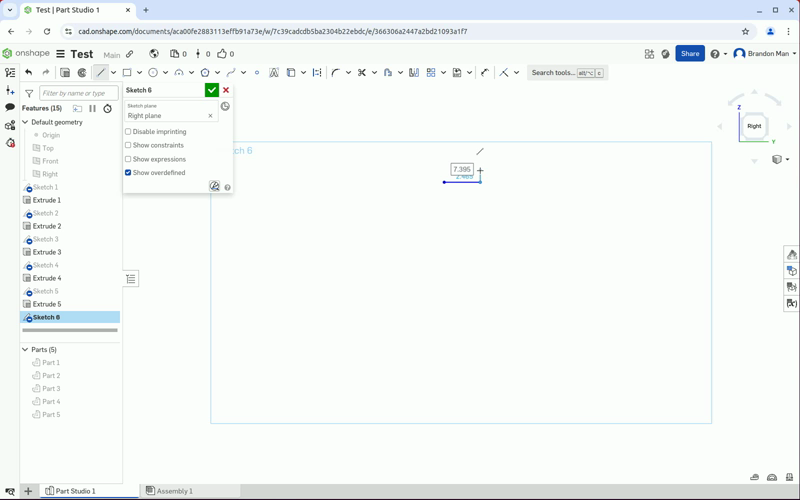
click(480, 170)
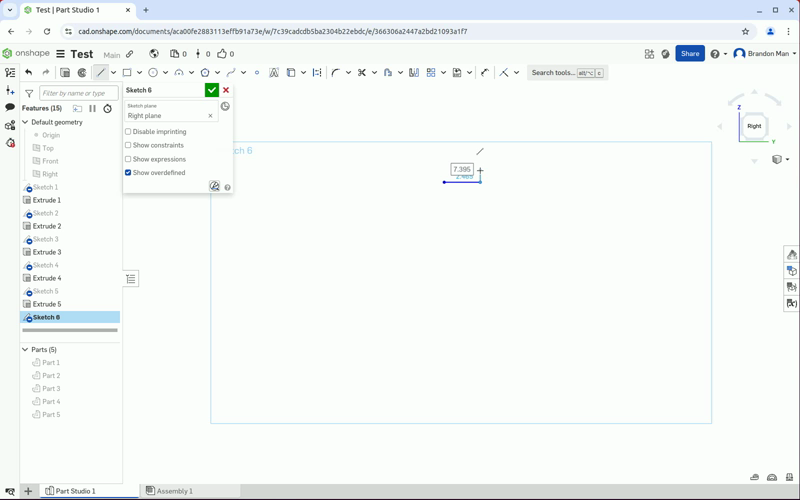
key_up(shift)
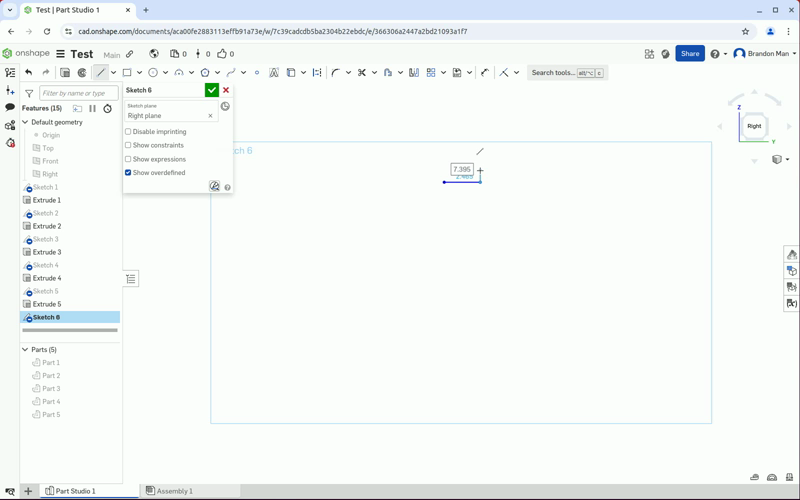
key_down(shift)
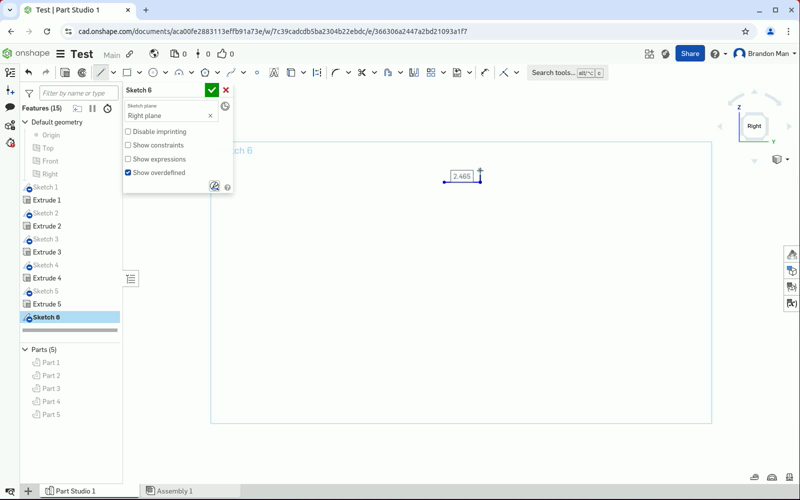
mouse_move(510, 170)
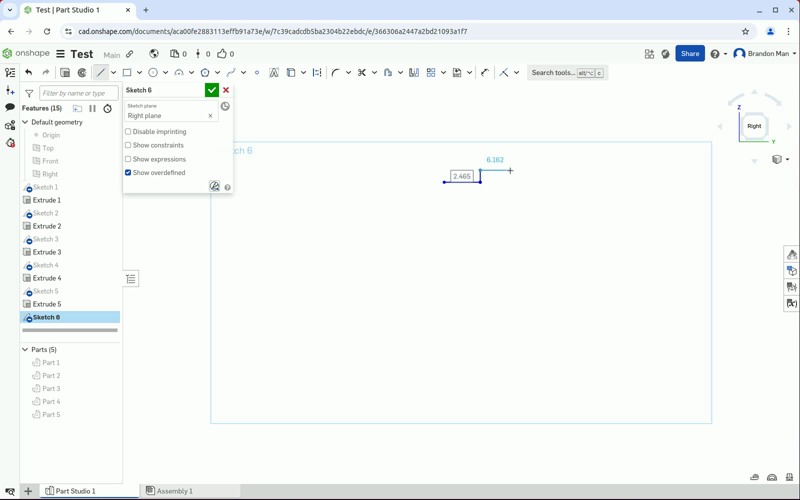
mouse_move(444, 170)
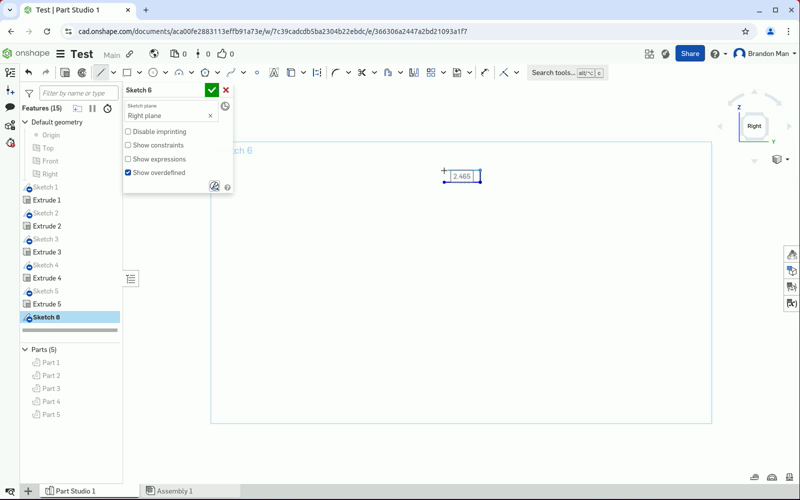
click(444, 170)
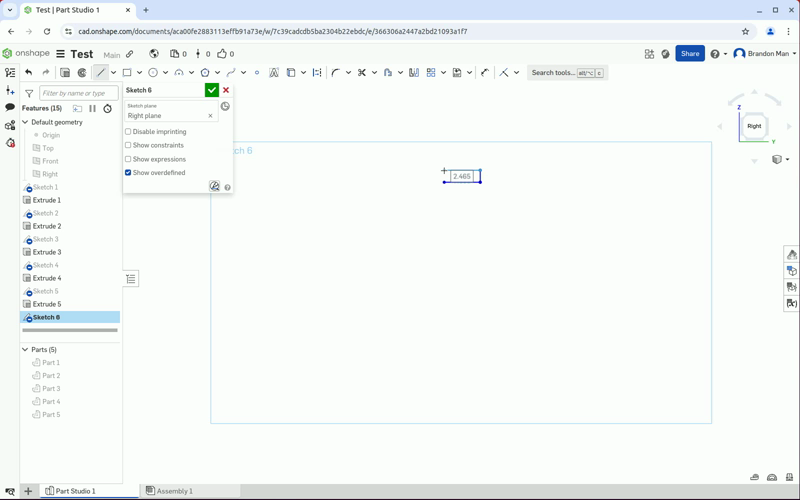
key_up(shift)
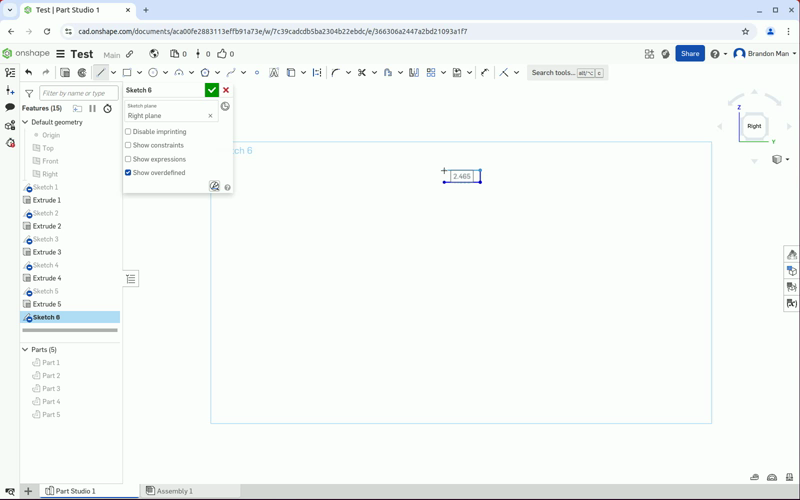
mouse_move(474, 170)
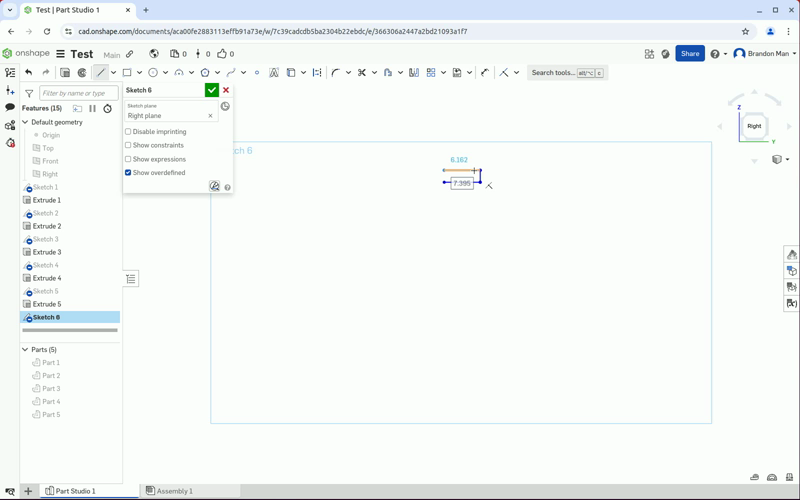
key_down(shift)
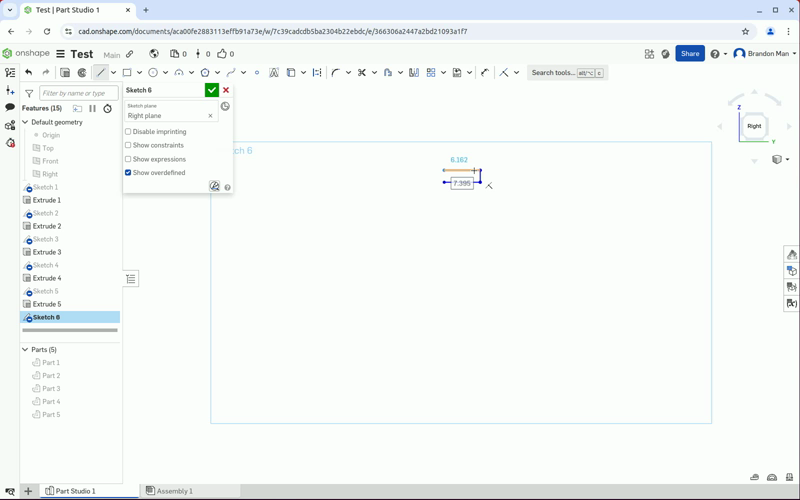
mouse_move(444, 182)
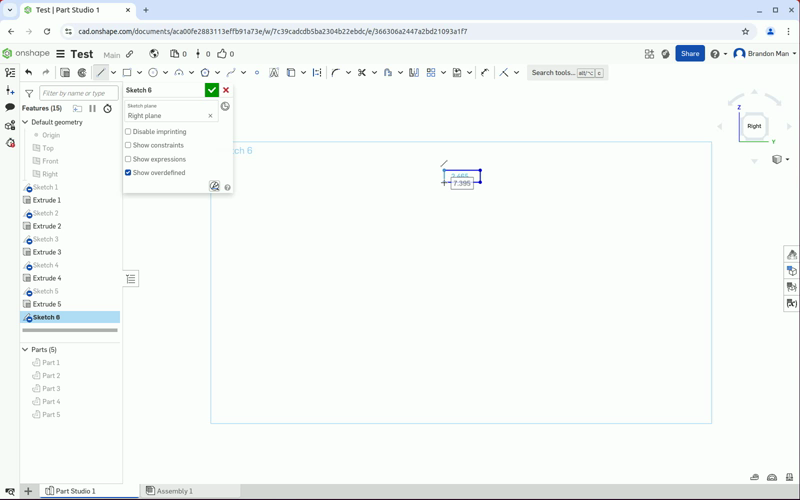
key_up(shift)
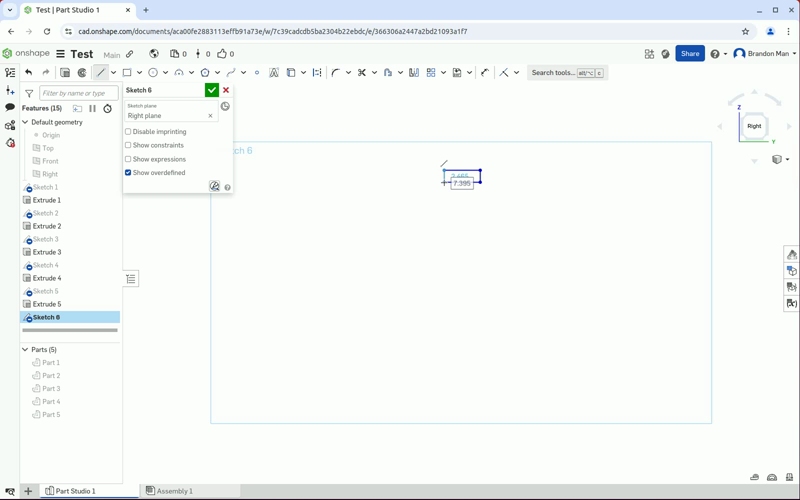
click(444, 182)
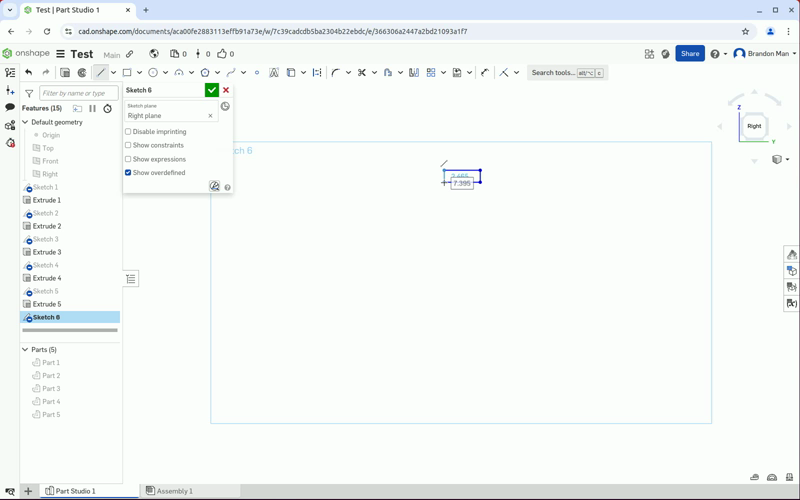
key(esc)
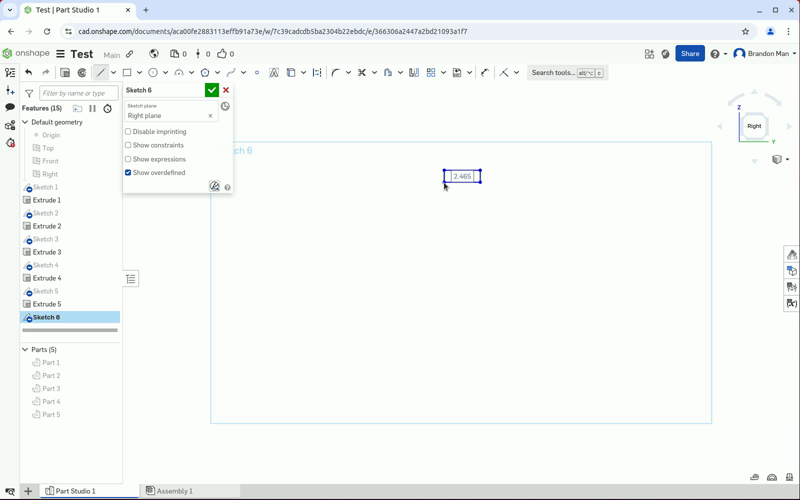
mouse_move(469, 172)
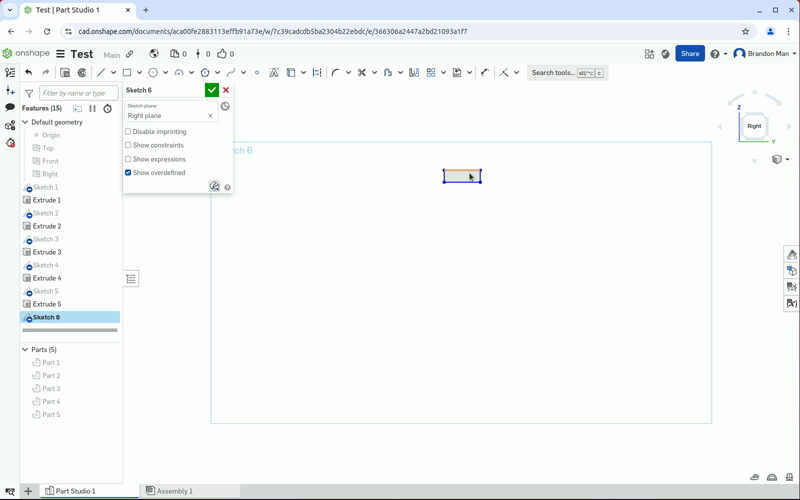
scroll(6)
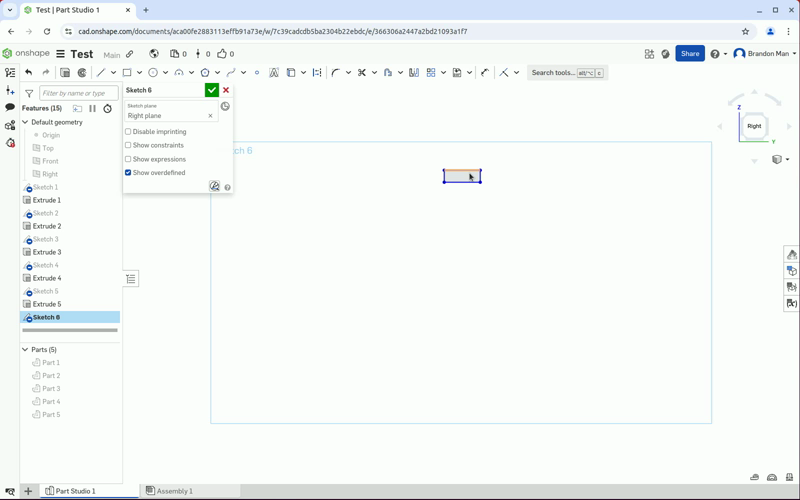
scroll(6)
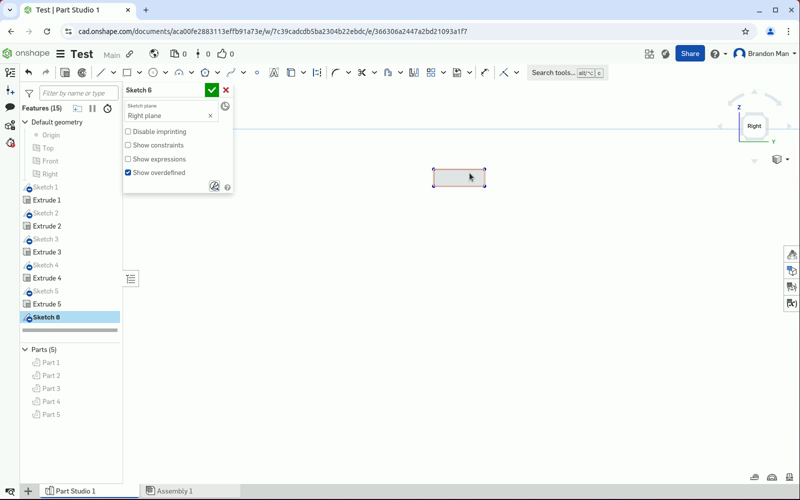
scroll(6)
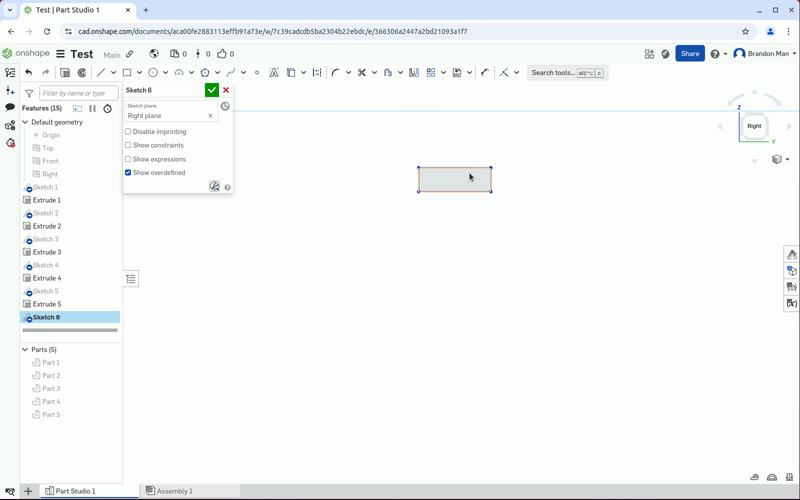
scroll(6)
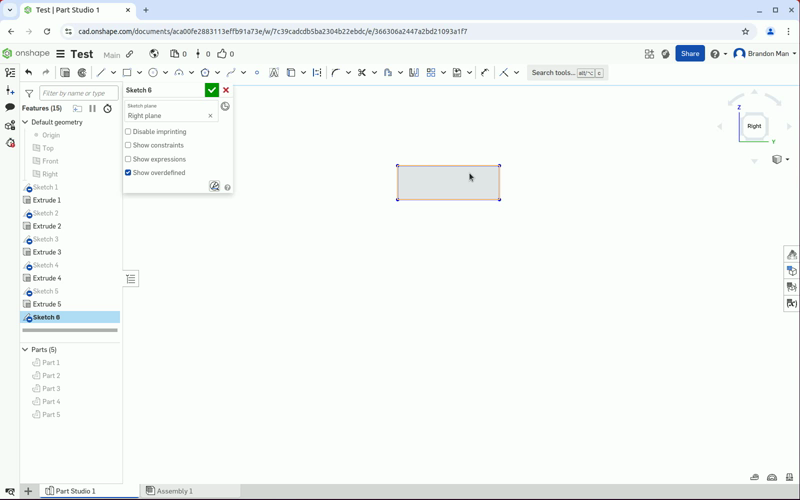
scroll(6)
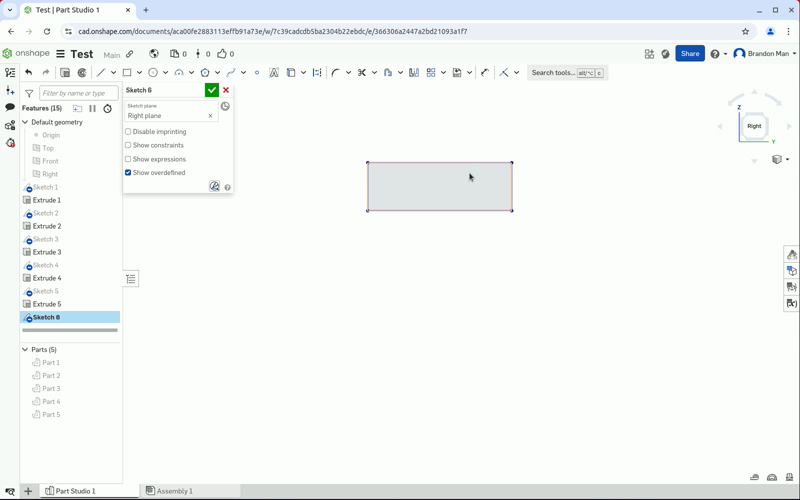
scroll(6)
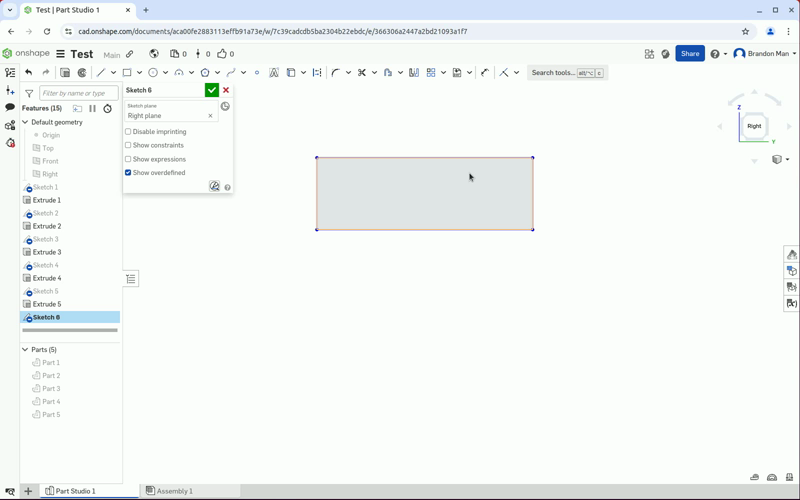
scroll(6)
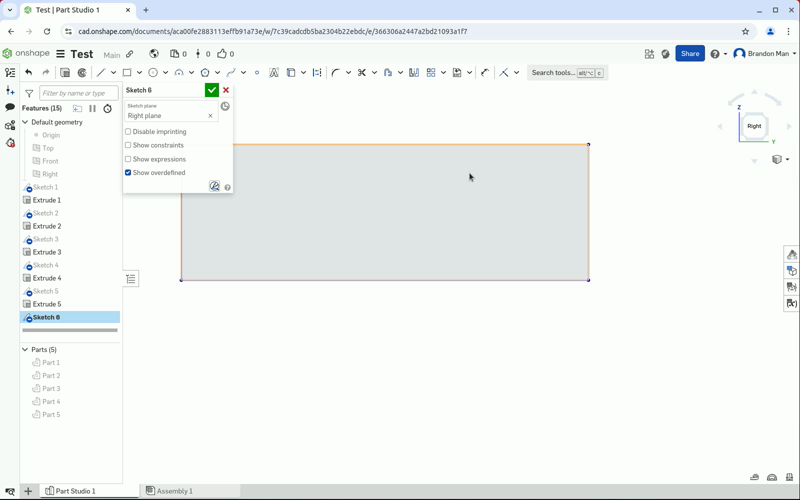
click(469, 172)
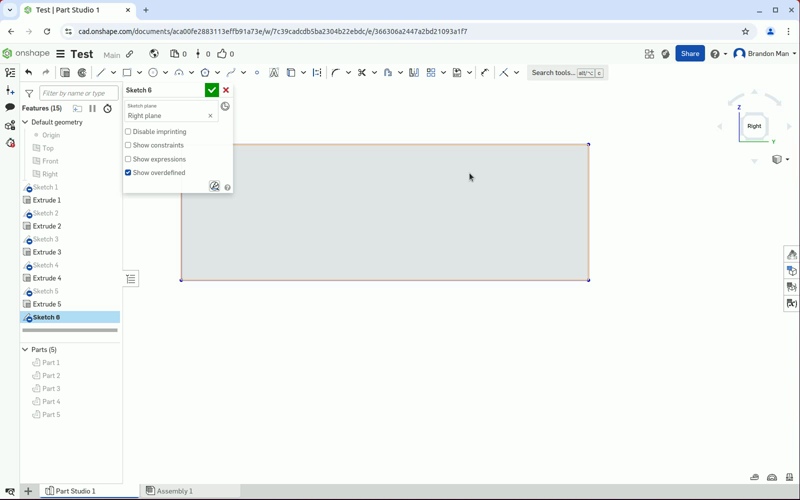
scroll(-6)
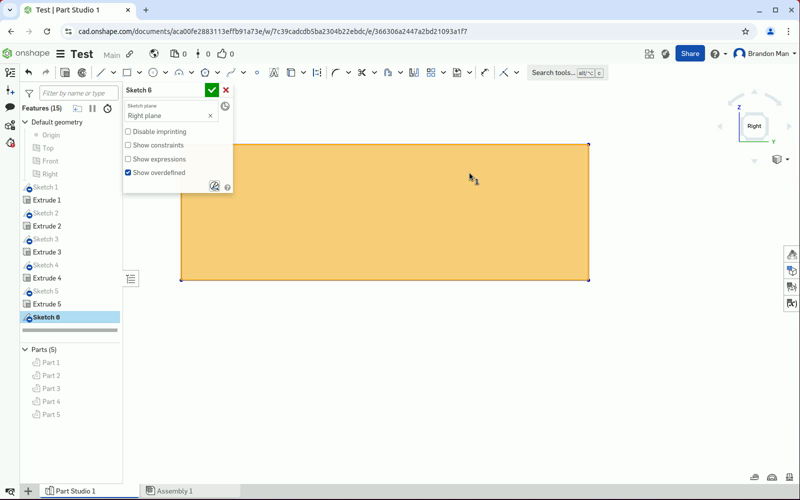
scroll(-6)
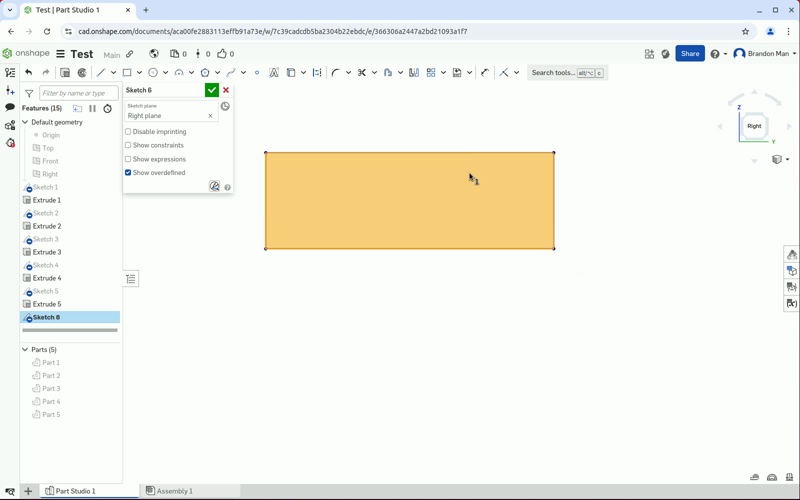
scroll(-6)
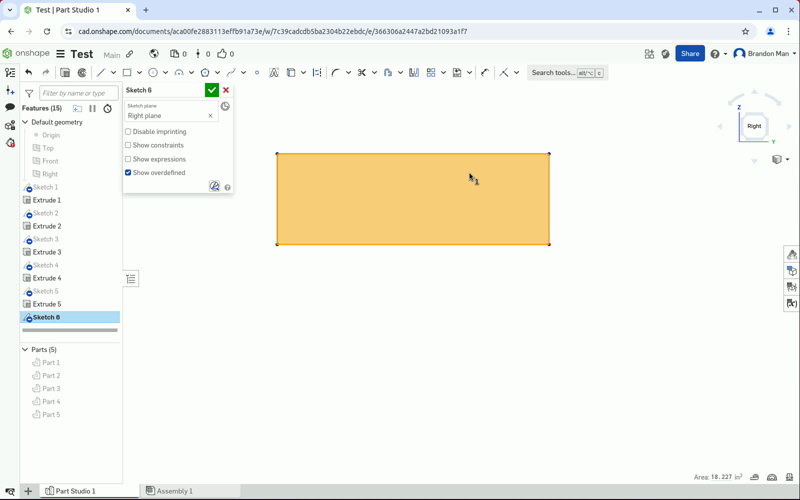
scroll(-6)
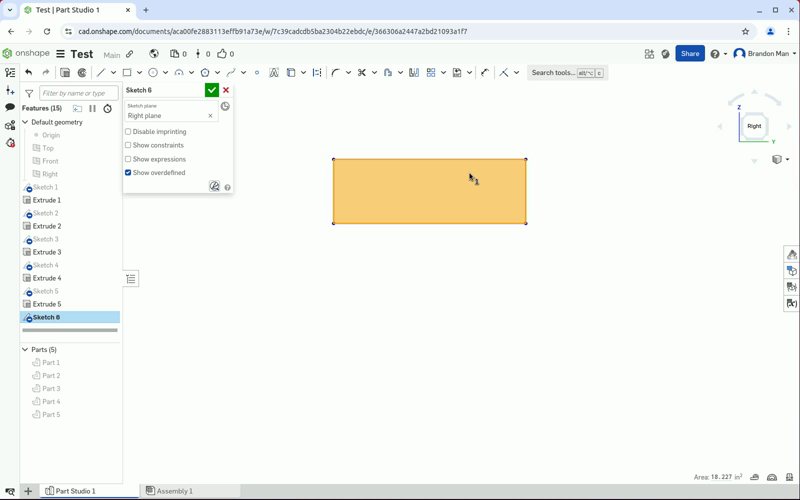
scroll(-6)
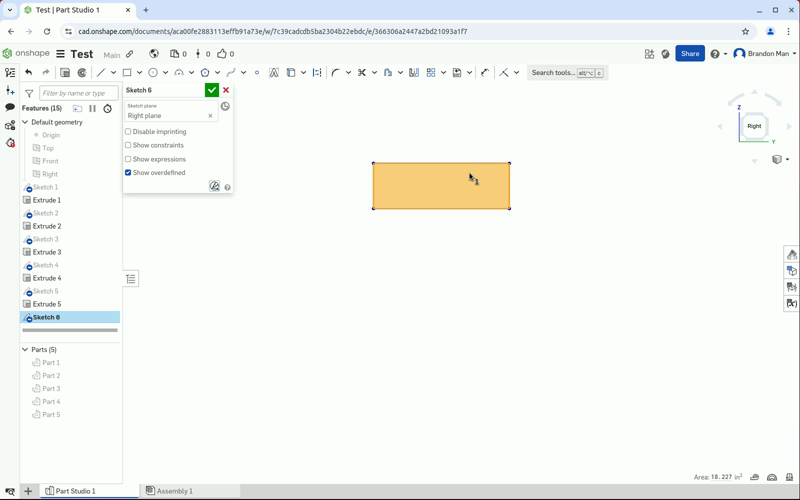
scroll(-6)
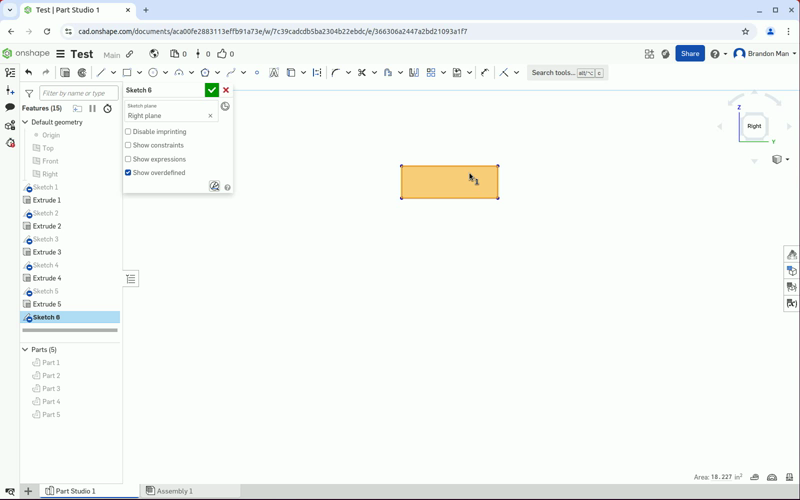
scroll(-6)
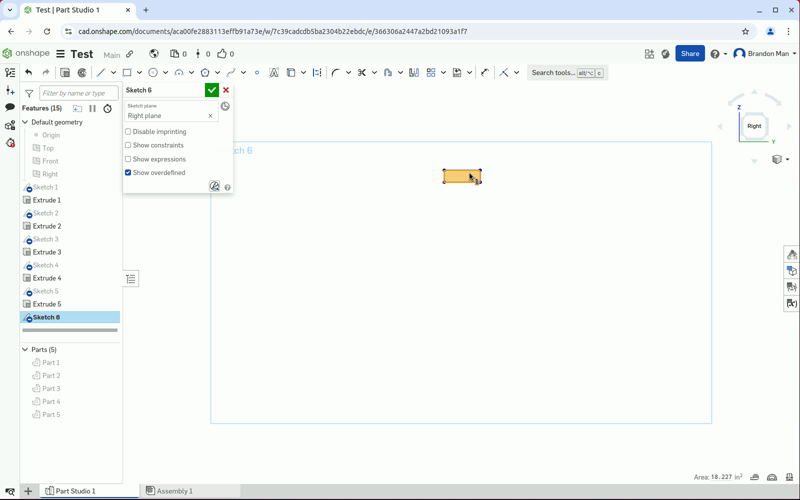
mouse_move(73, 352)
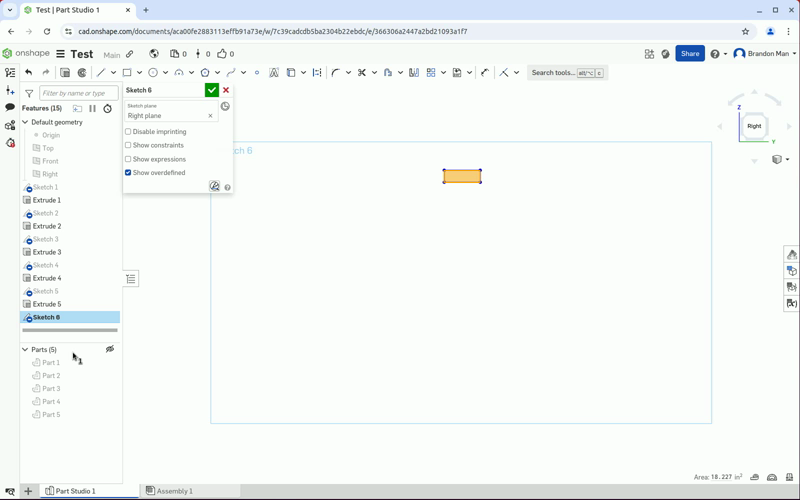
key(shift+y)
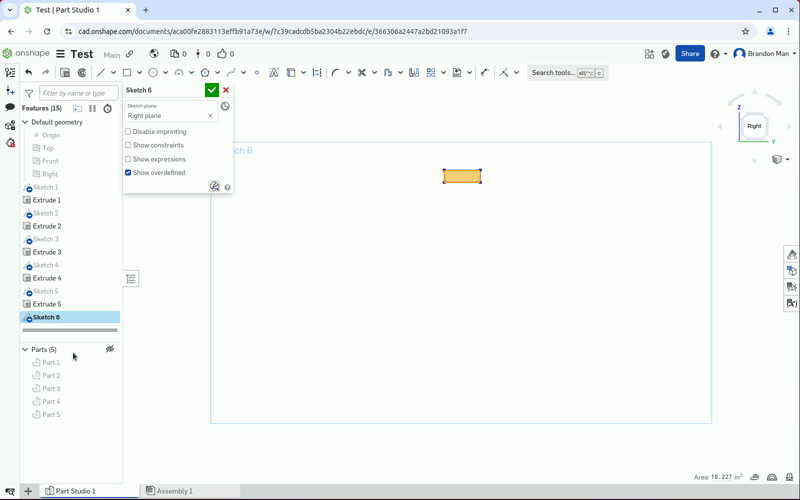
key(shift+e)
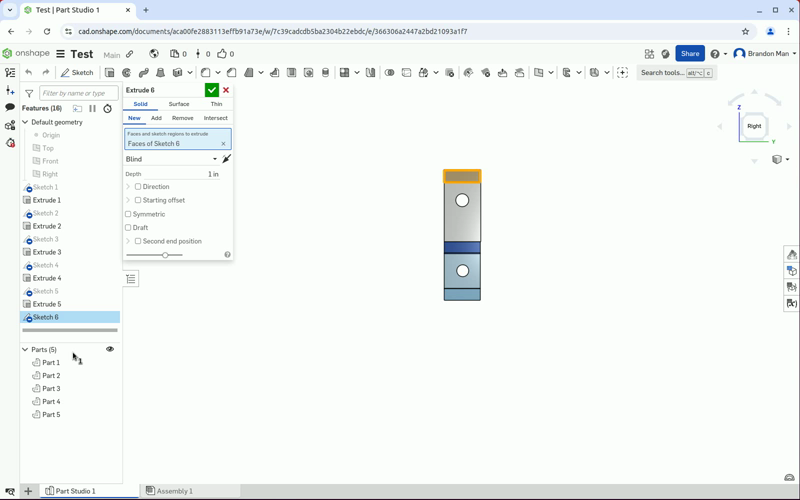
mouse_move(143, 106)
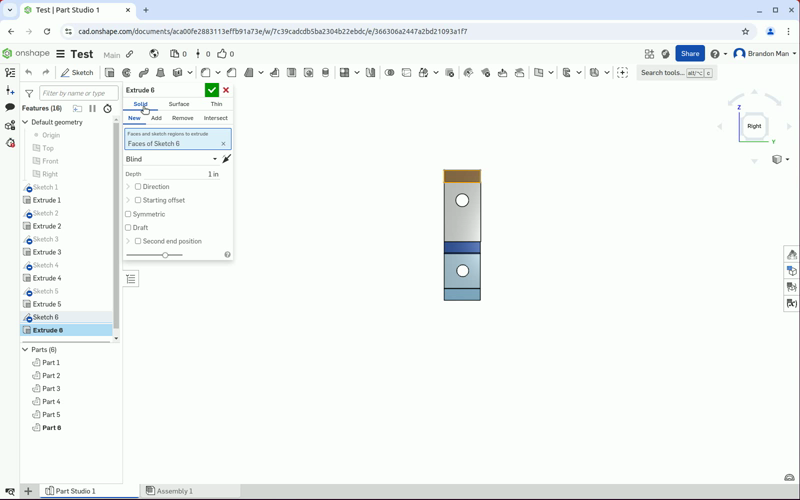
click(143, 106)
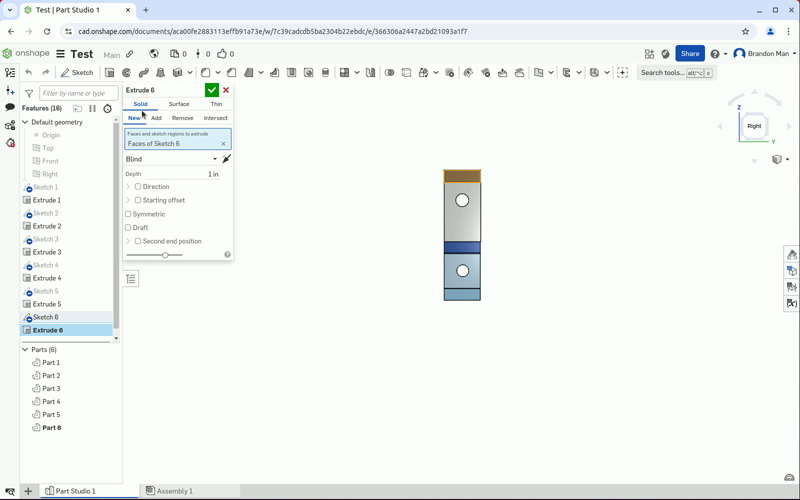
mouse_move(137, 120)
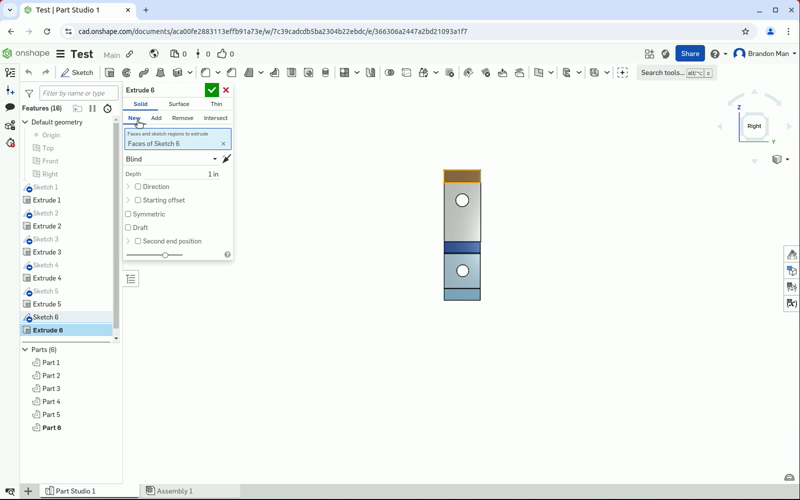
click(137, 120)
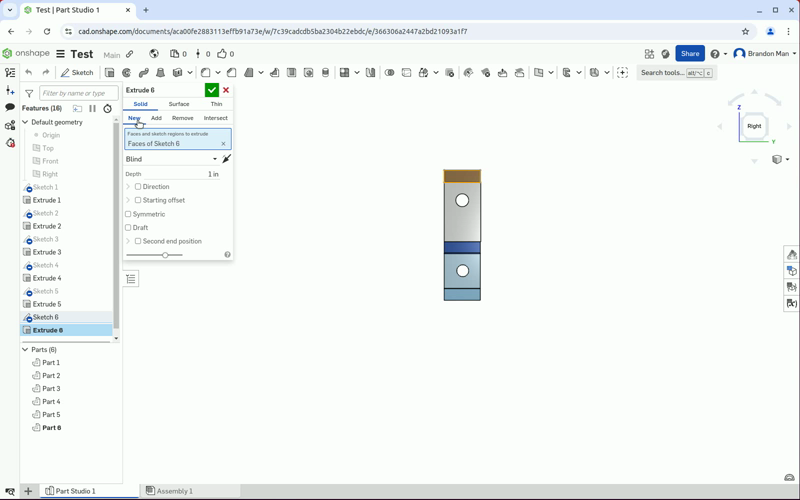
key(tab, 4)
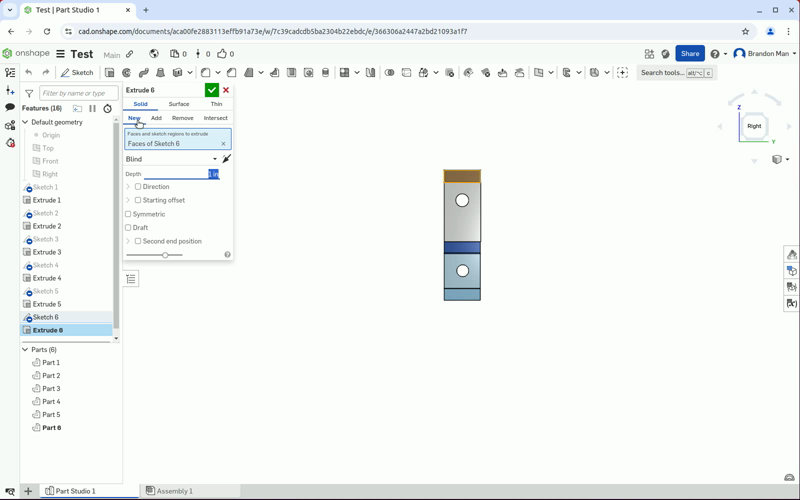
text(11.073)
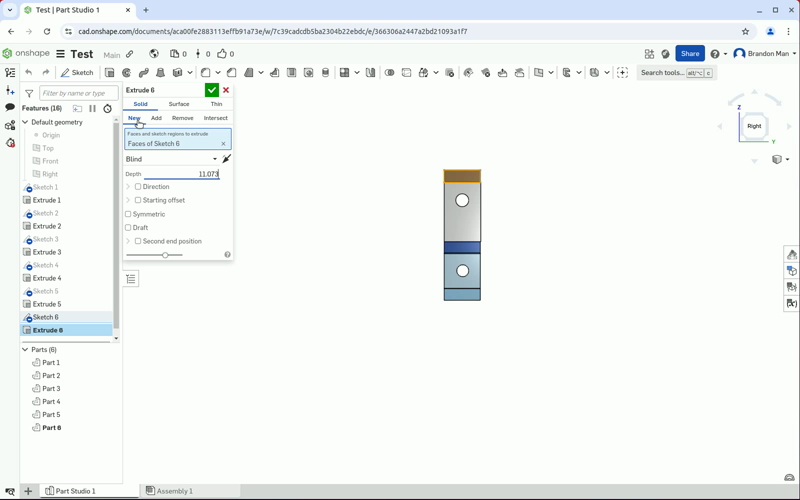
key(enter)
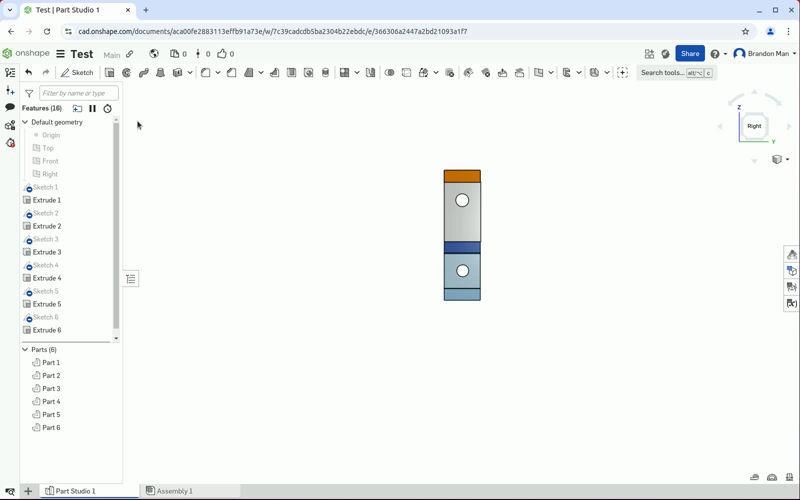
key(shift+h)
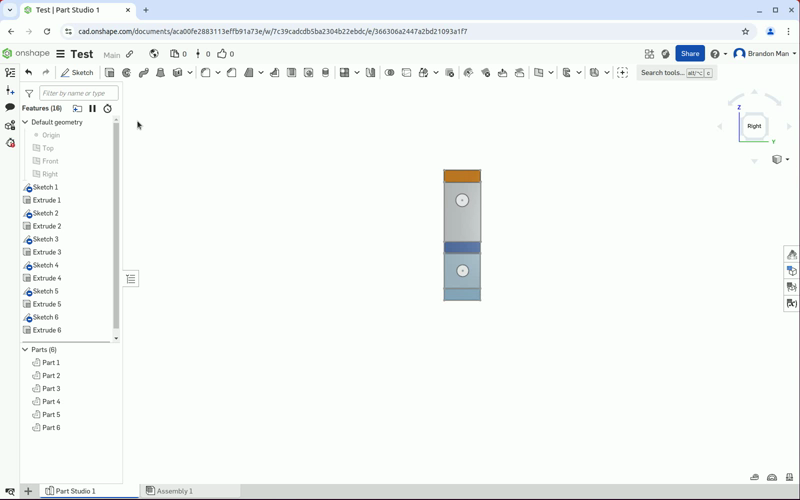
key(shift+h)
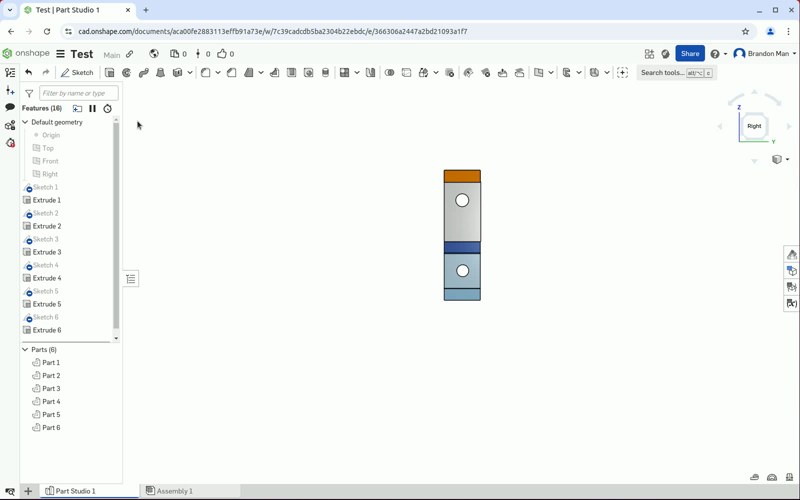
mouse_move(69, 189)
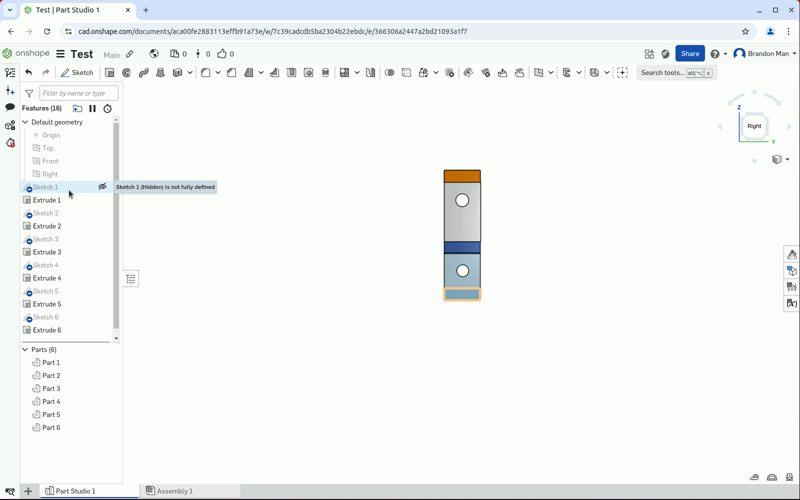
click(69, 189)
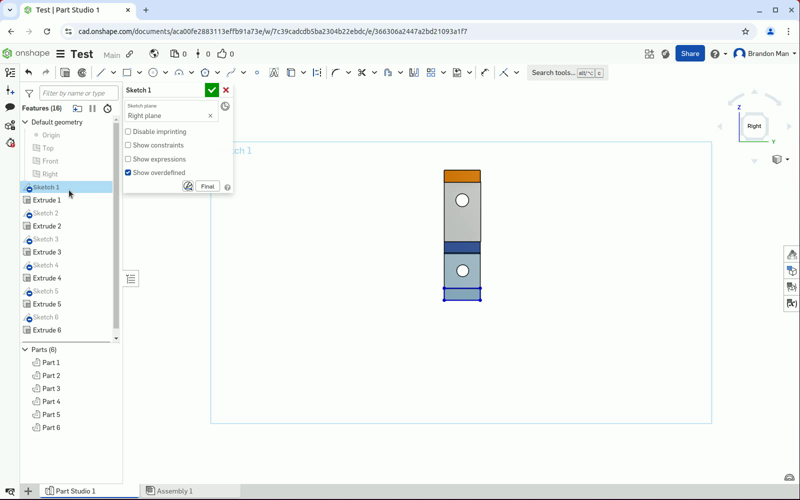
mouse_move(229, 92)
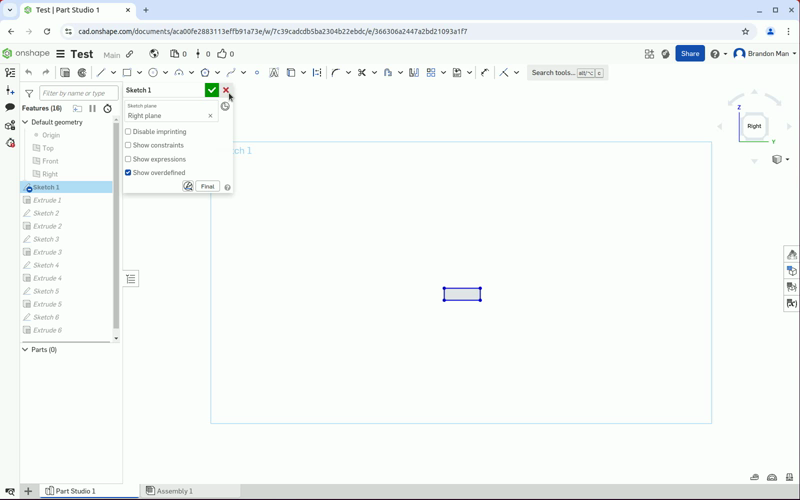
click(229, 92)
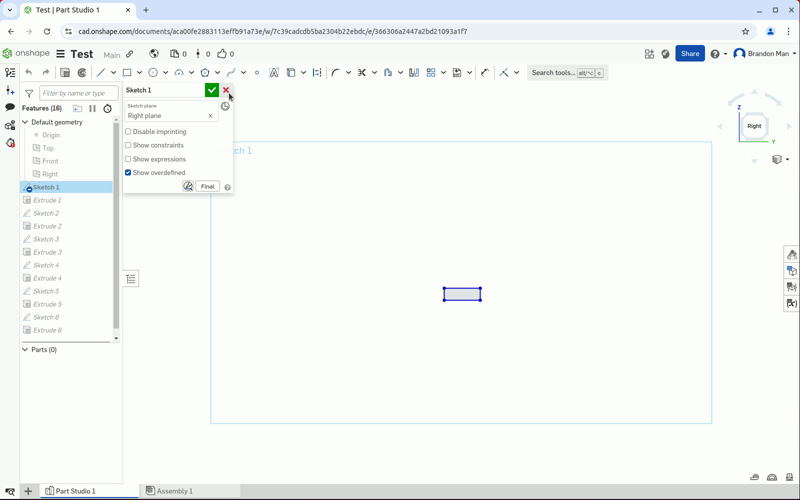
key(shift+s)
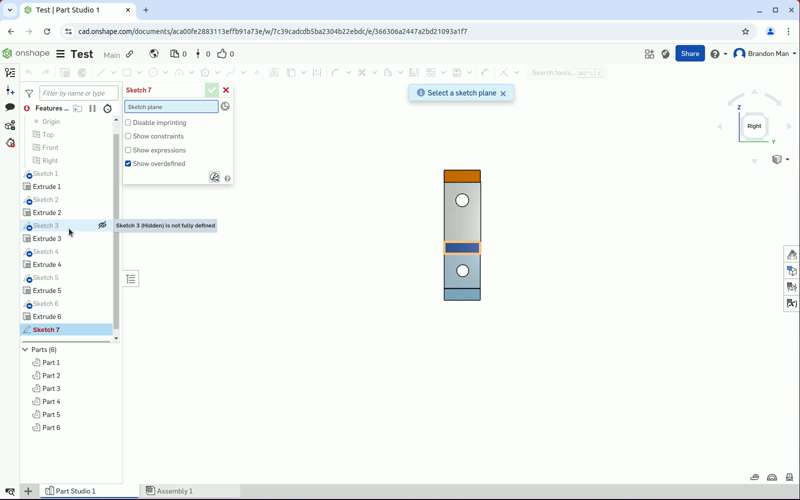
scroll(3)
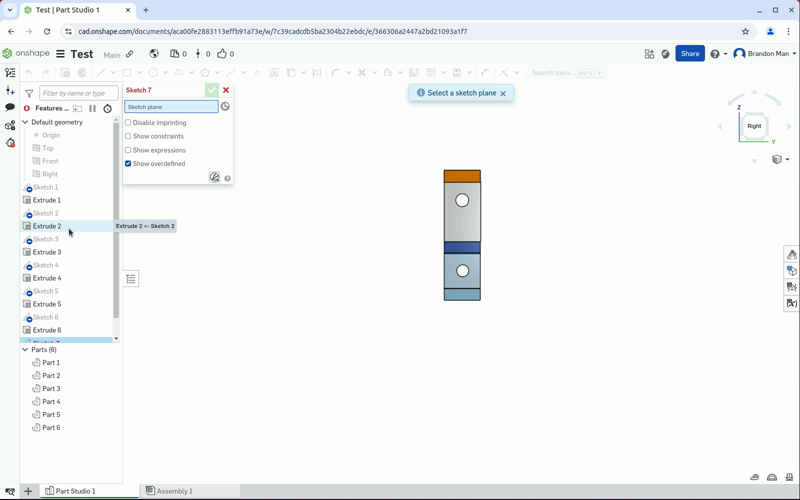
mouse_move(69, 176)
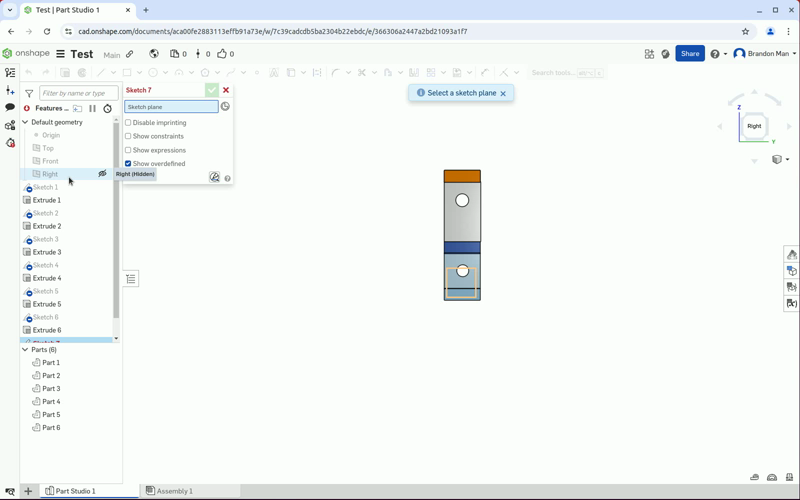
click(69, 176)
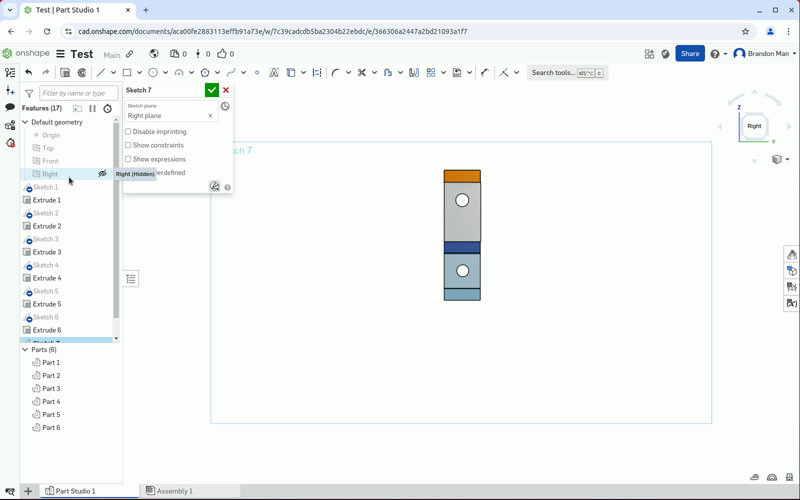
mouse_move(73, 352)
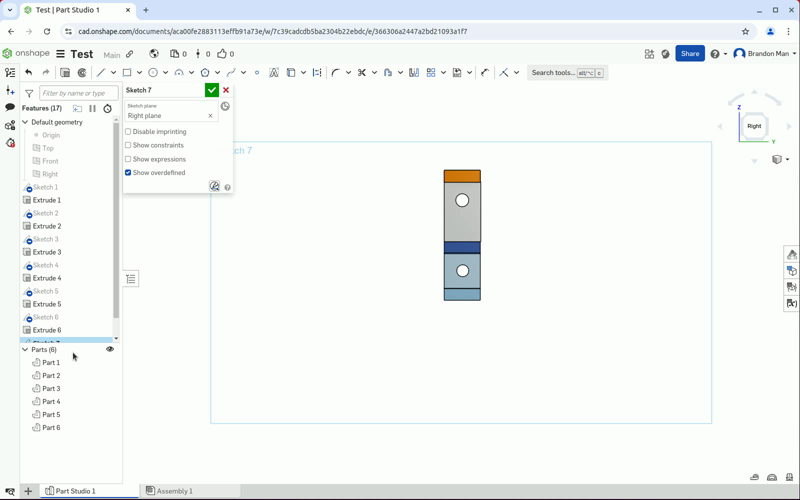
key(y)
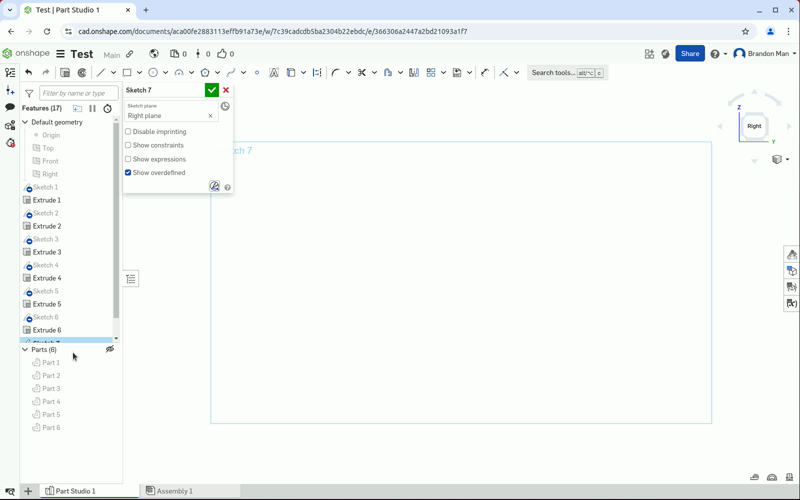
key(l)
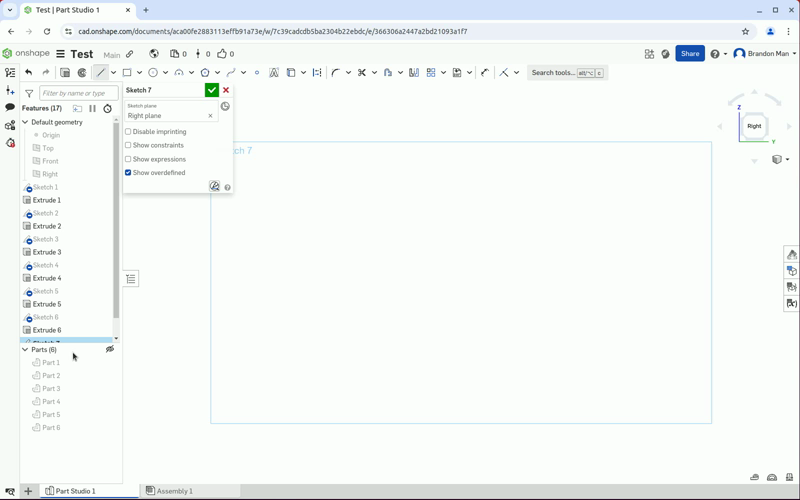
key_down(shift)
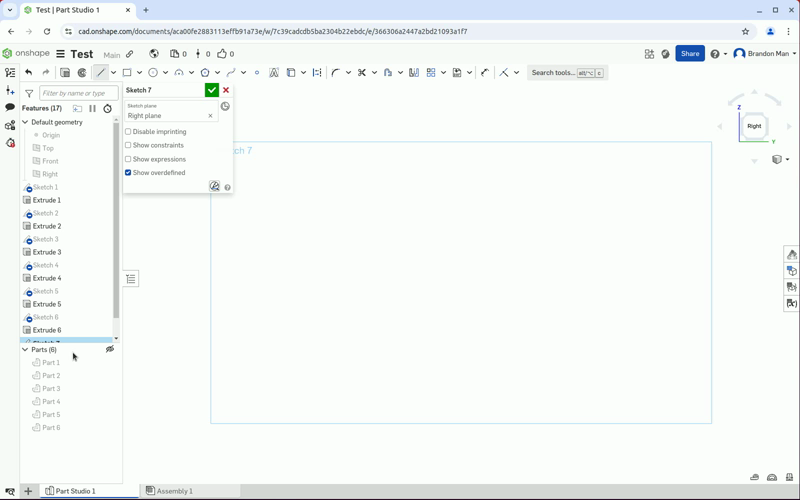
mouse_move(444, 253)
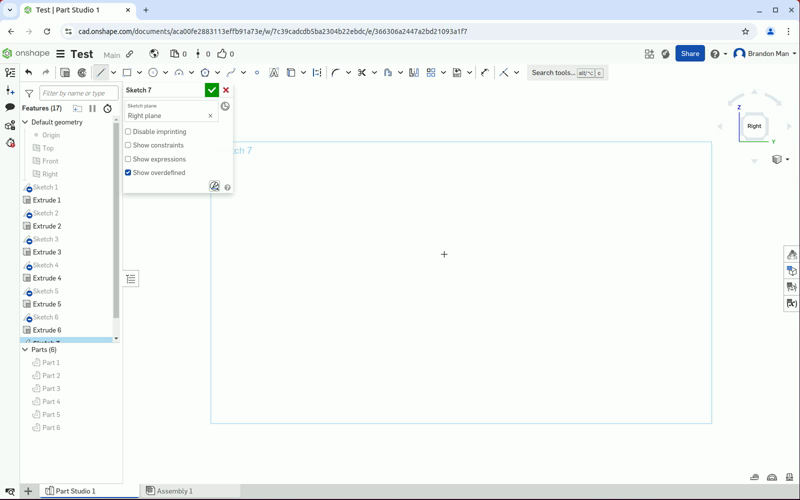
click(444, 253)
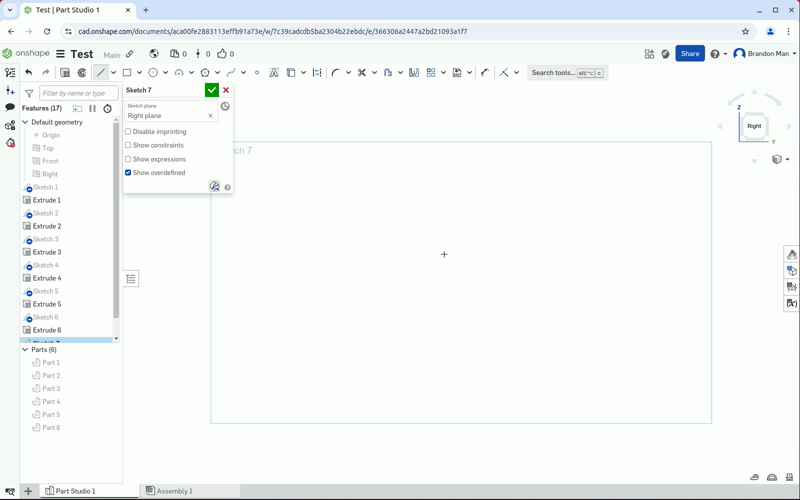
key_up(shift)
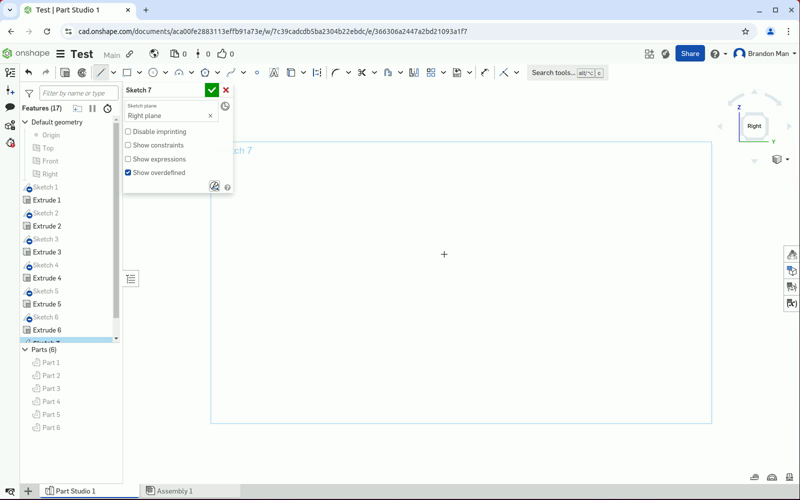
key_down(shift)
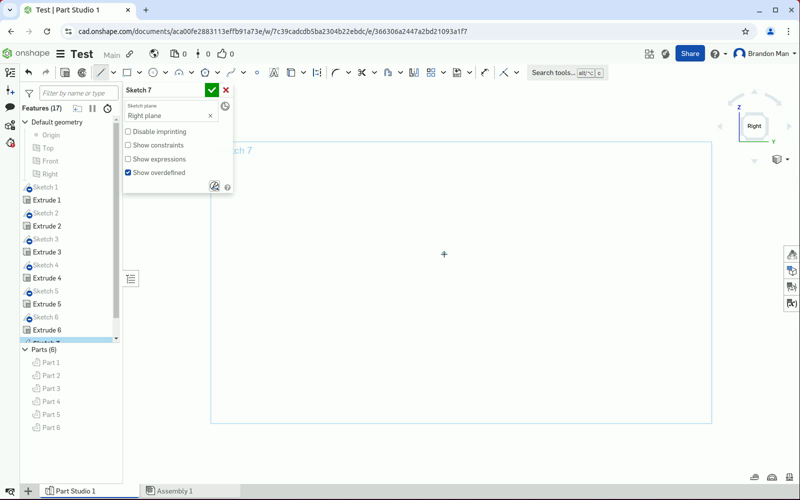
mouse_move(474, 253)
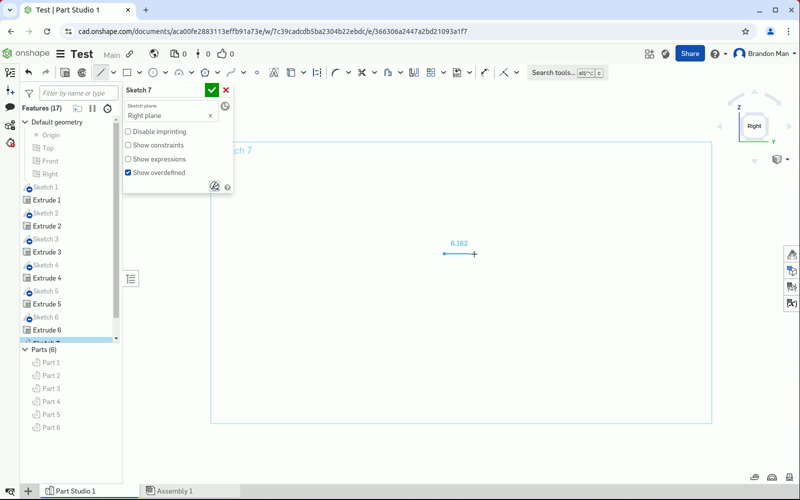
mouse_move(480, 253)
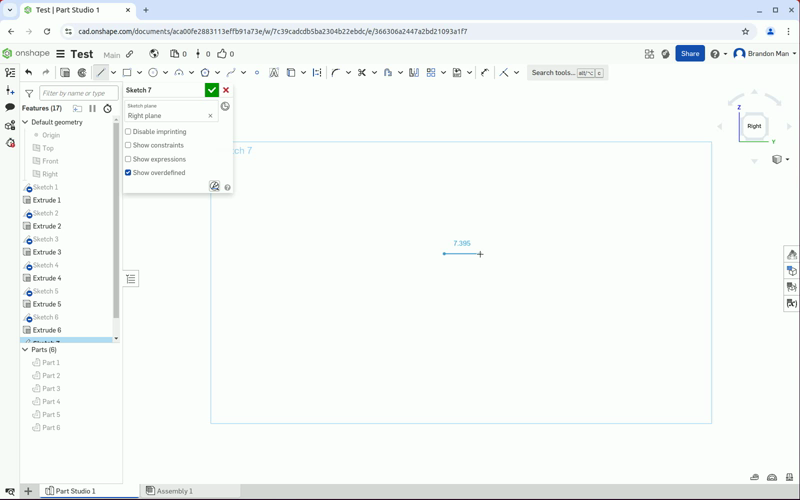
click(480, 253)
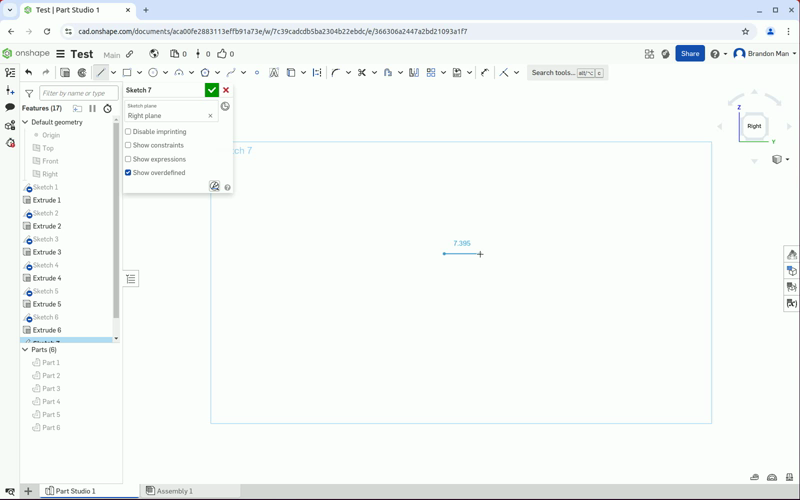
key_up(shift)
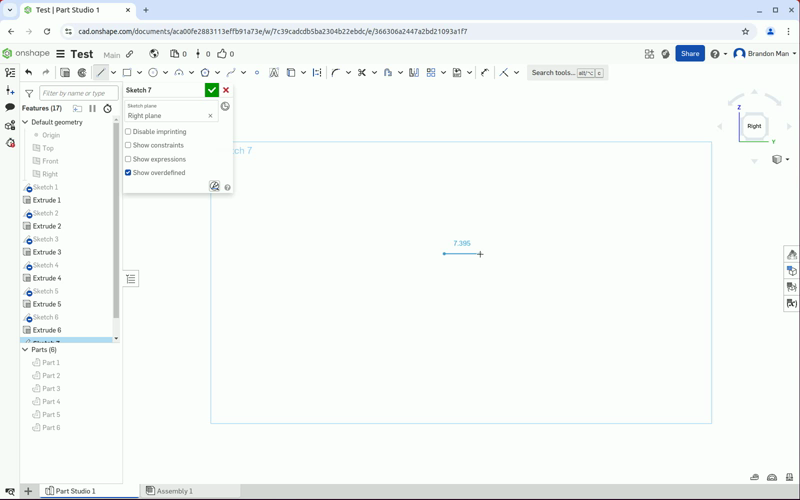
key_down(shift)
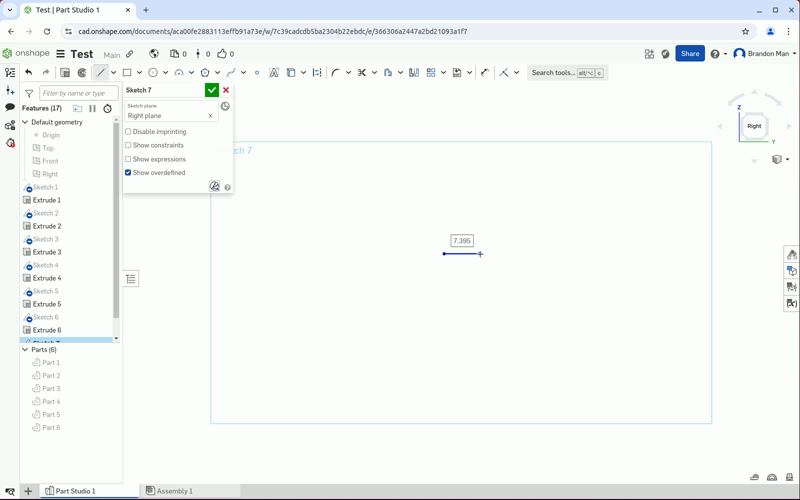
mouse_move(510, 253)
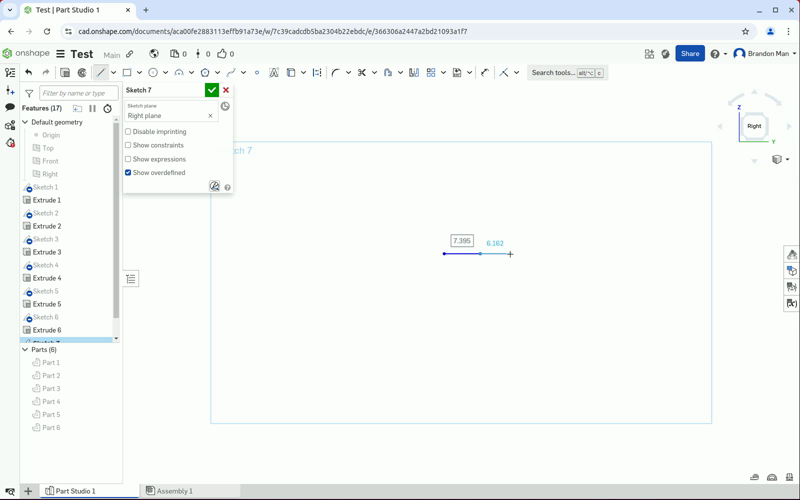
mouse_move(480, 241)
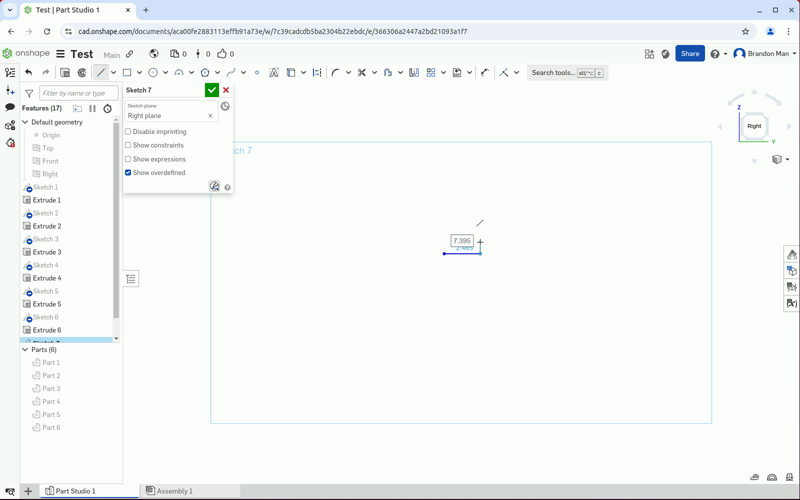
click(480, 241)
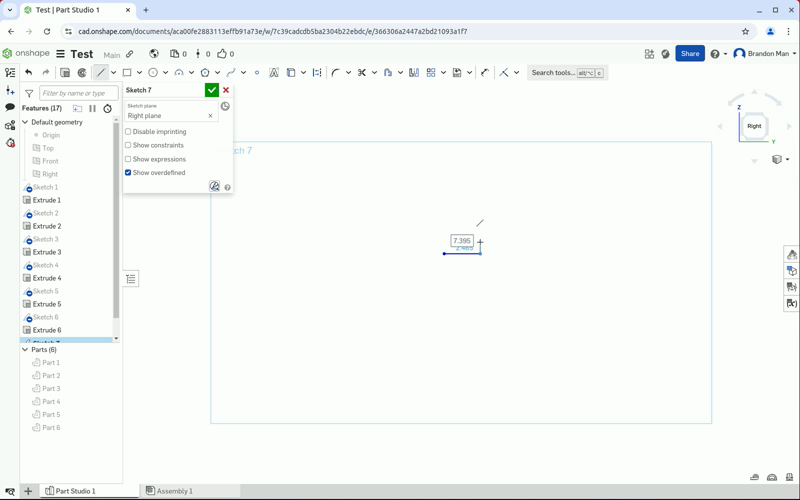
key_up(shift)
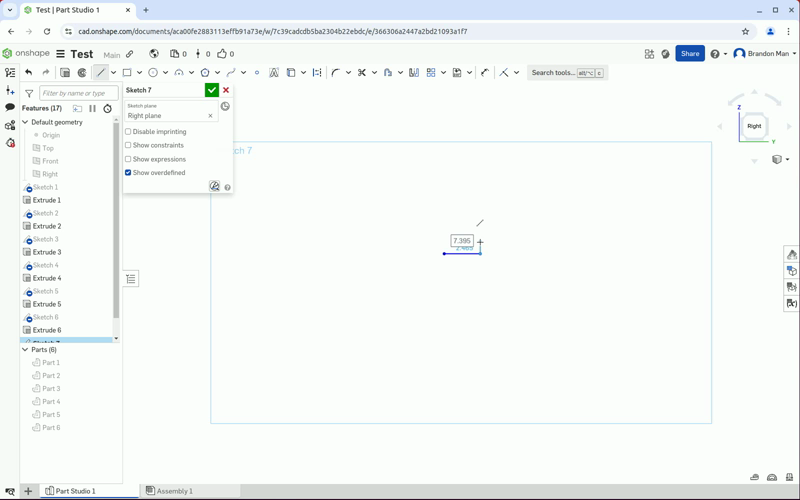
key_down(shift)
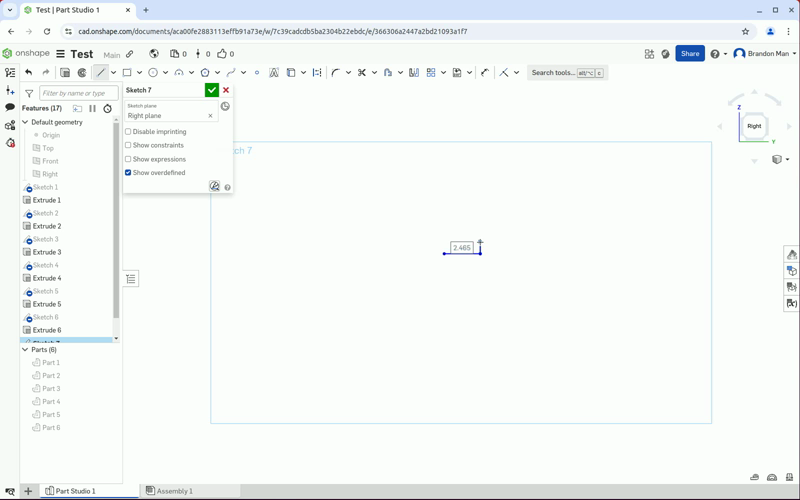
mouse_move(510, 241)
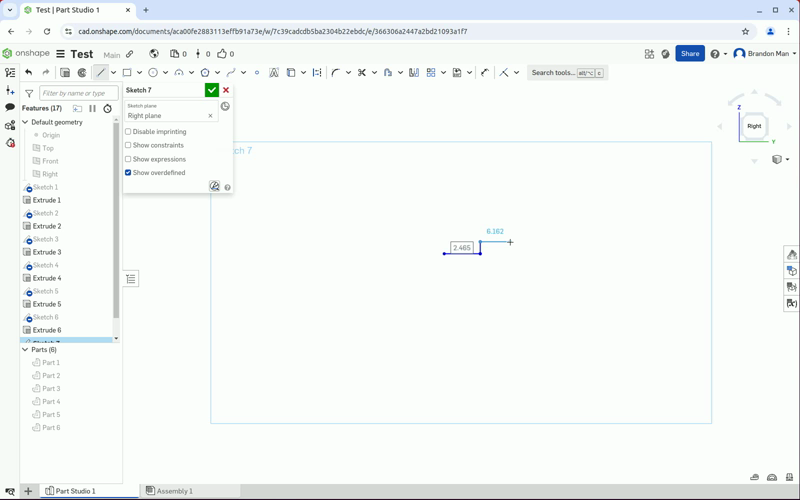
mouse_move(444, 241)
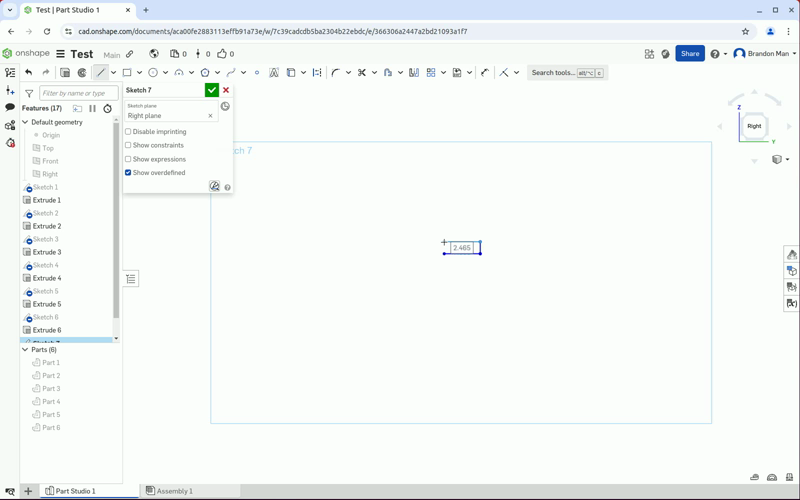
click(444, 241)
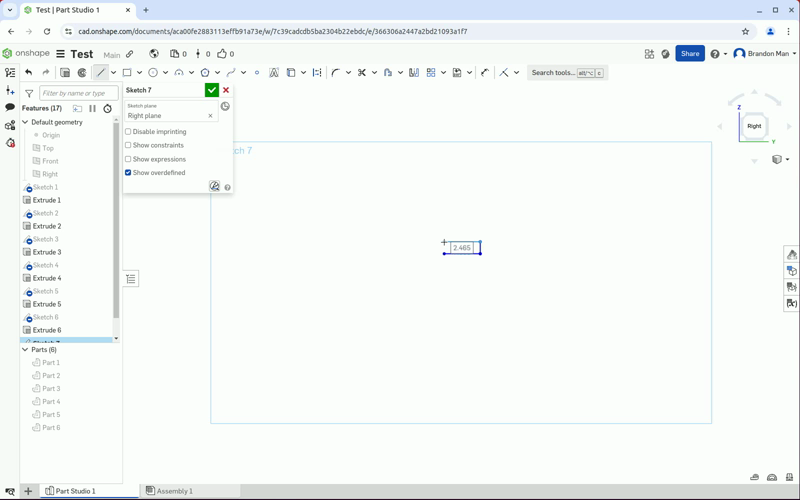
key_up(shift)
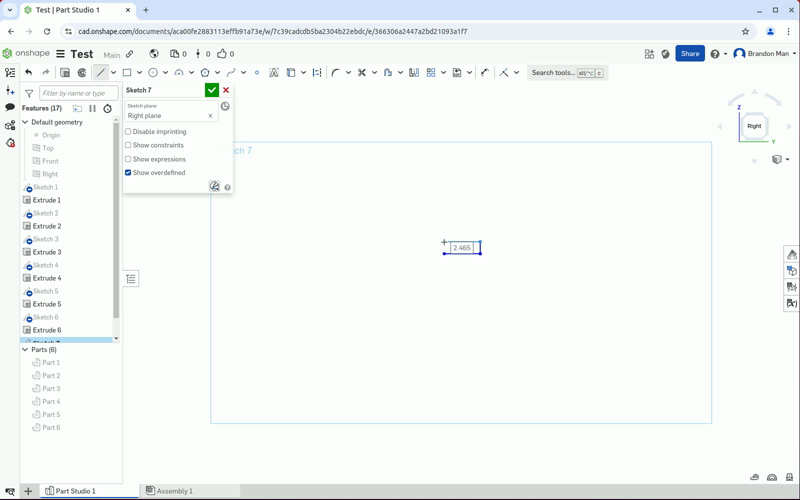
mouse_move(474, 241)
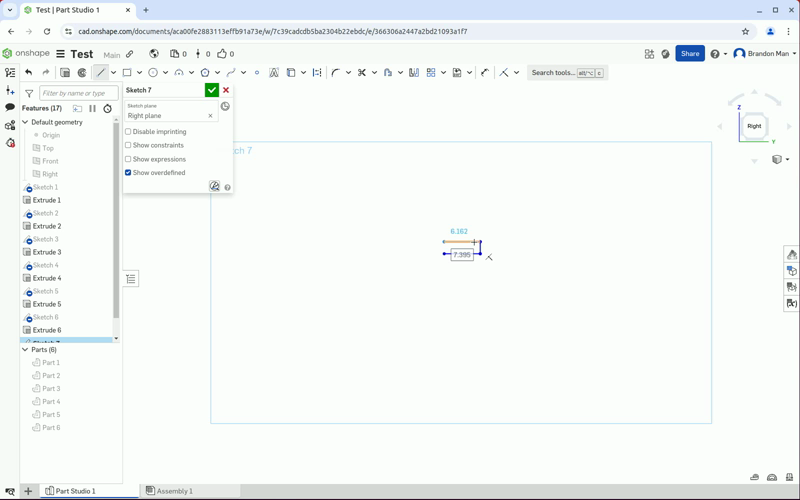
key_down(shift)
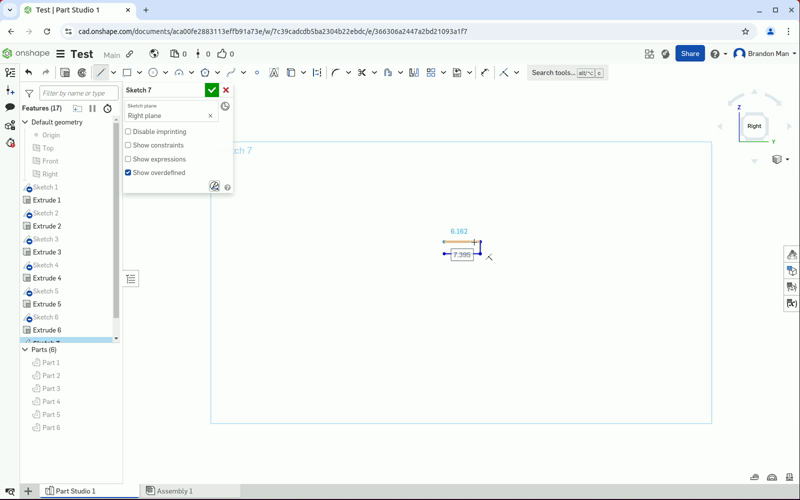
mouse_move(444, 253)
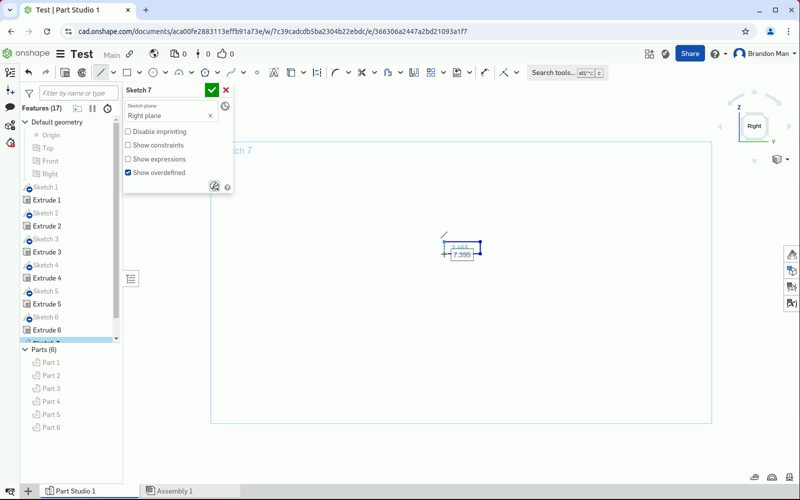
key_up(shift)
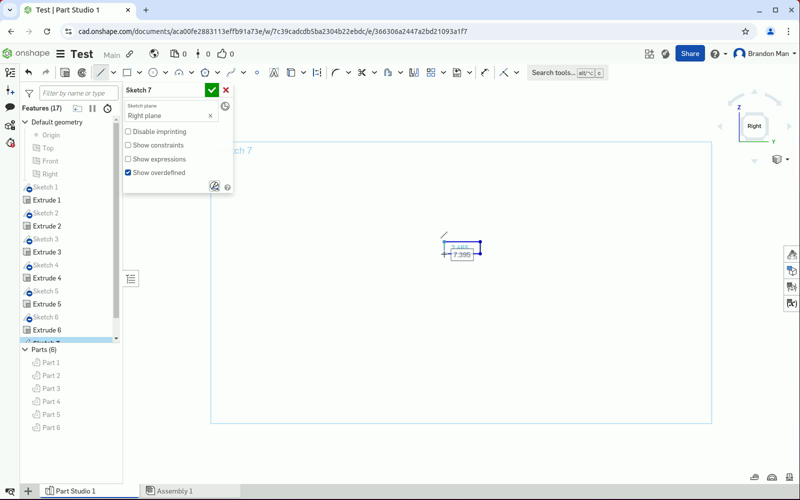
click(444, 253)
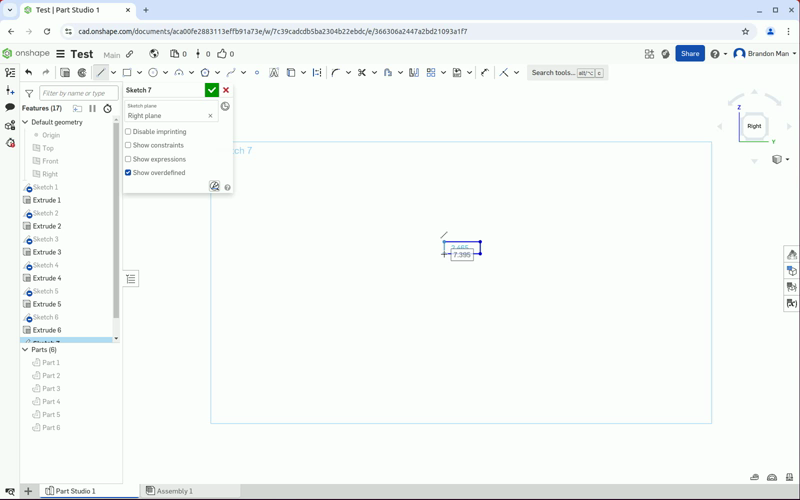
key(esc)
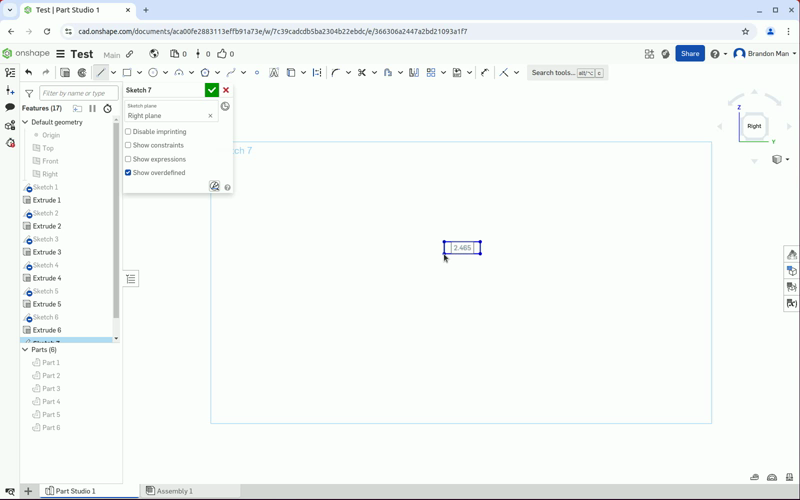
mouse_move(447, 245)
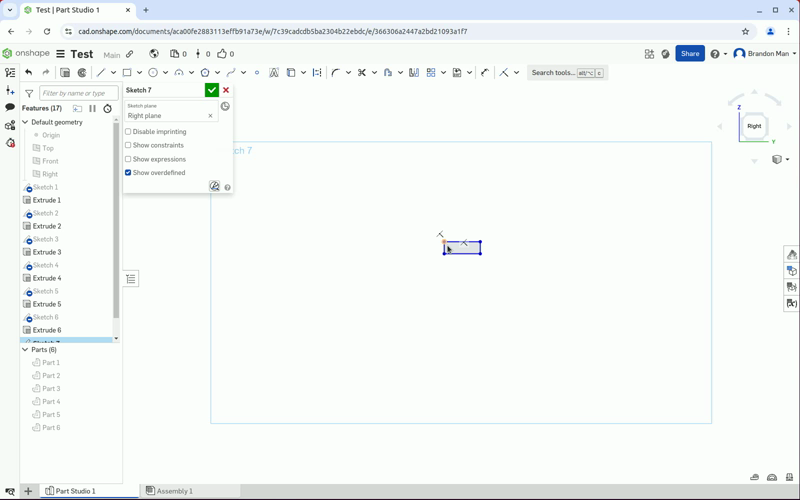
scroll(6)
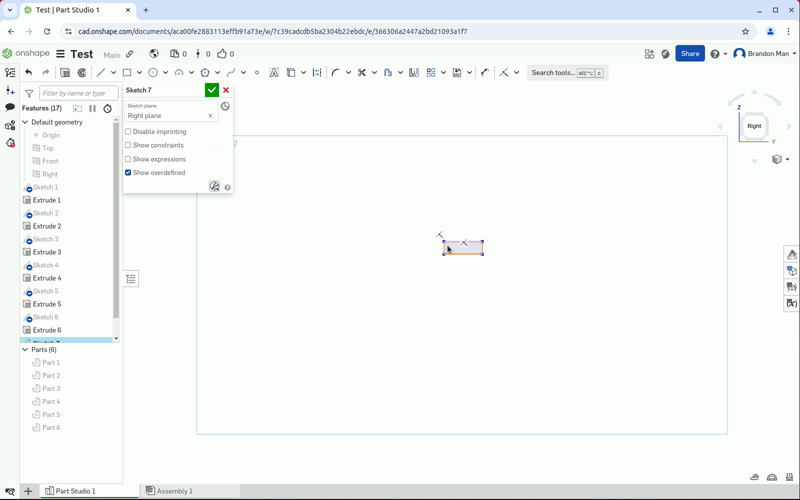
scroll(6)
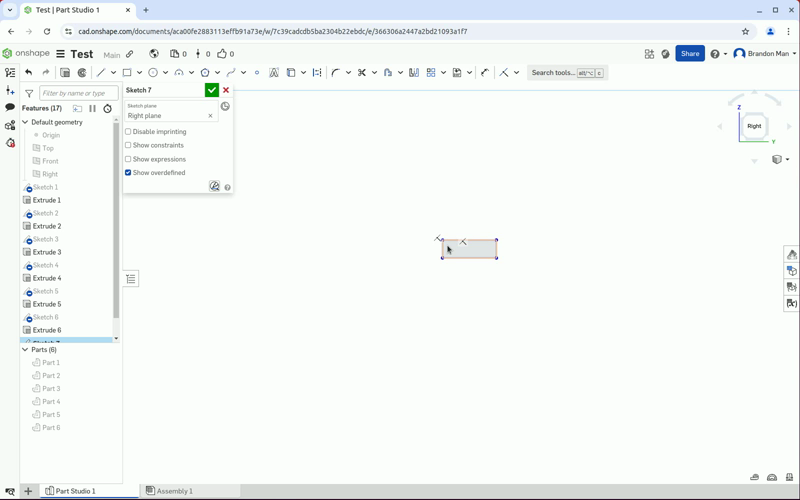
scroll(6)
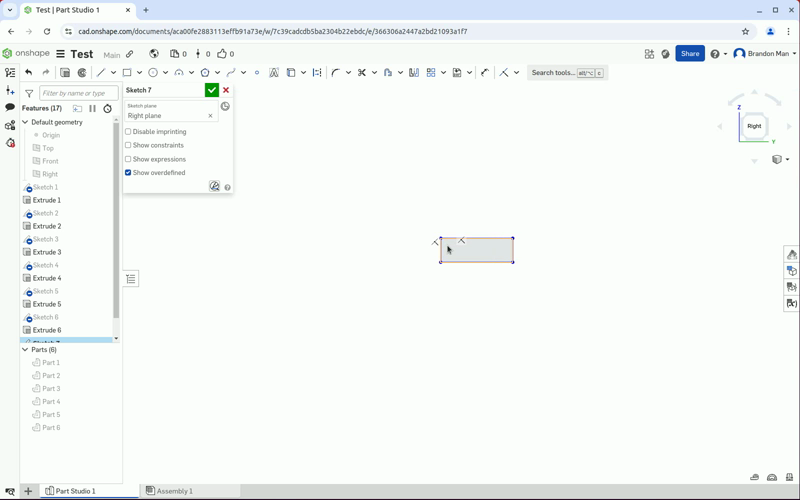
scroll(6)
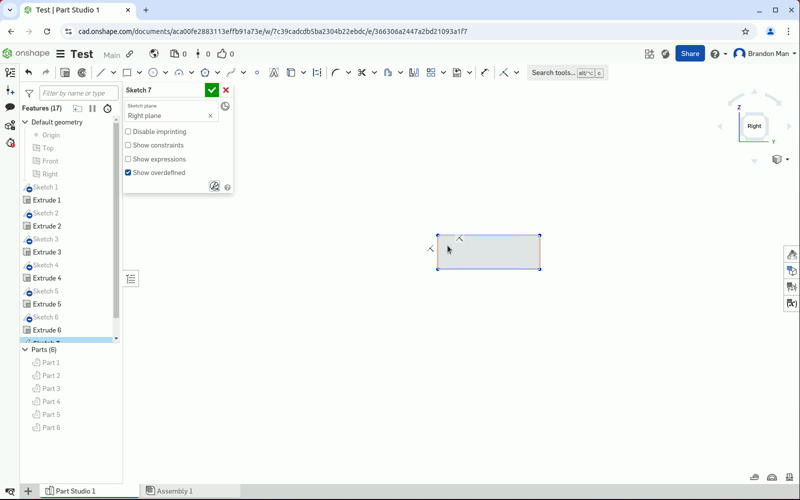
scroll(6)
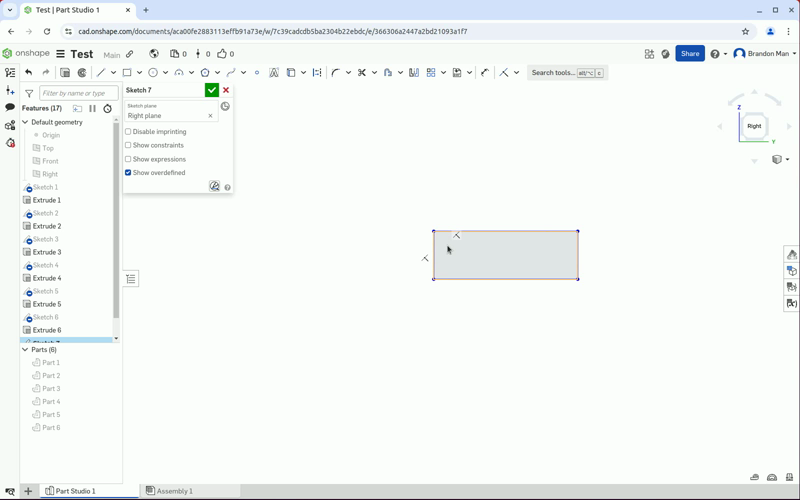
scroll(6)
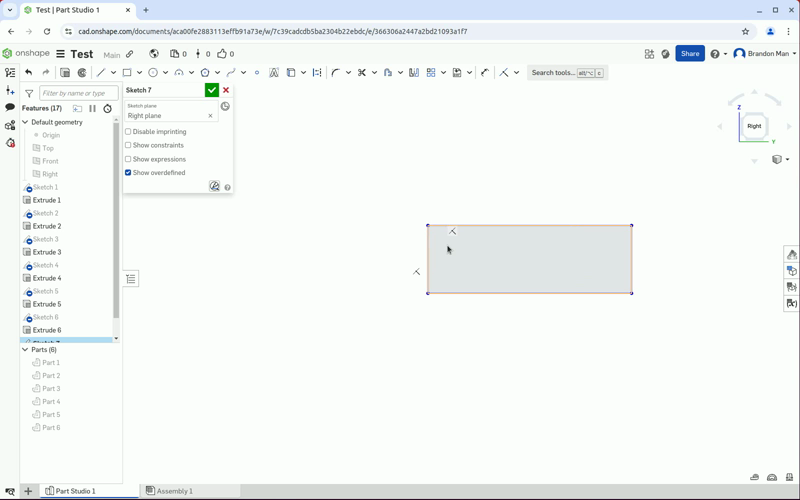
scroll(6)
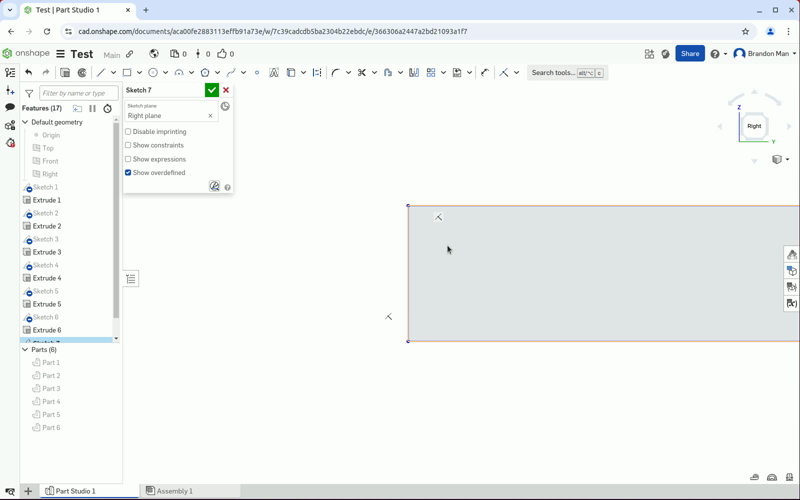
click(447, 245)
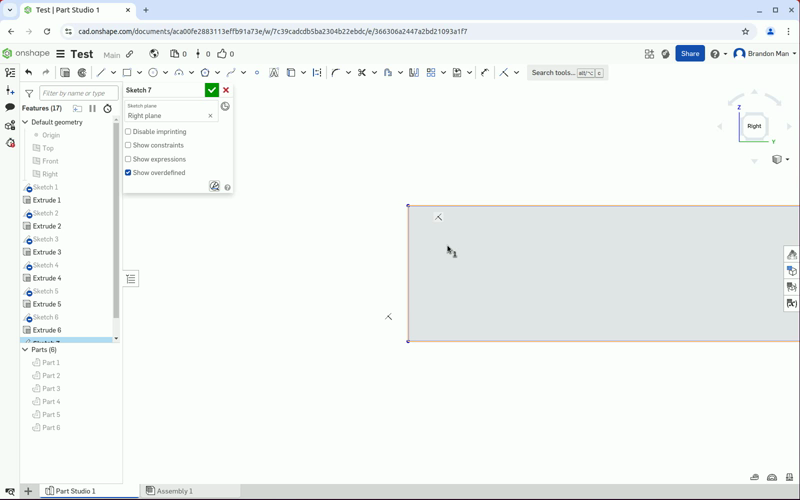
scroll(-6)
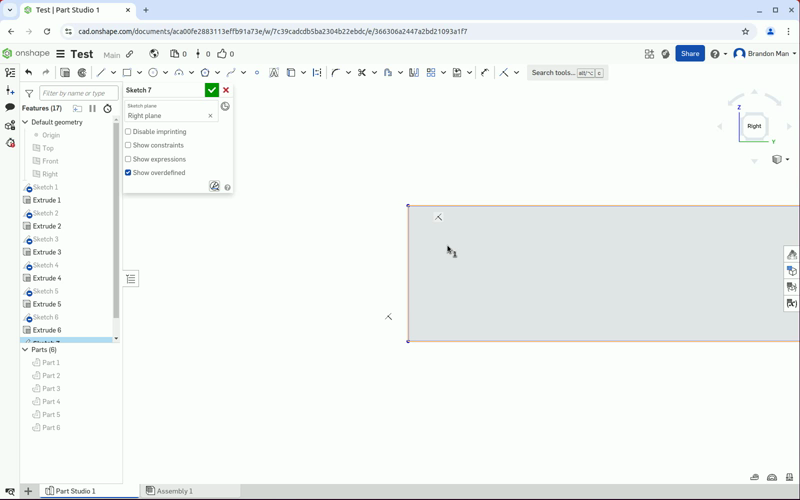
scroll(-6)
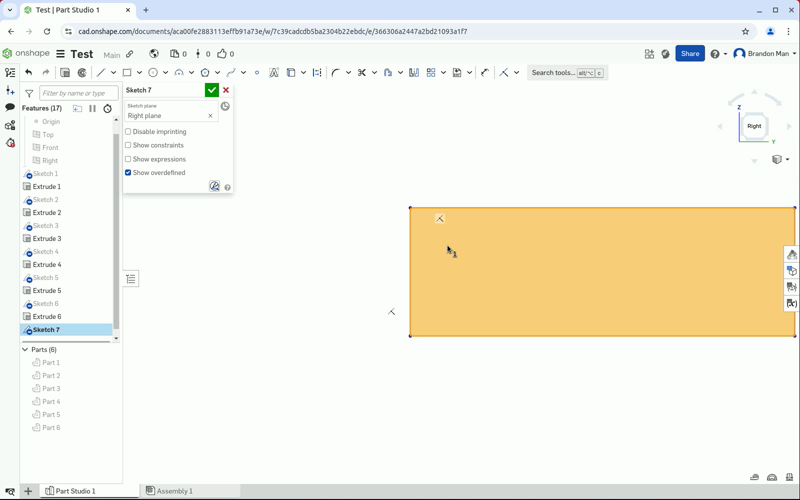
scroll(-6)
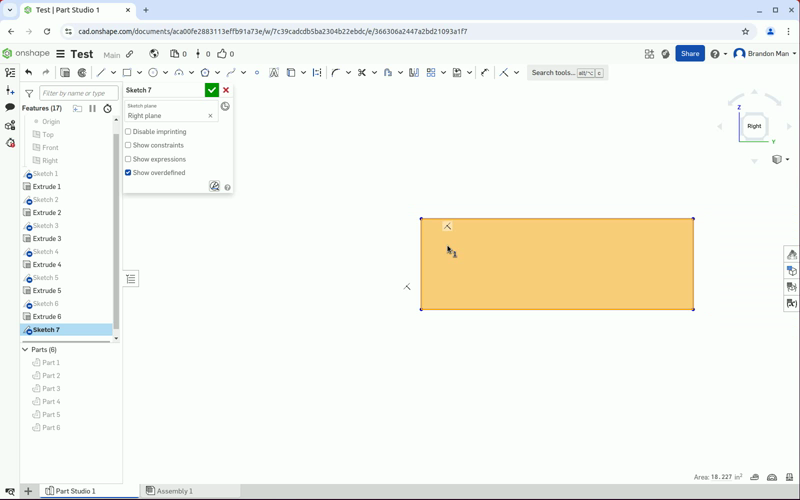
scroll(-6)
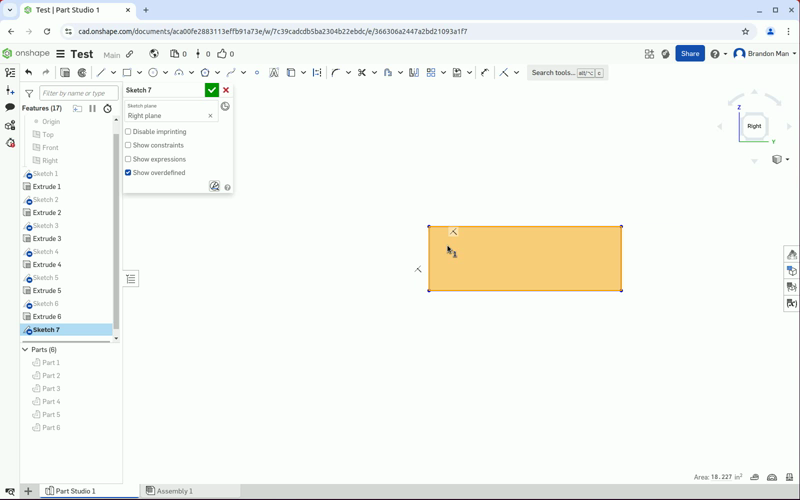
scroll(-6)
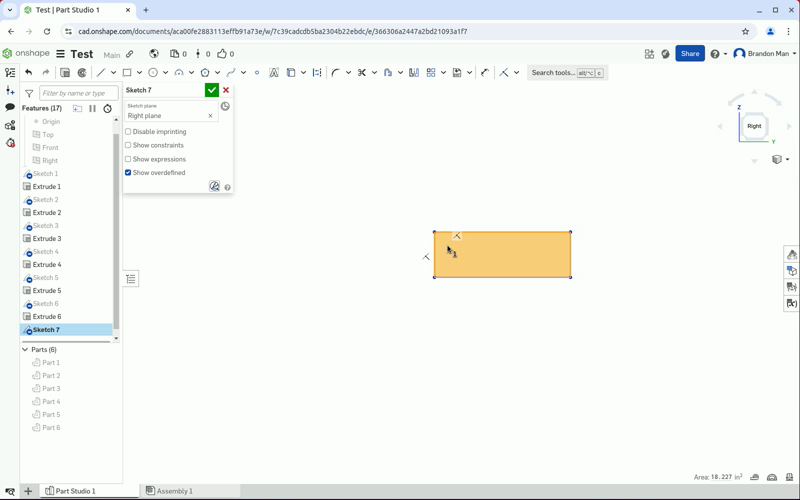
scroll(-6)
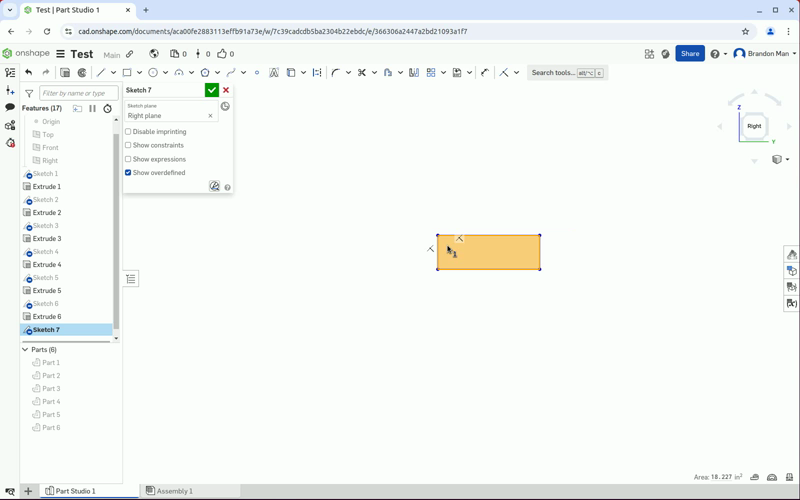
scroll(-6)
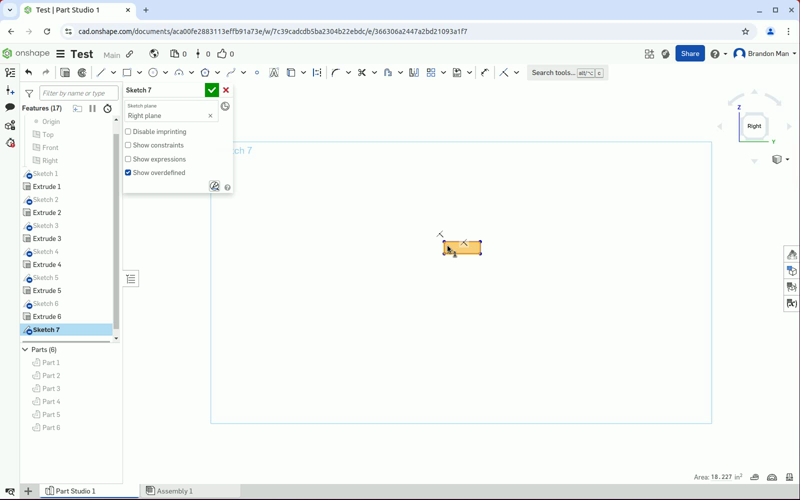
mouse_move(73, 352)
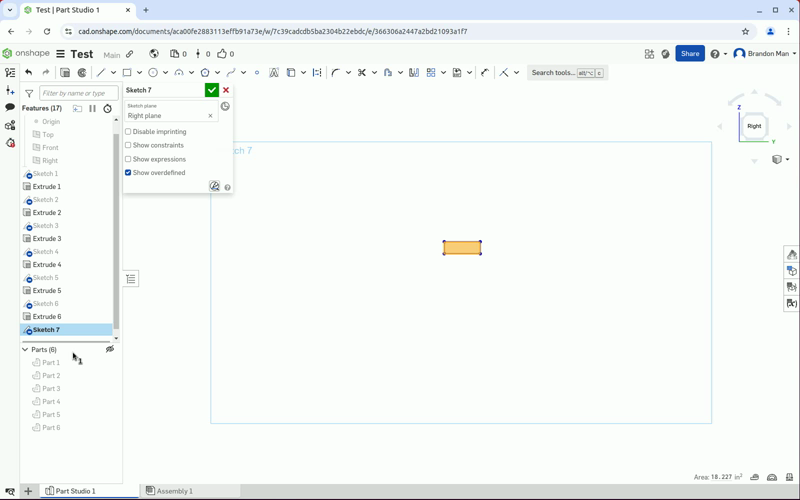
key(shift+y)
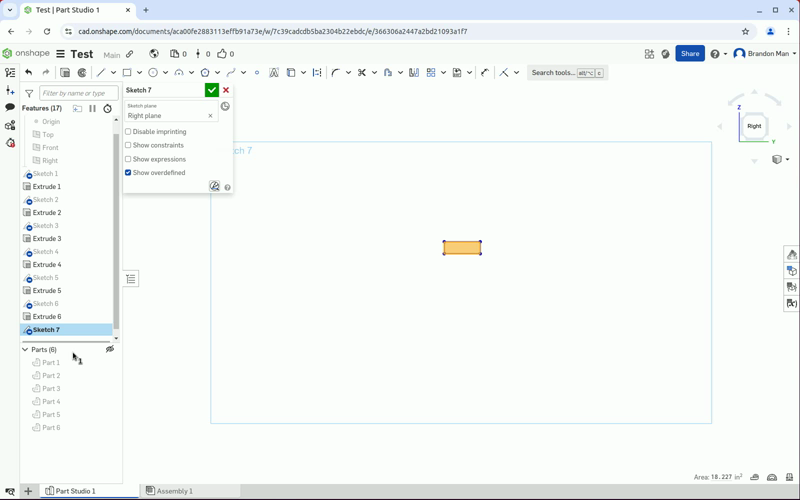
key(shift+e)
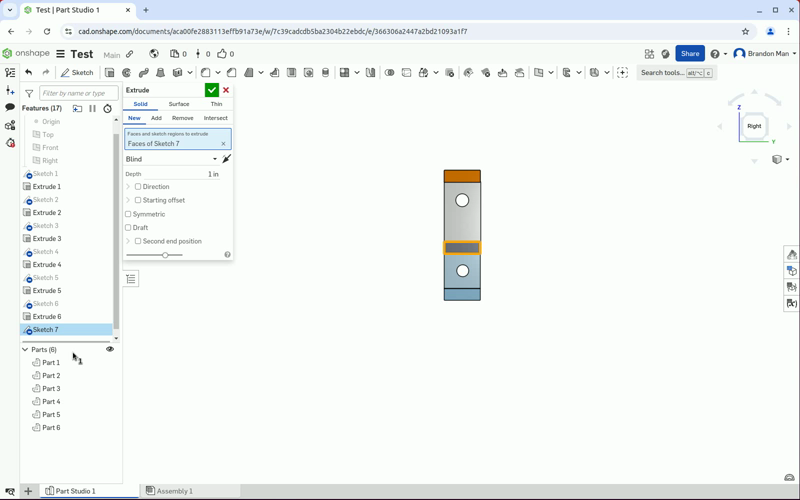
mouse_move(143, 106)
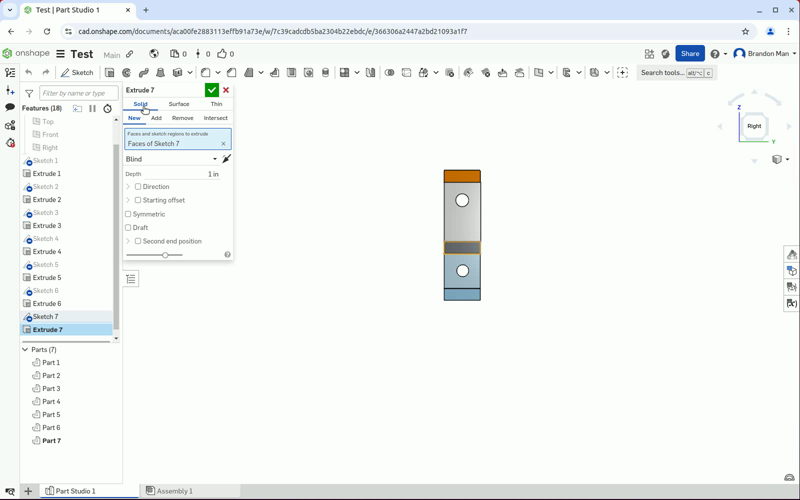
click(143, 106)
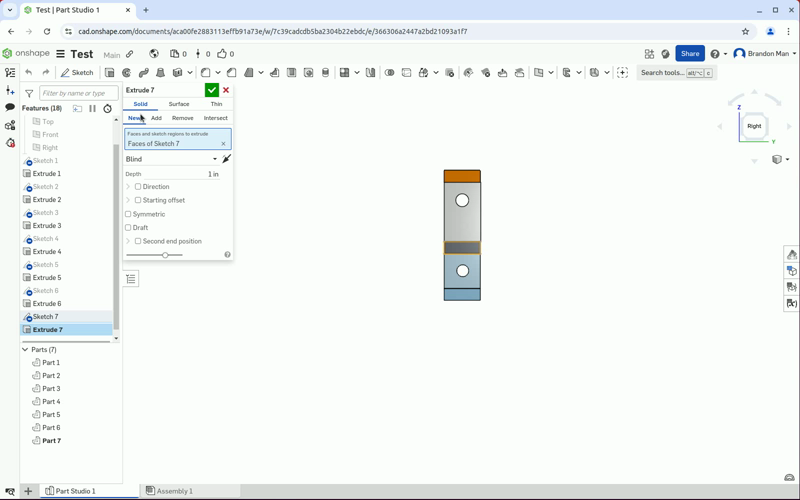
mouse_move(137, 120)
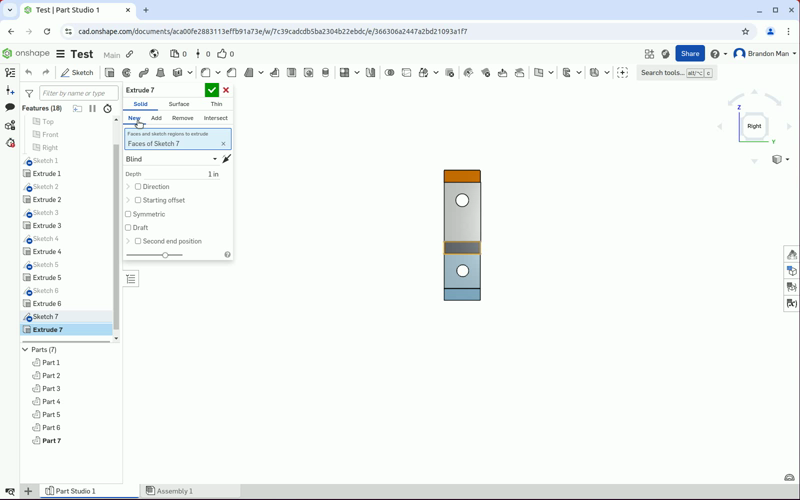
click(137, 120)
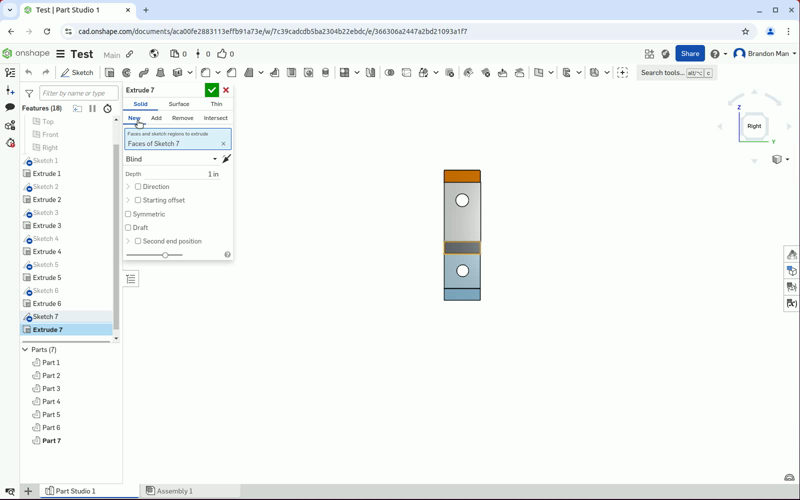
key(tab, 4)
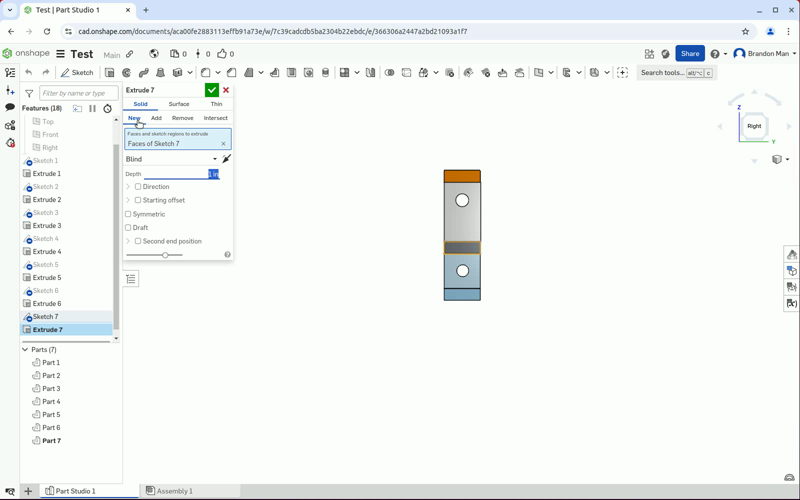
text(11.073)
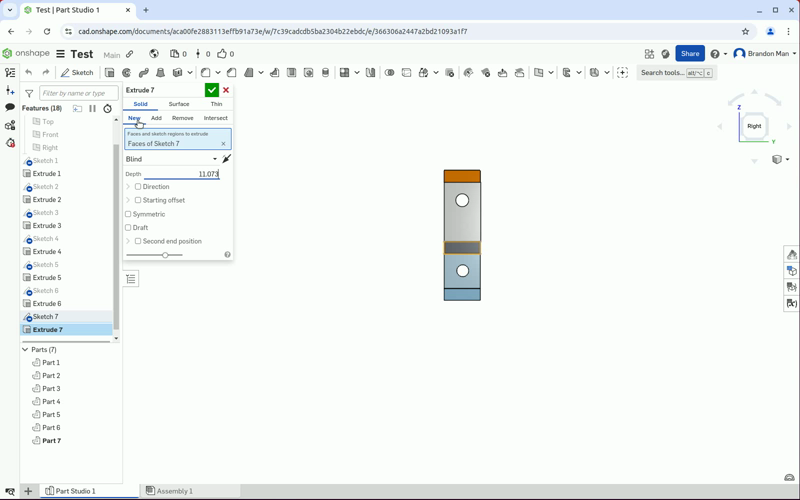
key(enter)
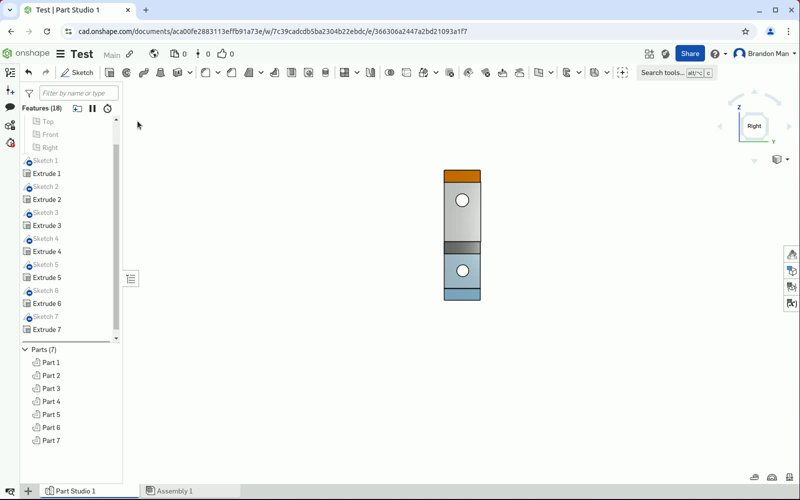
key(shift+h)
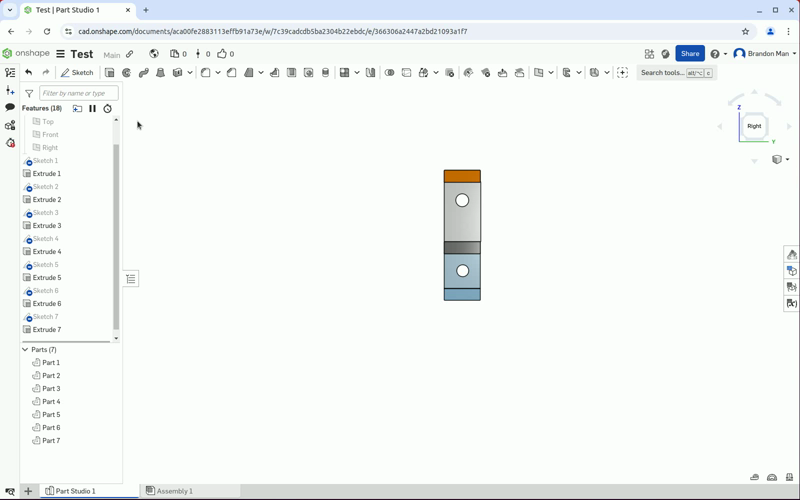
key(shift+h)
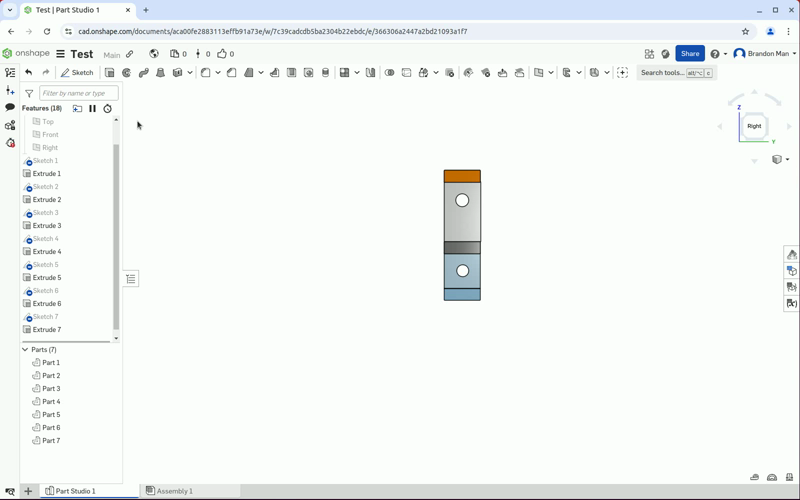
mouse_move(69, 163)
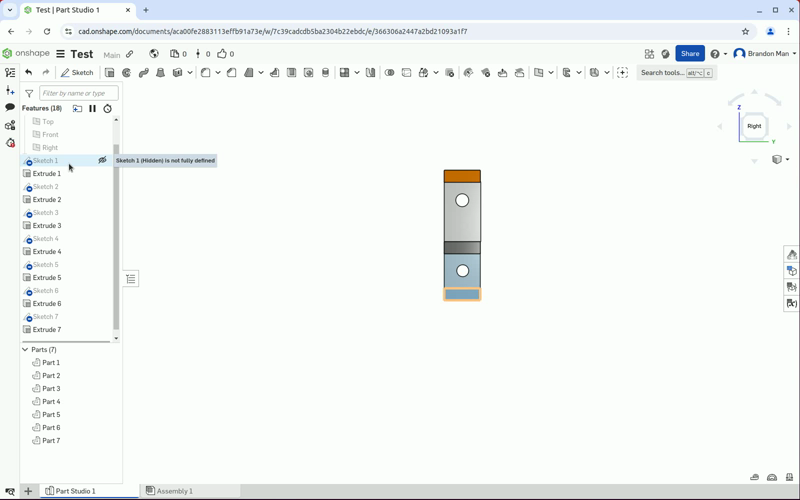
click(69, 163)
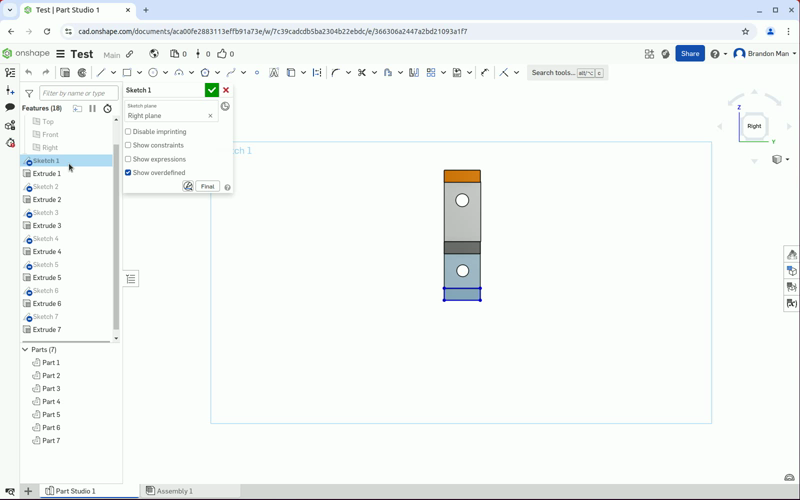
mouse_move(229, 92)
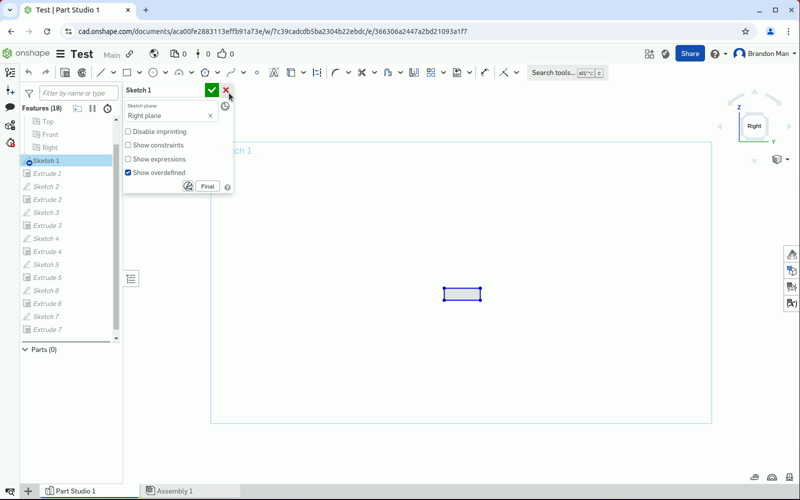
click(229, 92)
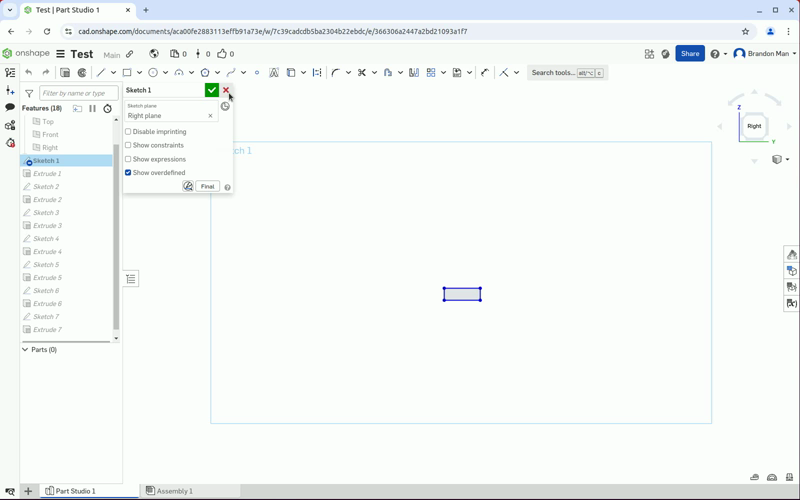
key(shift+s)
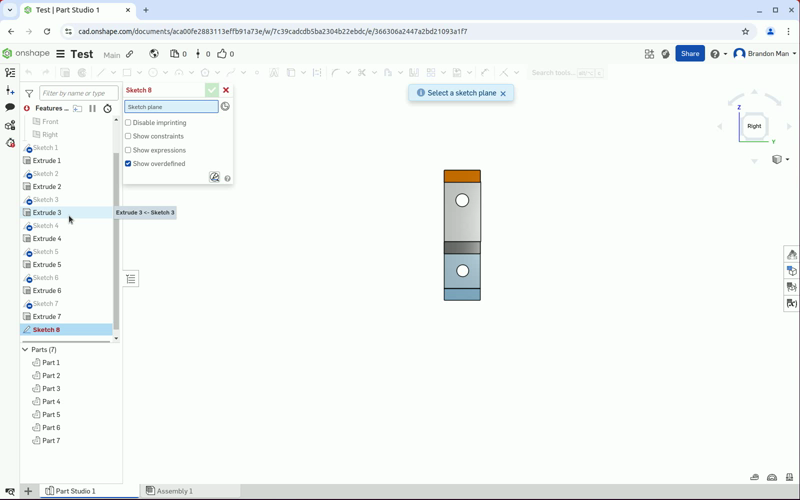
scroll(3)
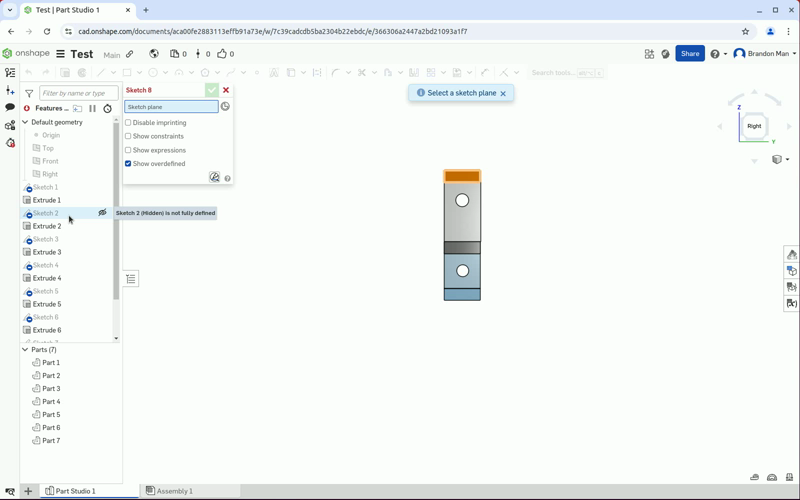
mouse_move(69, 176)
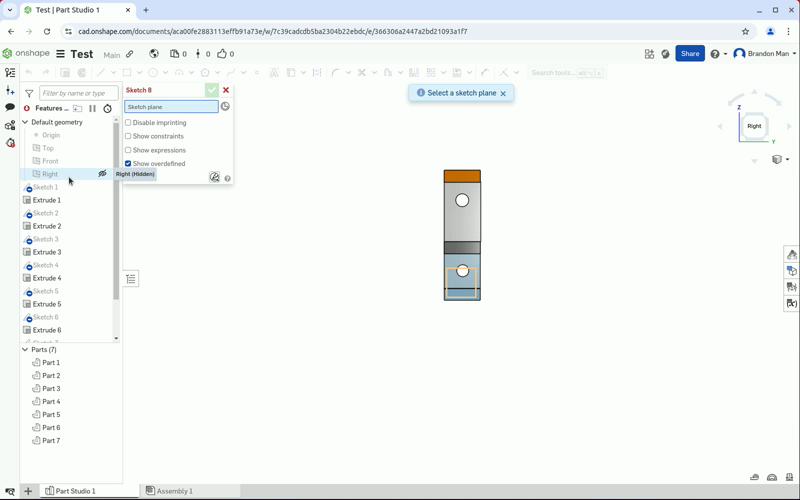
click(69, 176)
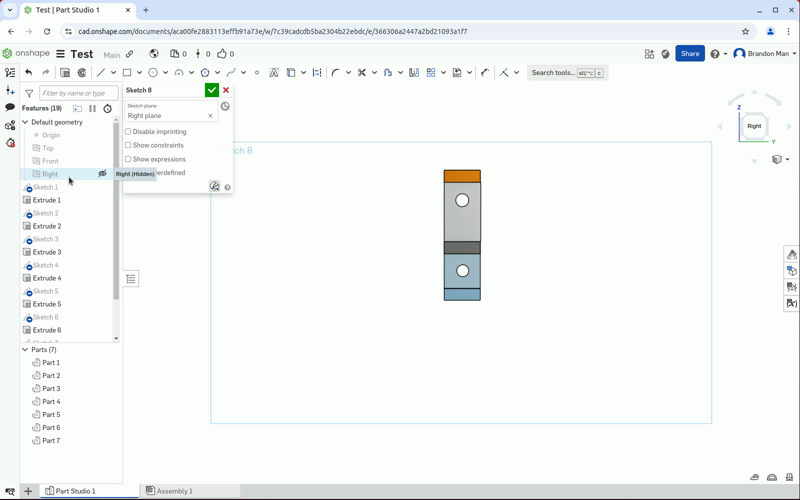
mouse_move(73, 352)
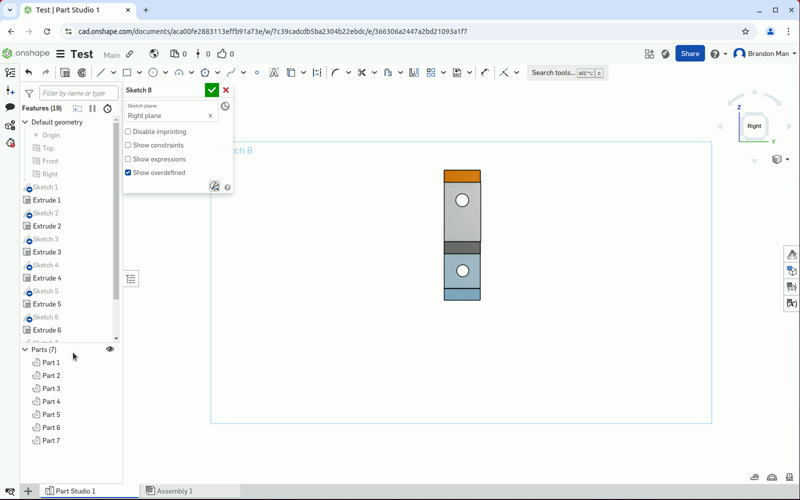
key(y)
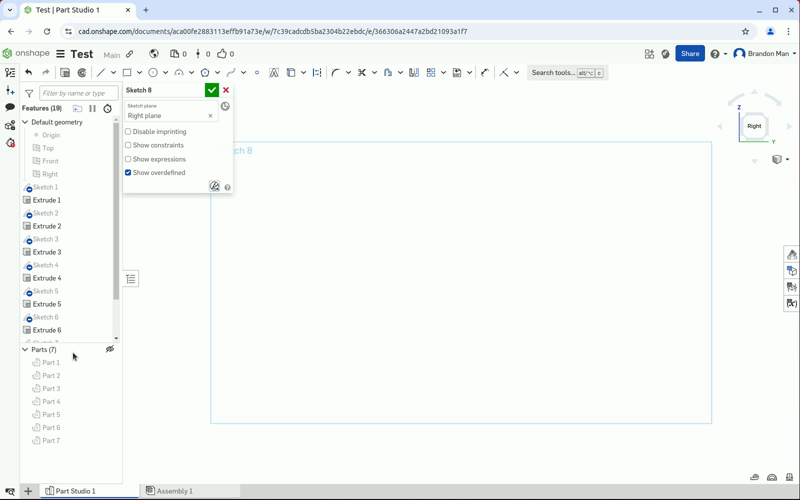
key(l)
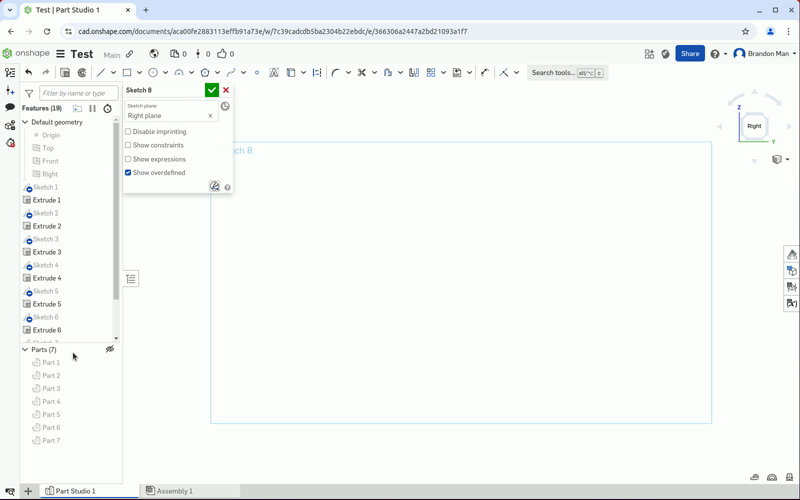
key_down(shift)
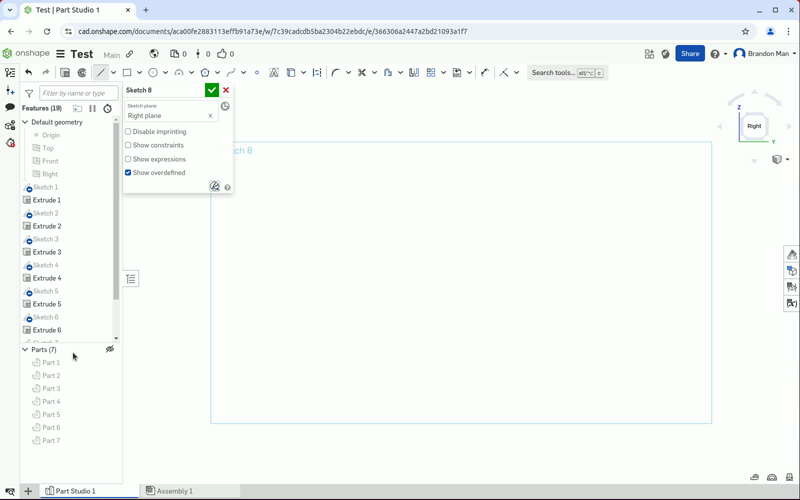
mouse_move(444, 300)
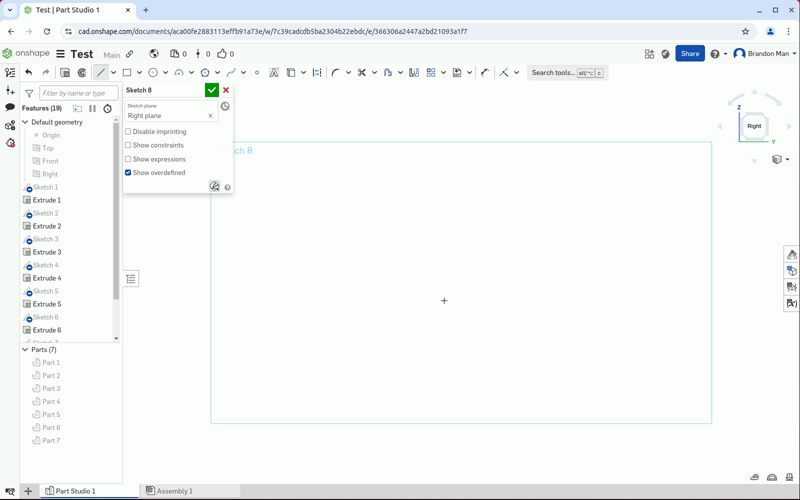
click(444, 300)
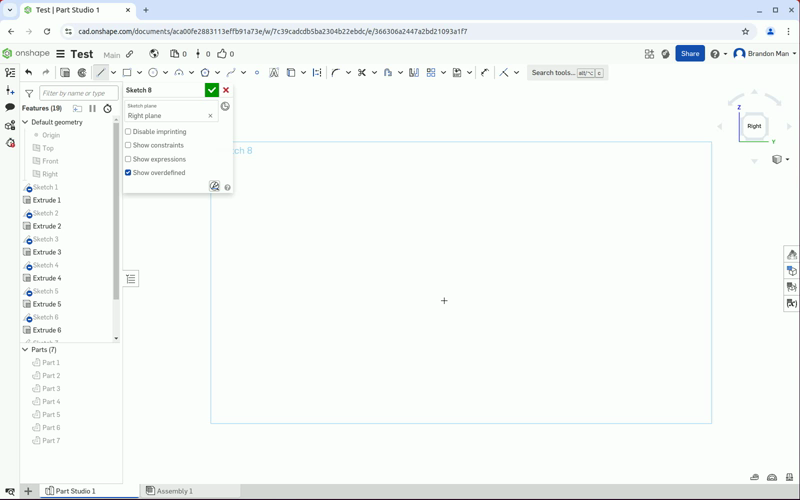
key_up(shift)
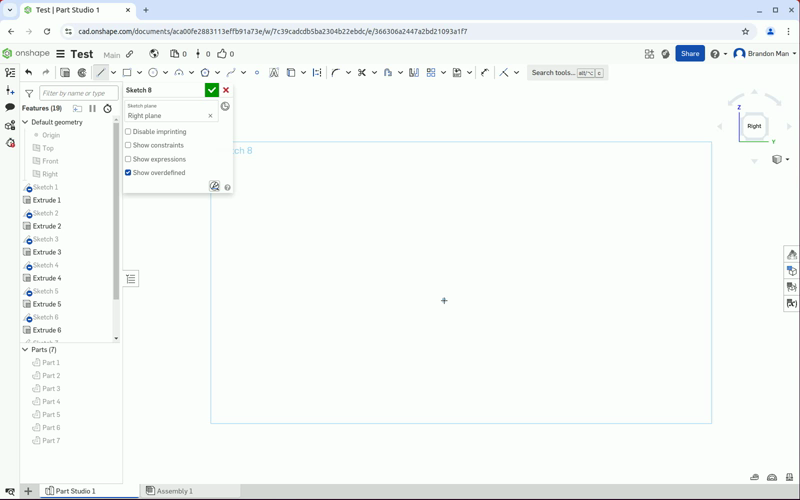
key_down(shift)
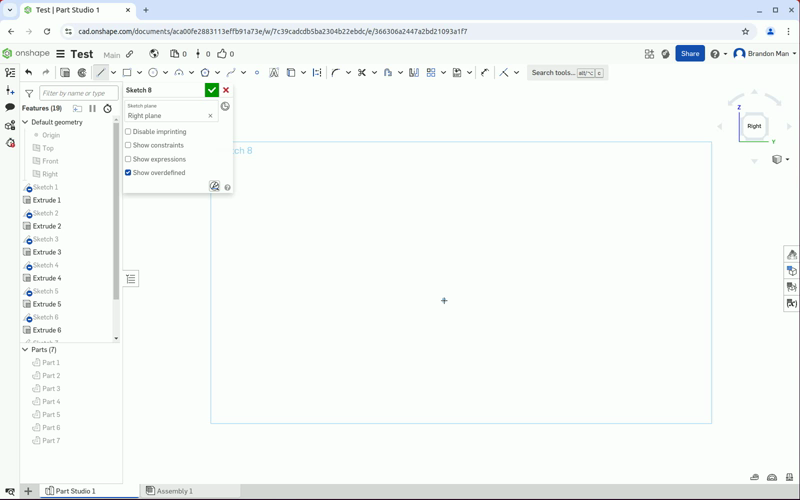
mouse_move(474, 300)
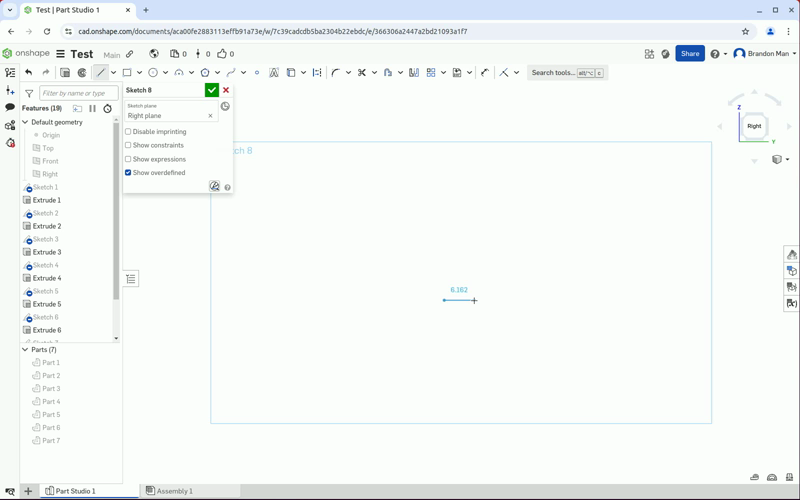
mouse_move(480, 300)
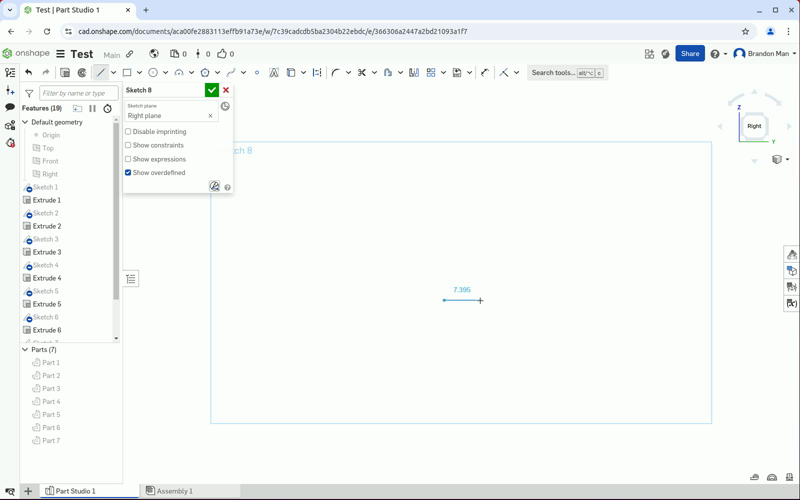
click(480, 300)
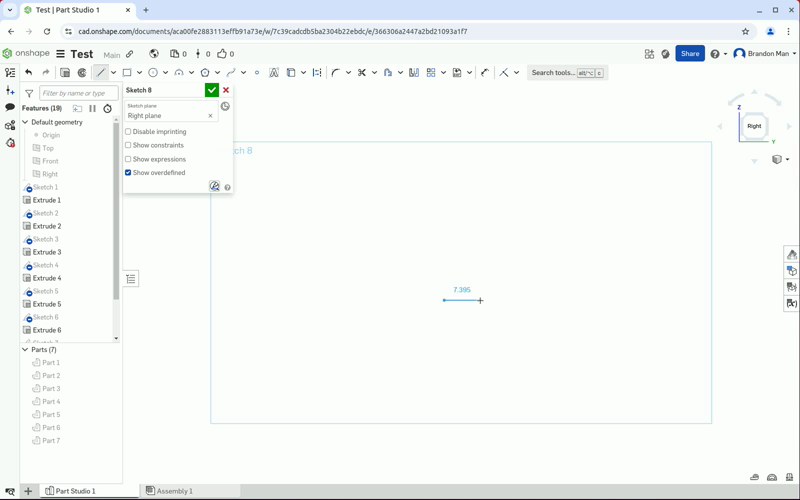
key_up(shift)
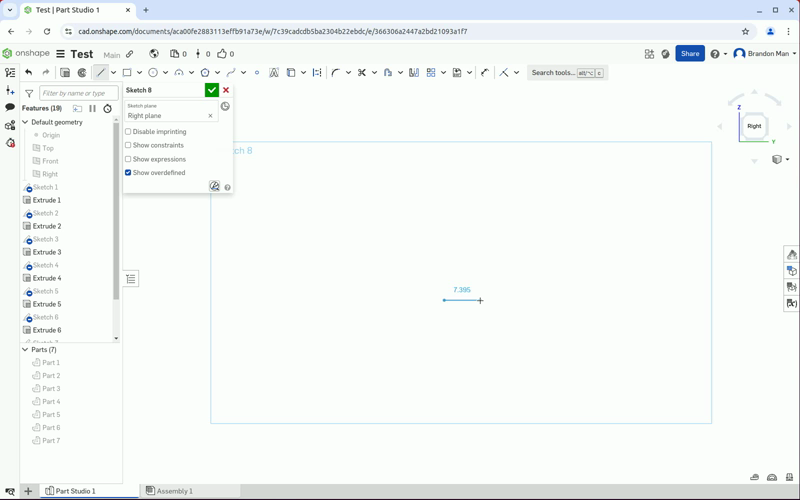
key_down(shift)
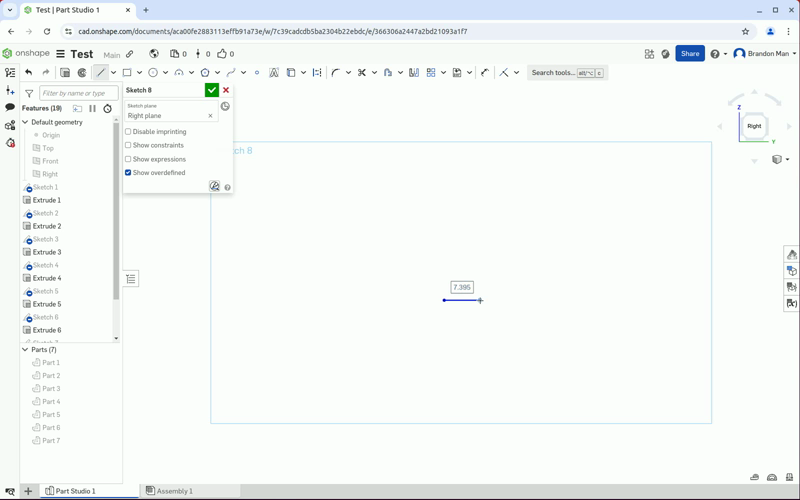
mouse_move(510, 300)
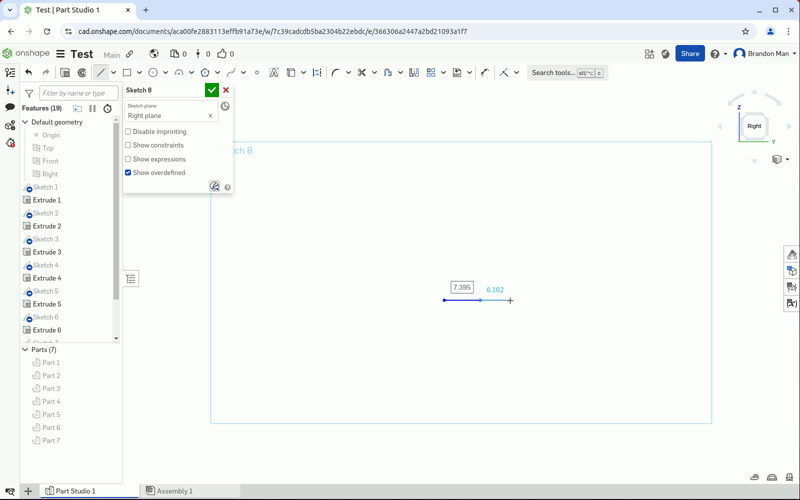
mouse_move(480, 288)
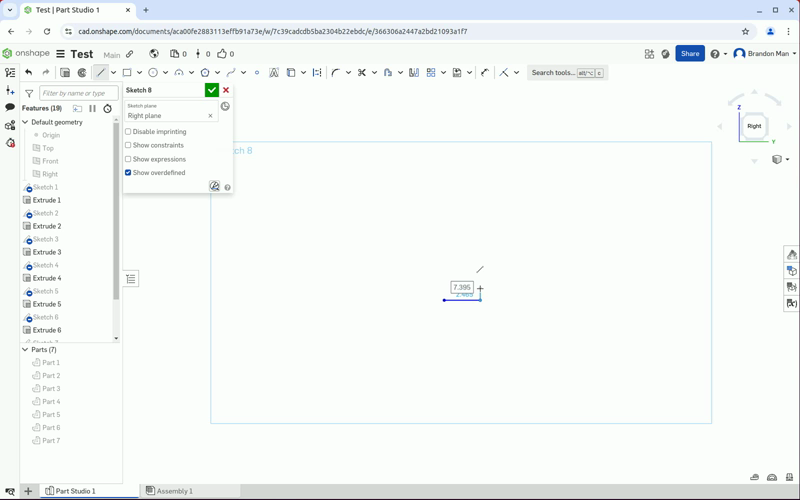
click(480, 288)
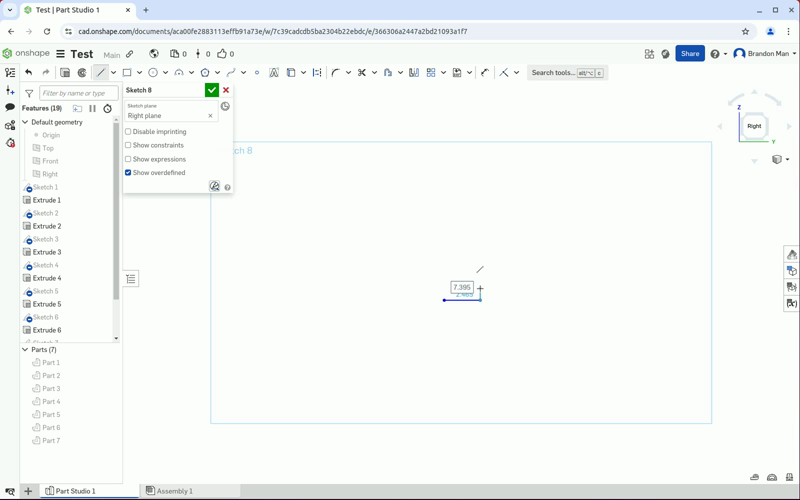
key_up(shift)
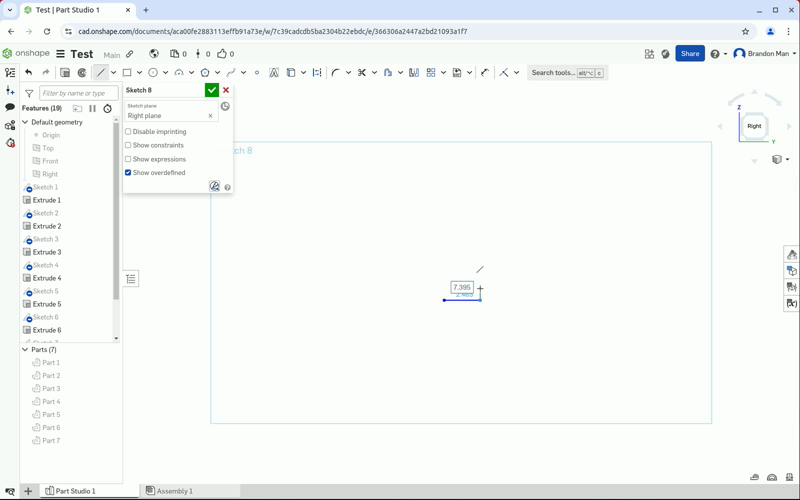
key_down(shift)
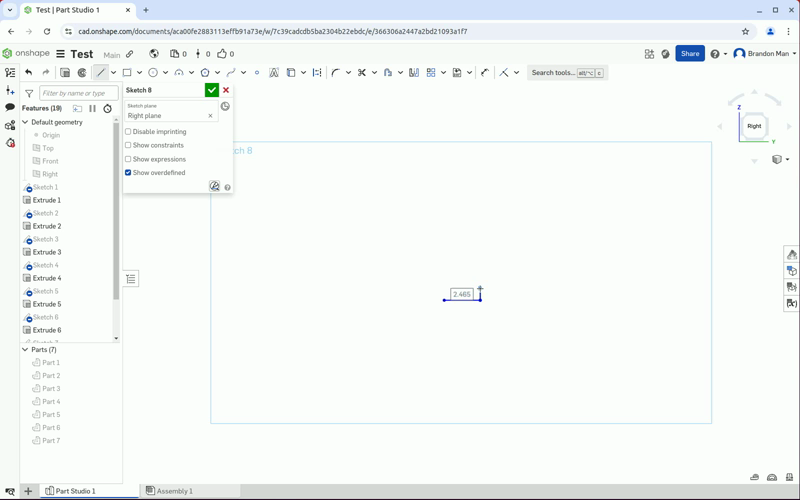
mouse_move(510, 288)
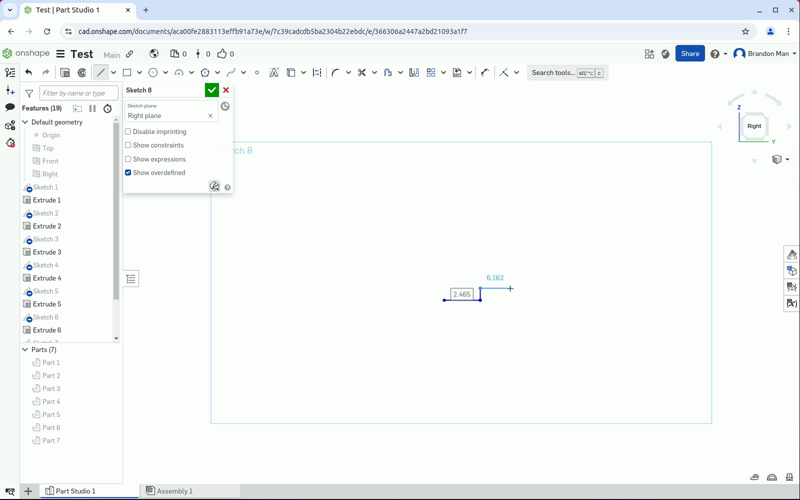
mouse_move(444, 288)
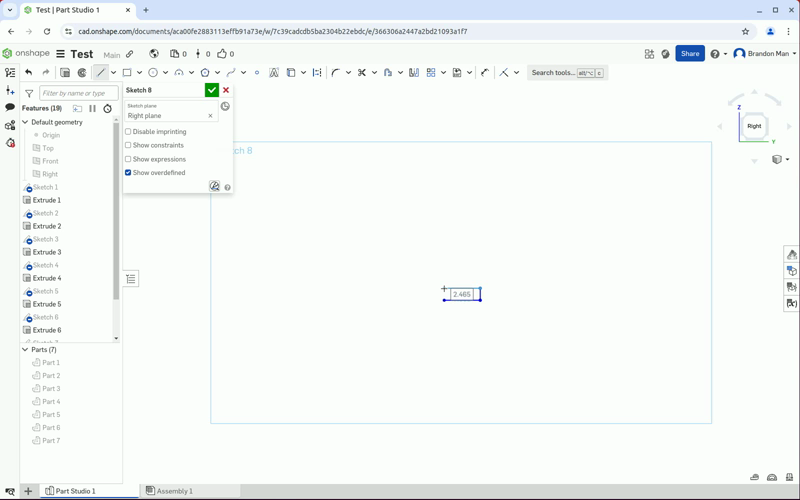
click(444, 288)
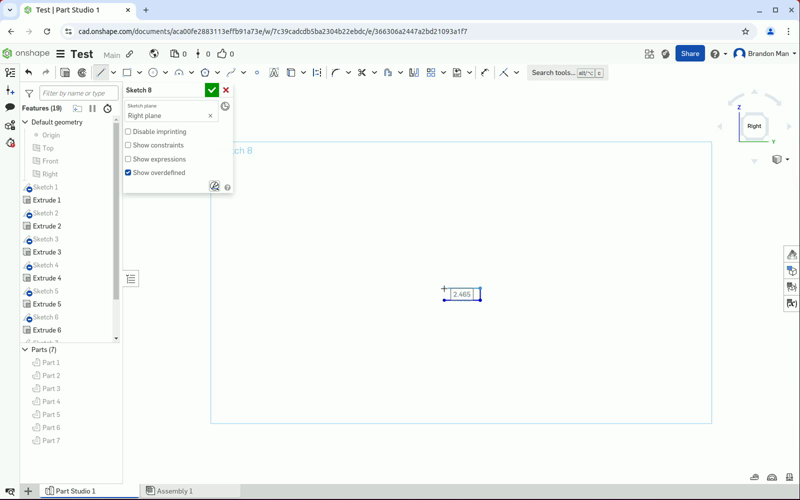
key_up(shift)
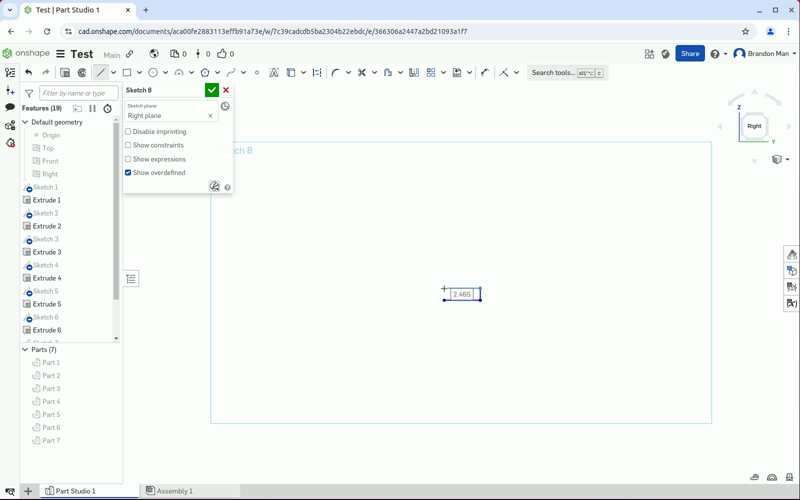
mouse_move(474, 288)
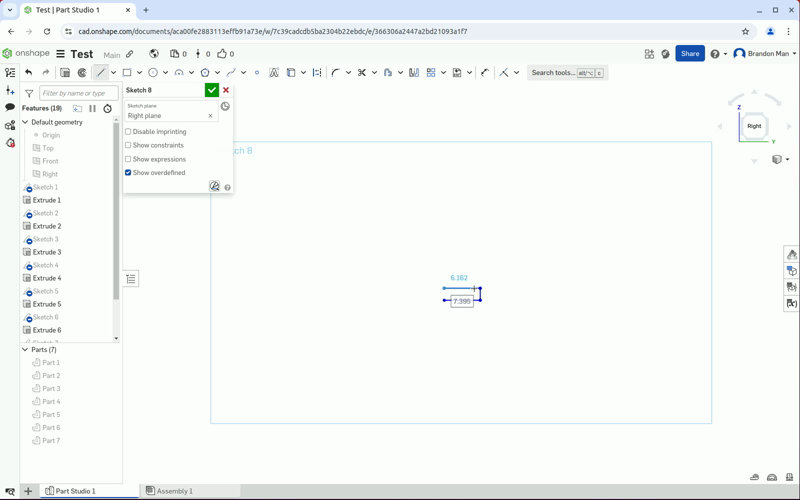
key_down(shift)
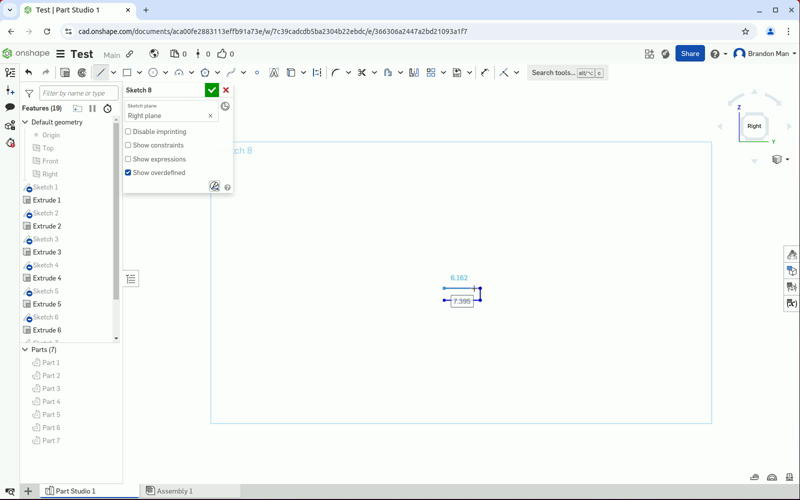
mouse_move(444, 300)
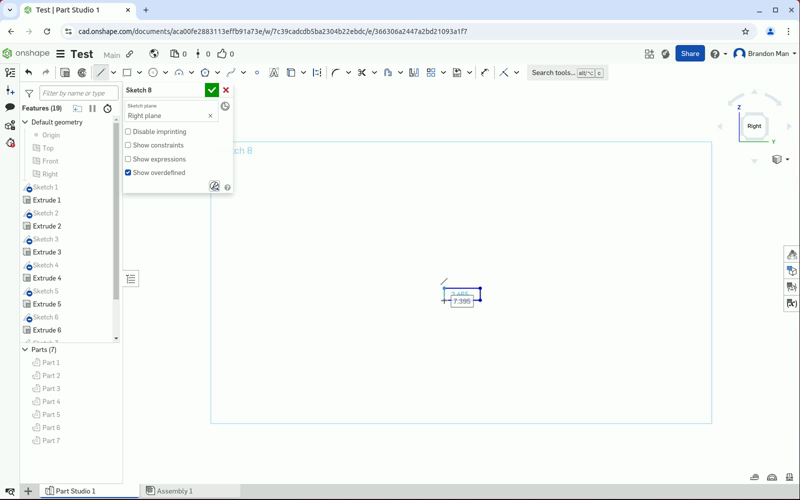
key_up(shift)
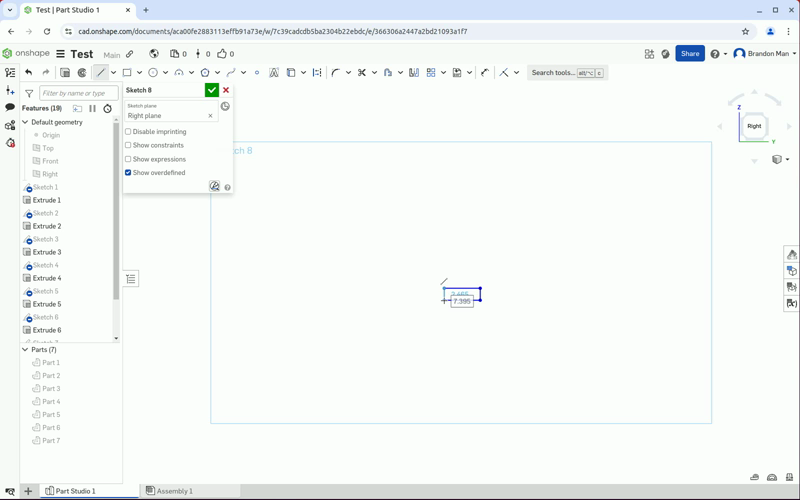
click(444, 300)
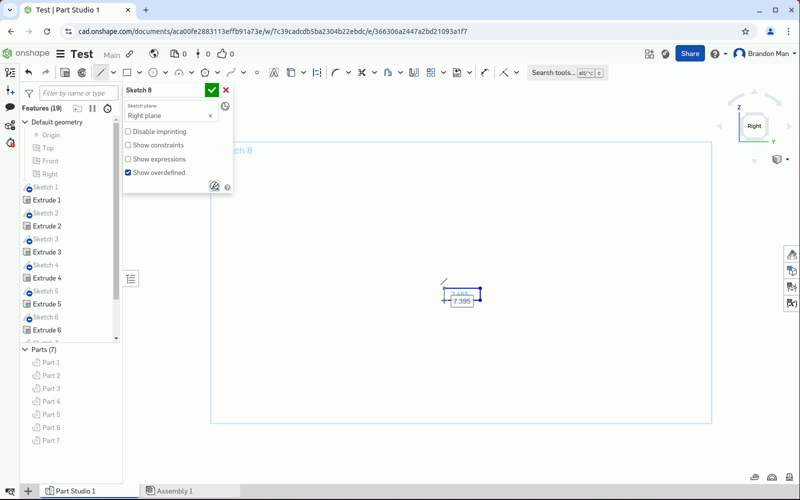
key(esc)
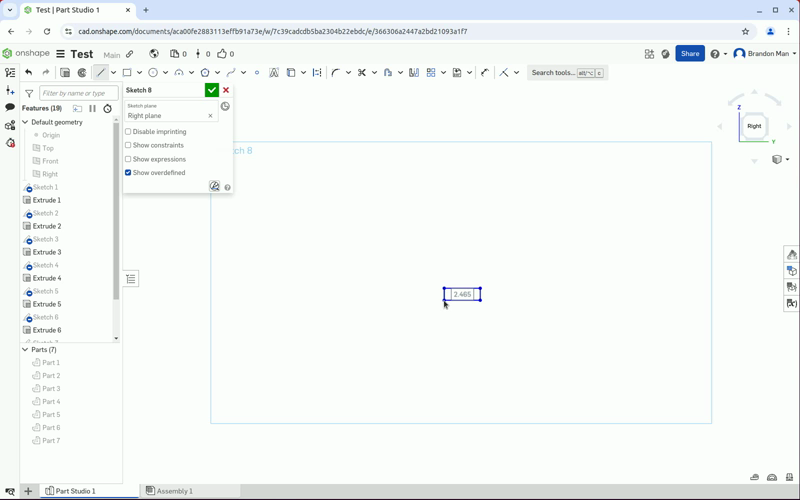
mouse_move(464, 293)
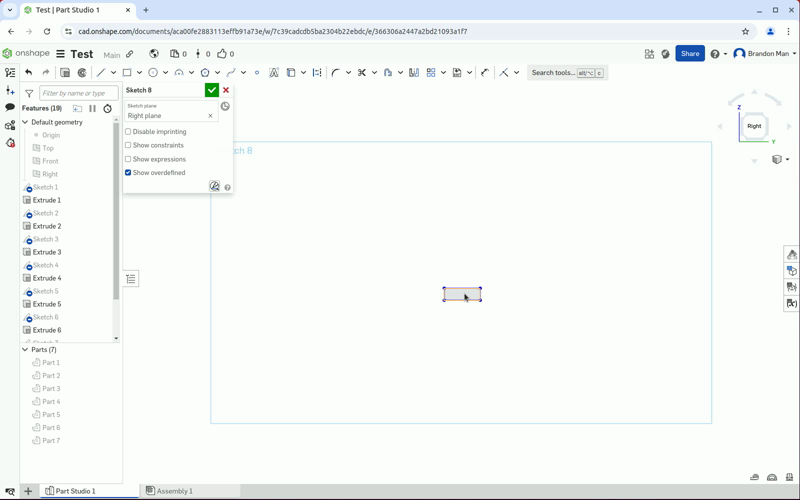
scroll(6)
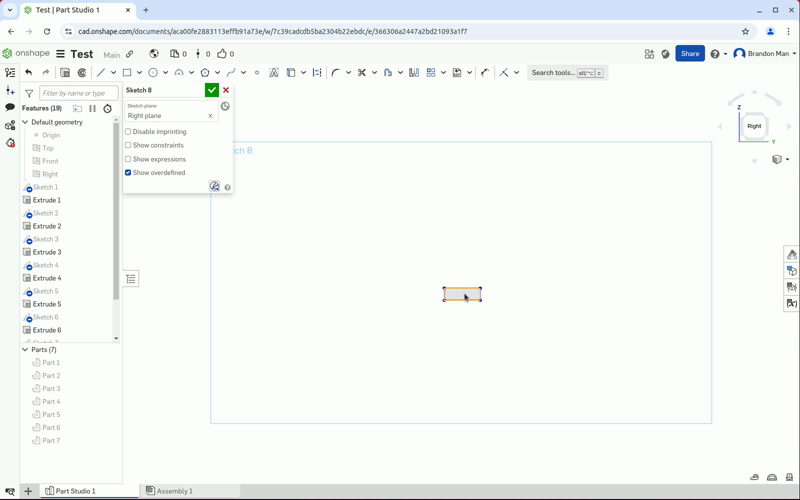
scroll(6)
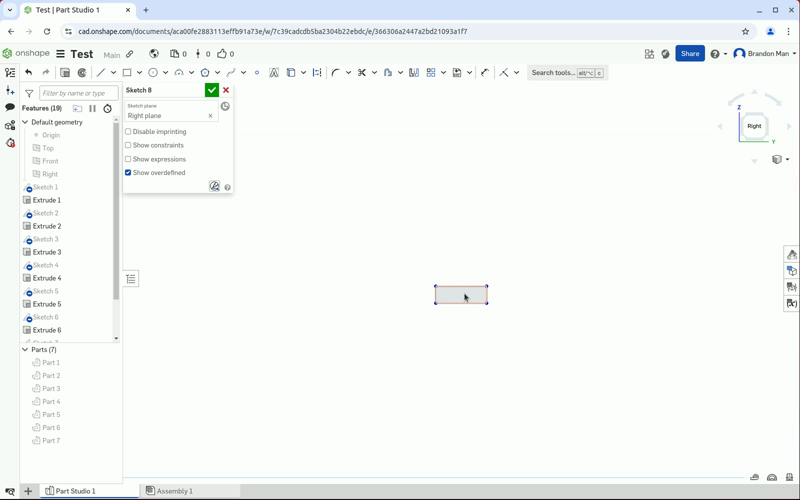
scroll(6)
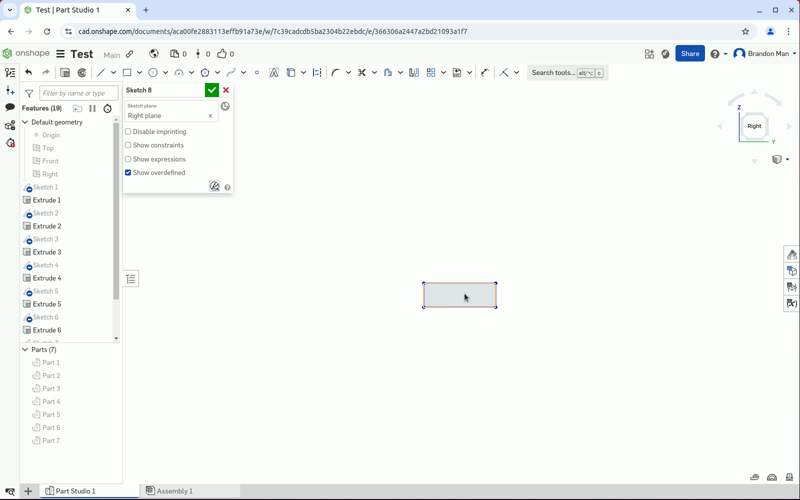
scroll(6)
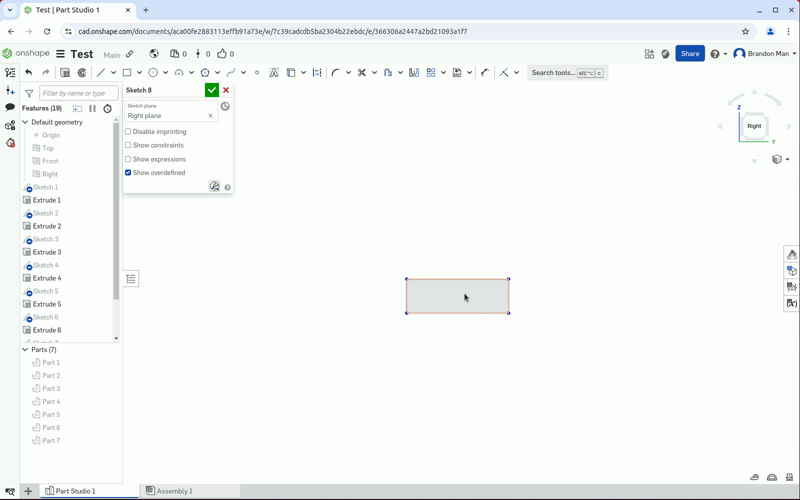
scroll(6)
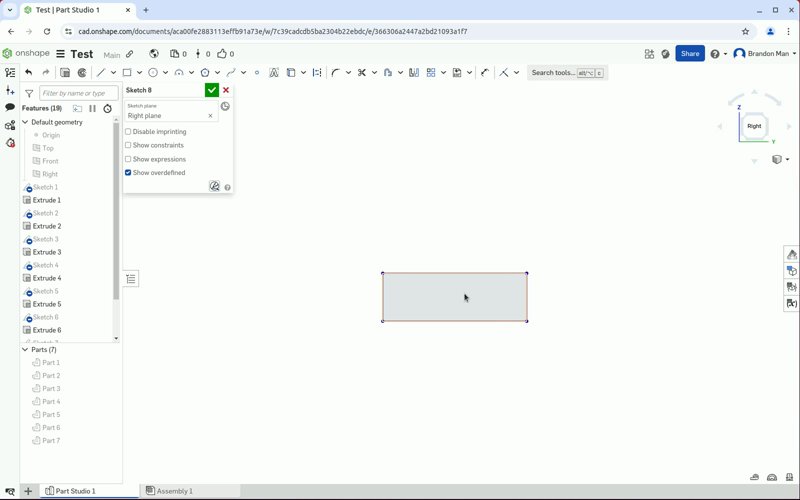
scroll(6)
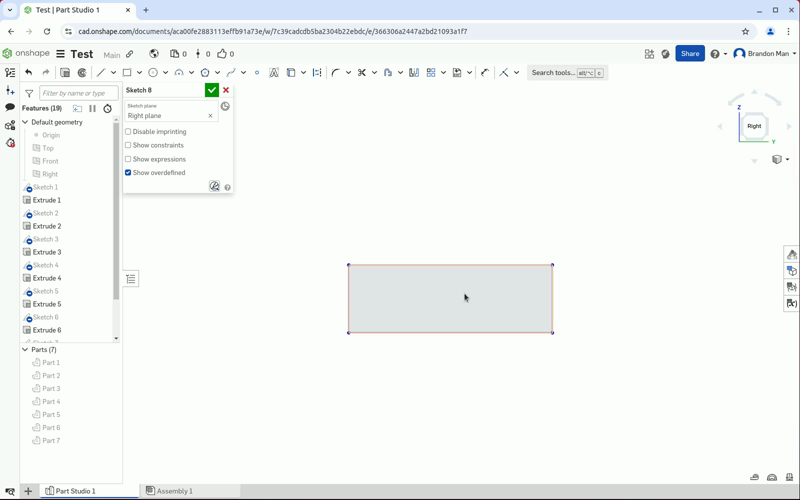
scroll(6)
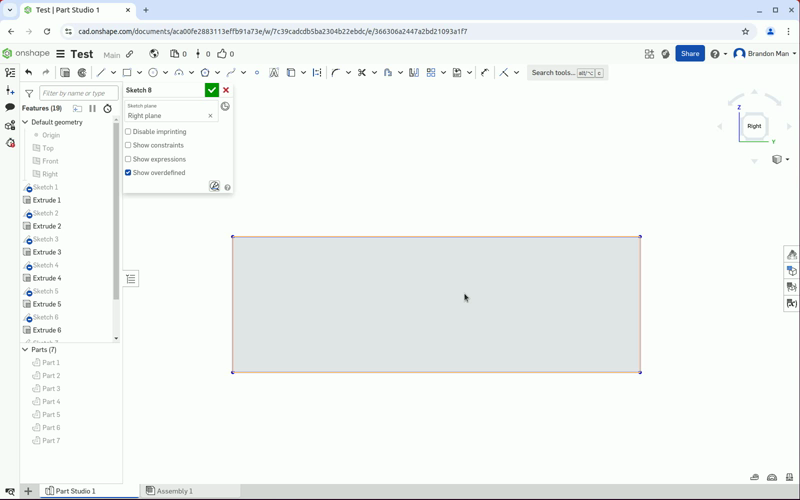
click(464, 293)
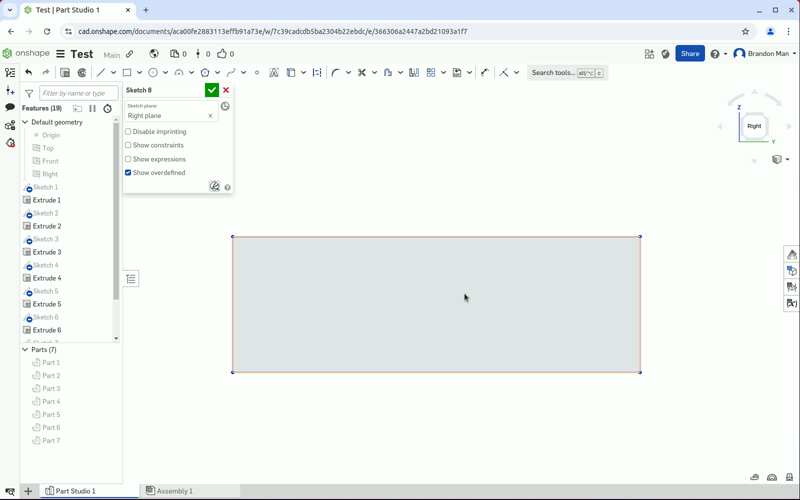
scroll(-6)
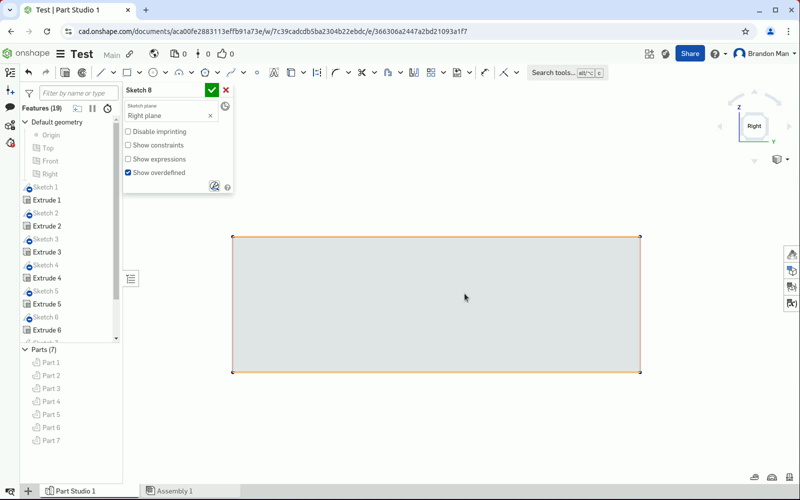
scroll(-6)
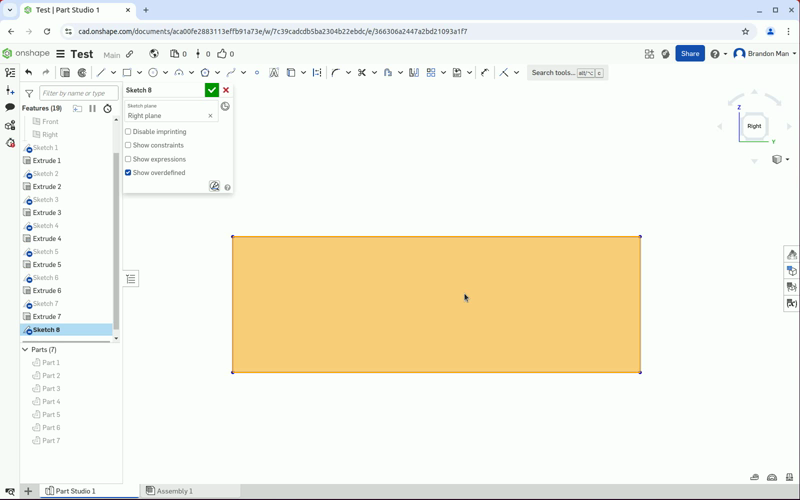
scroll(-6)
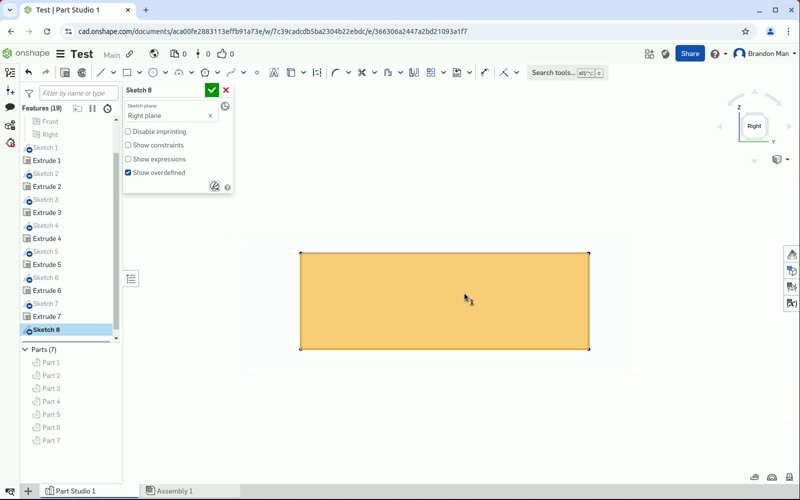
scroll(-6)
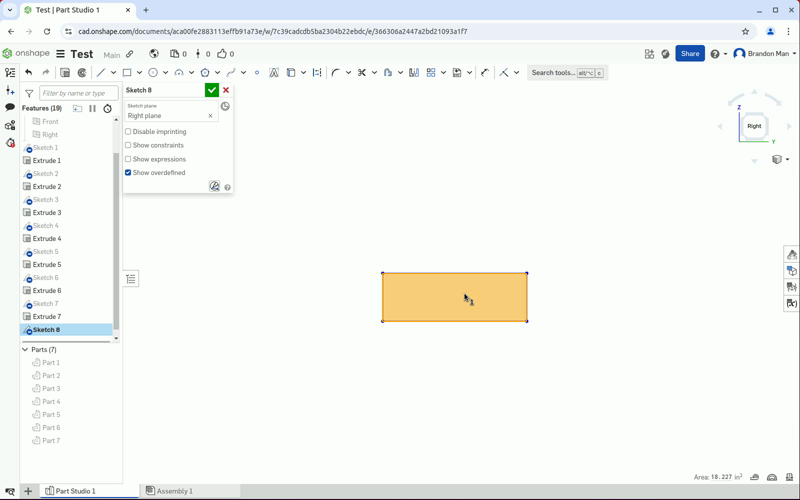
scroll(-6)
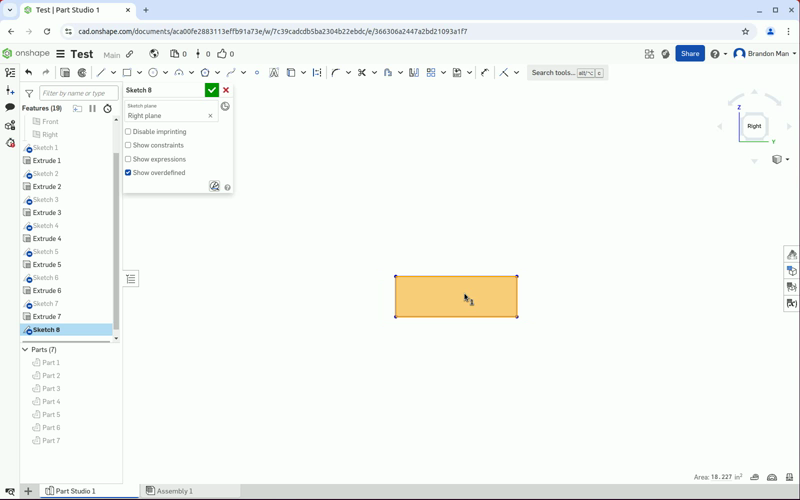
scroll(-6)
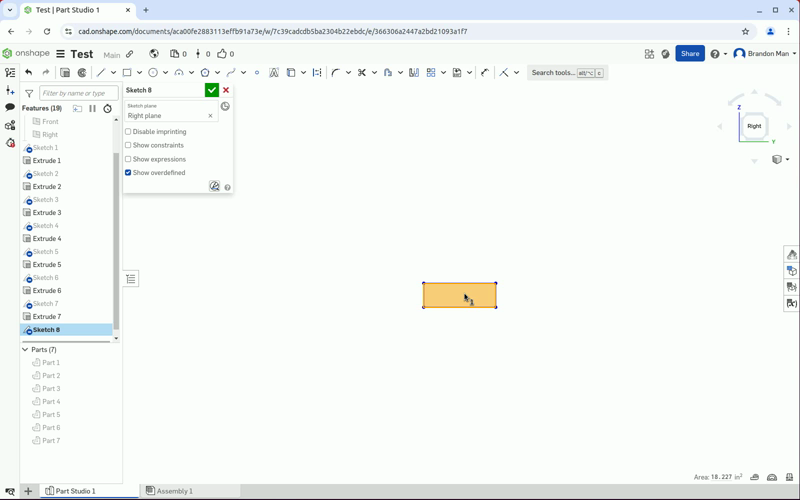
scroll(-6)
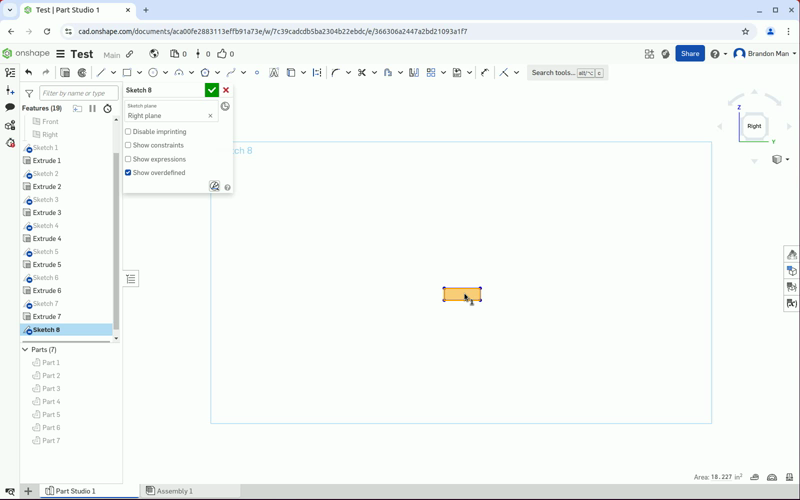
mouse_move(73, 352)
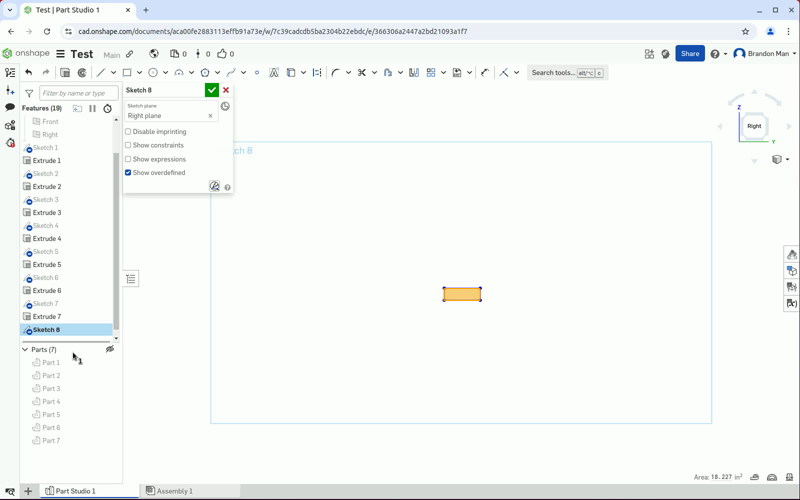
key(shift+y)
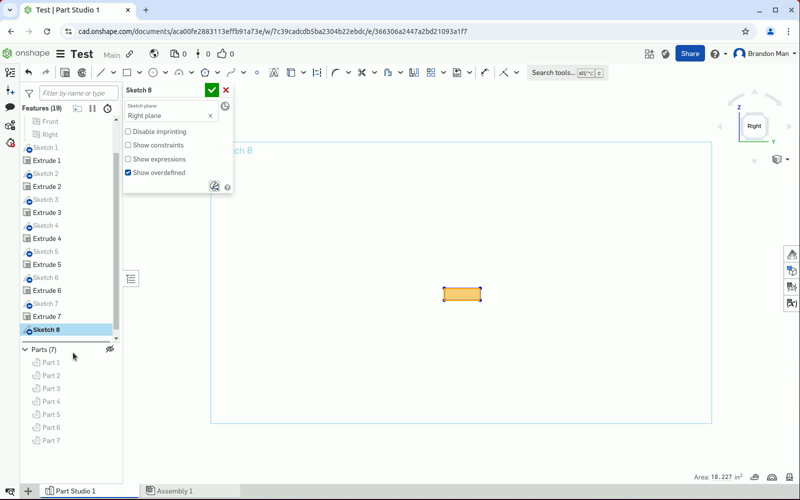
key(shift+e)
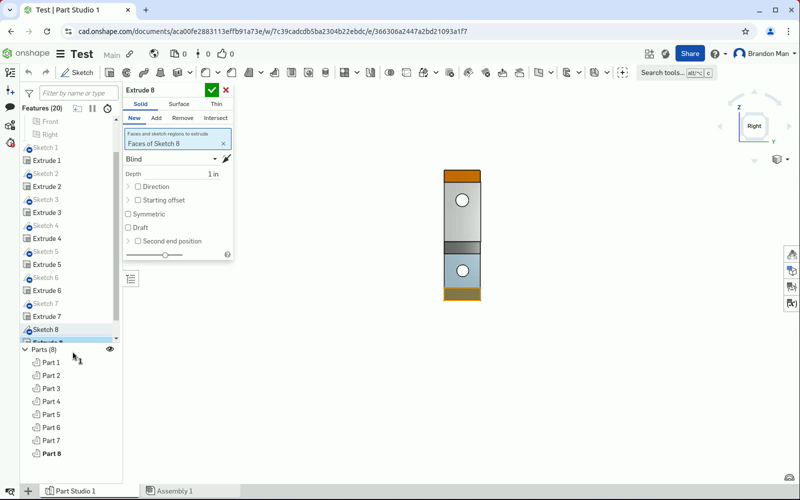
mouse_move(143, 106)
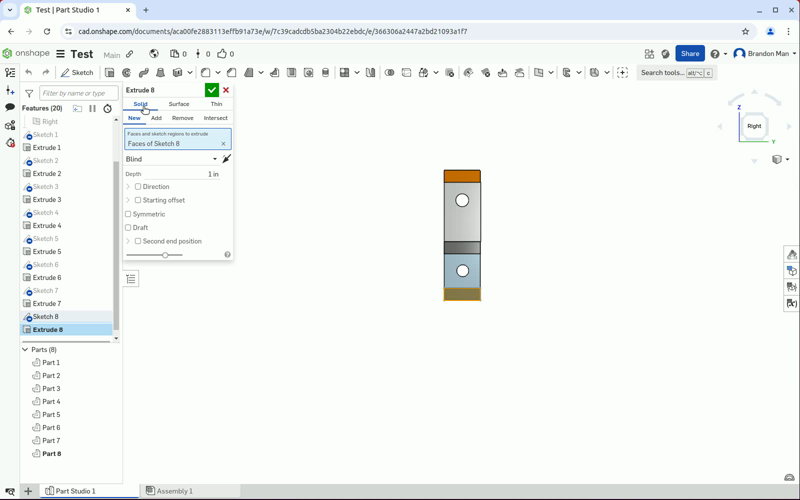
click(143, 106)
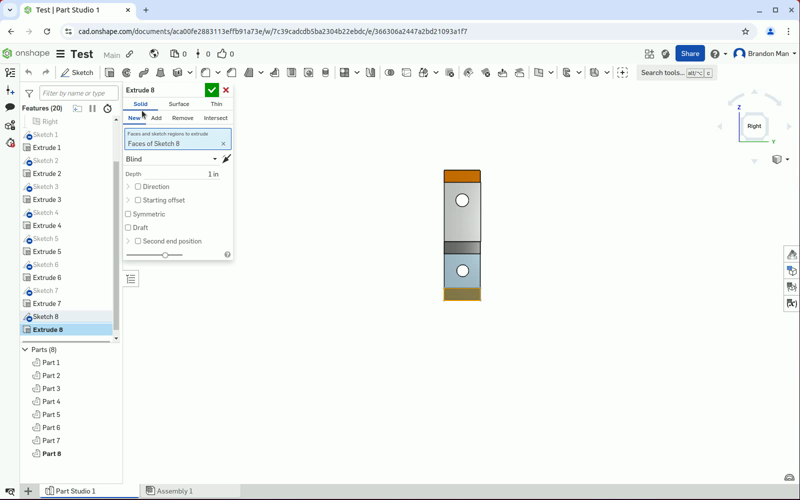
mouse_move(137, 120)
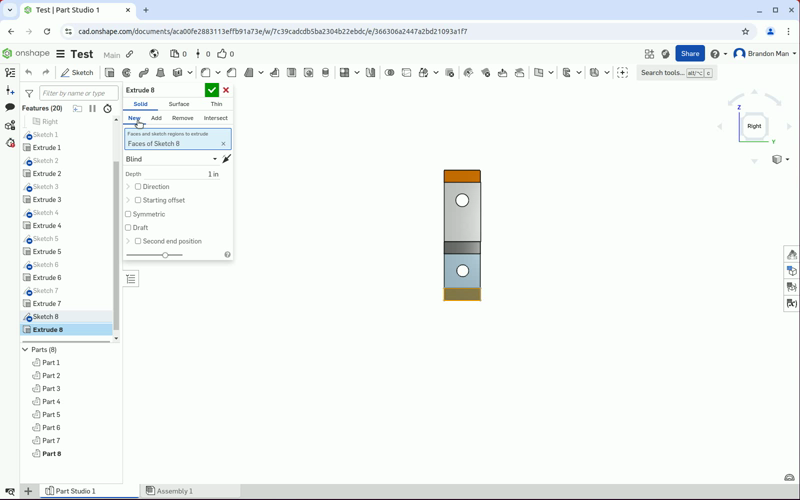
click(137, 120)
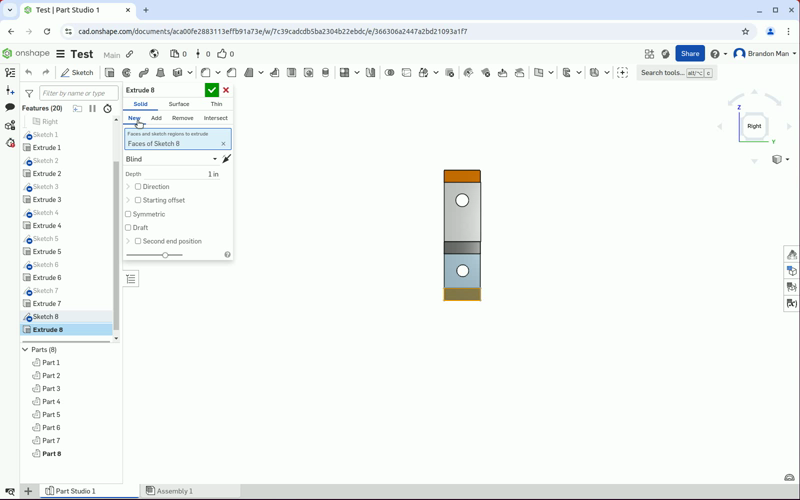
key(tab, 4)
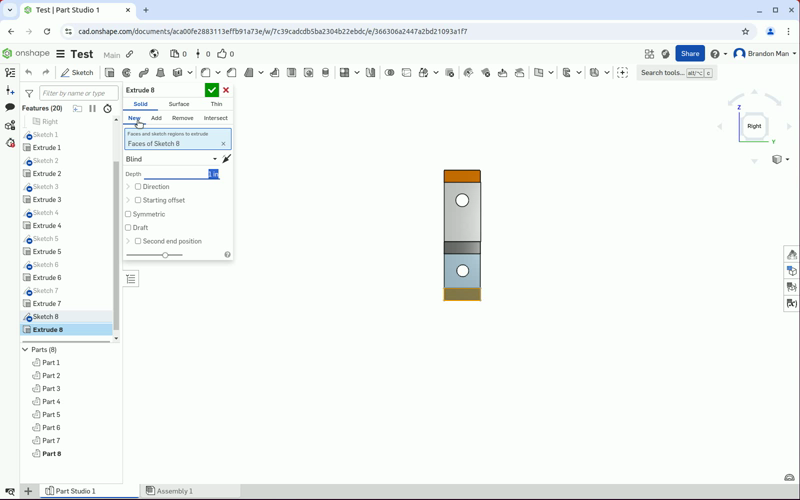
text(11.073)
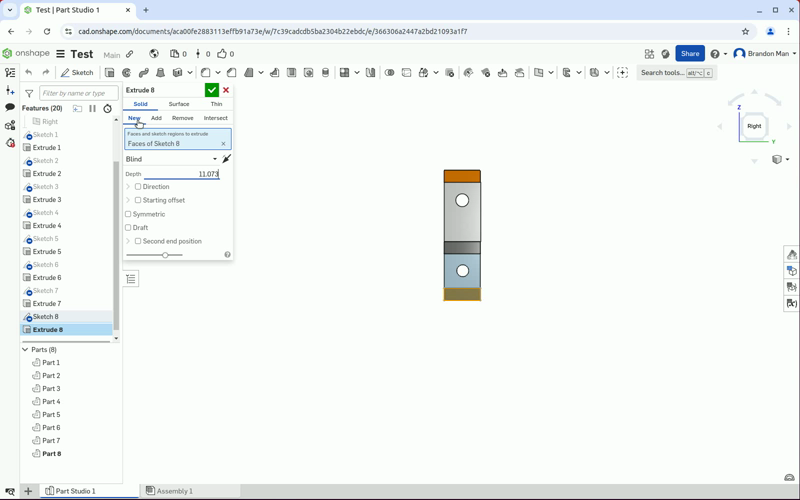
key(enter)
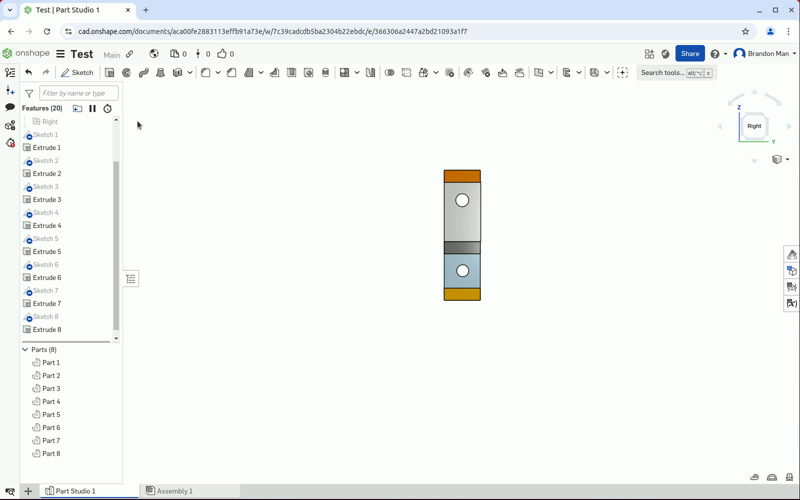
key(shift+h)
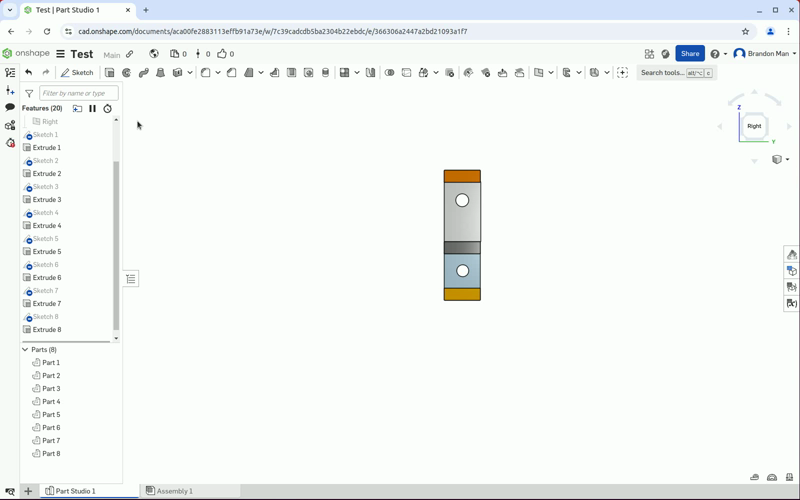
key(shift+h)
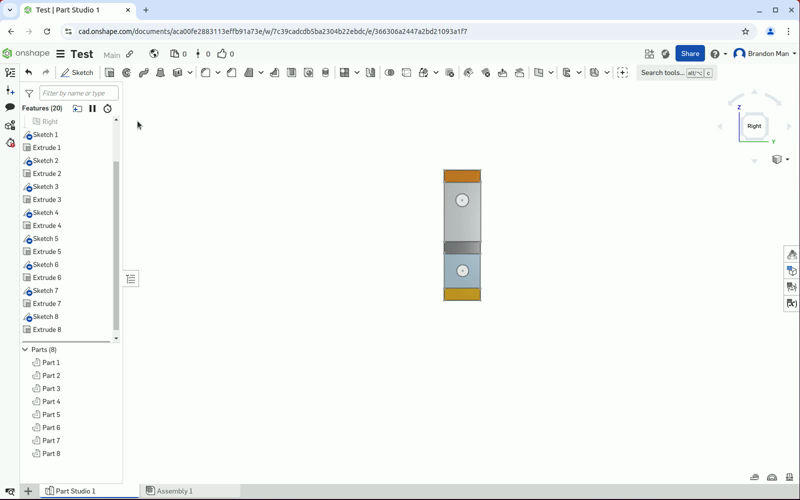
key(shift+7)
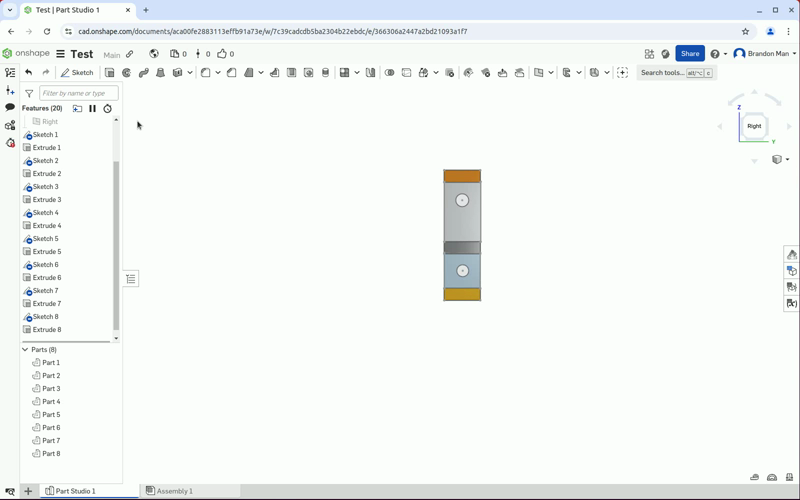
key(right, 2)
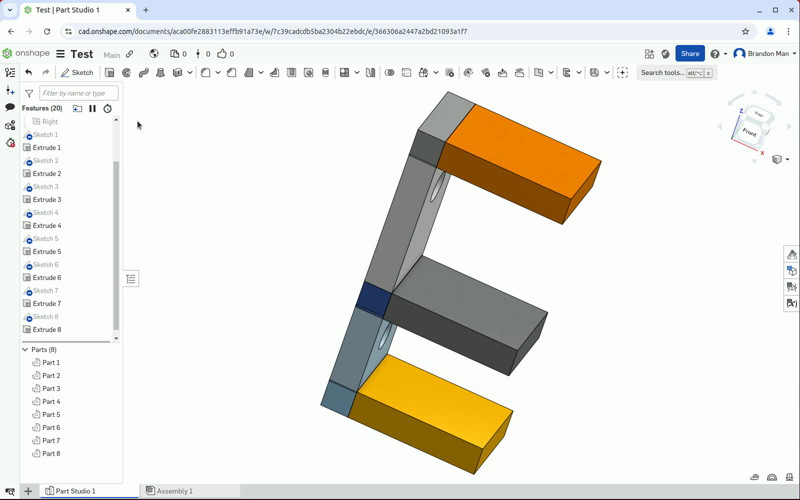
key(down, 2)
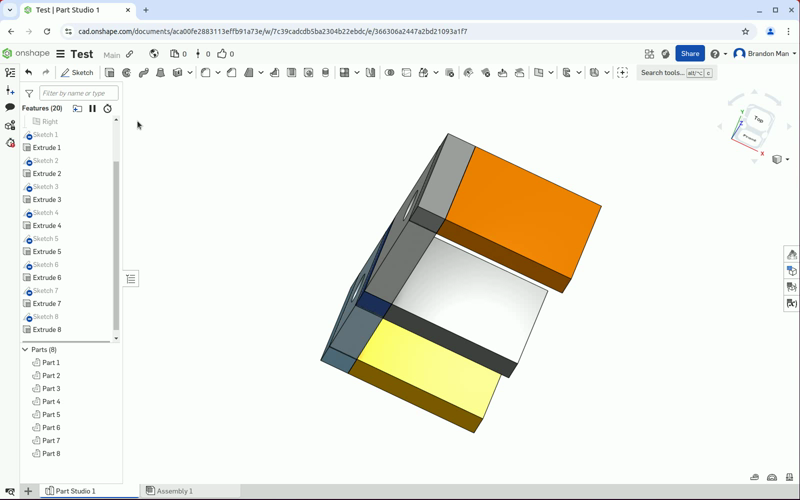
key(up, 2)
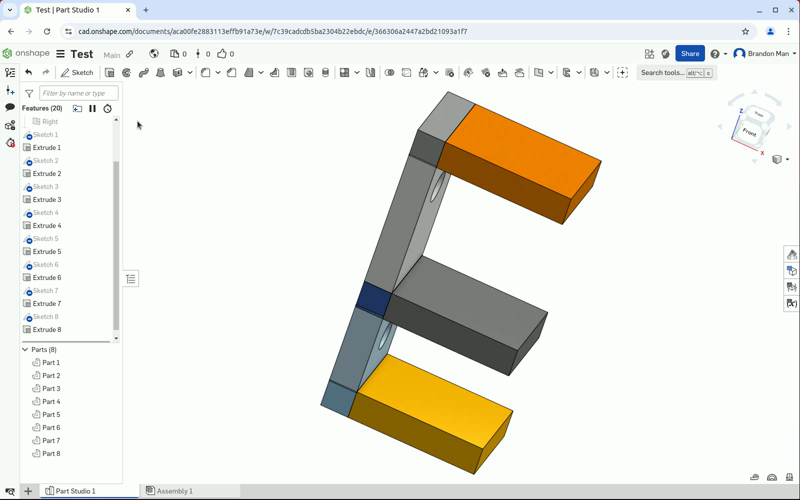
key(left, 2)
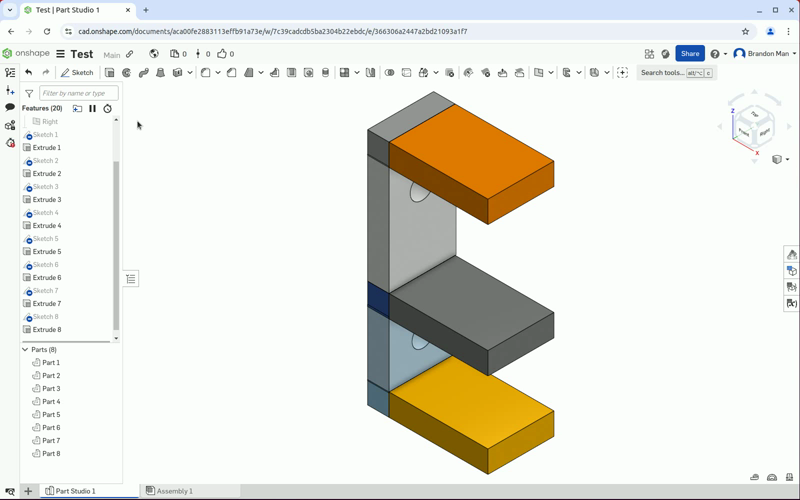
mouse_move(69, 137)
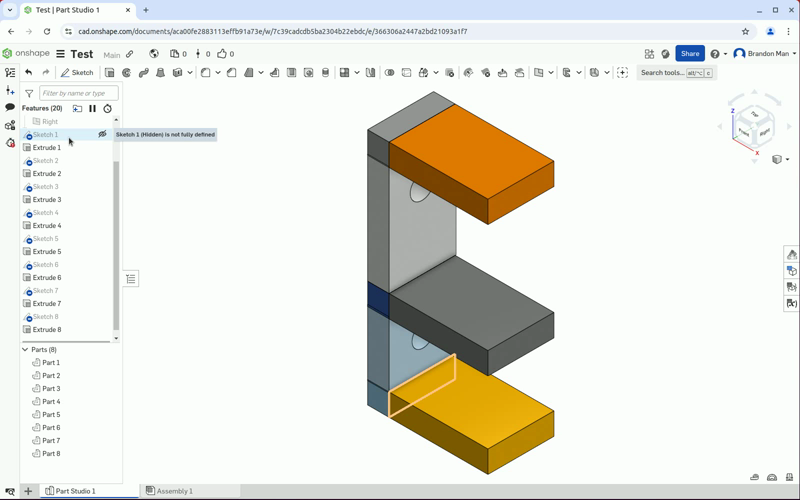
click(69, 137)